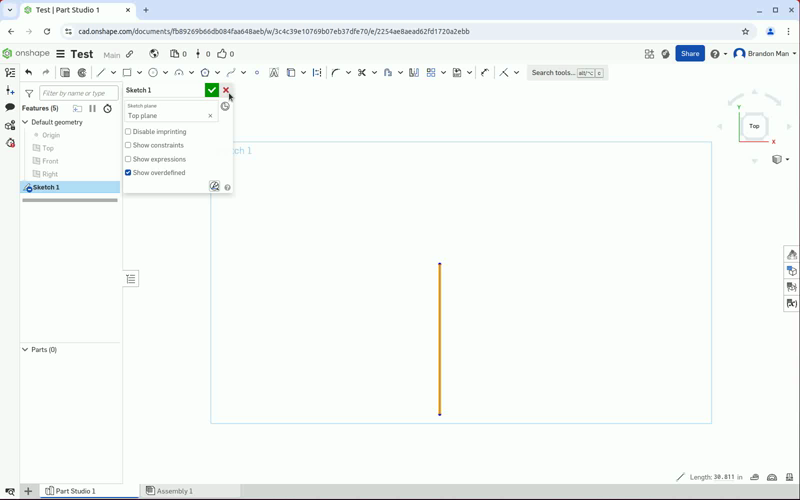
key(shift+h)
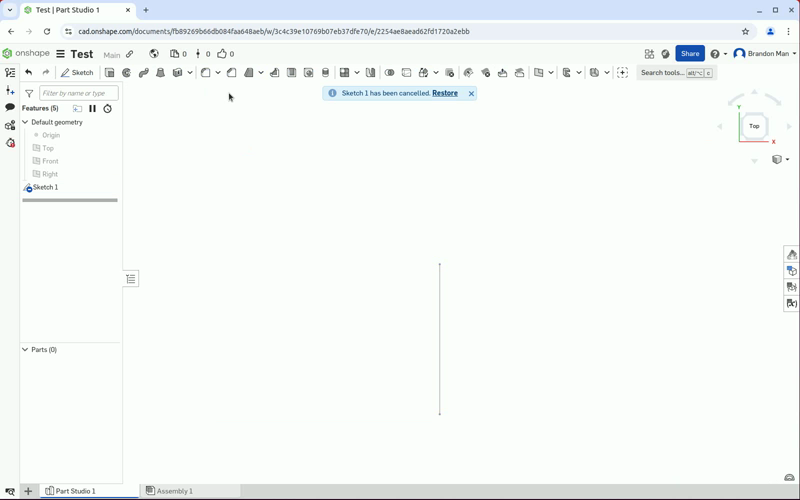
key(shift+s)
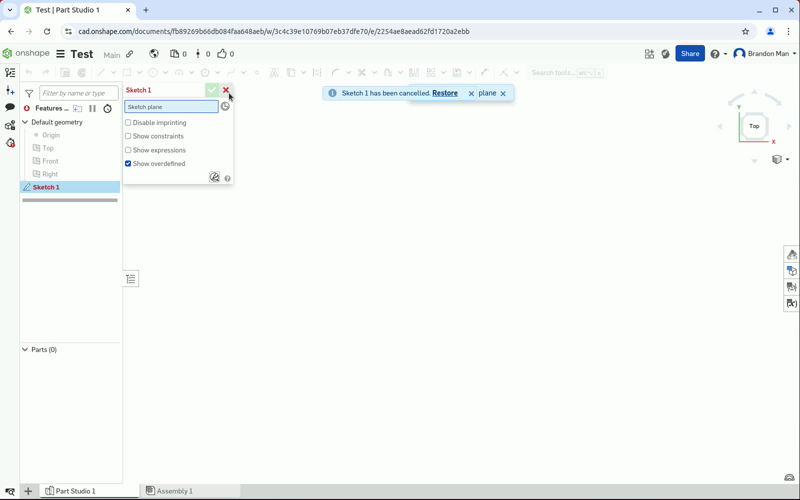
mouse_move(73, 150)
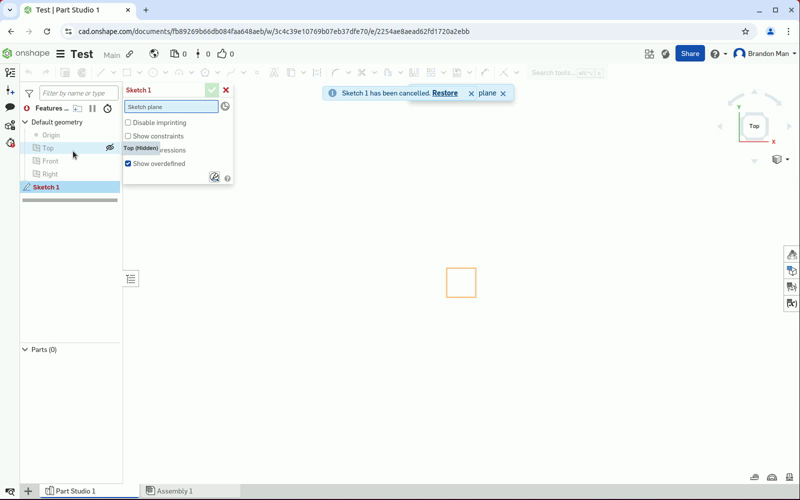
click(73, 150)
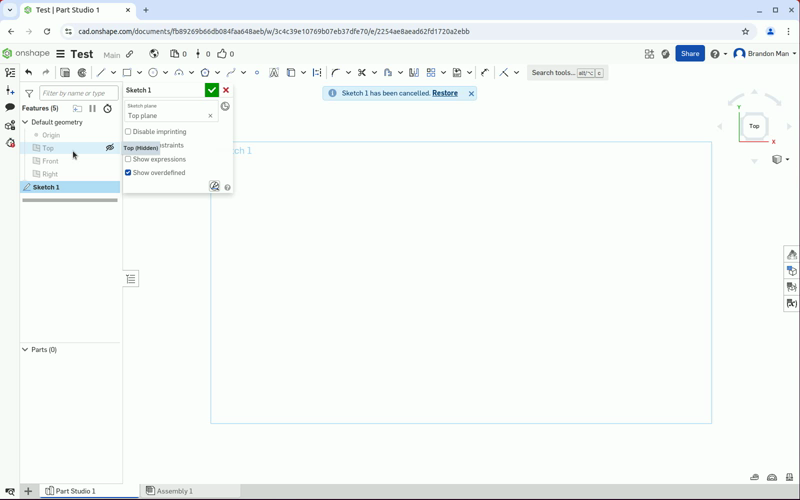
mouse_move(73, 352)
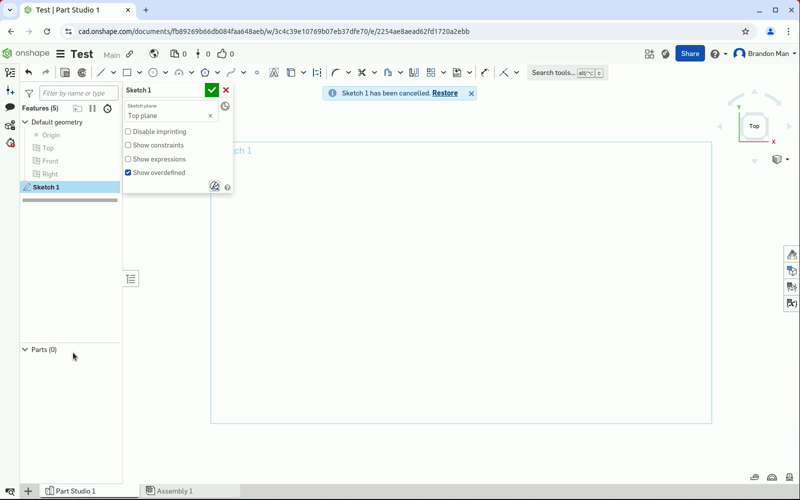
key(y)
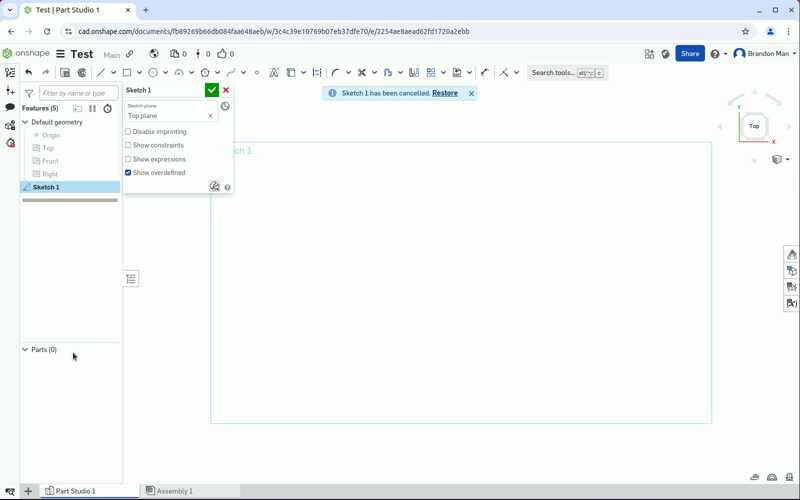
key(l)
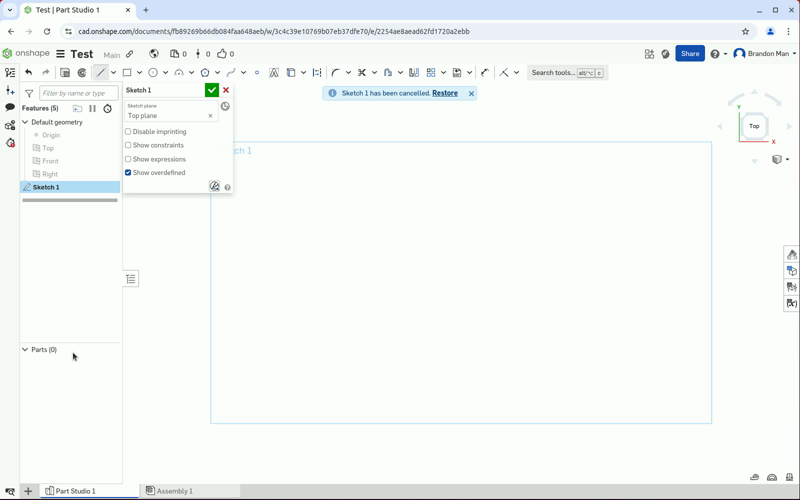
key_down(shift)
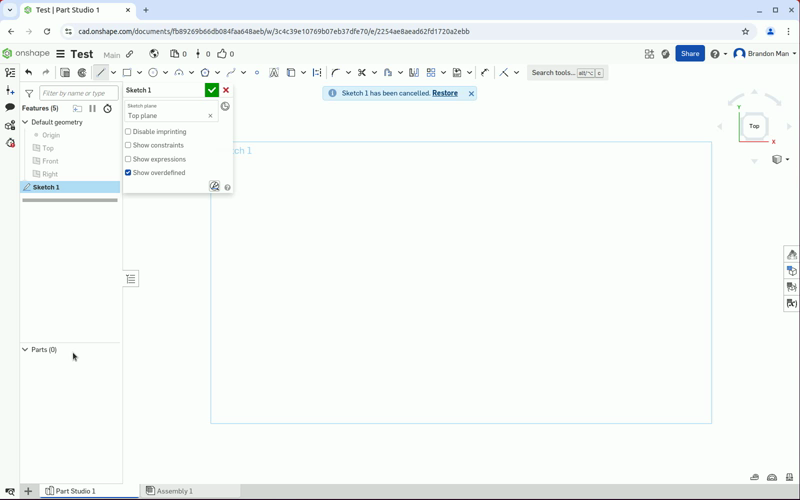
mouse_move(443, 282)
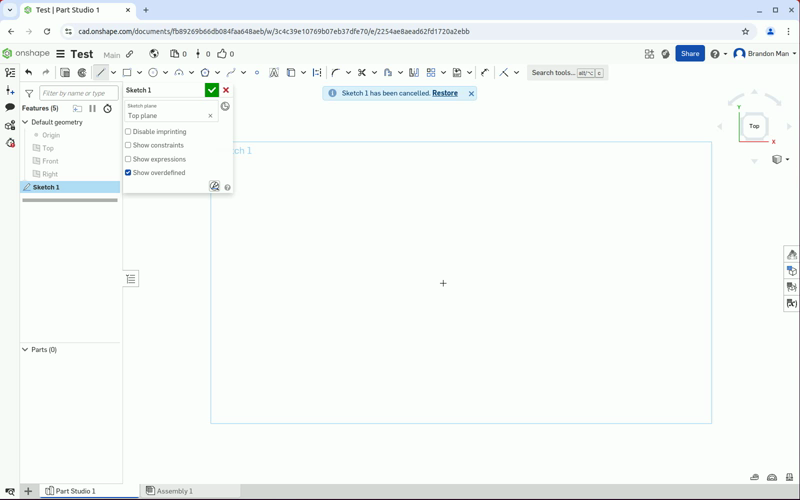
click(443, 282)
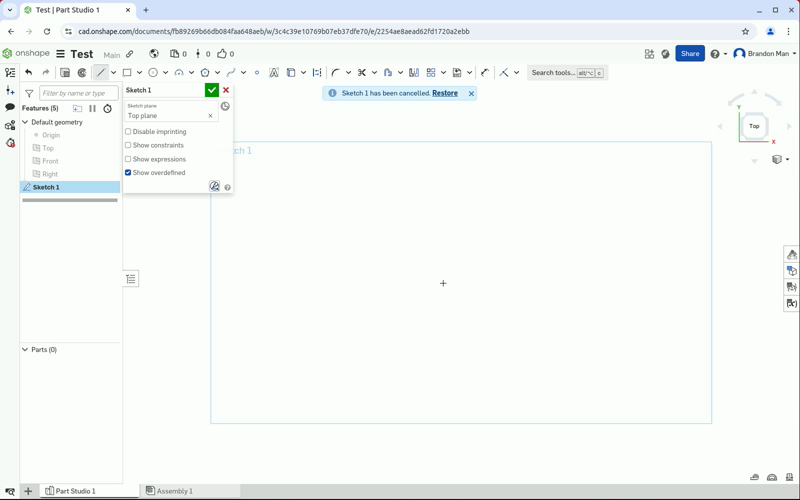
key_up(shift)
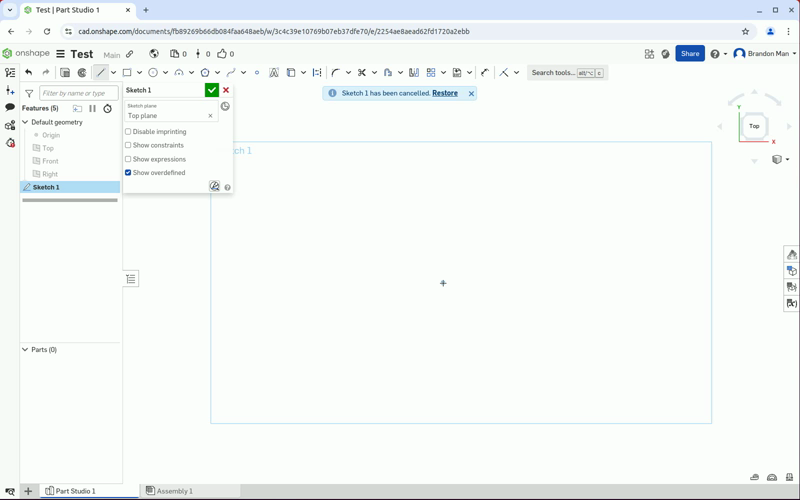
key_down(shift)
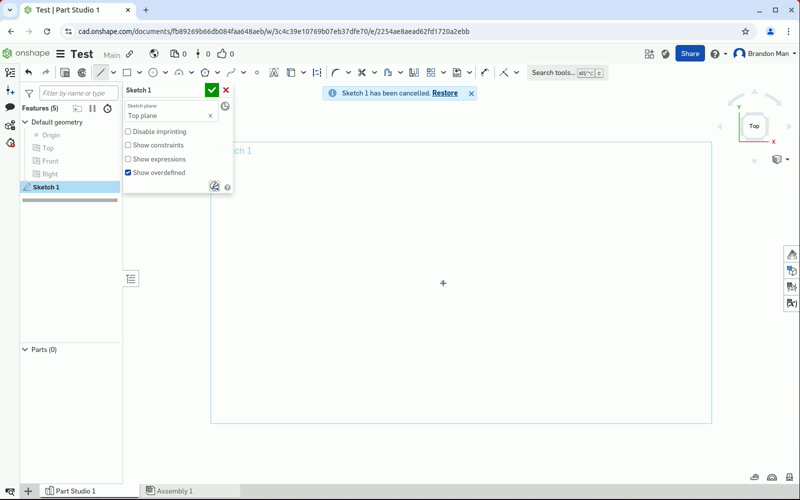
mouse_move(473, 282)
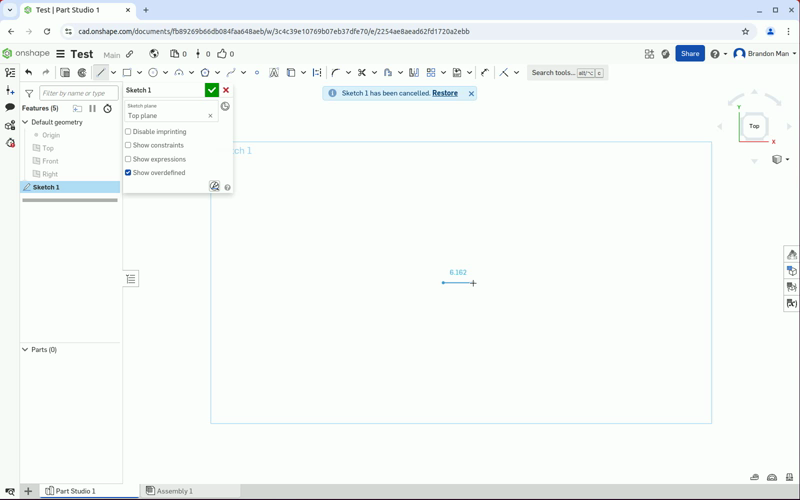
mouse_move(461, 282)
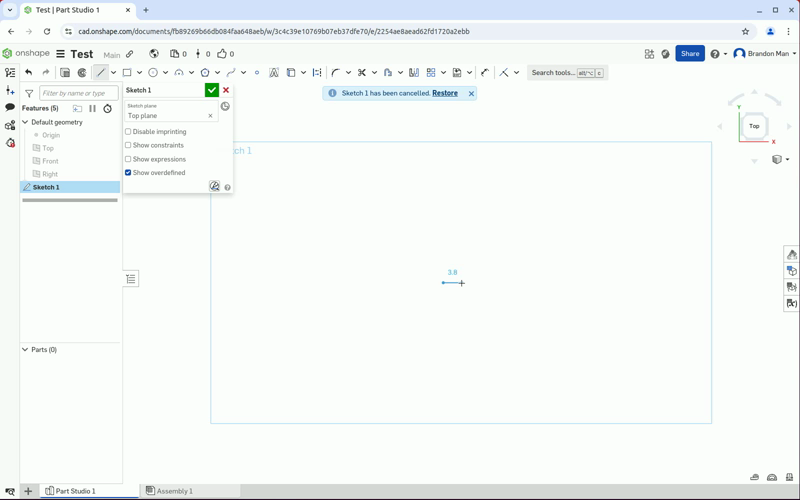
click(461, 282)
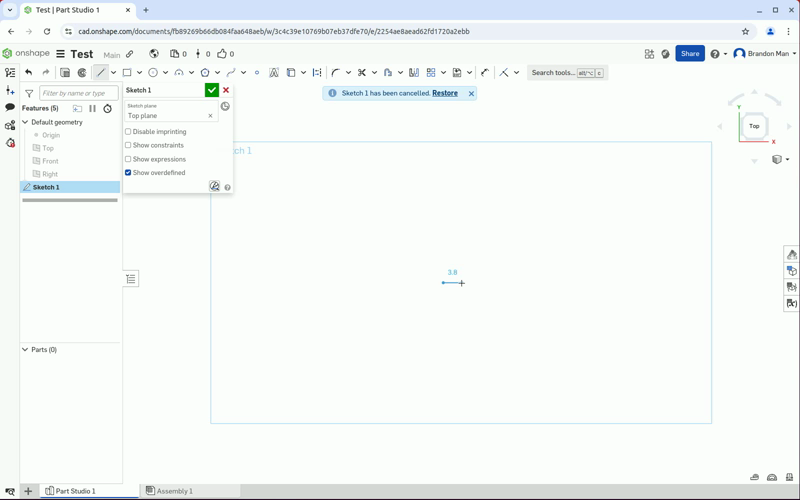
key_up(shift)
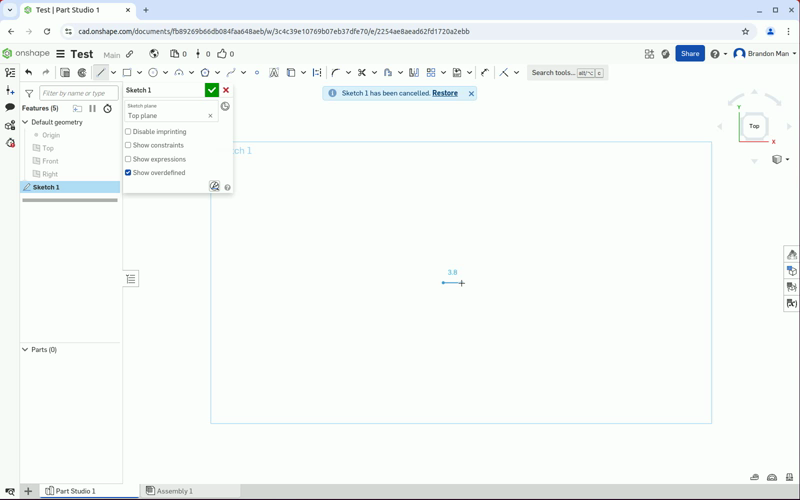
key_down(shift)
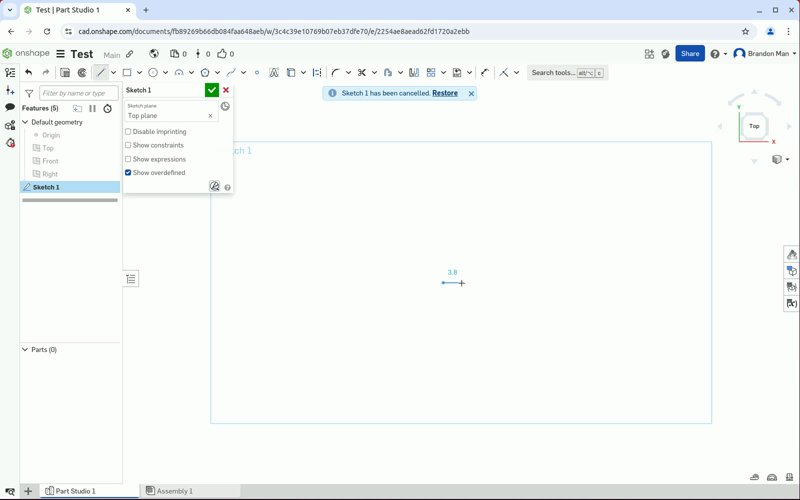
mouse_move(491, 282)
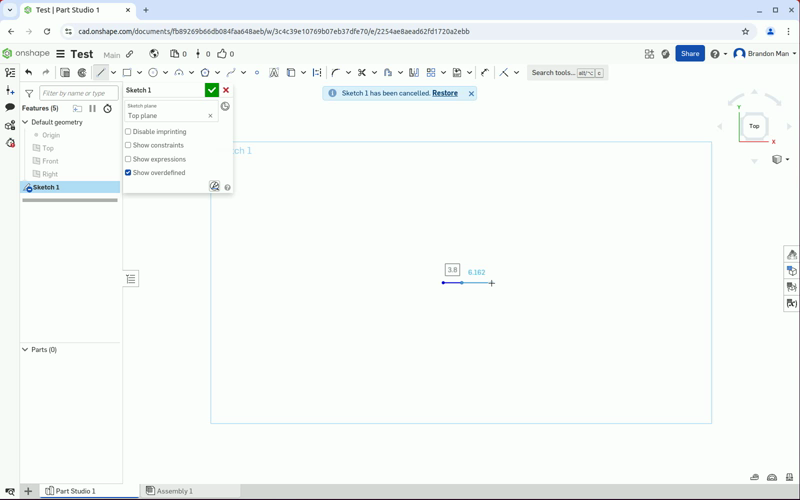
mouse_move(461, 255)
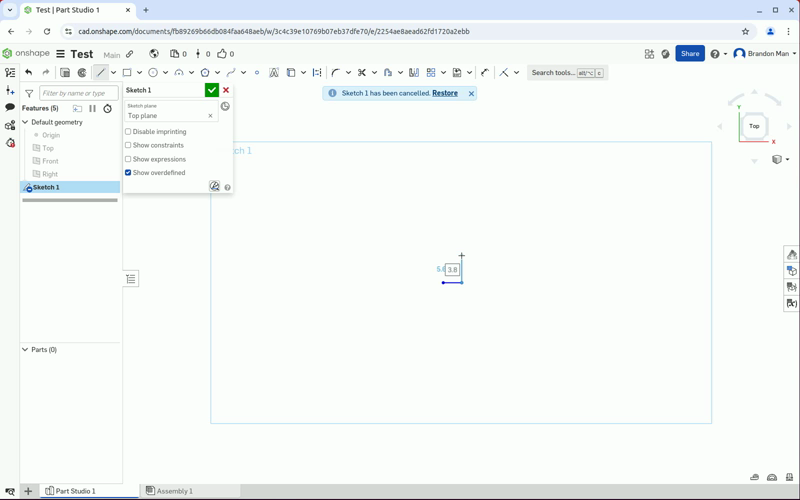
click(461, 255)
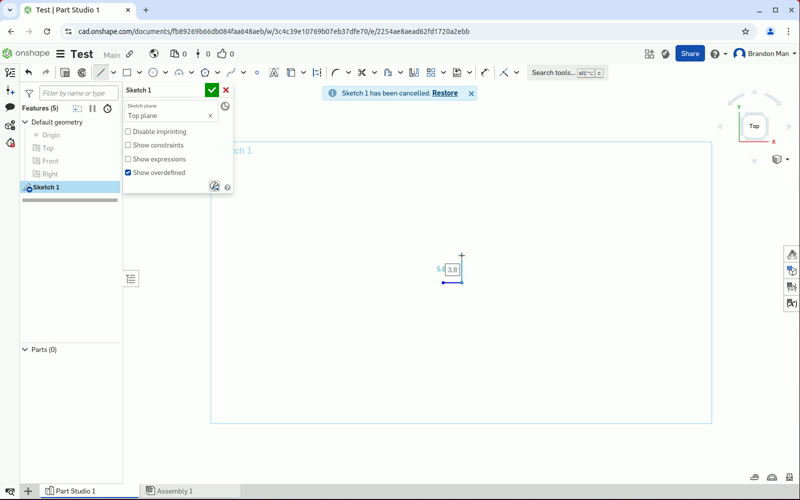
key_up(shift)
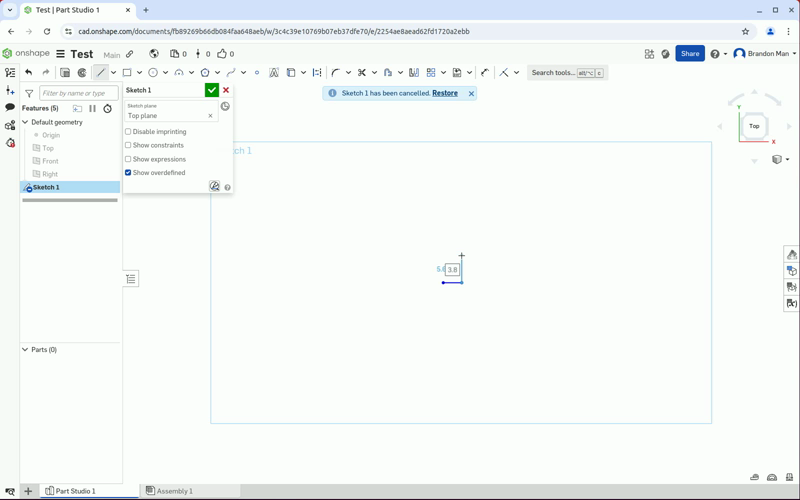
key_down(shift)
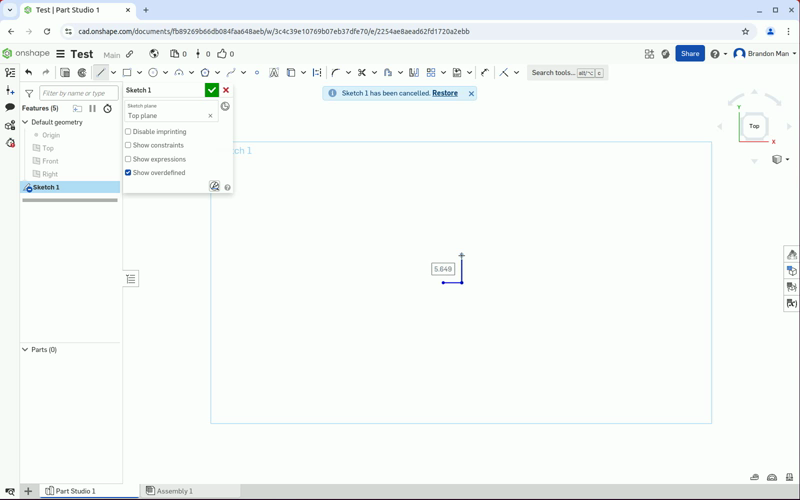
mouse_move(491, 255)
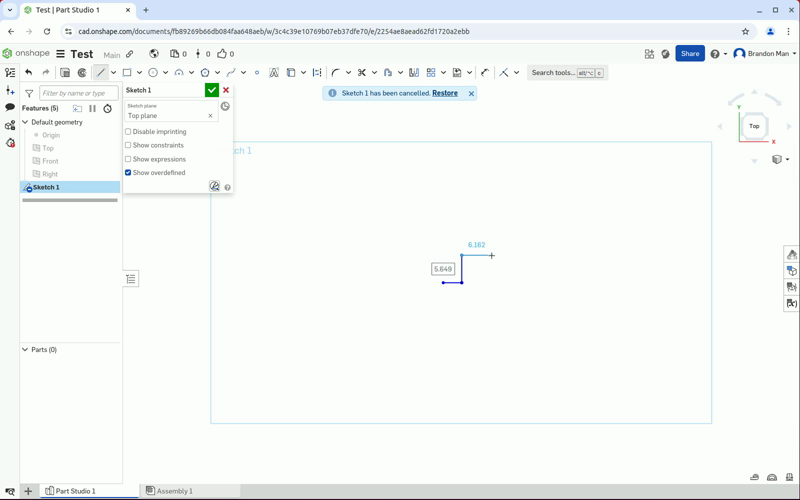
mouse_move(506, 260)
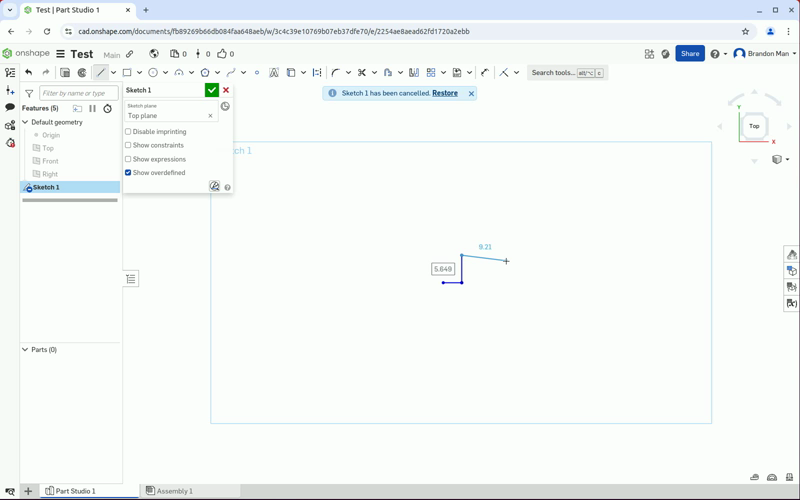
click(506, 260)
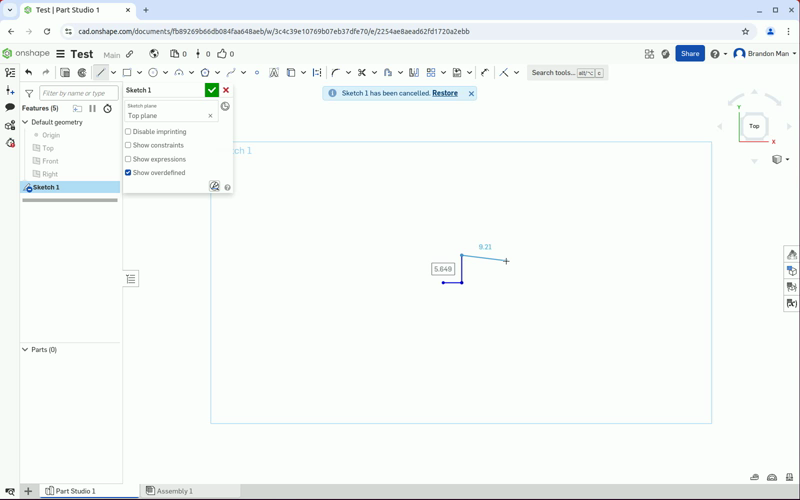
key_up(shift)
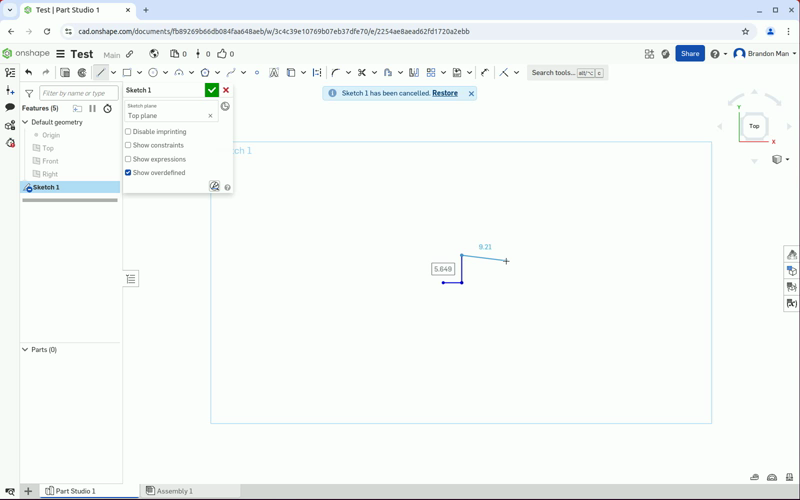
key_down(shift)
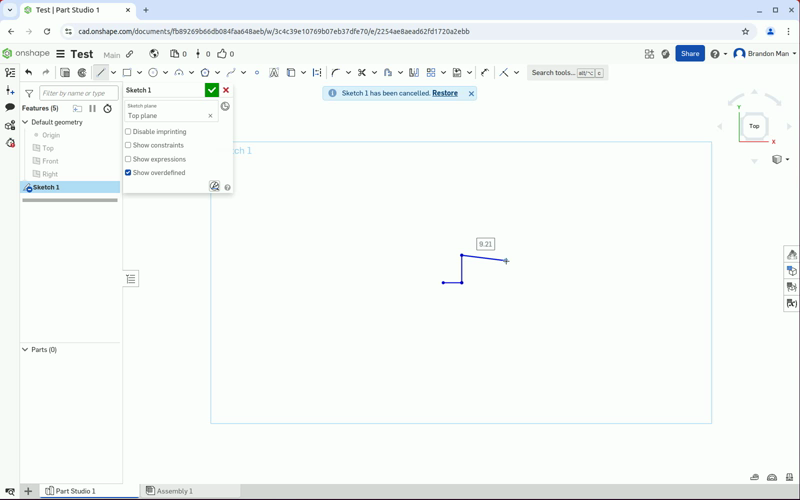
mouse_move(536, 260)
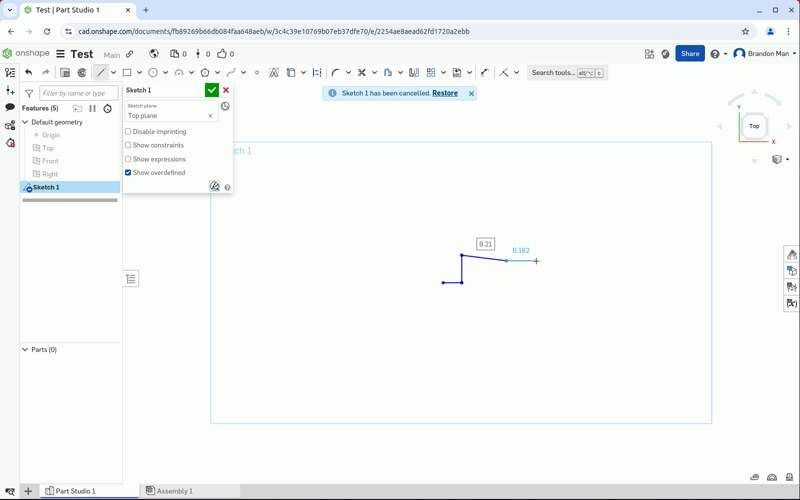
mouse_move(506, 278)
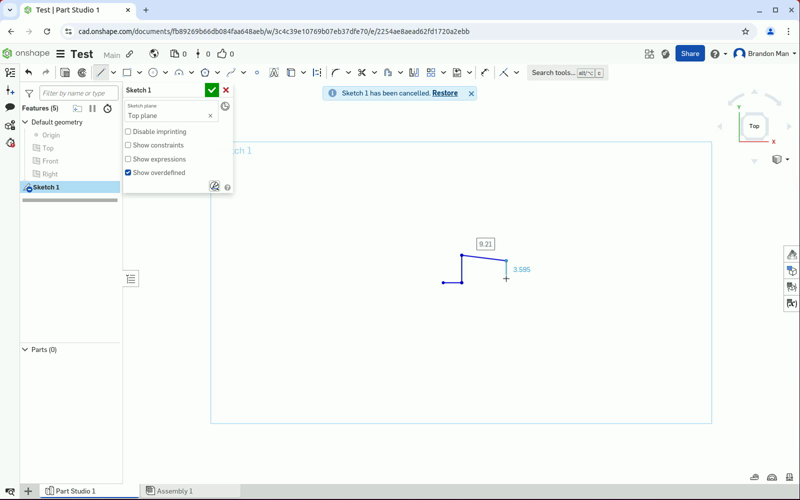
click(506, 278)
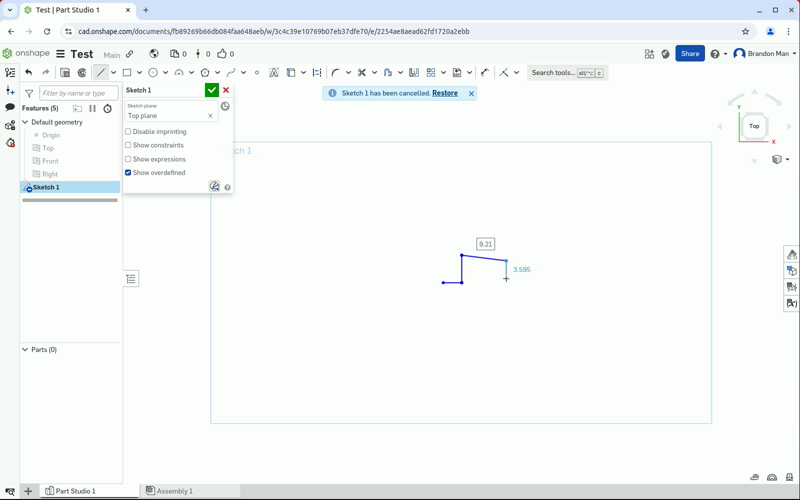
key_up(shift)
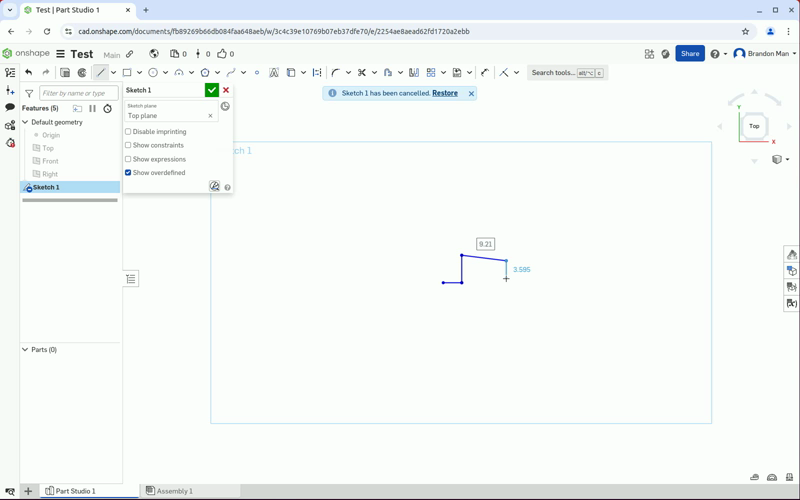
key_down(shift)
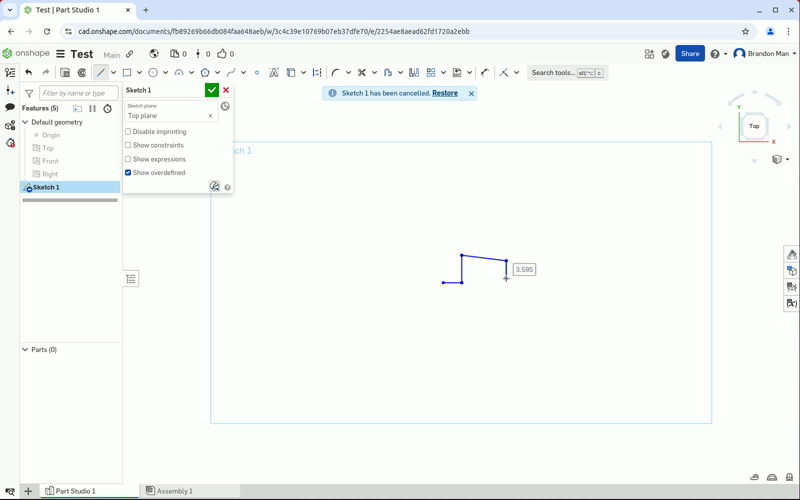
mouse_move(536, 278)
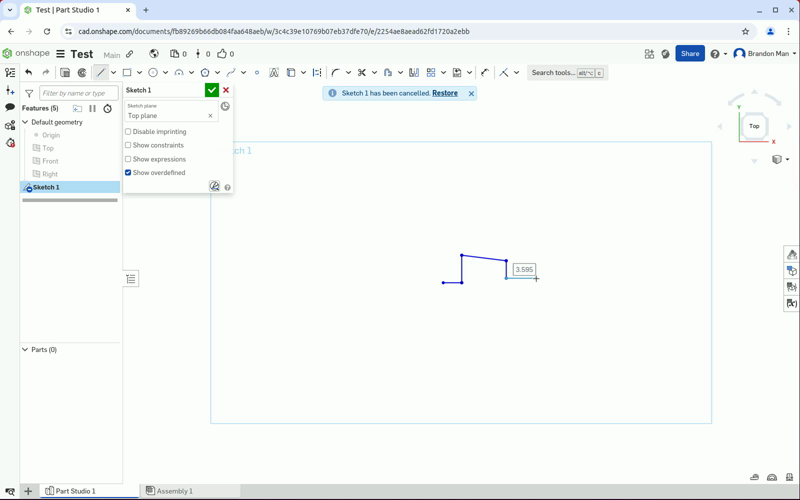
mouse_move(516, 278)
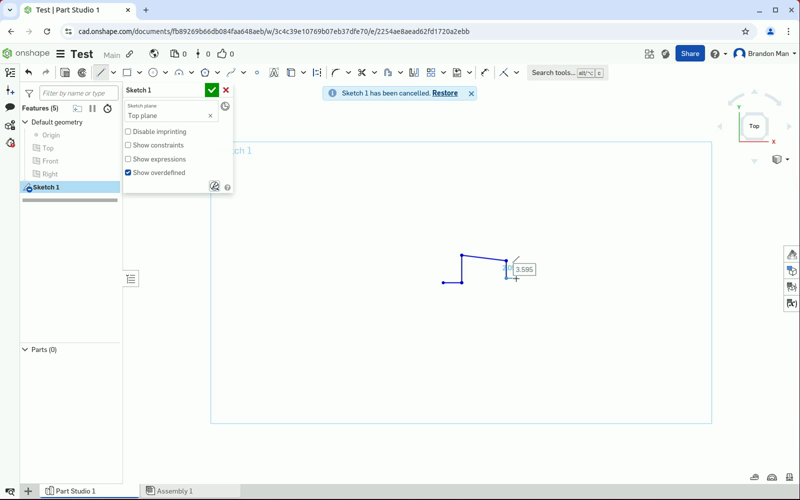
click(516, 278)
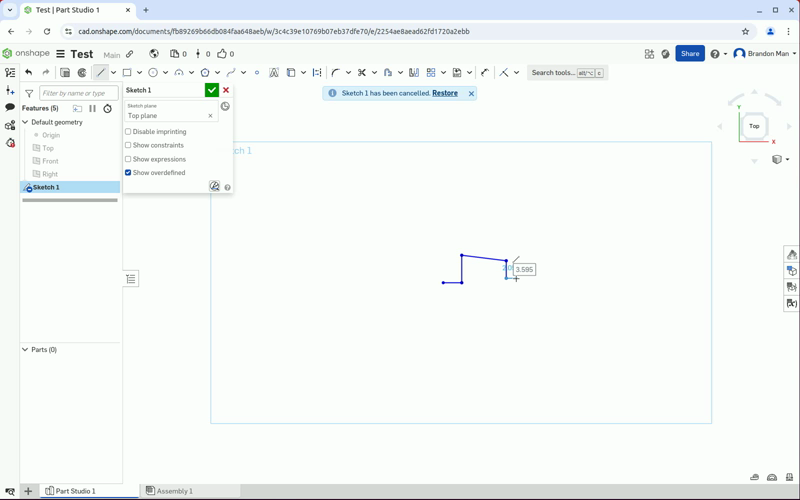
key_up(shift)
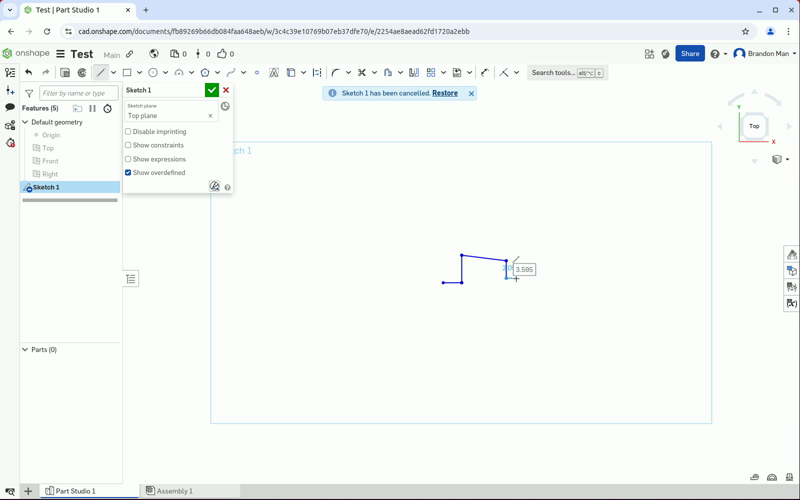
key_down(shift)
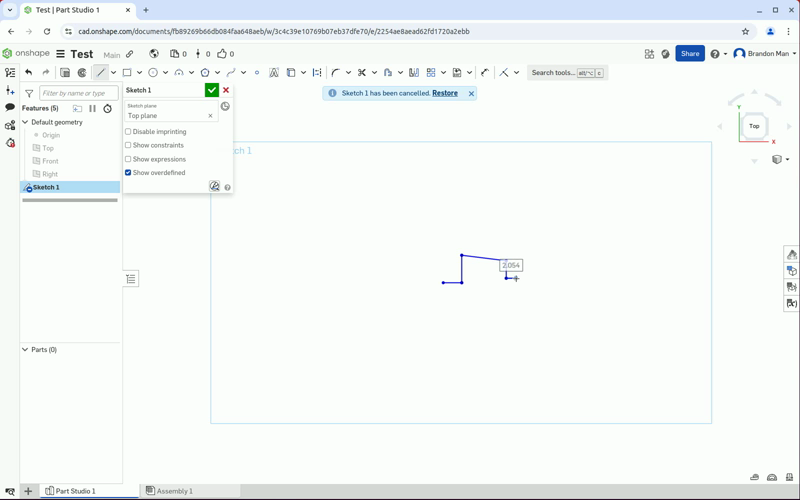
mouse_move(546, 278)
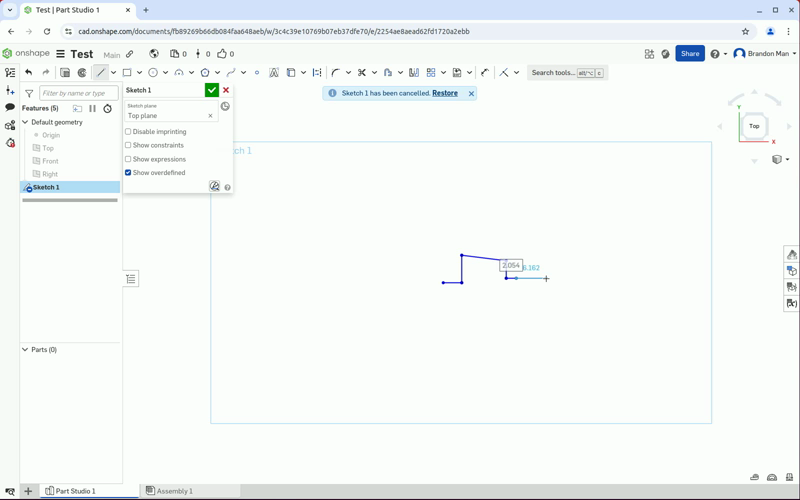
mouse_move(516, 247)
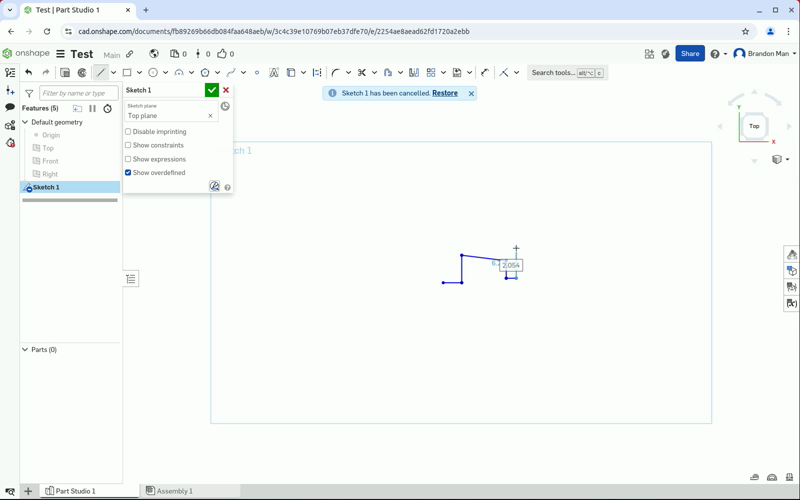
click(516, 247)
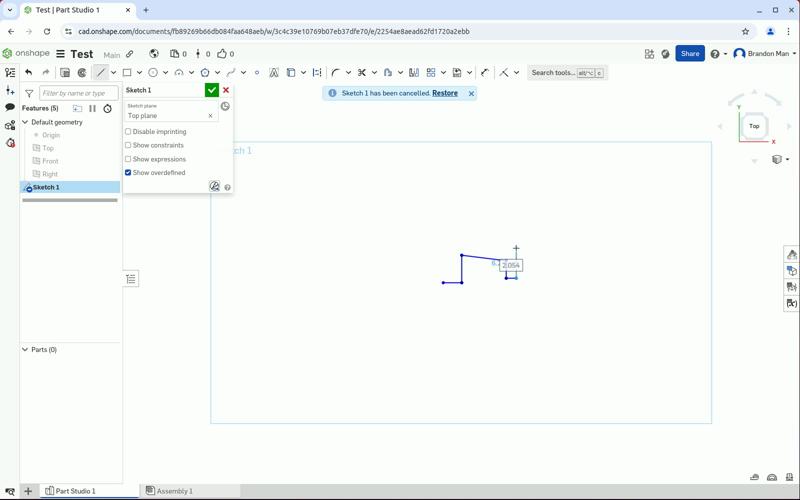
key_up(shift)
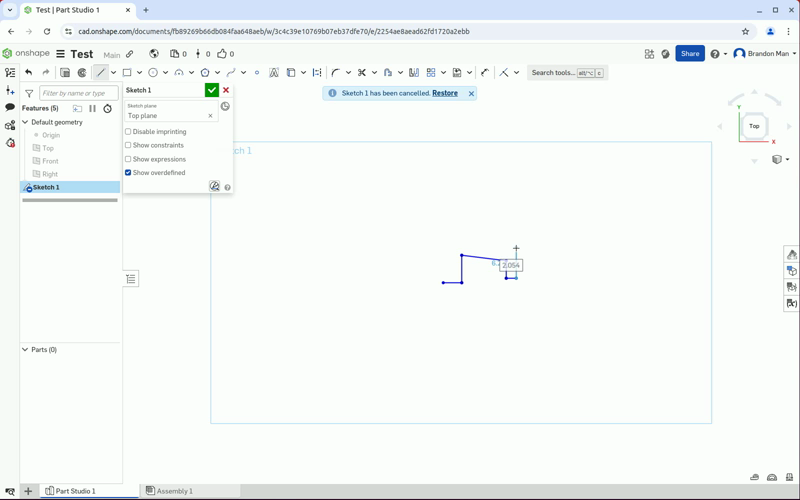
key_down(shift)
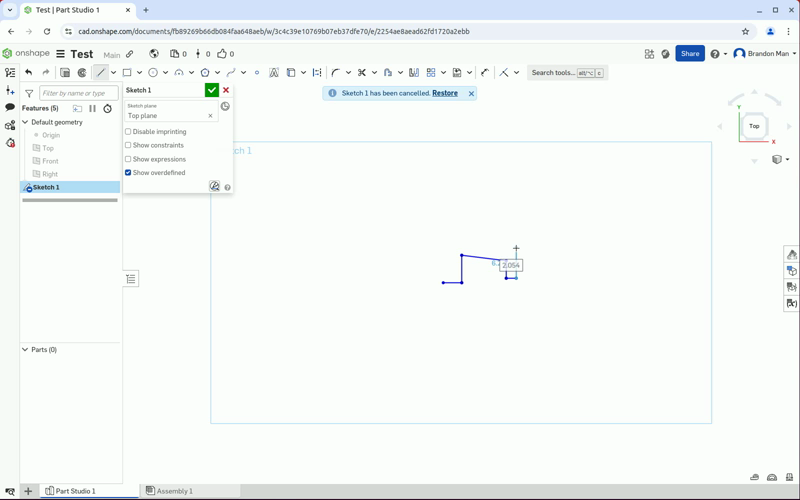
mouse_move(443, 247)
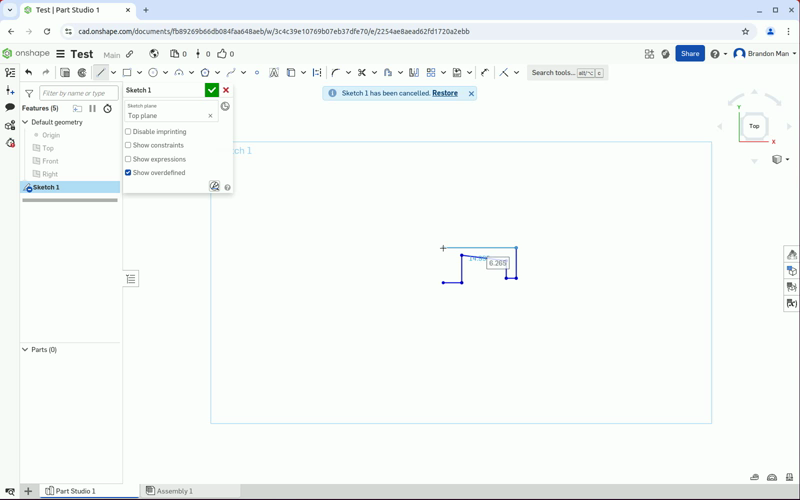
click(443, 247)
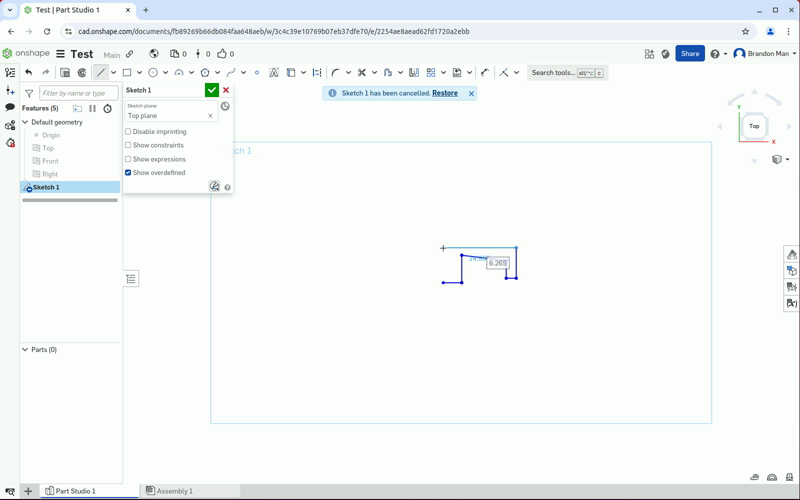
key_up(shift)
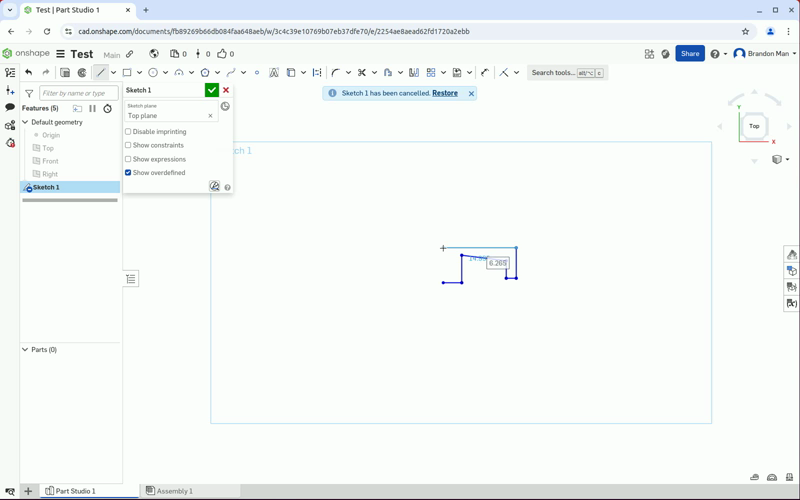
mouse_move(473, 247)
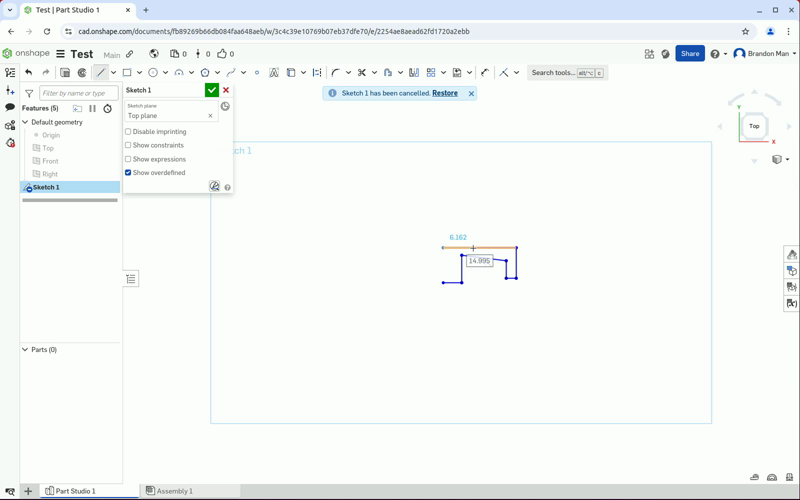
key_down(shift)
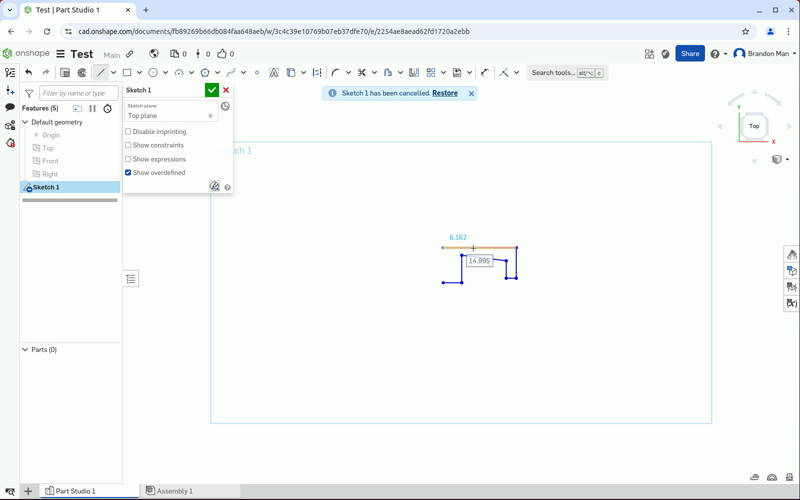
mouse_move(443, 282)
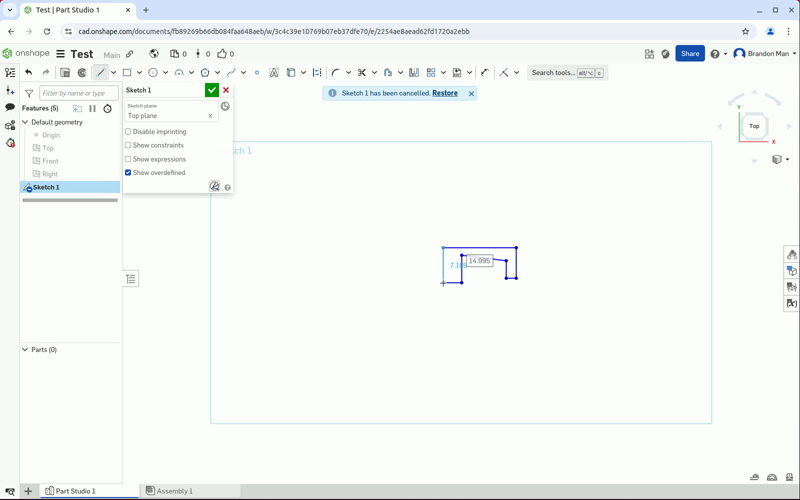
key_up(shift)
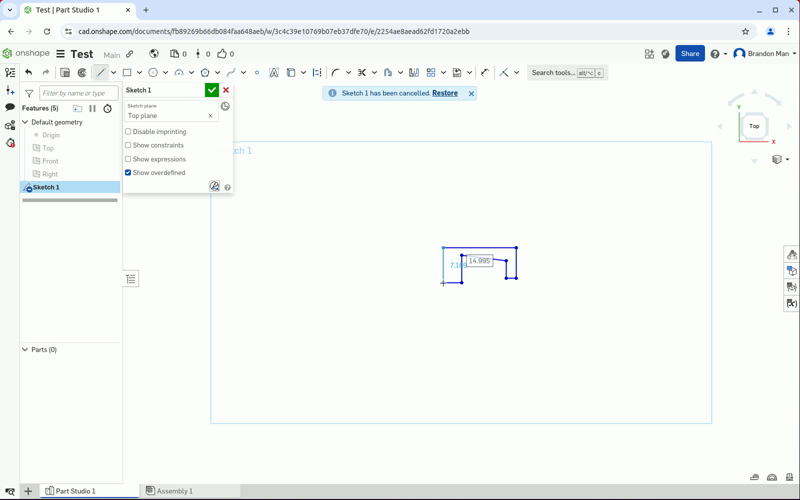
click(443, 282)
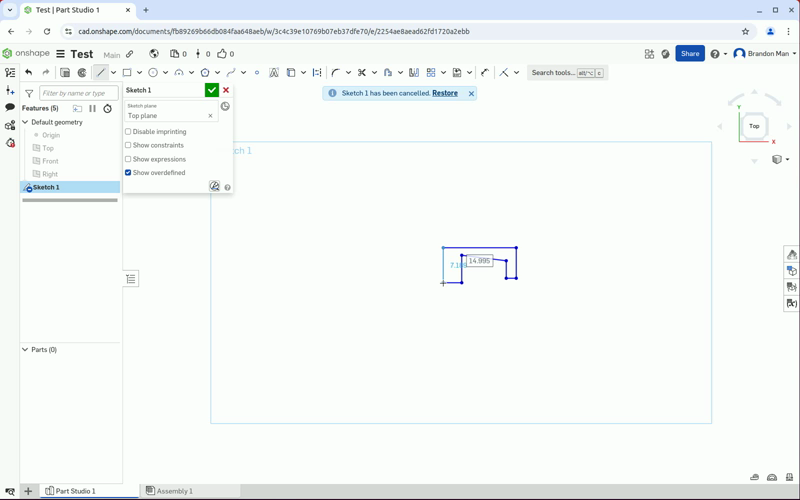
key(esc)
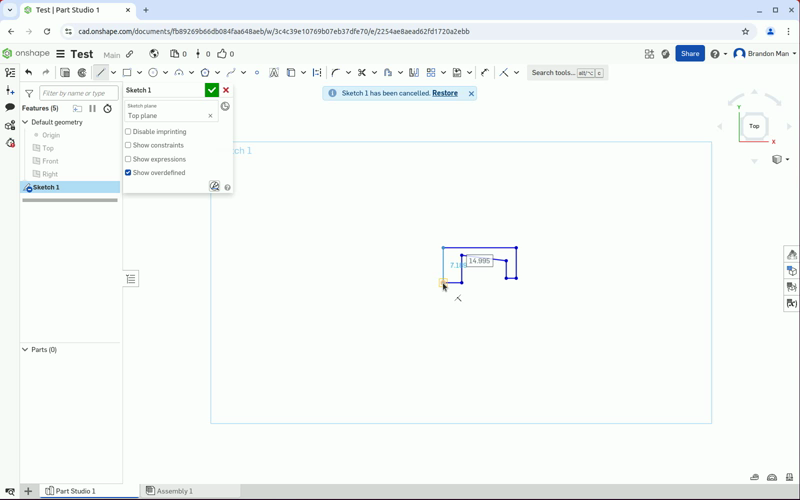
mouse_move(510, 269)
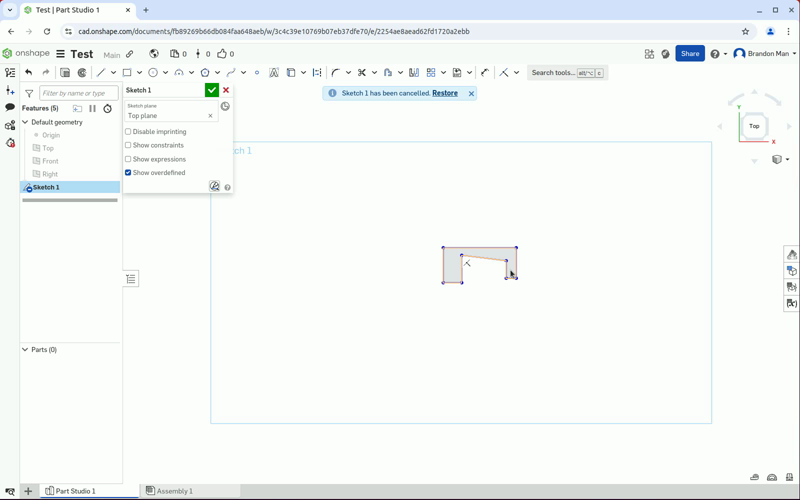
scroll(6)
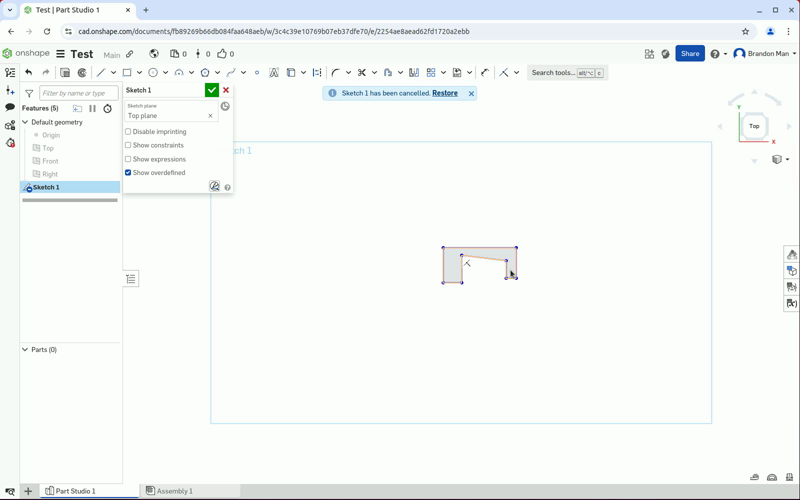
scroll(6)
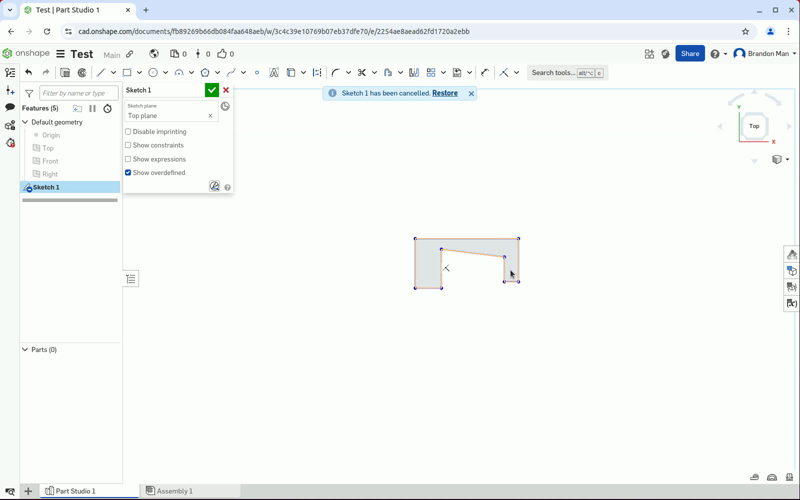
scroll(6)
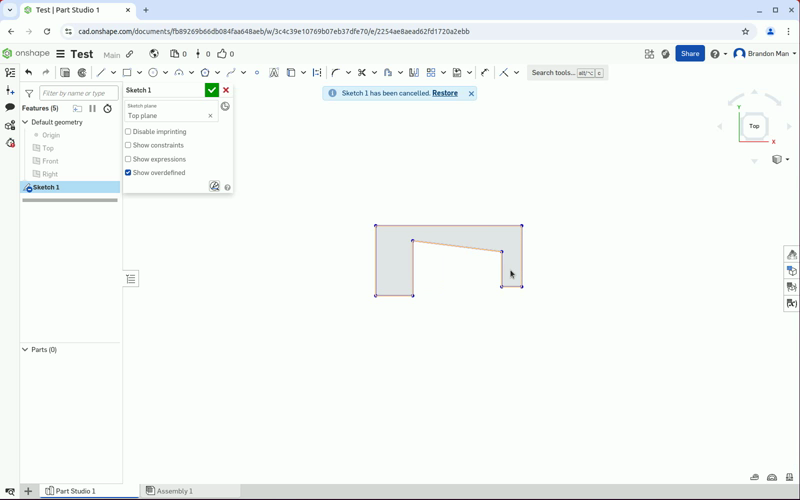
scroll(6)
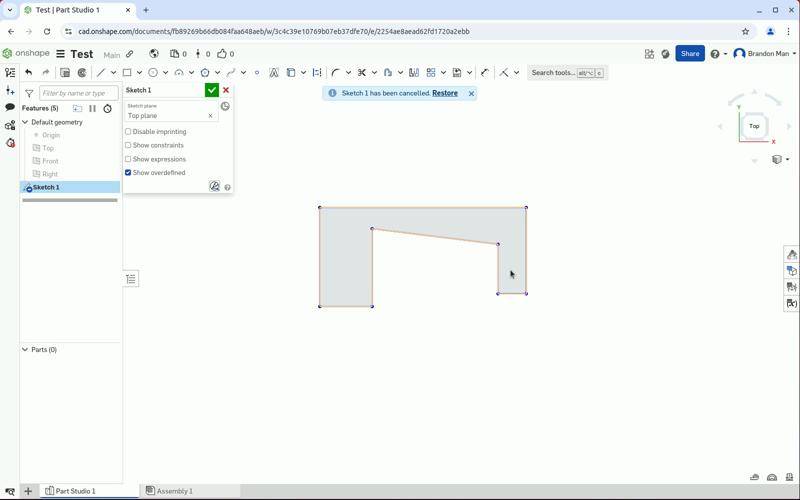
scroll(6)
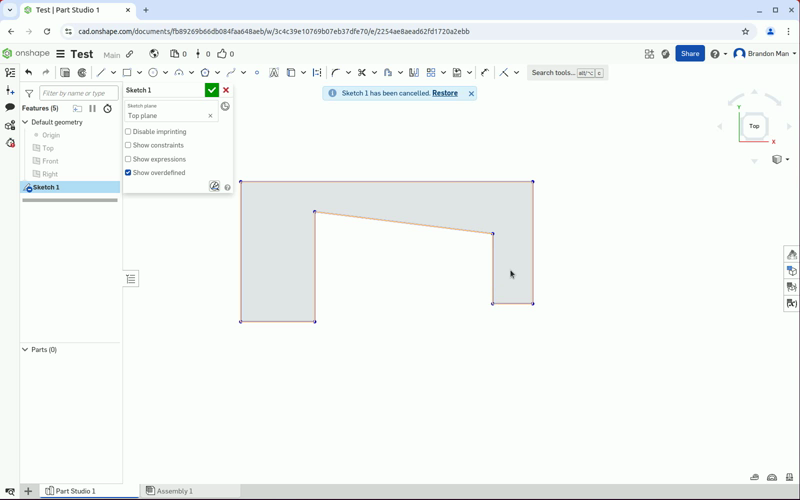
scroll(6)
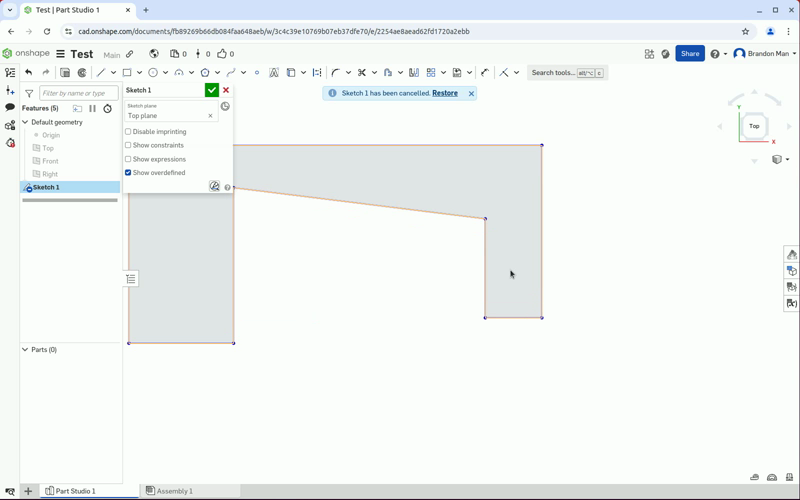
scroll(6)
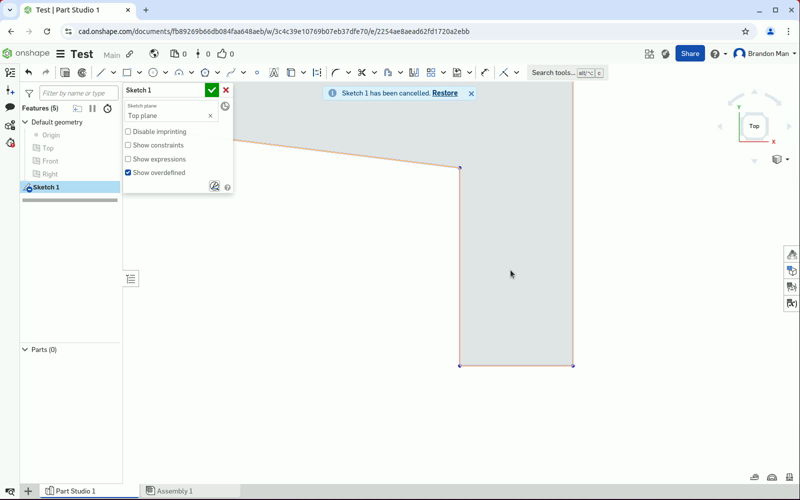
click(510, 269)
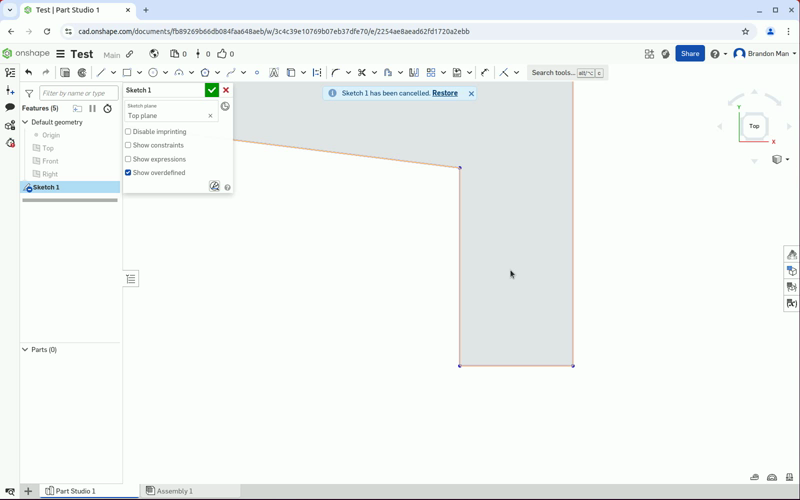
scroll(-6)
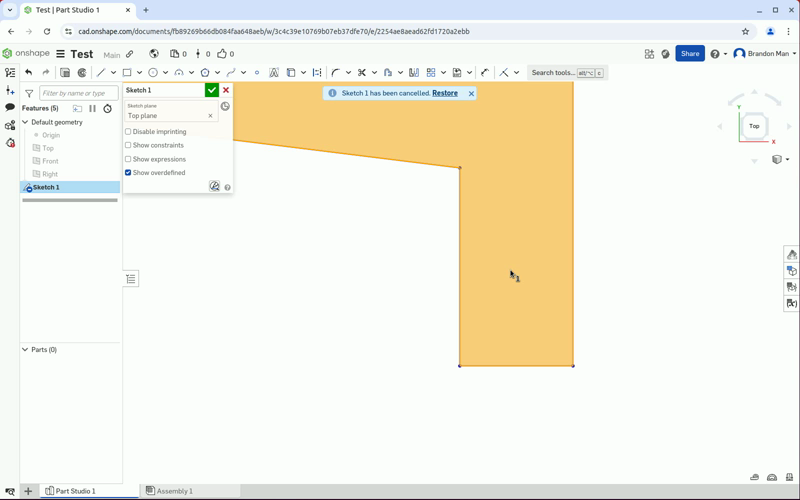
scroll(-6)
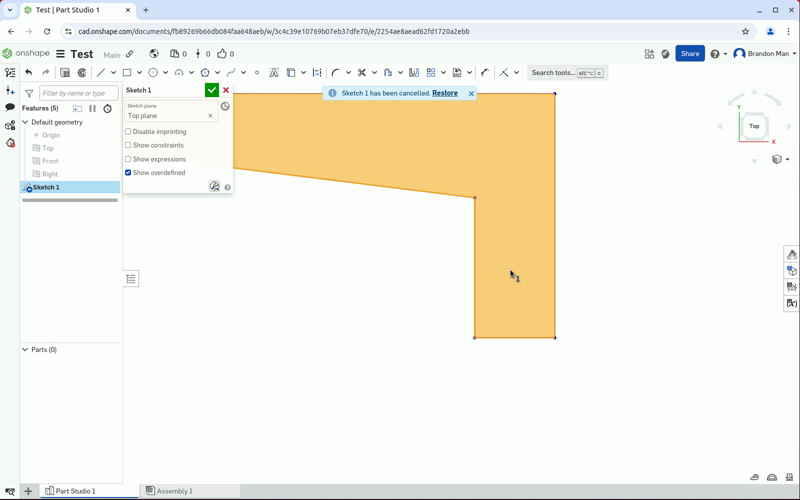
scroll(-6)
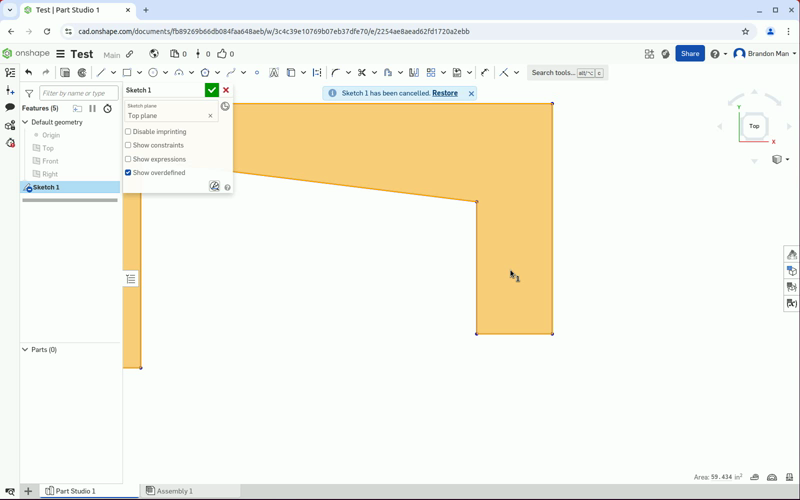
scroll(-6)
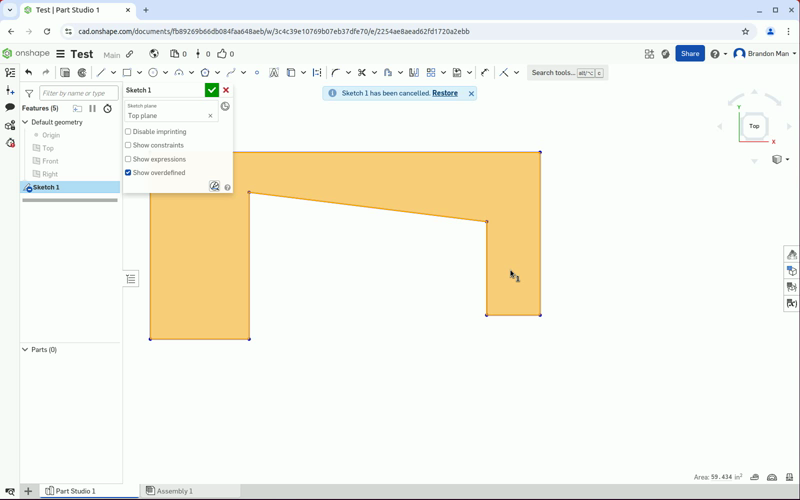
scroll(-6)
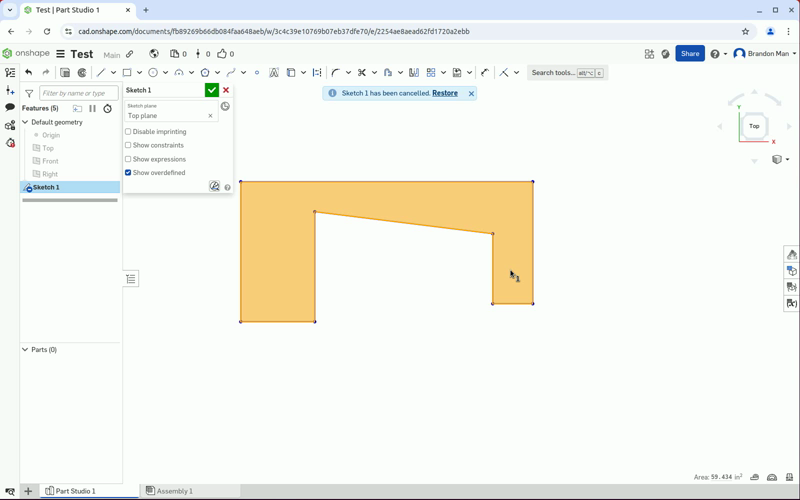
scroll(-6)
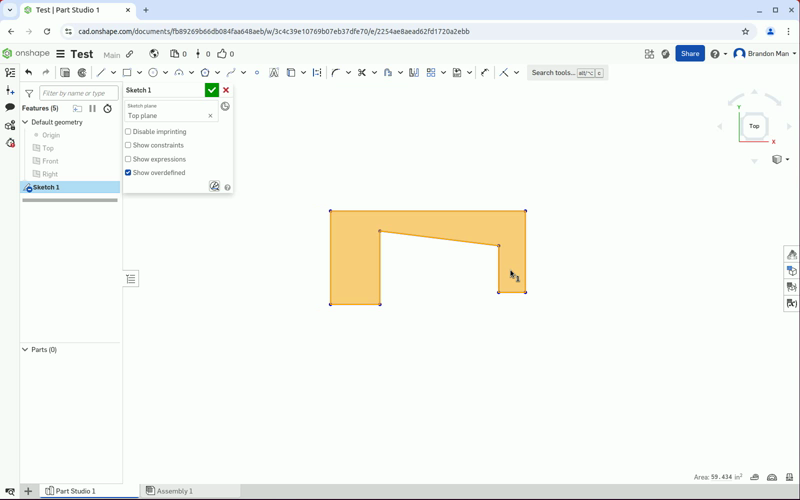
scroll(-6)
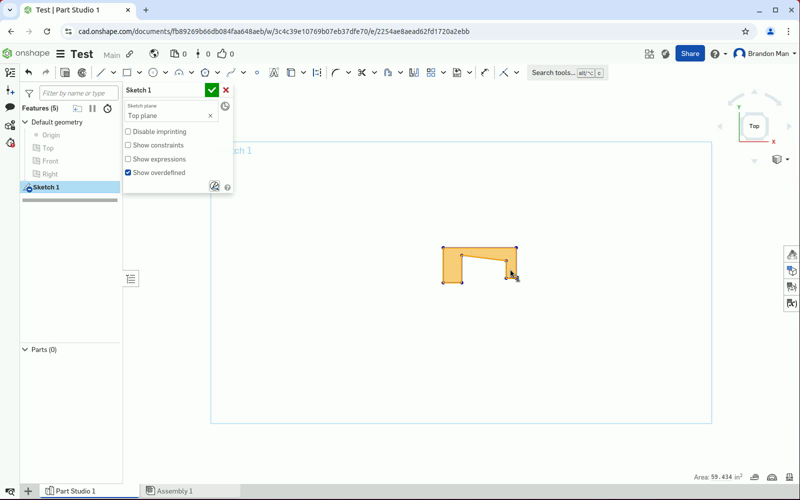
mouse_move(73, 352)
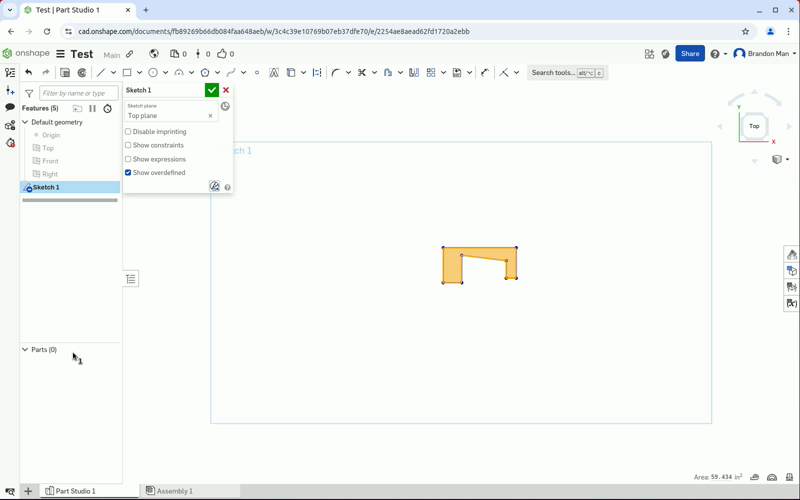
key(shift+y)
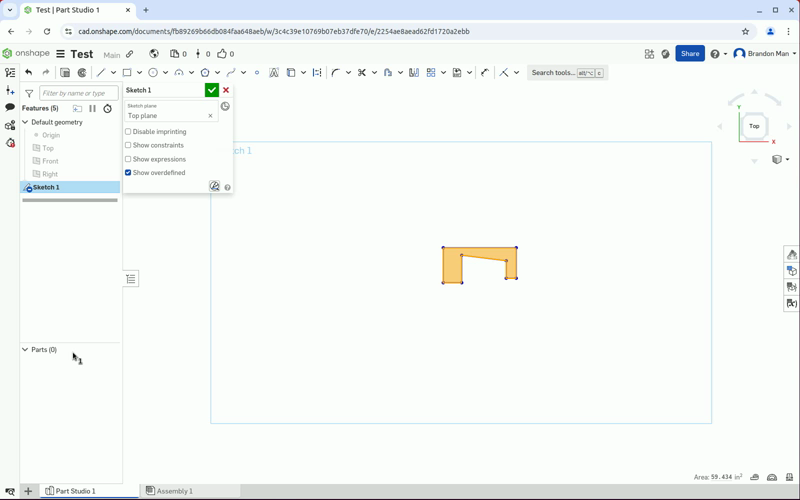
key(shift+e)
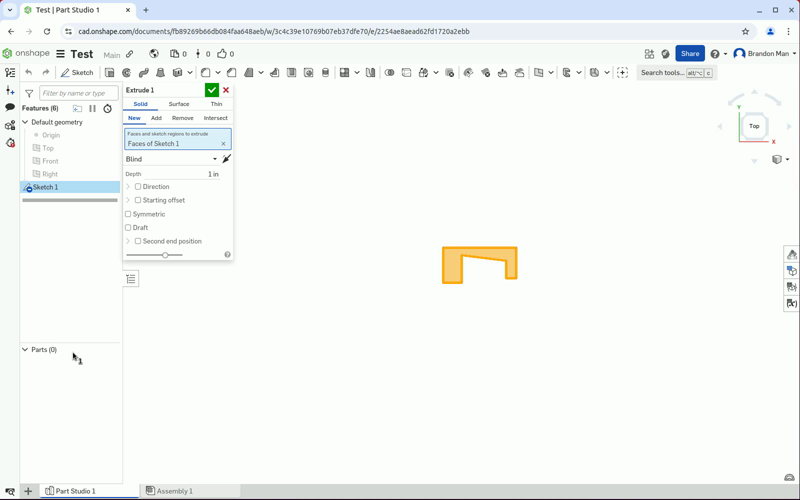
mouse_move(143, 106)
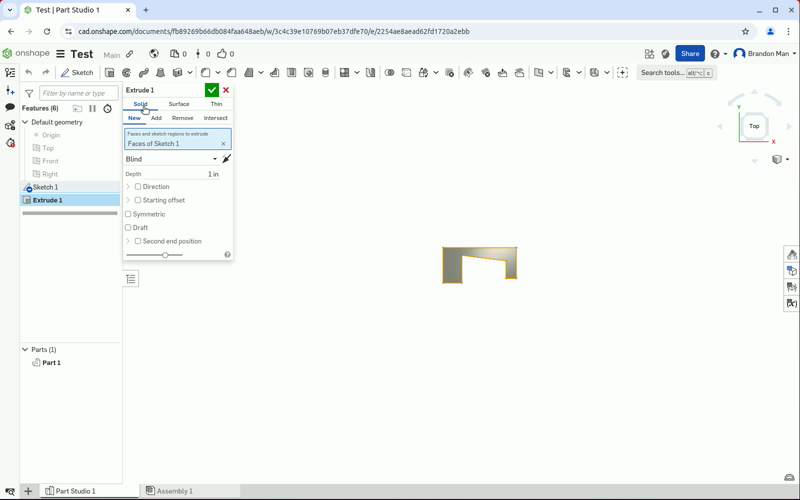
click(143, 106)
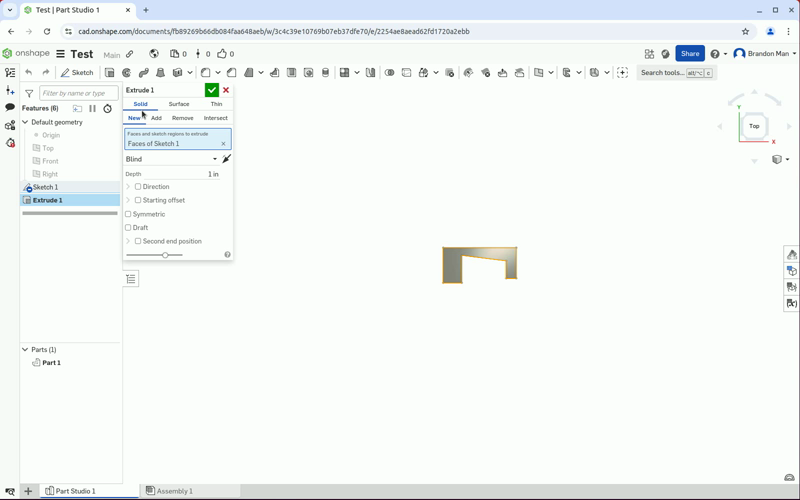
mouse_move(137, 120)
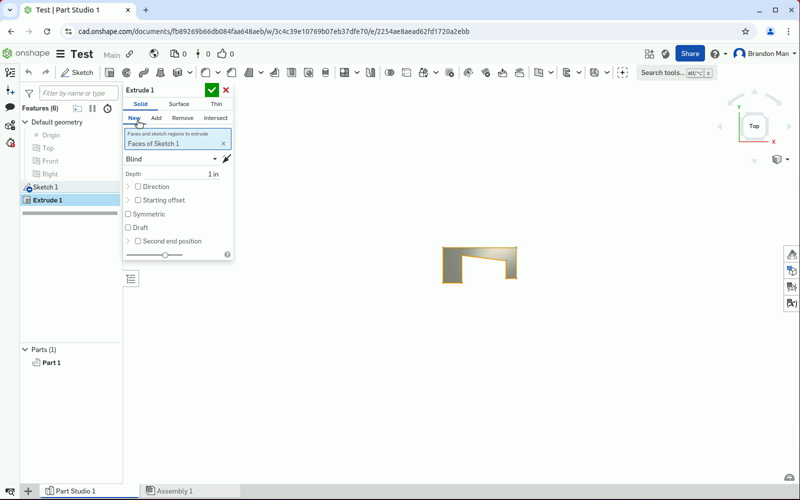
click(137, 120)
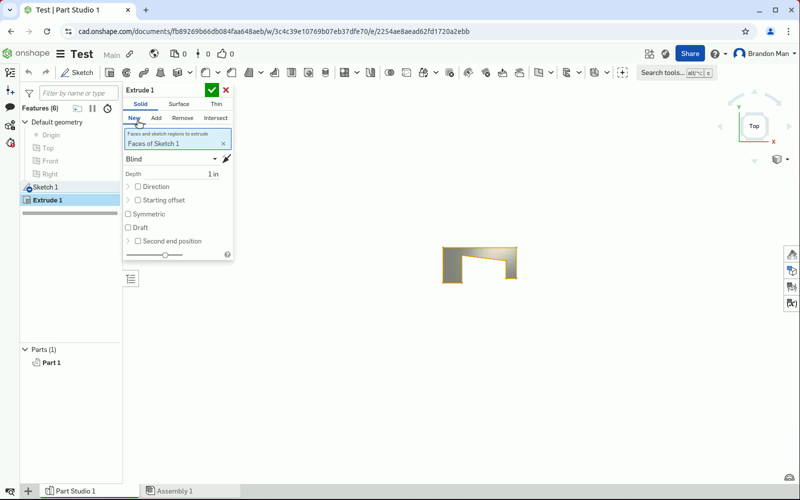
key(tab, 4)
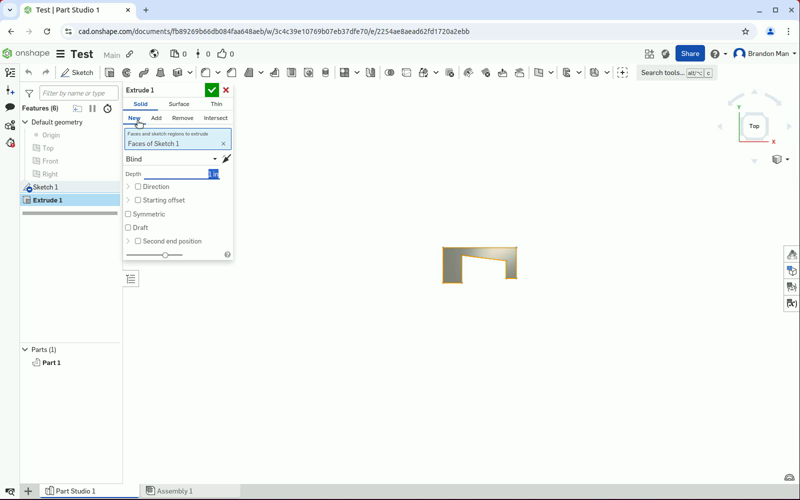
text(23.108)
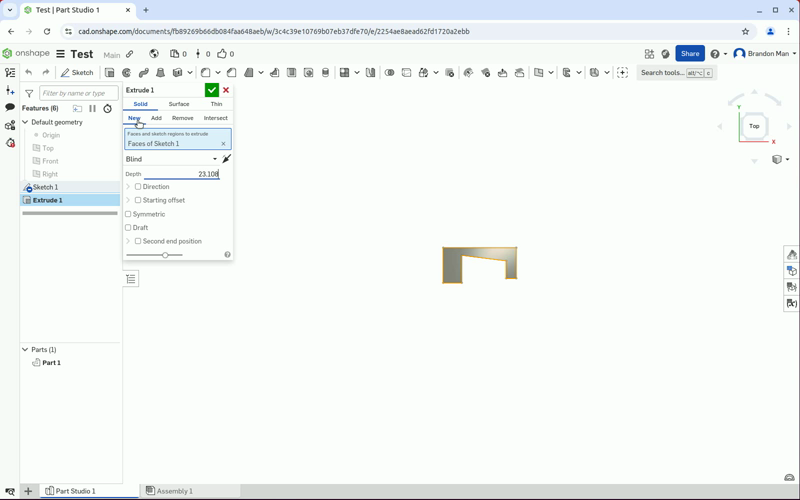
key(enter)
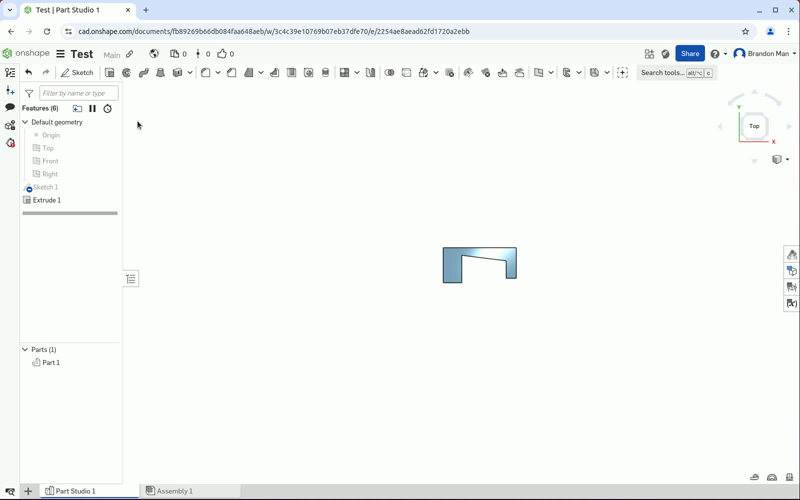
key(shift+h)
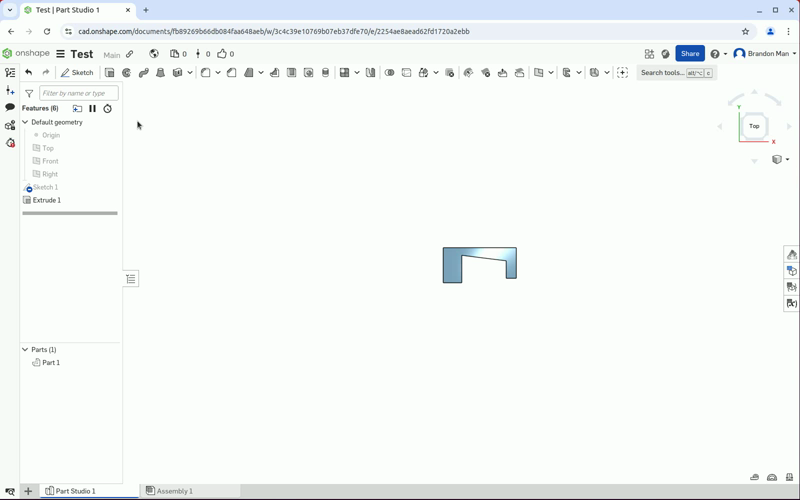
key(shift+h)
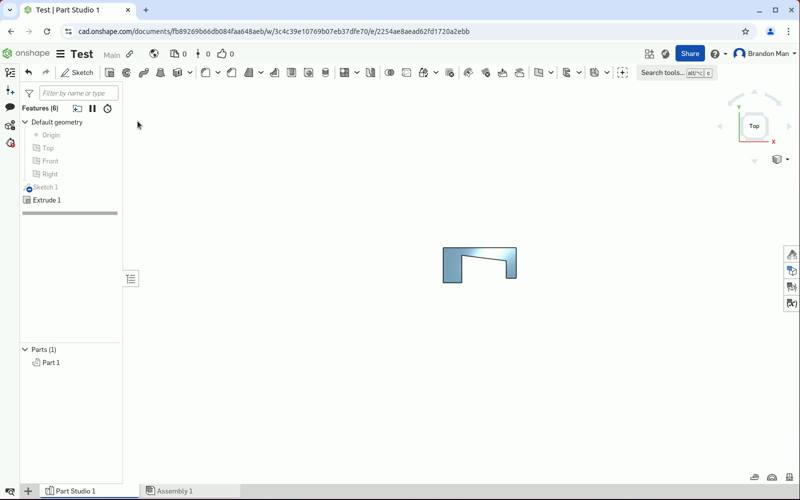
mouse_move(73, 189)
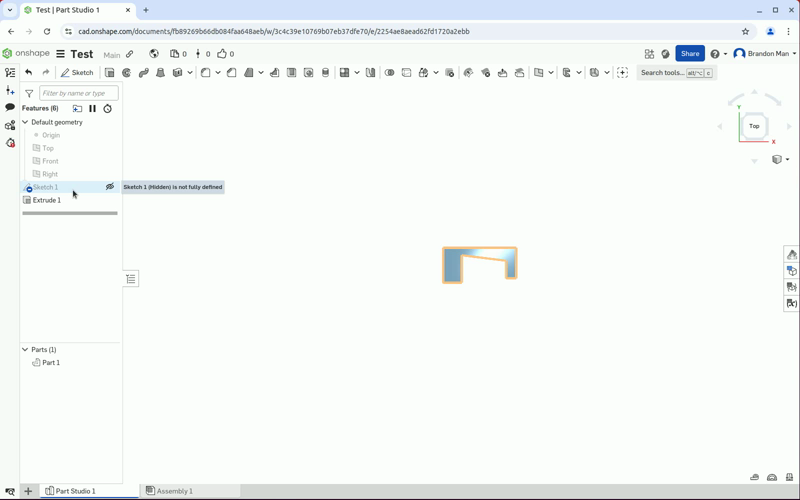
click(73, 189)
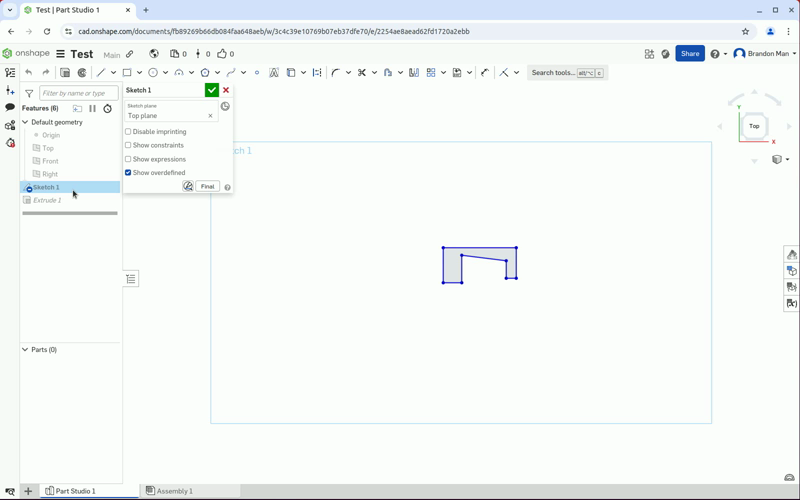
mouse_move(229, 92)
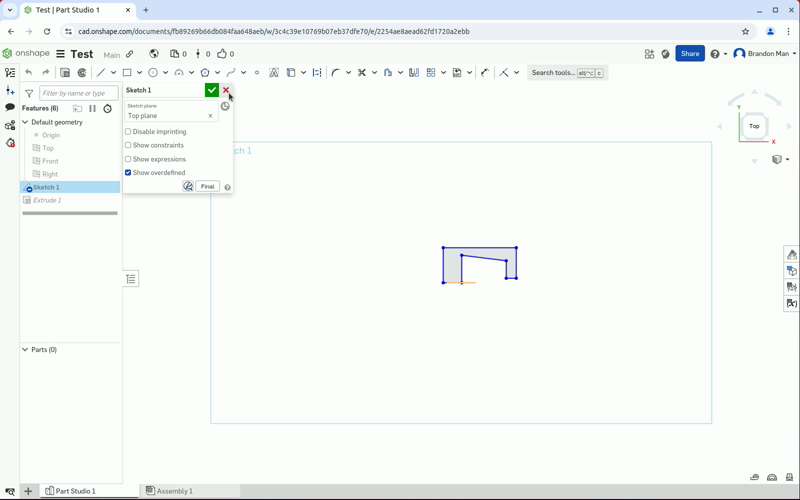
click(229, 92)
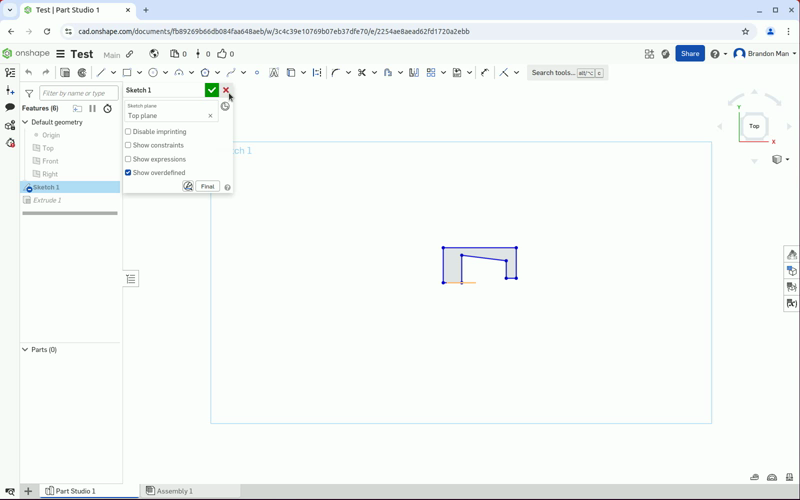
key(shift+s)
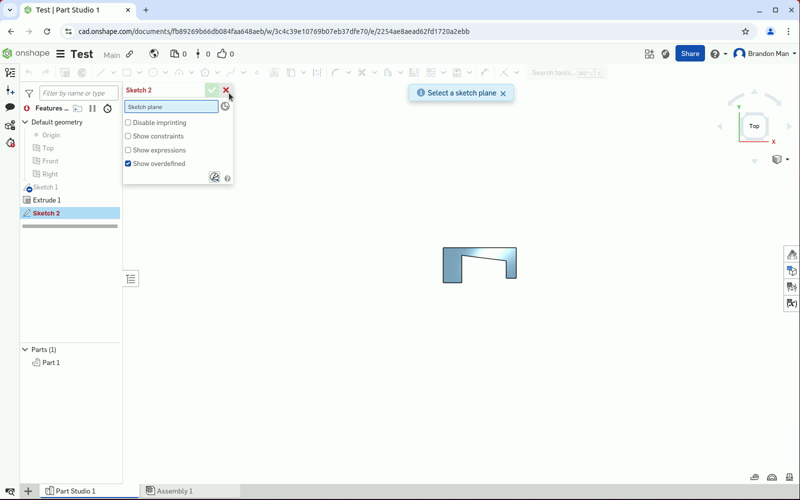
mouse_move(73, 150)
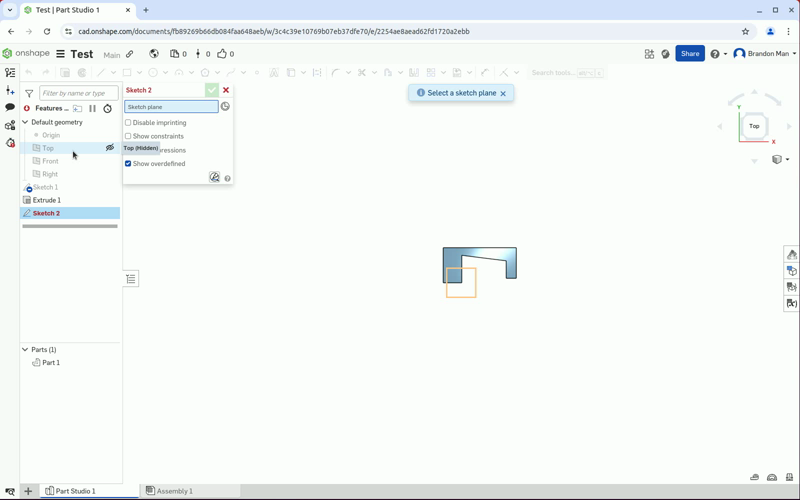
click(73, 150)
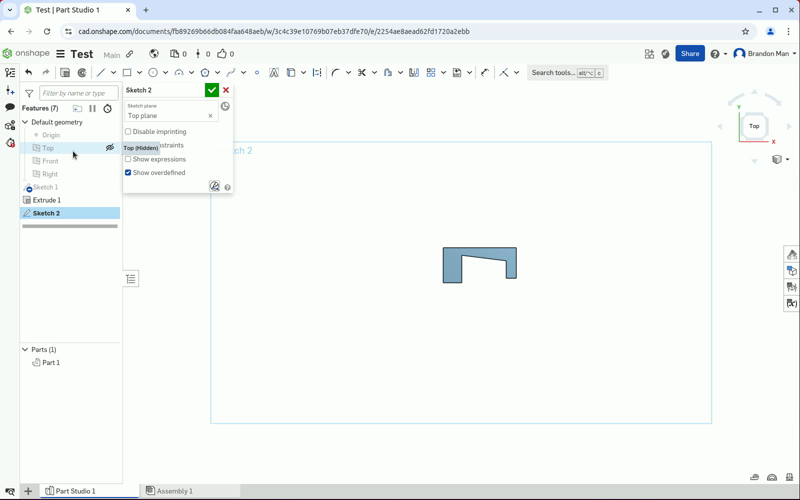
mouse_move(73, 352)
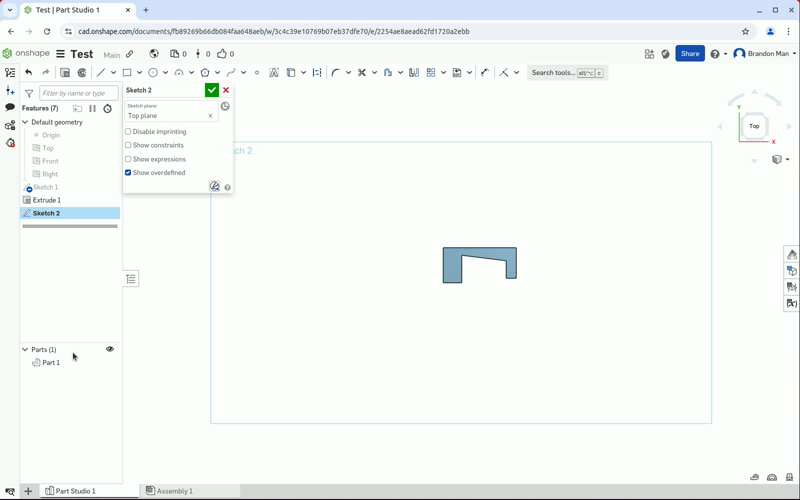
key(y)
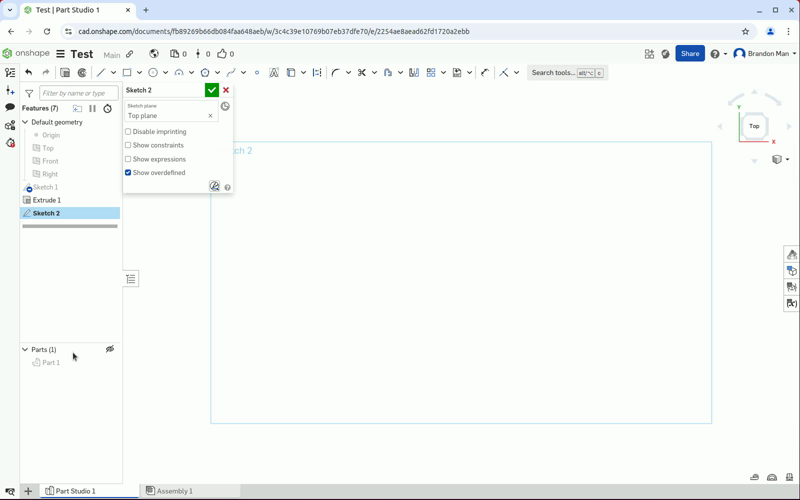
key(l)
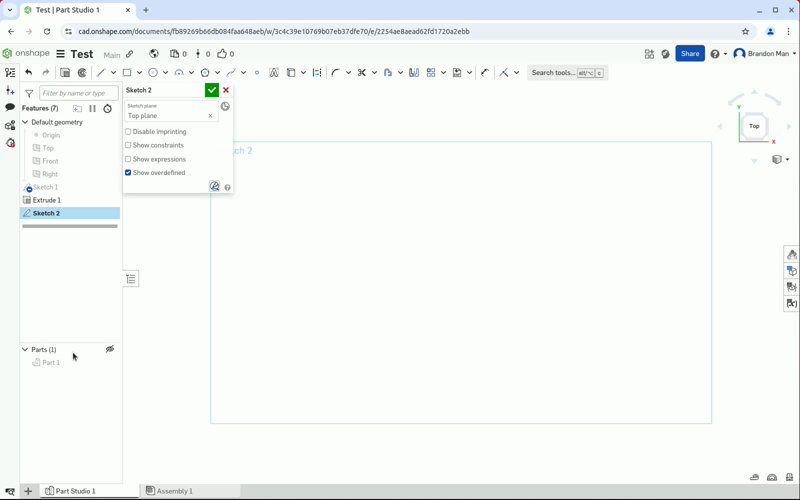
key_down(shift)
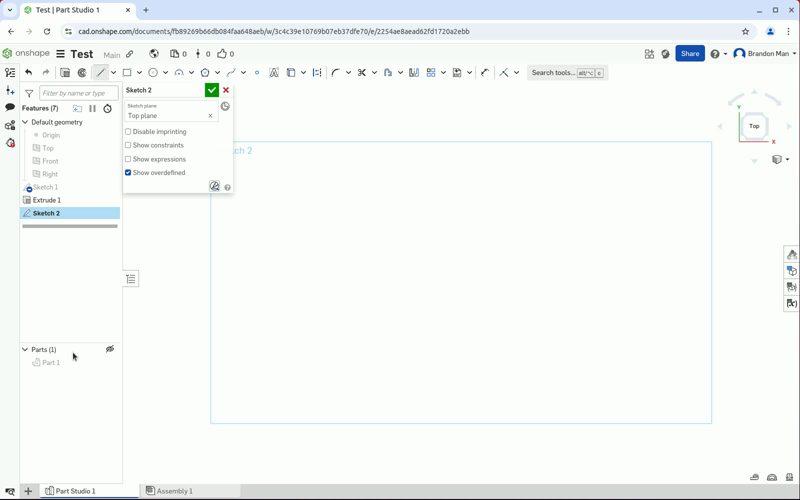
mouse_move(460, 278)
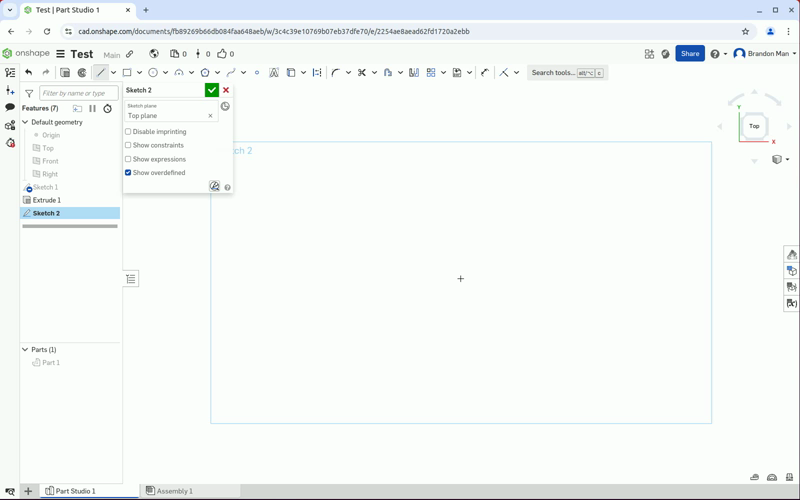
click(460, 278)
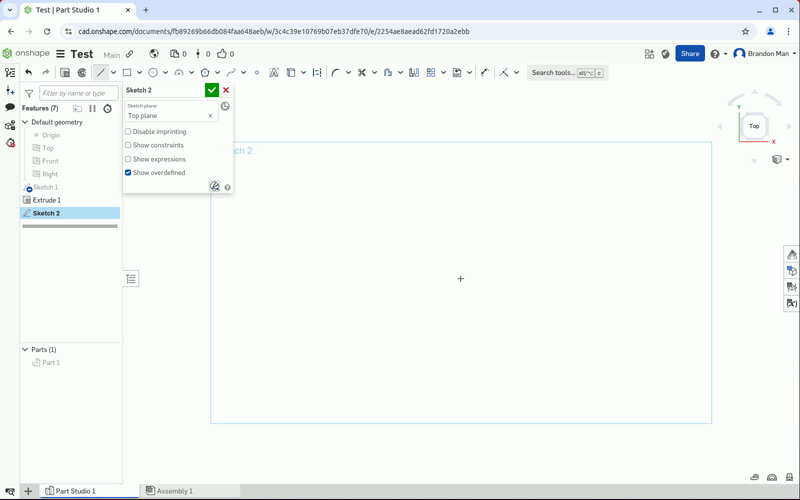
key_up(shift)
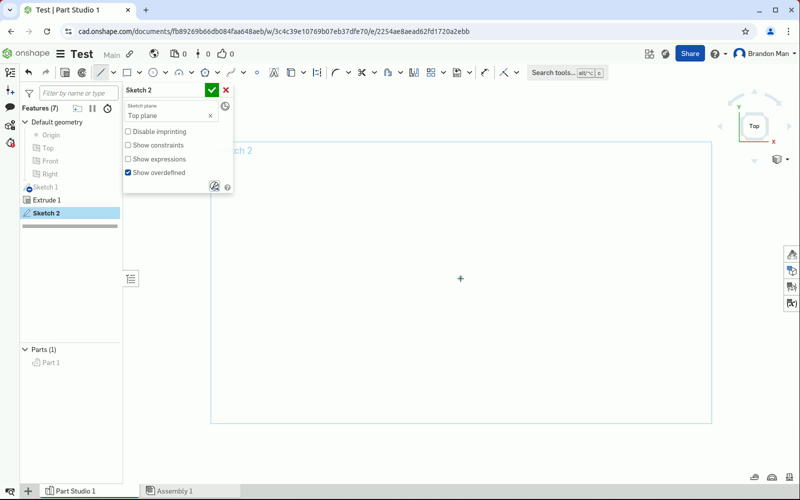
key_down(shift)
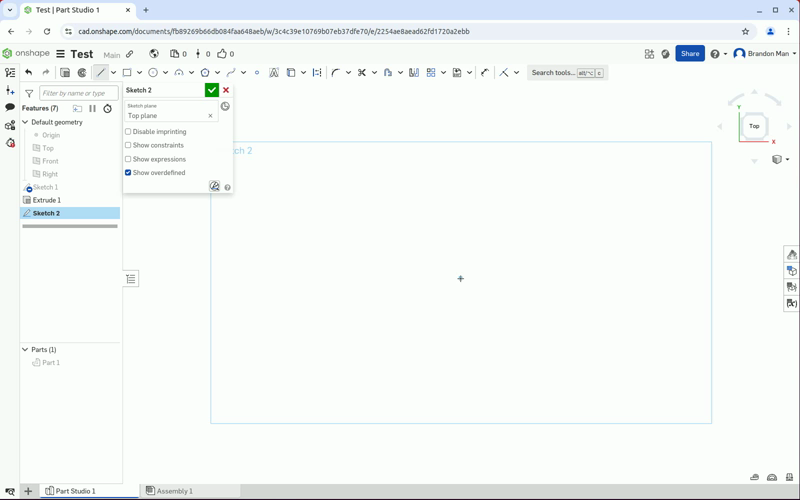
mouse_move(490, 278)
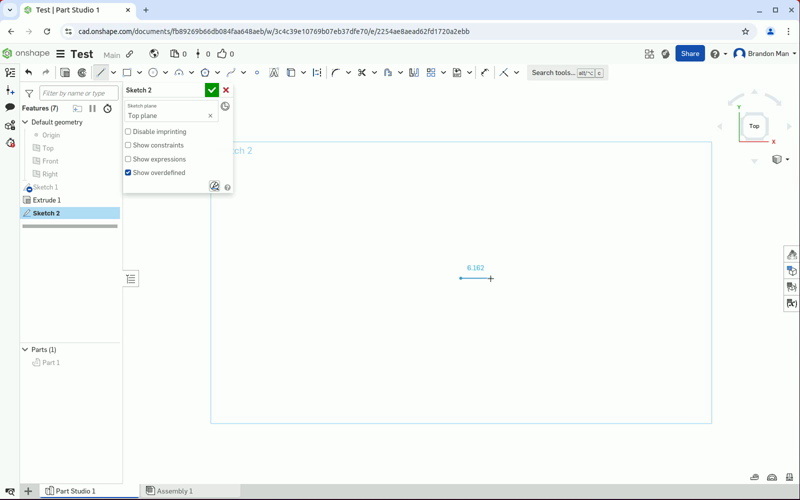
mouse_move(506, 278)
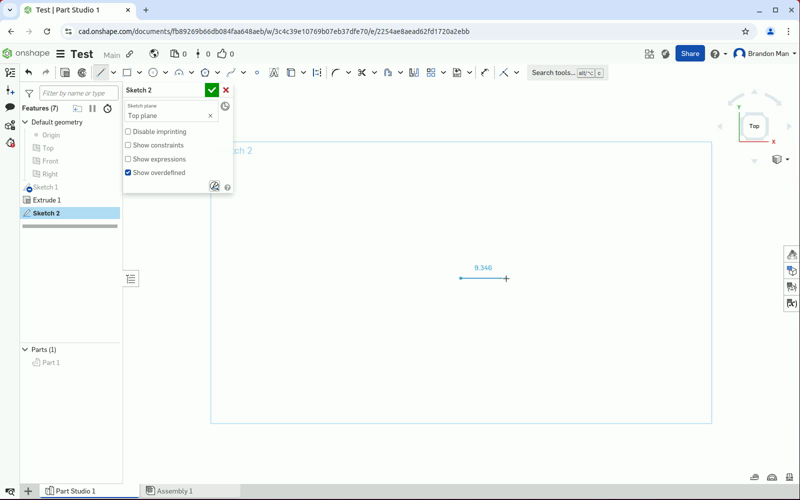
click(506, 278)
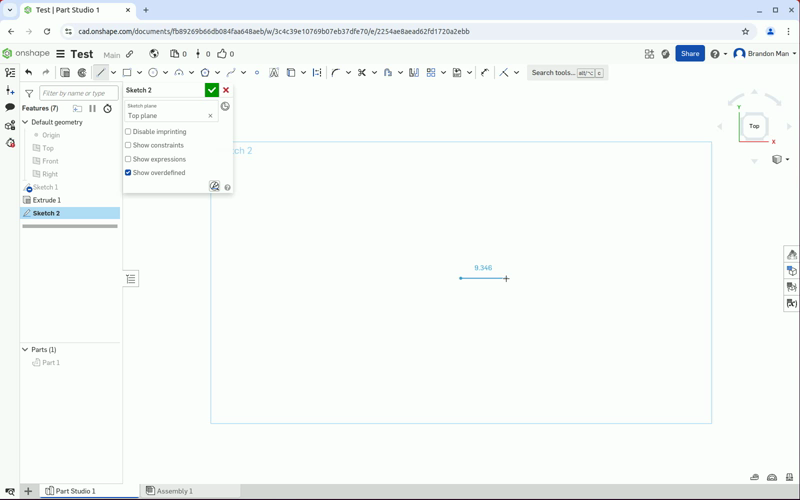
key_up(shift)
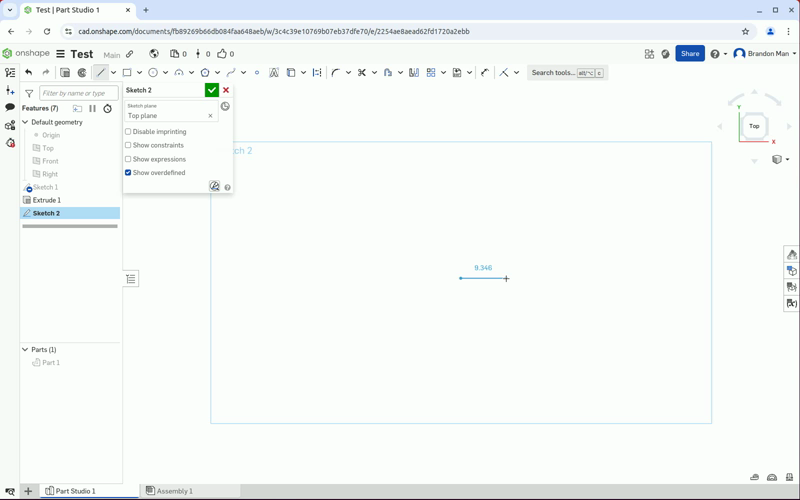
key_down(shift)
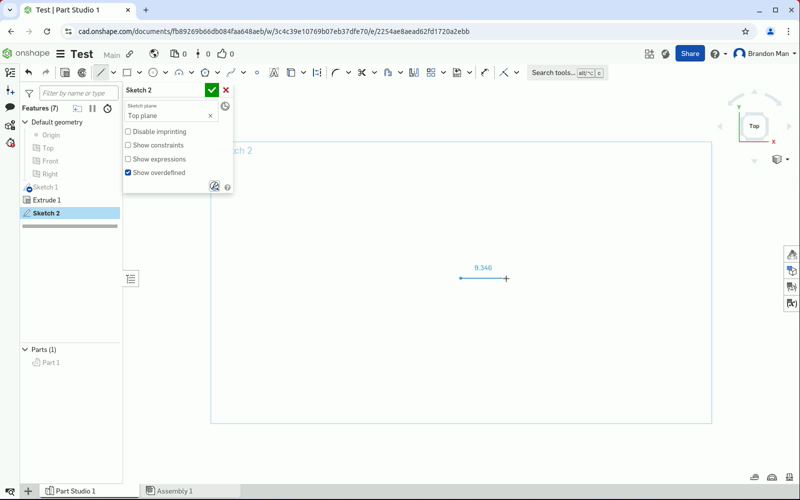
mouse_move(536, 278)
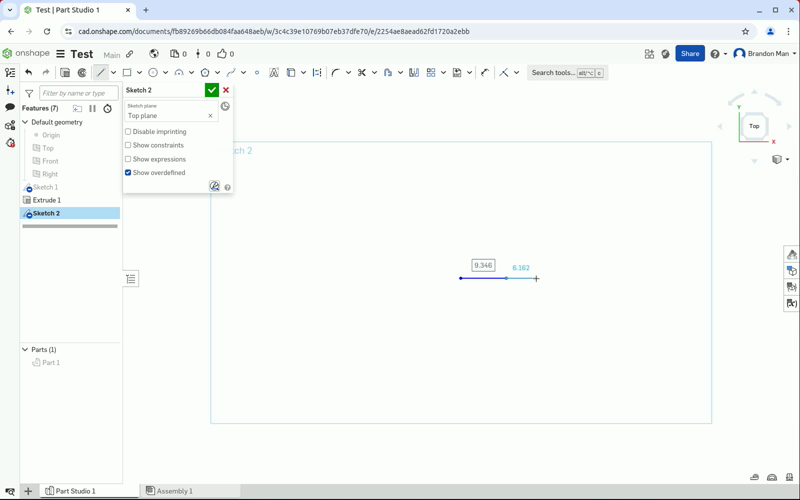
mouse_move(506, 277)
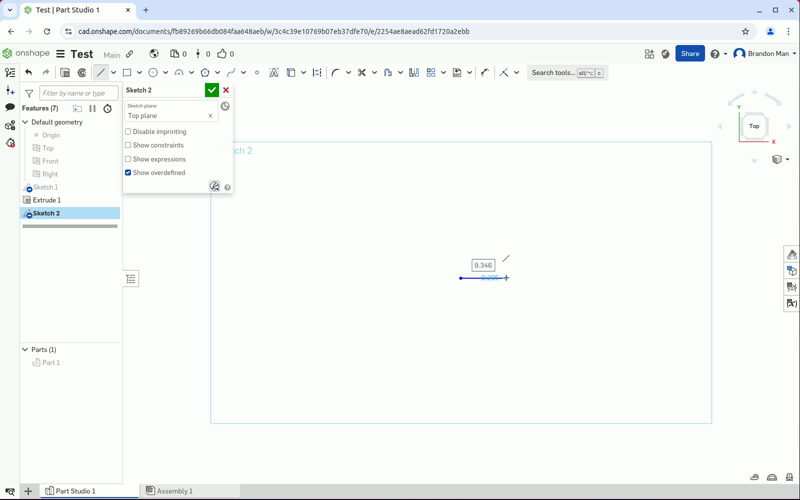
scroll(6)
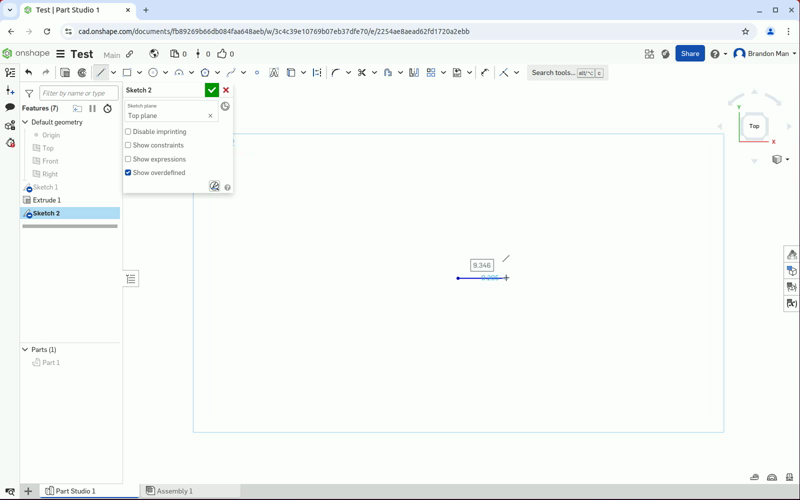
scroll(6)
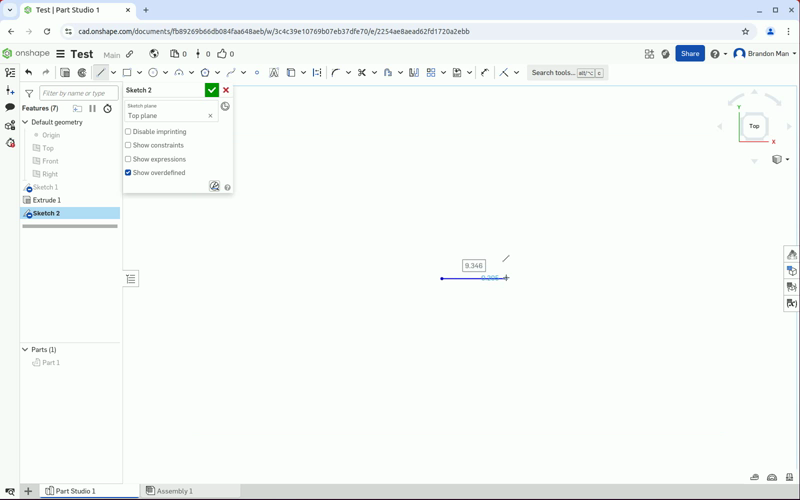
scroll(6)
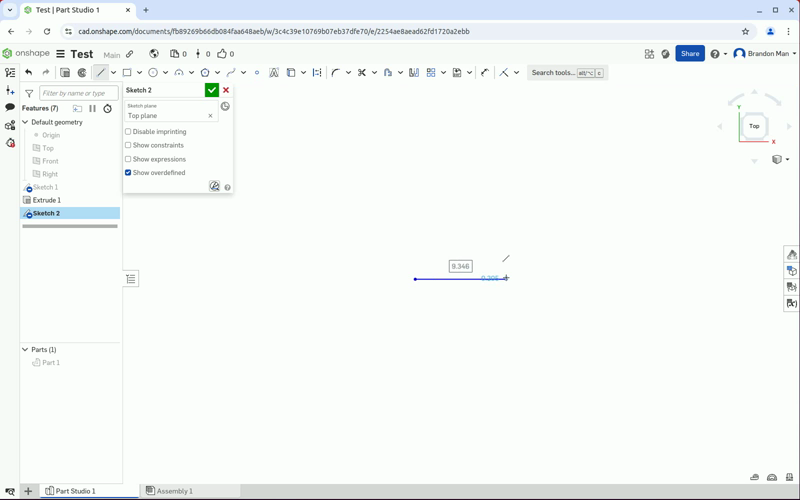
scroll(6)
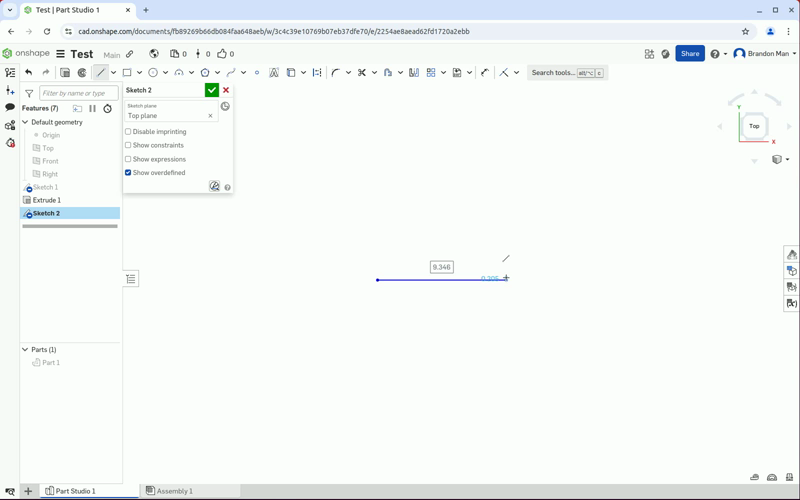
scroll(6)
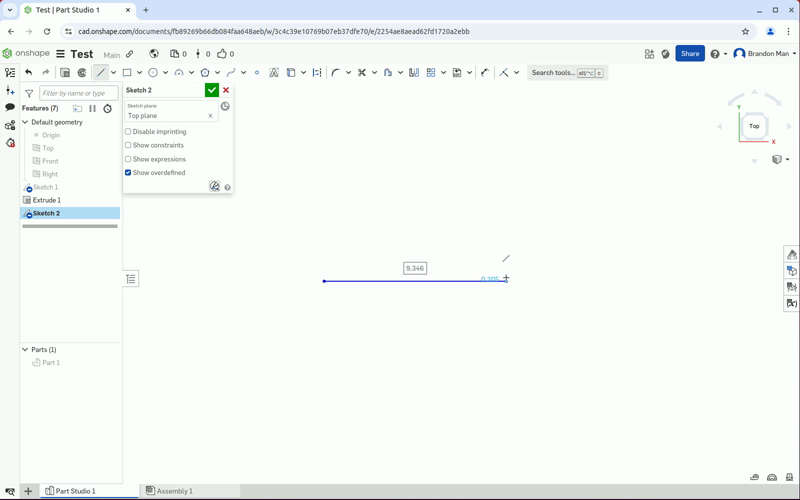
scroll(6)
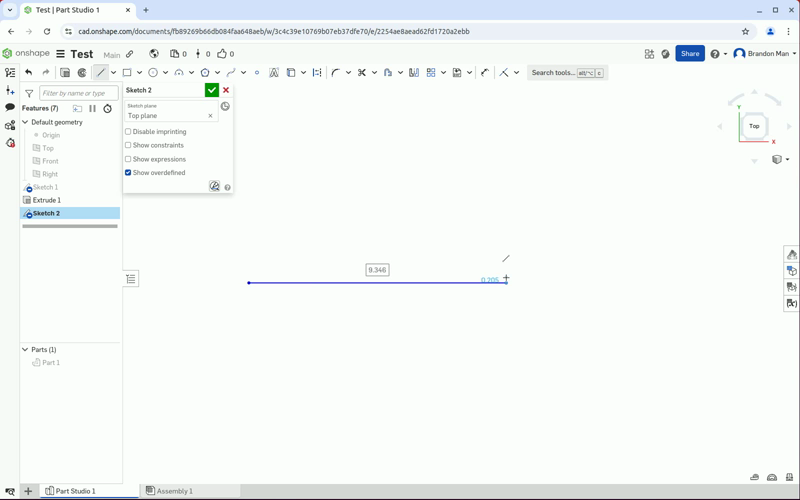
scroll(6)
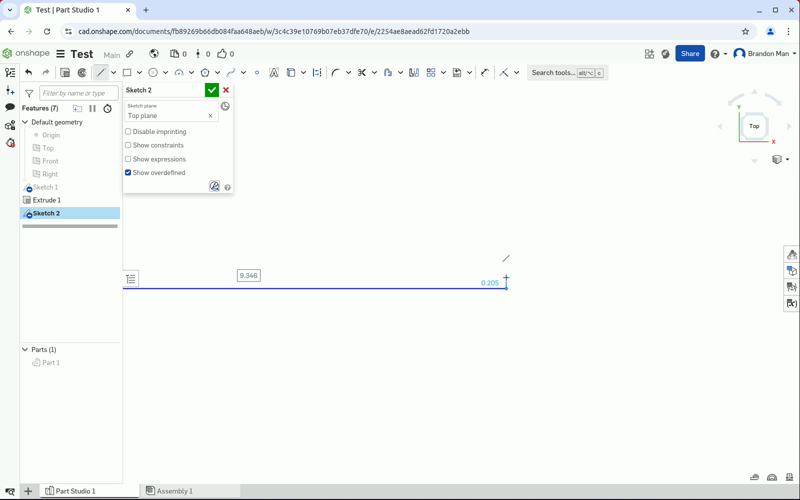
click(506, 277)
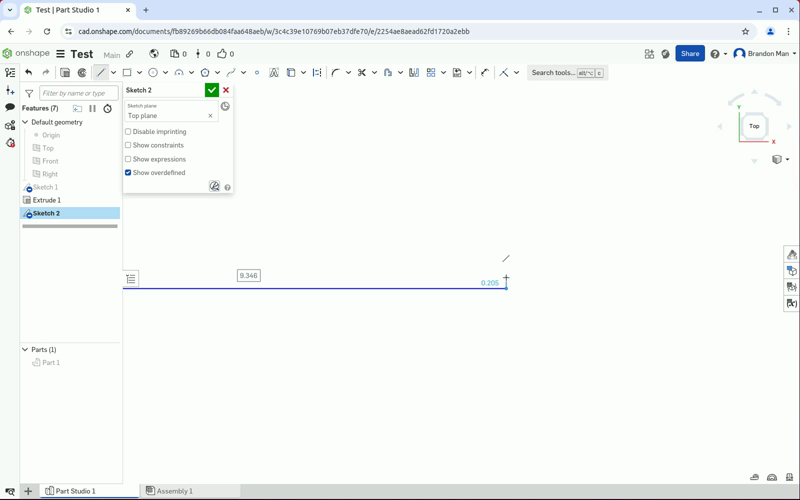
scroll(-6)
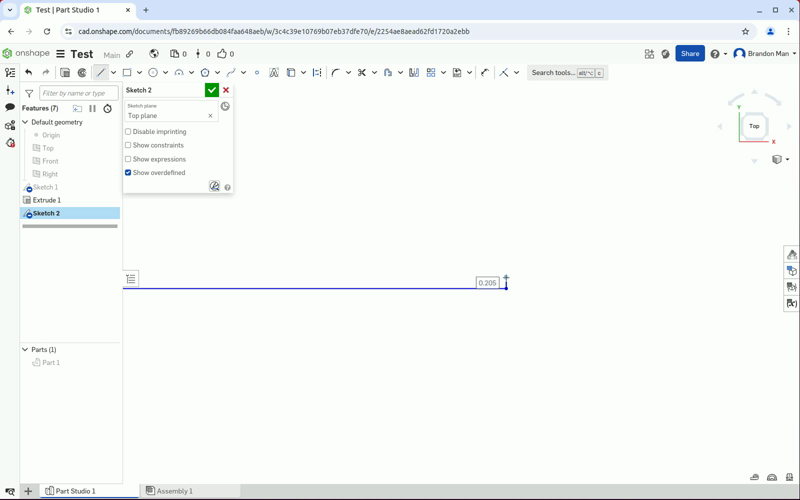
scroll(-6)
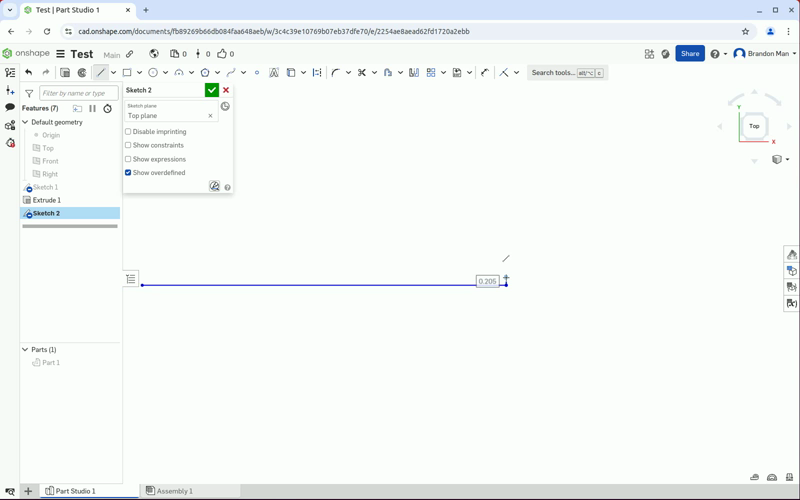
scroll(-6)
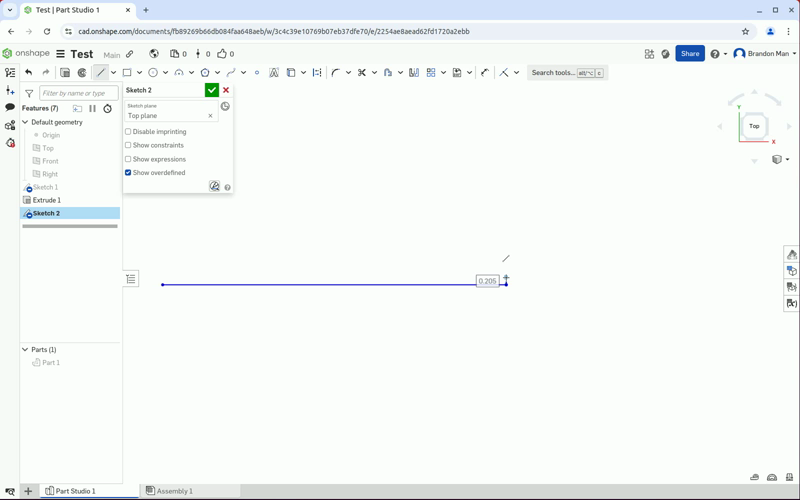
scroll(-6)
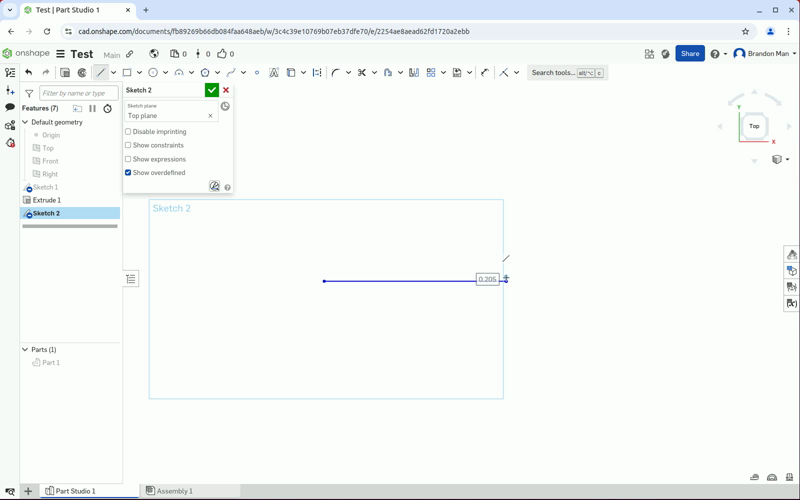
scroll(-6)
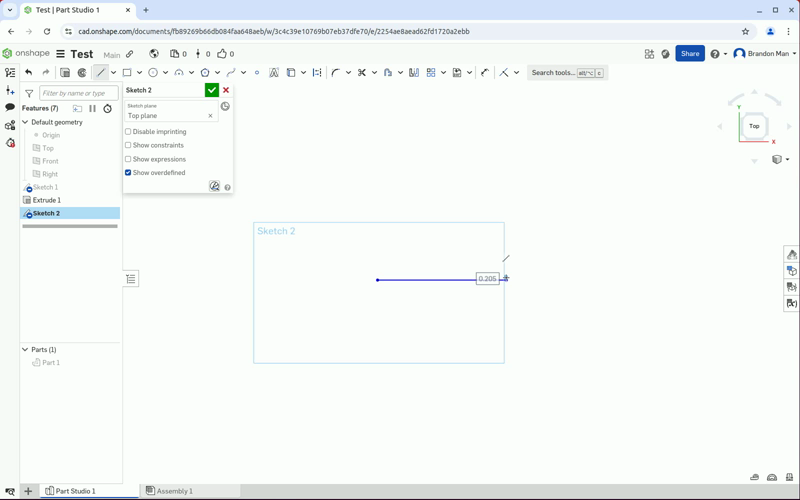
scroll(-6)
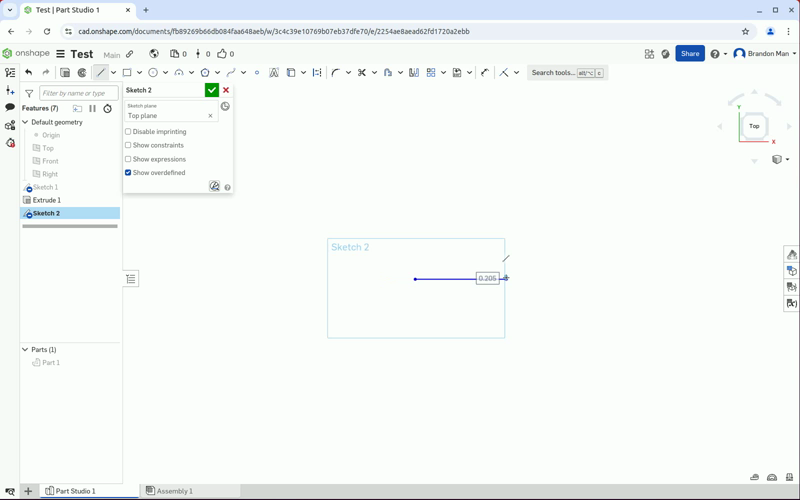
scroll(-6)
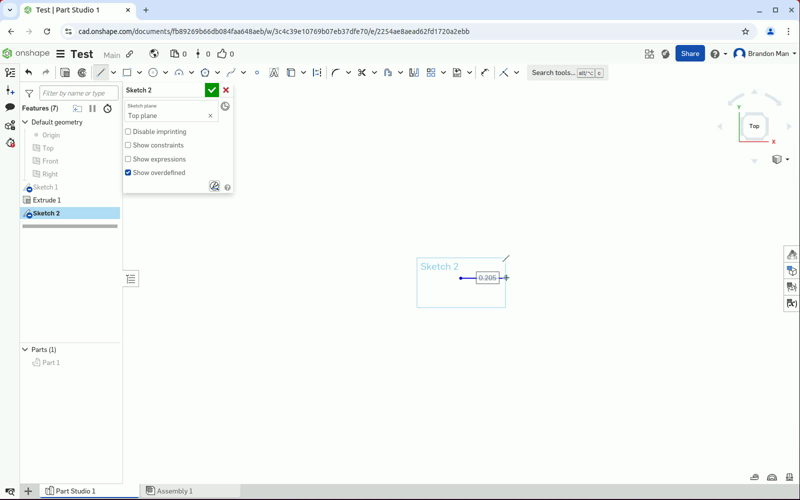
key_up(shift)
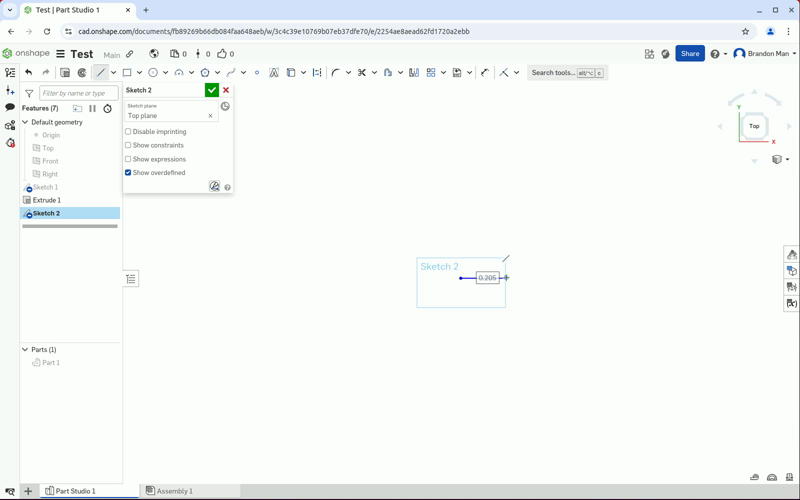
key_down(shift)
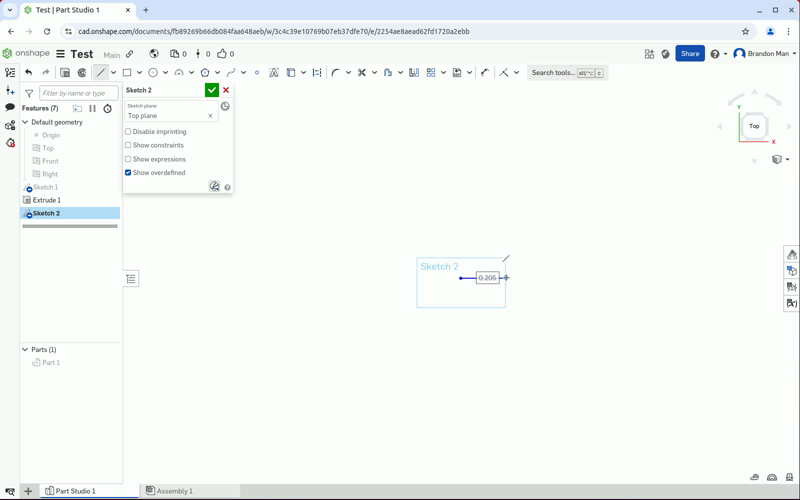
mouse_move(536, 277)
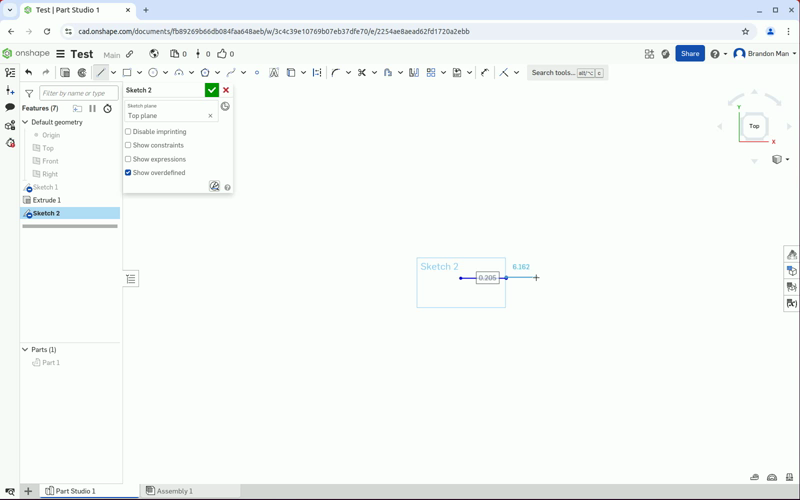
mouse_move(460, 277)
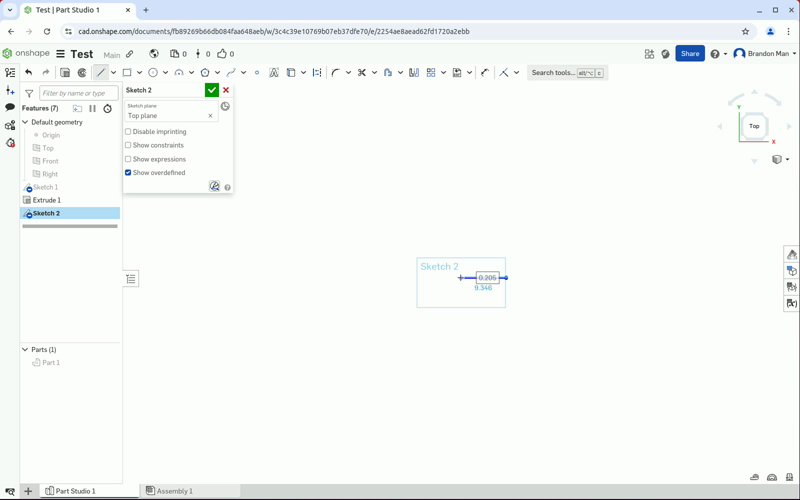
scroll(6)
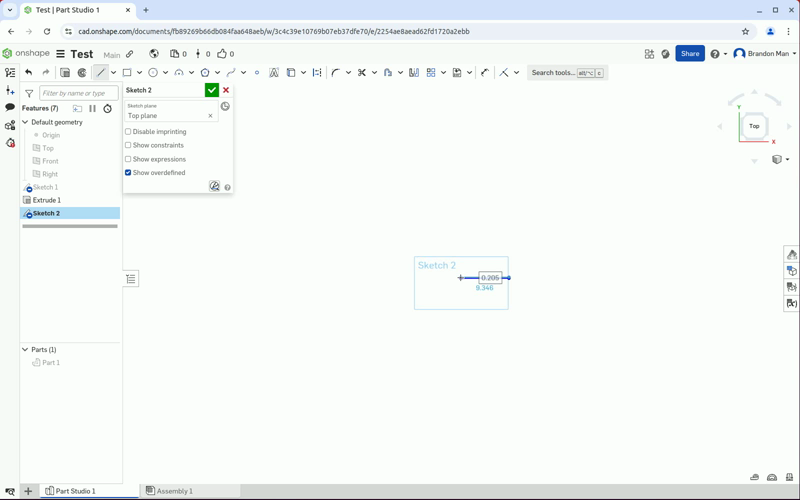
scroll(6)
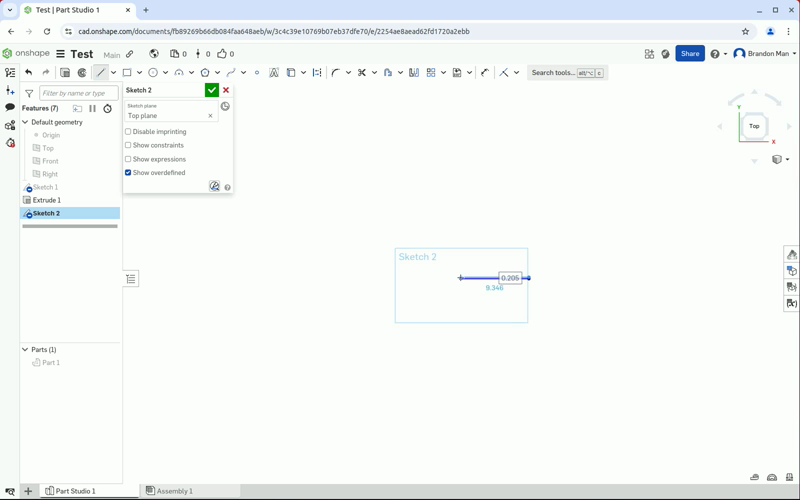
scroll(6)
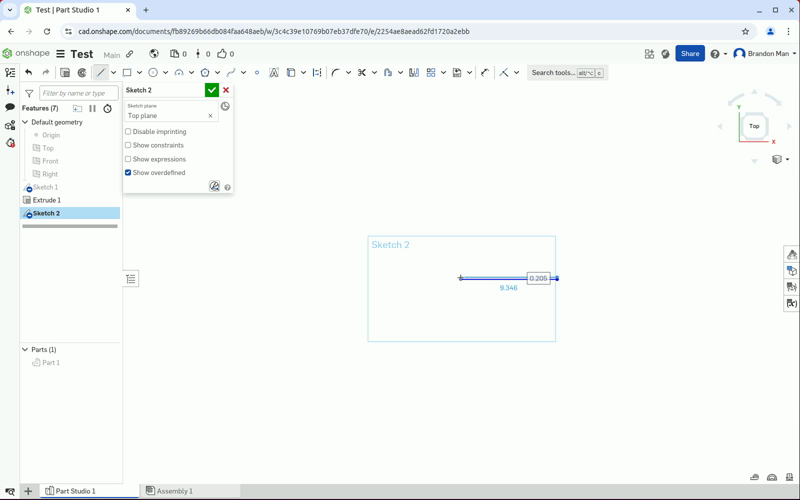
scroll(6)
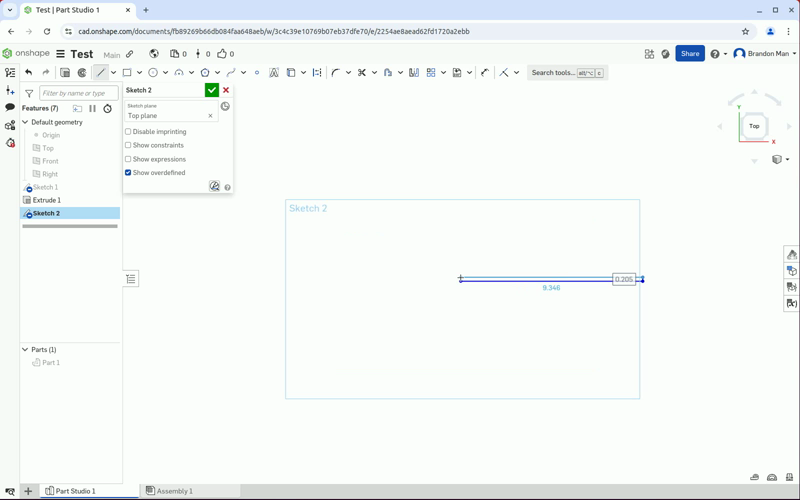
scroll(6)
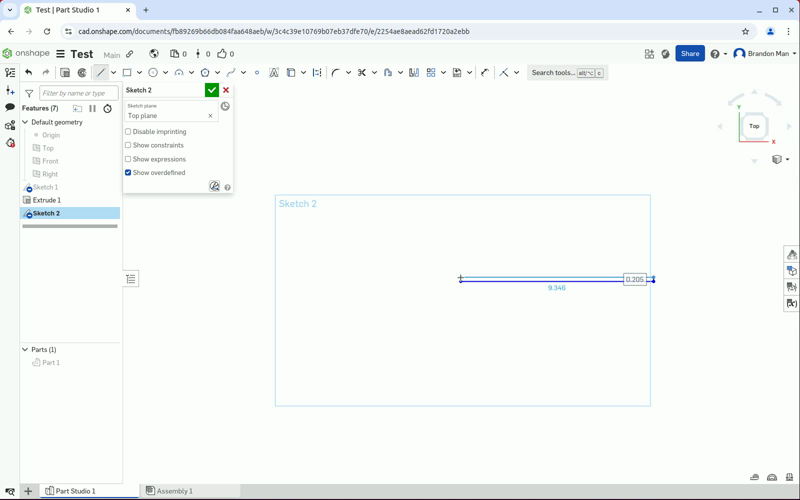
scroll(6)
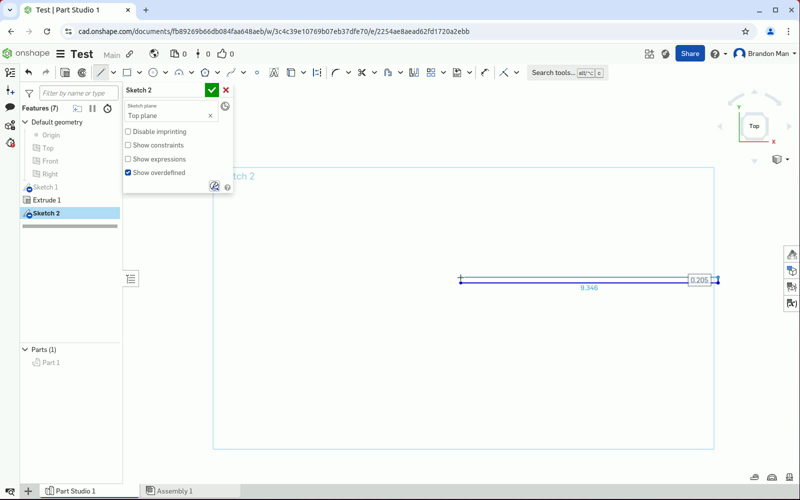
scroll(6)
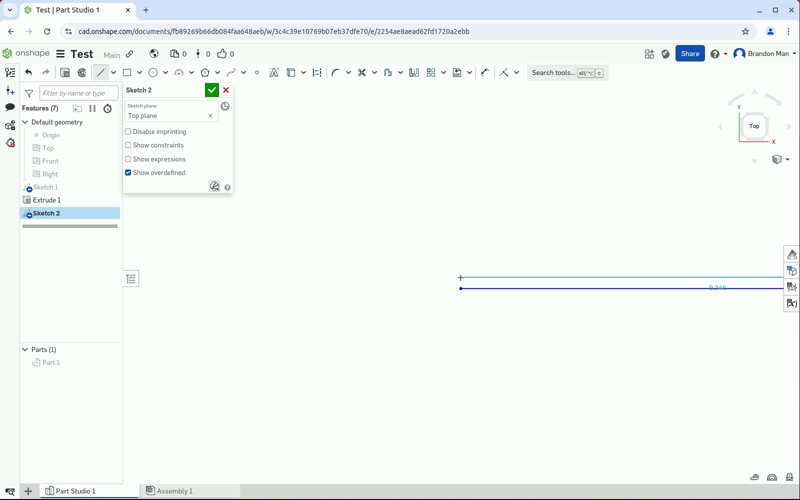
click(460, 277)
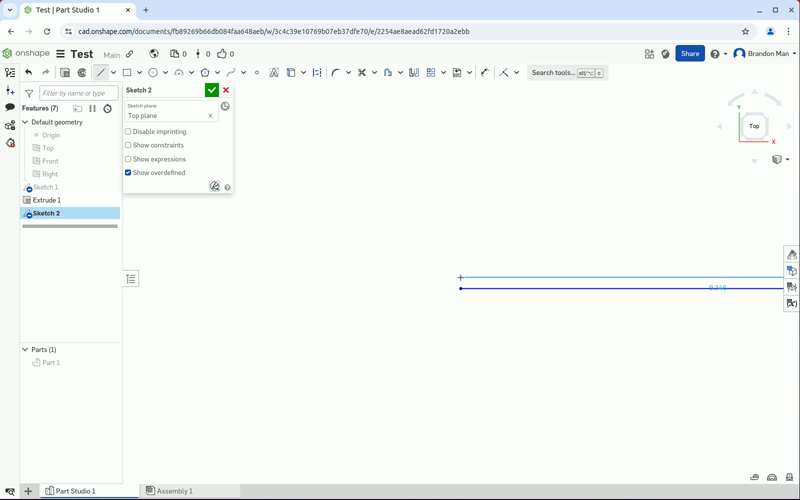
scroll(-6)
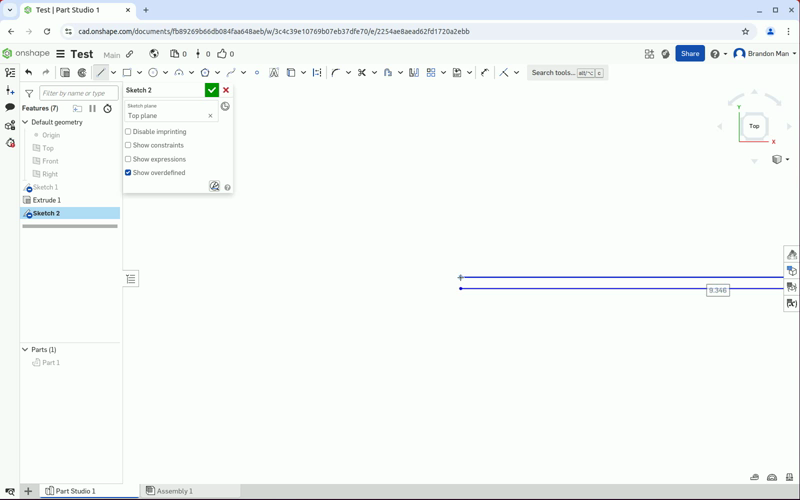
scroll(-6)
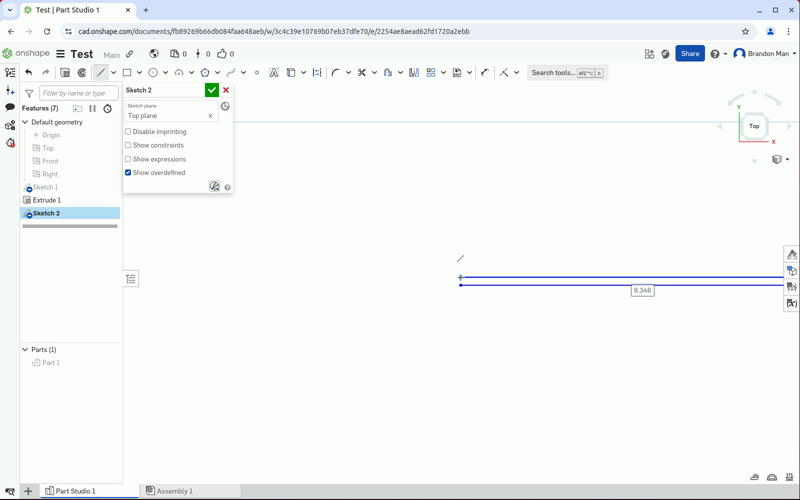
scroll(-6)
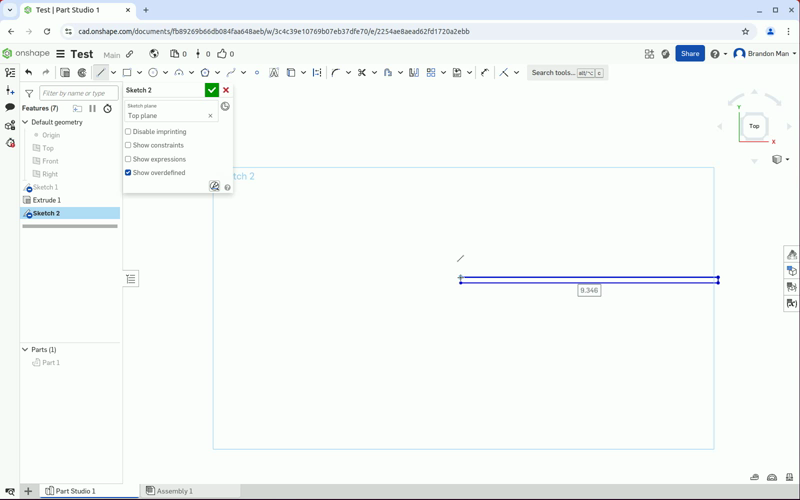
scroll(-6)
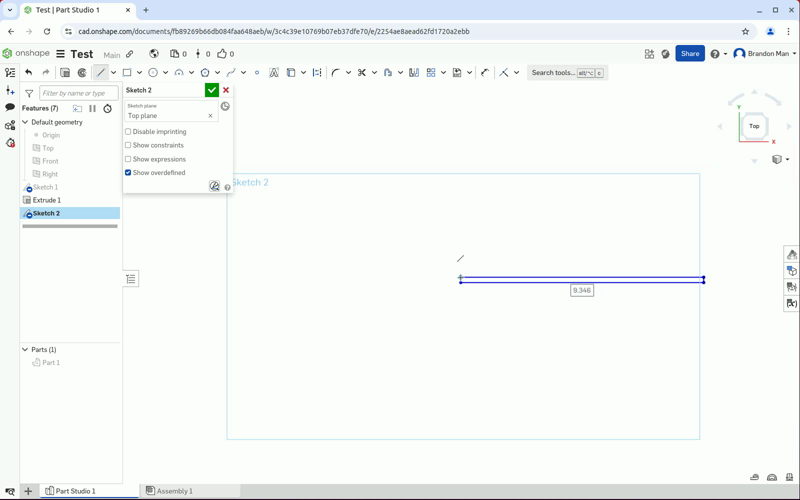
scroll(-6)
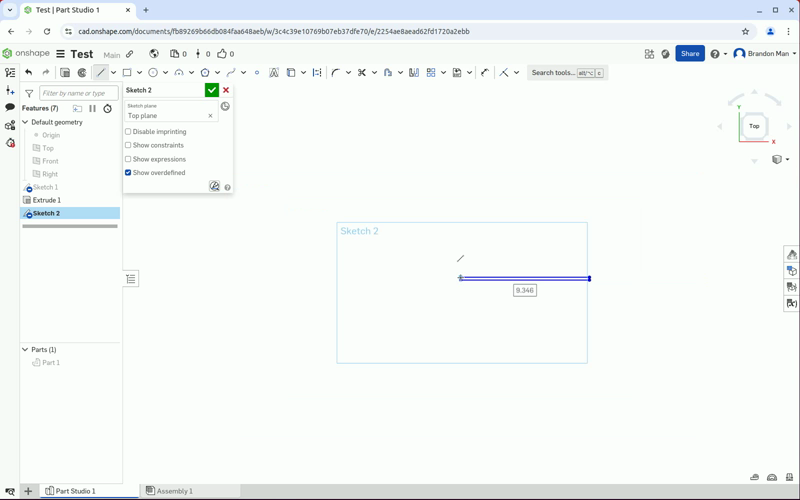
scroll(-6)
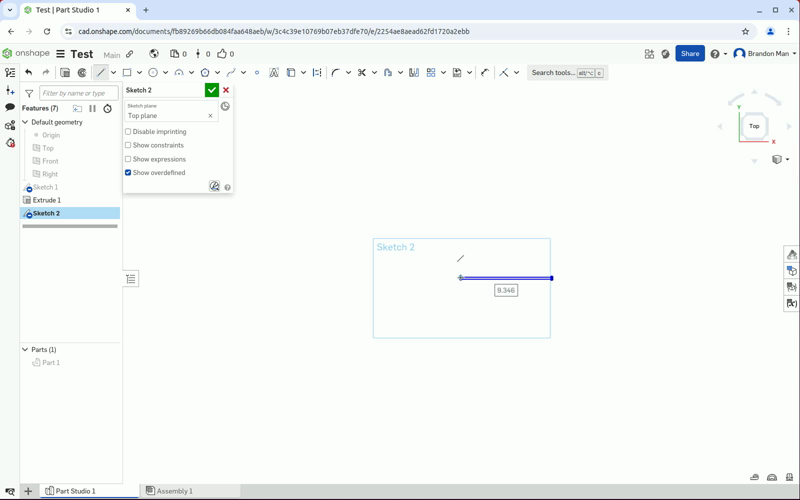
scroll(-6)
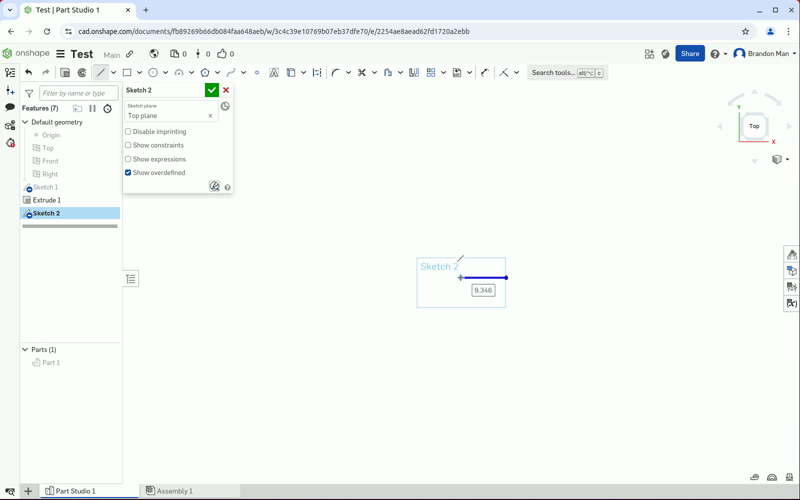
key_up(shift)
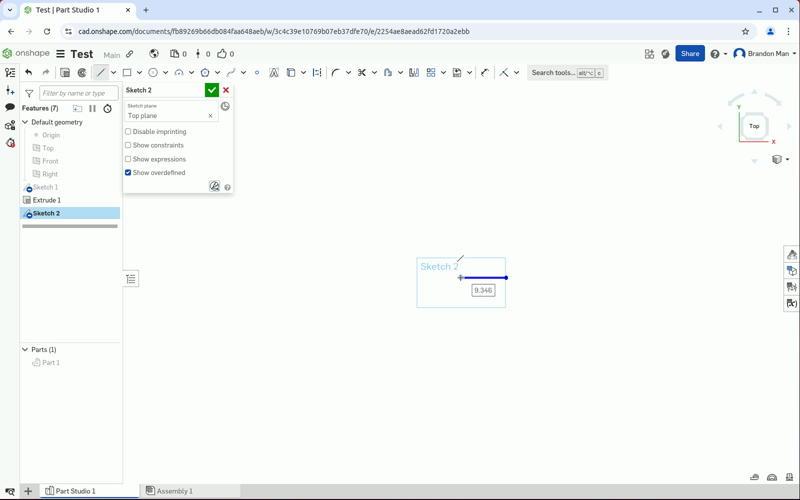
mouse_move(490, 277)
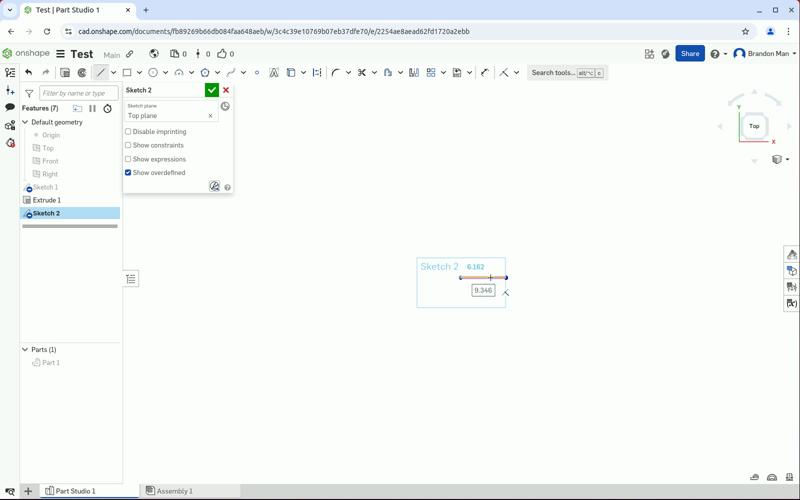
key_down(shift)
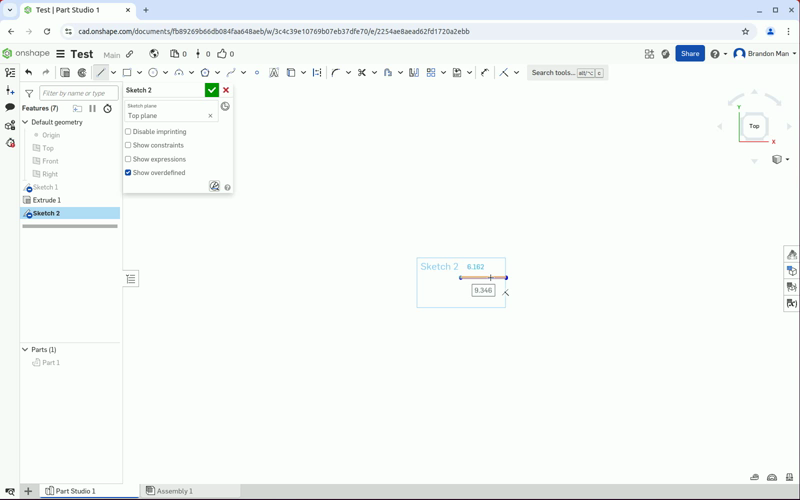
mouse_move(460, 278)
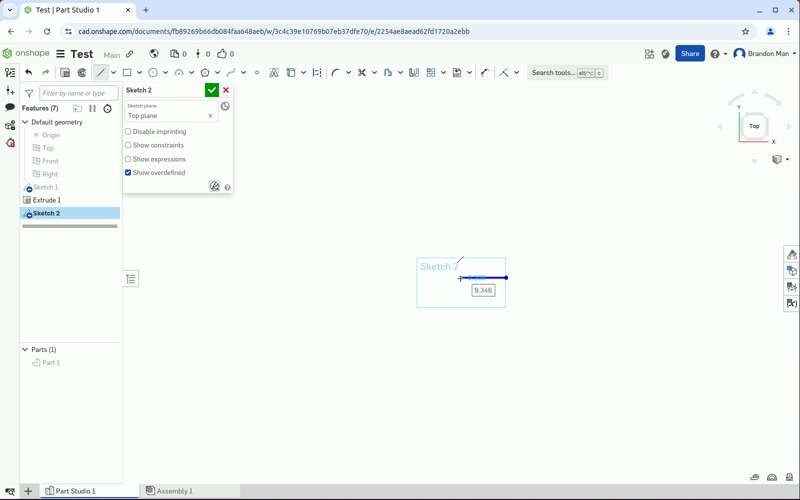
scroll(6)
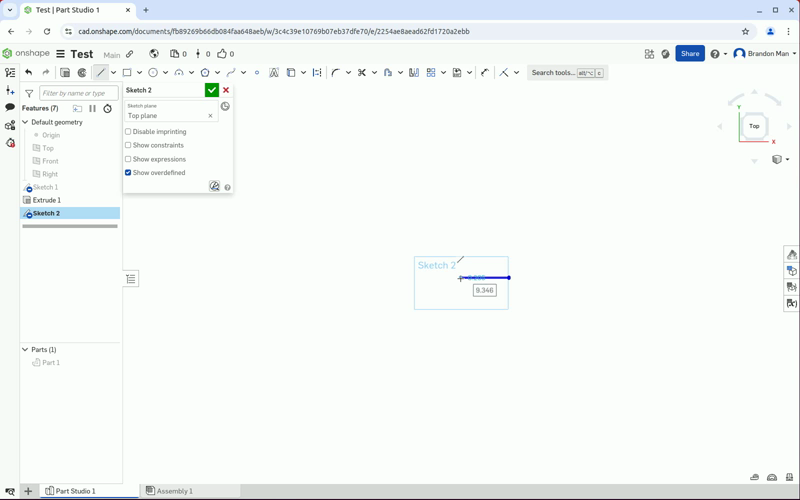
scroll(6)
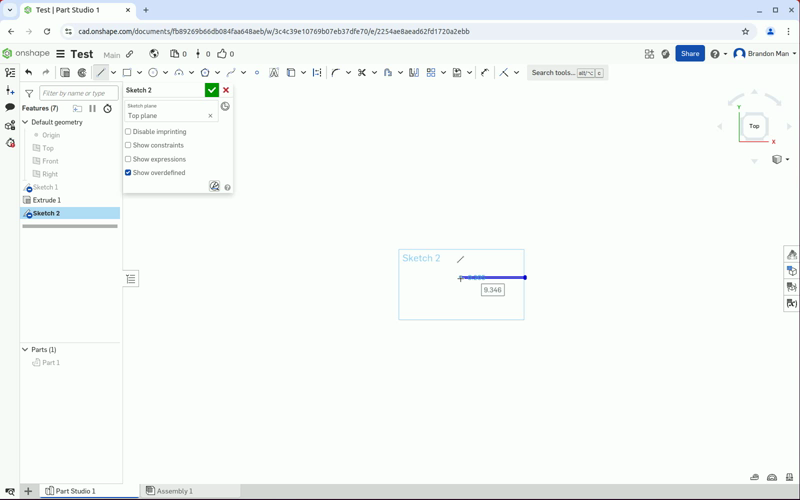
scroll(6)
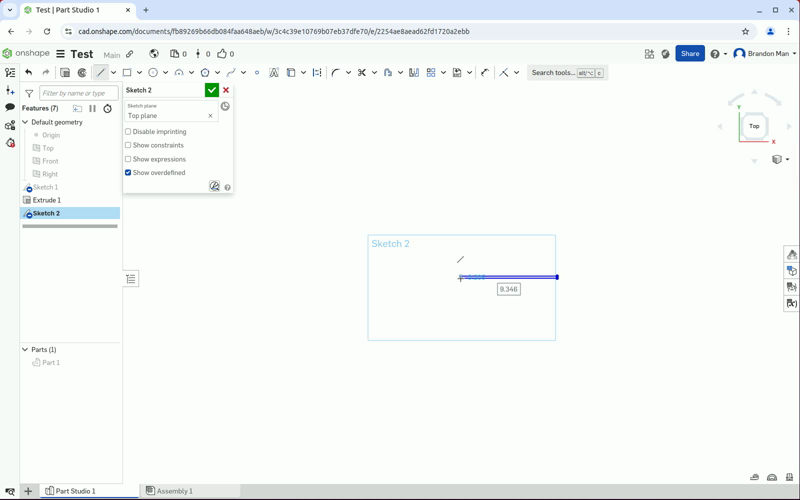
scroll(6)
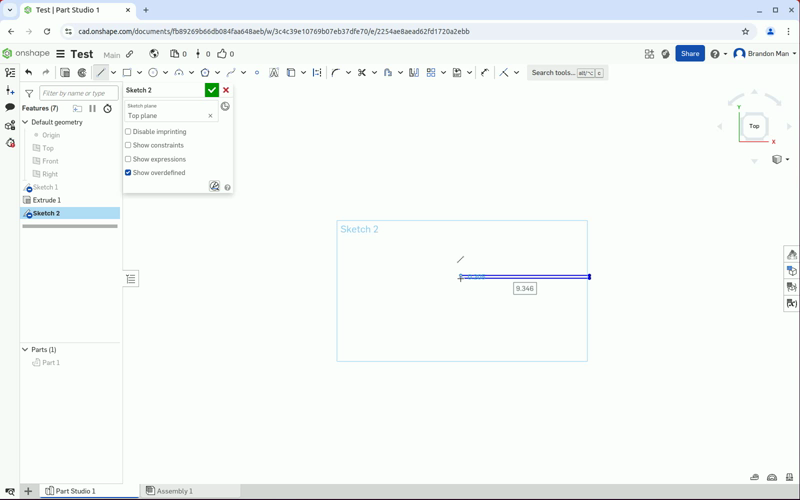
scroll(6)
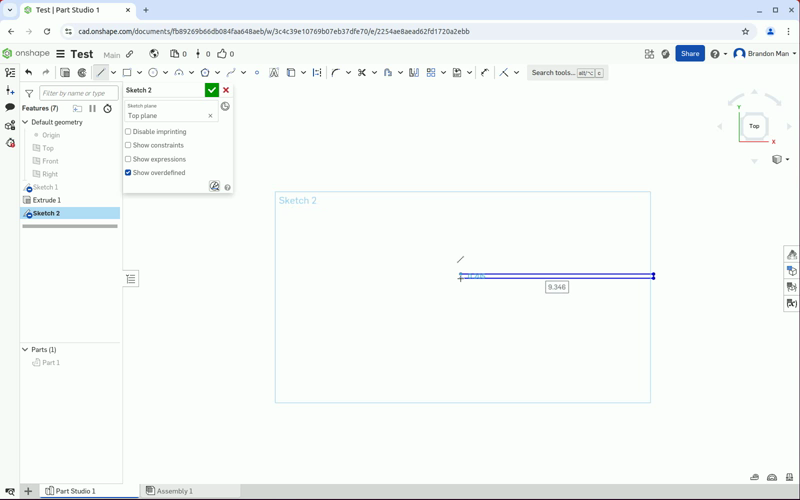
scroll(6)
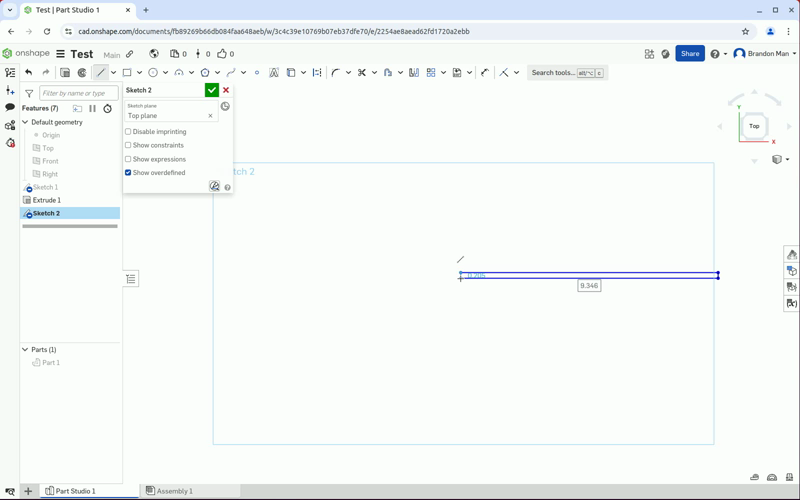
scroll(6)
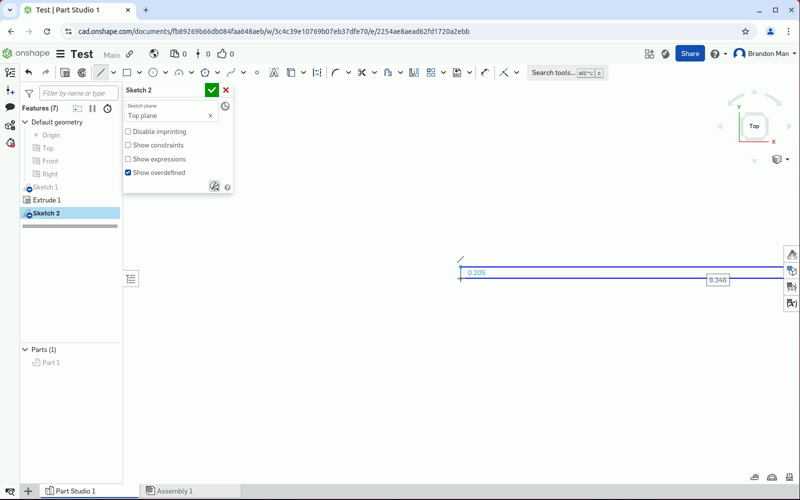
key_up(shift)
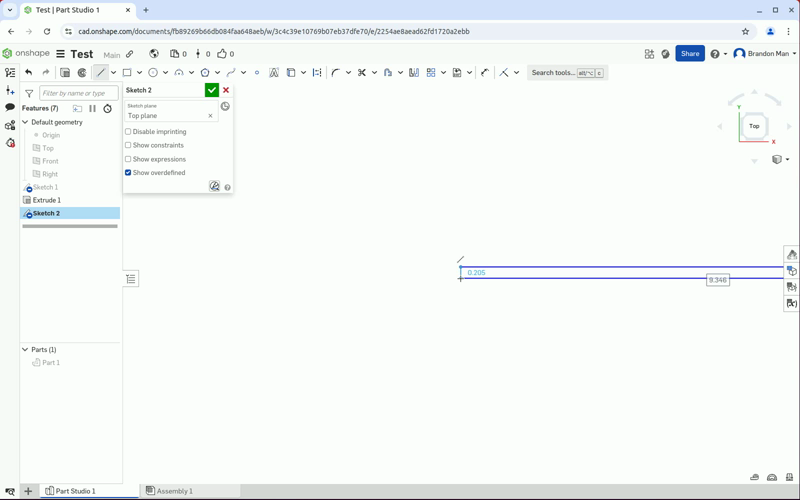
click(460, 278)
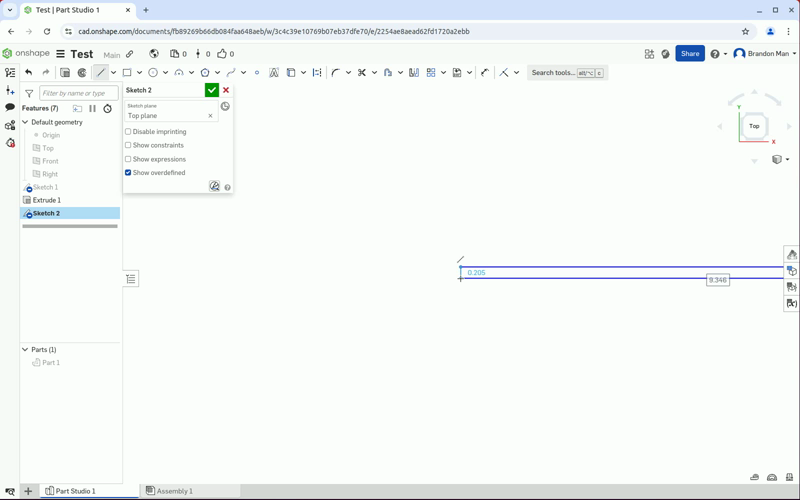
scroll(-6)
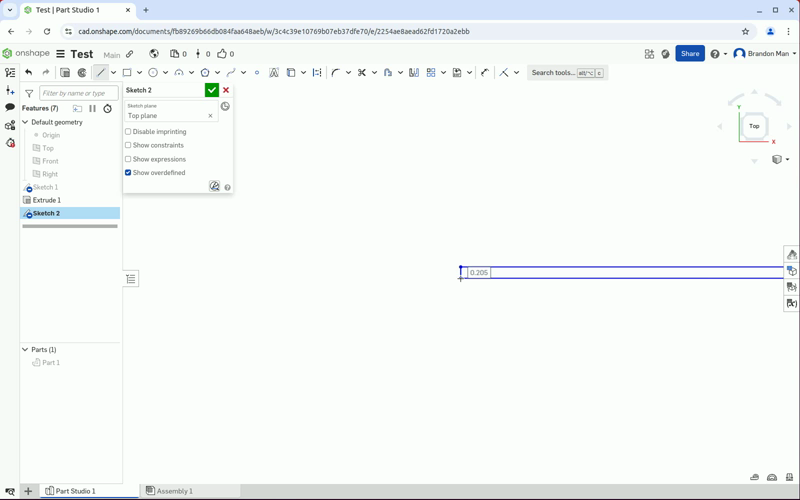
scroll(-6)
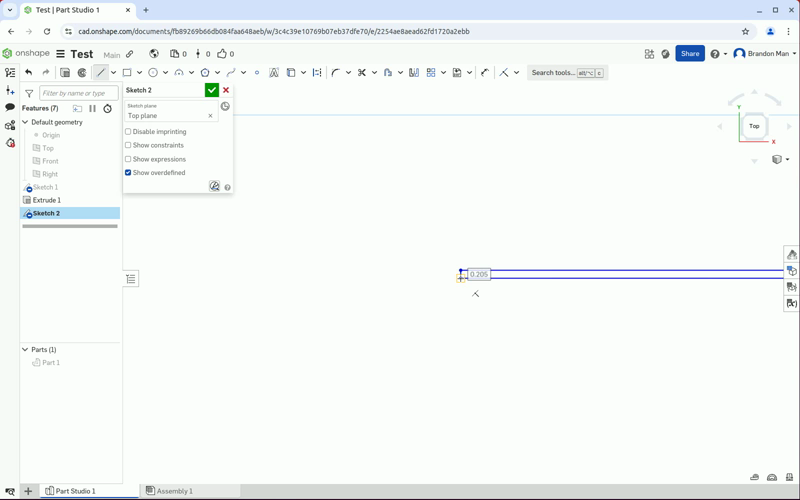
scroll(-6)
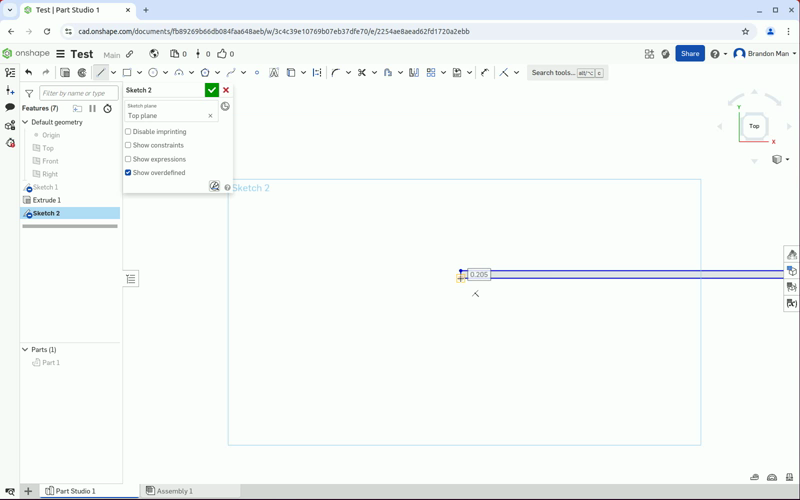
scroll(-6)
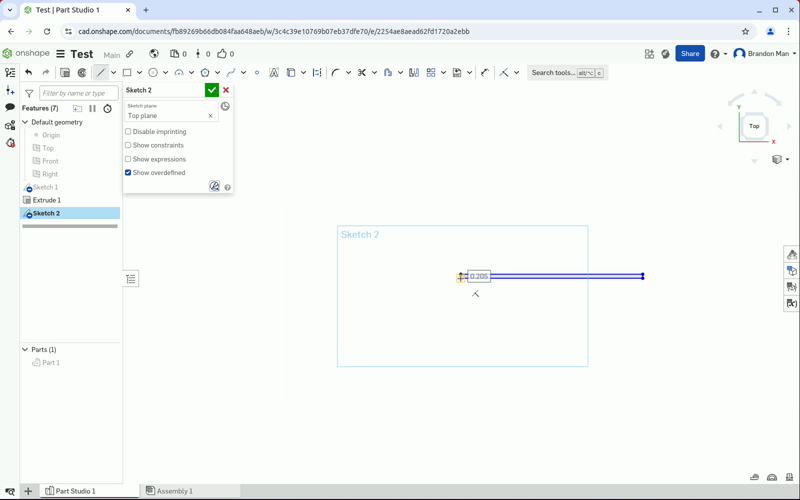
scroll(-6)
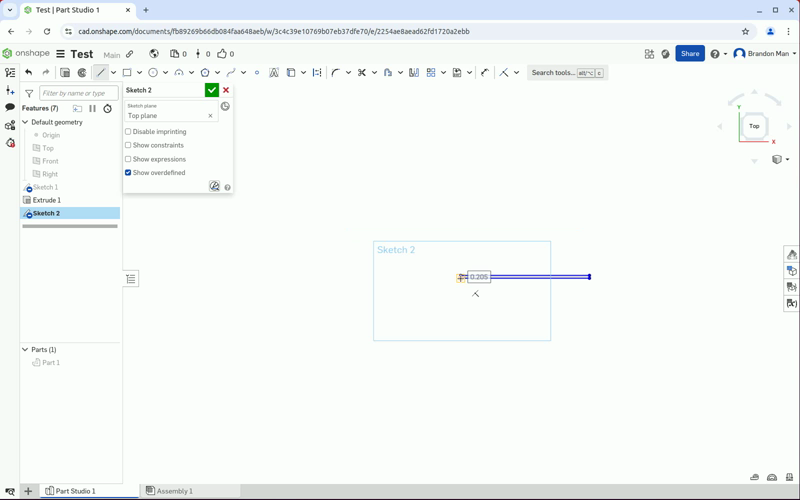
scroll(-6)
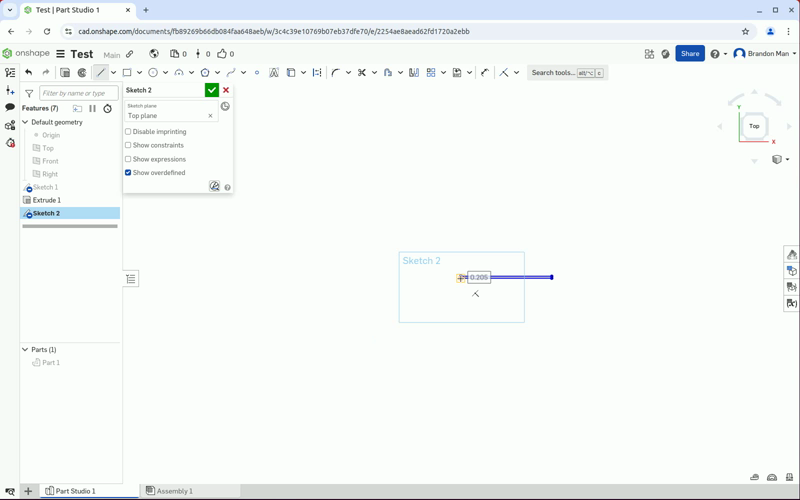
scroll(-6)
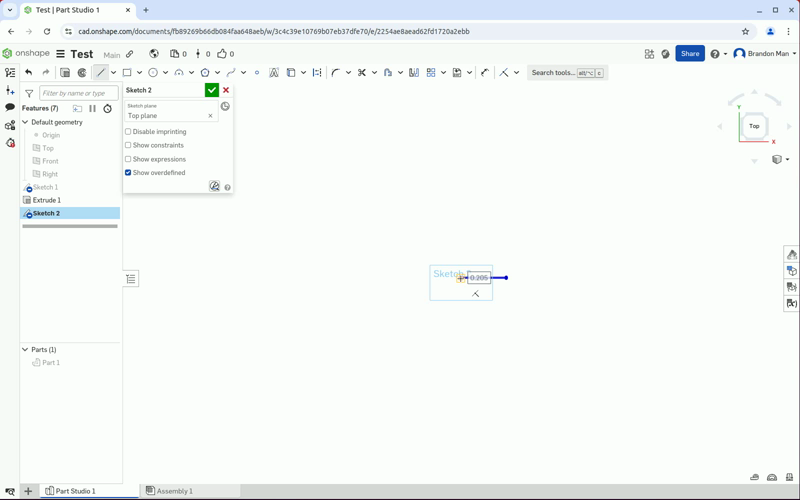
key(esc)
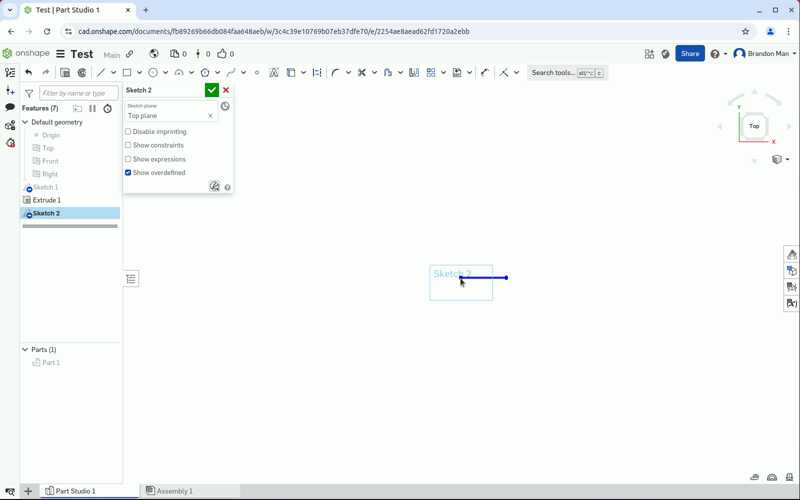
mouse_move(501, 277)
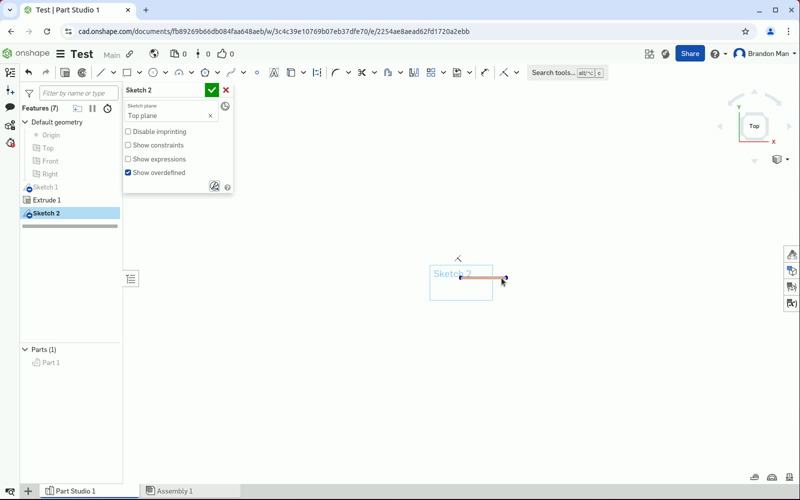
scroll(6)
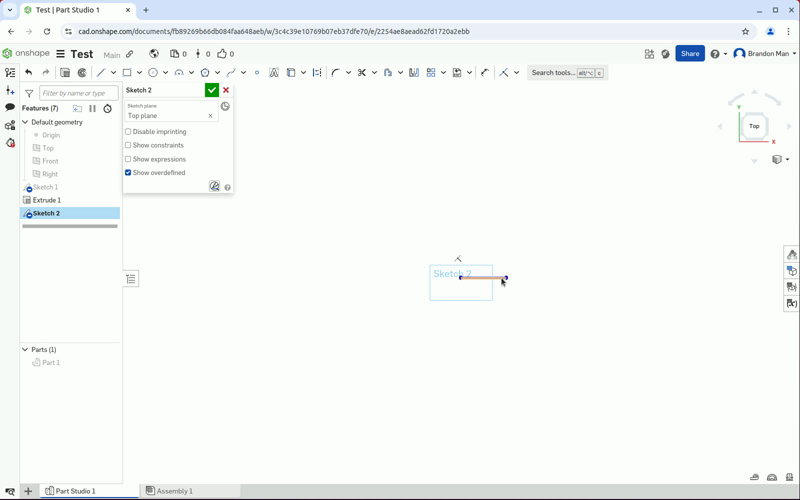
scroll(6)
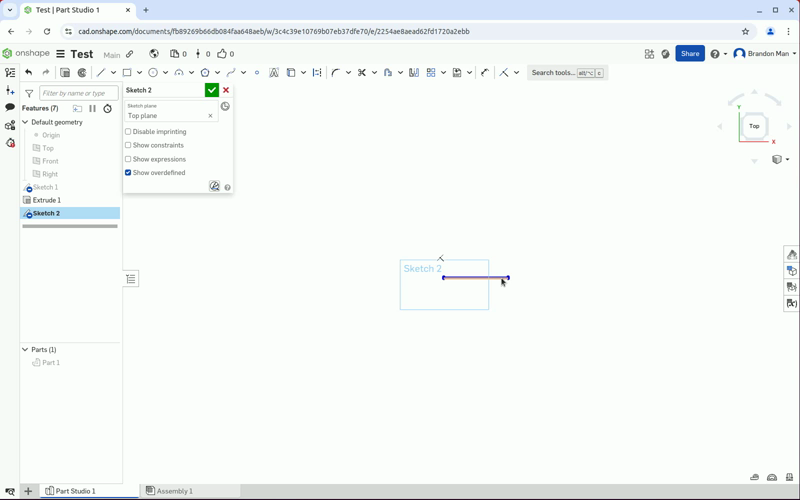
scroll(6)
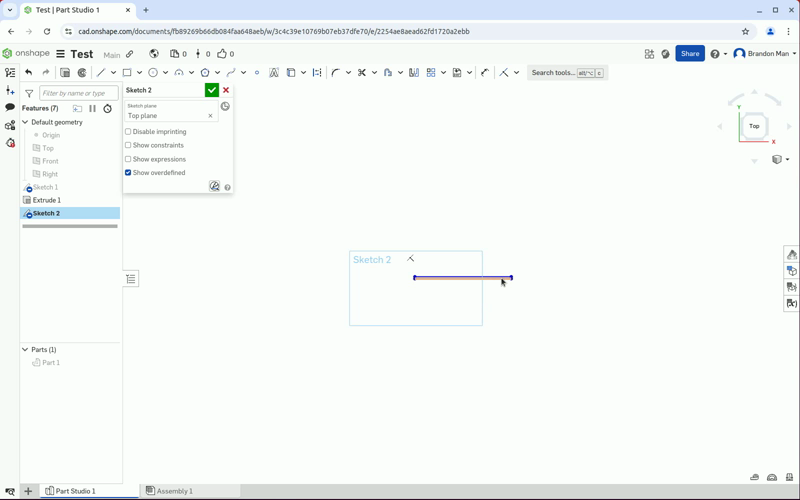
scroll(6)
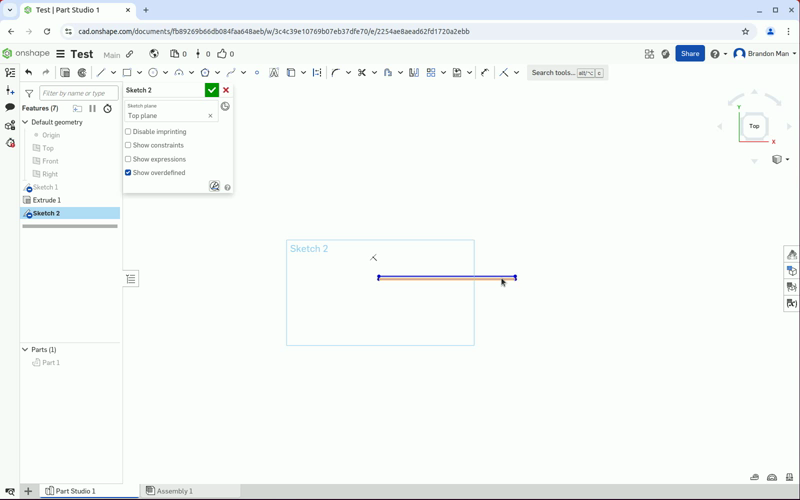
scroll(6)
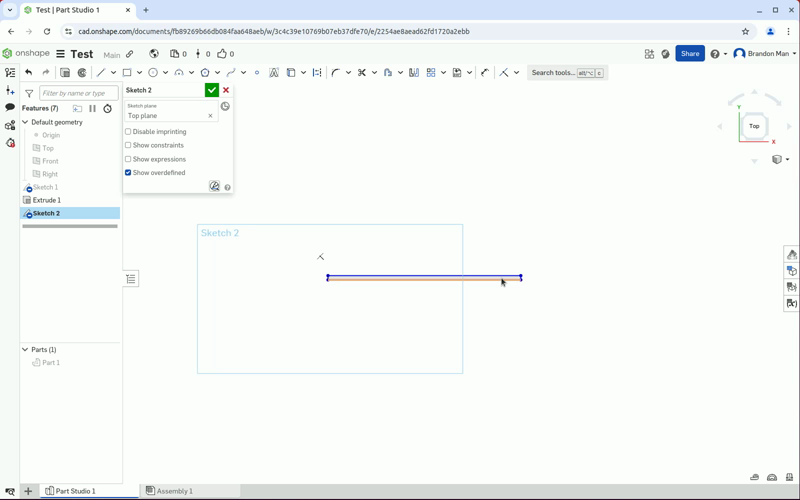
scroll(6)
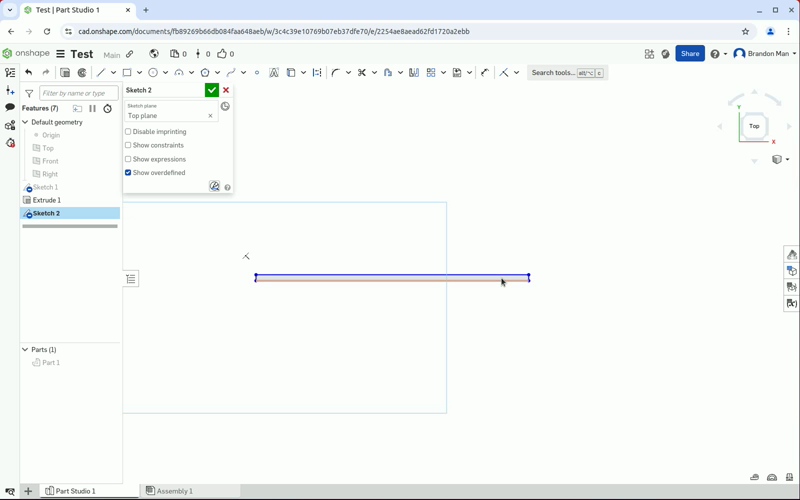
scroll(6)
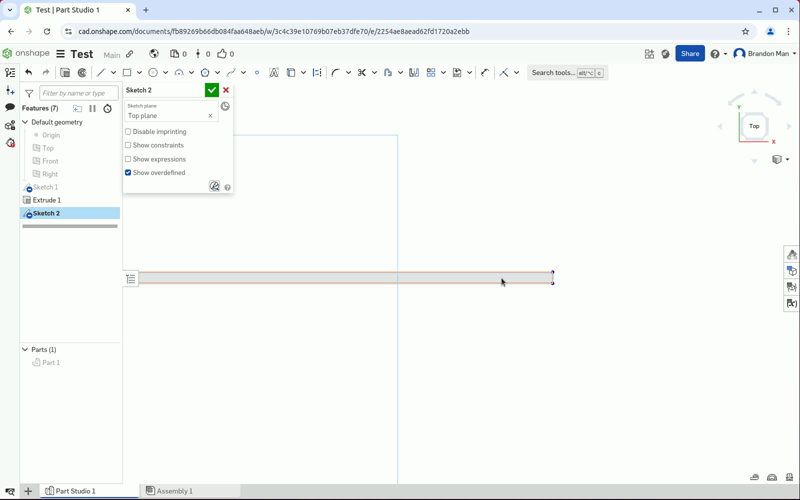
click(501, 277)
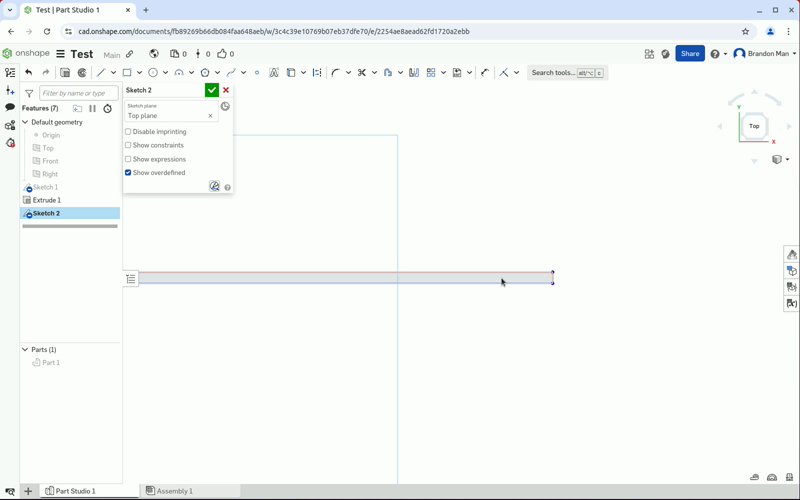
scroll(-6)
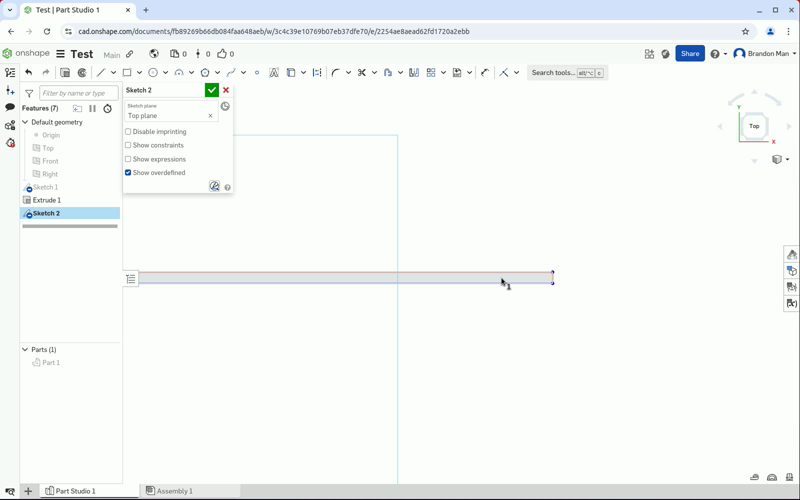
scroll(-6)
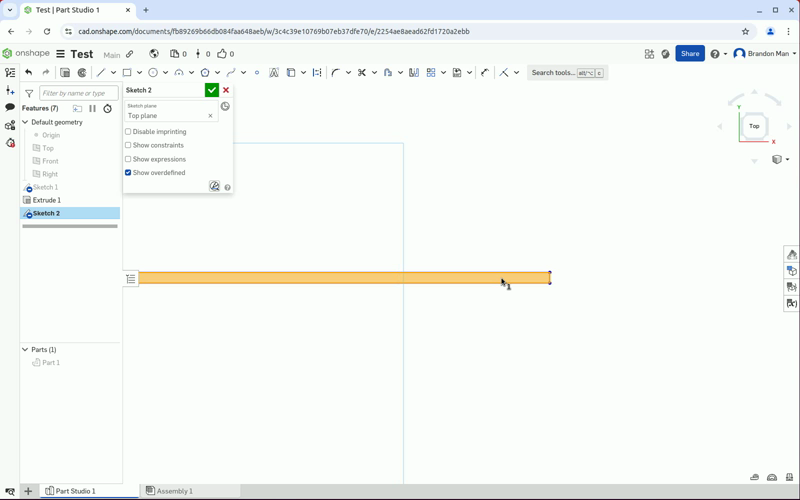
scroll(-6)
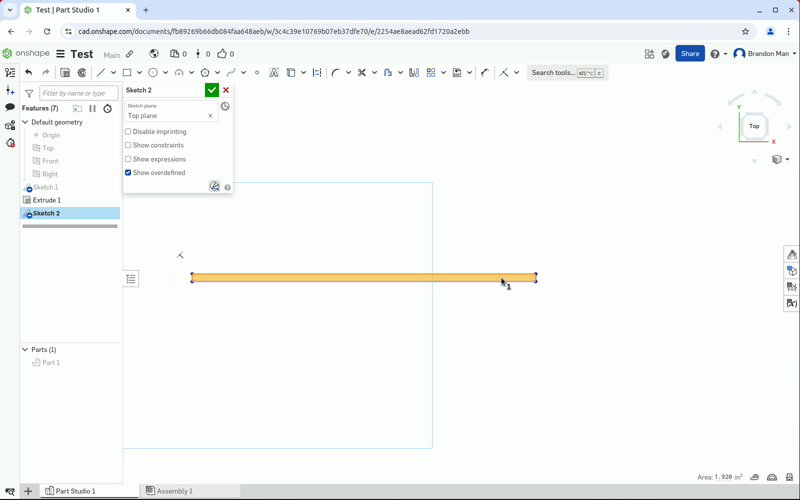
scroll(-6)
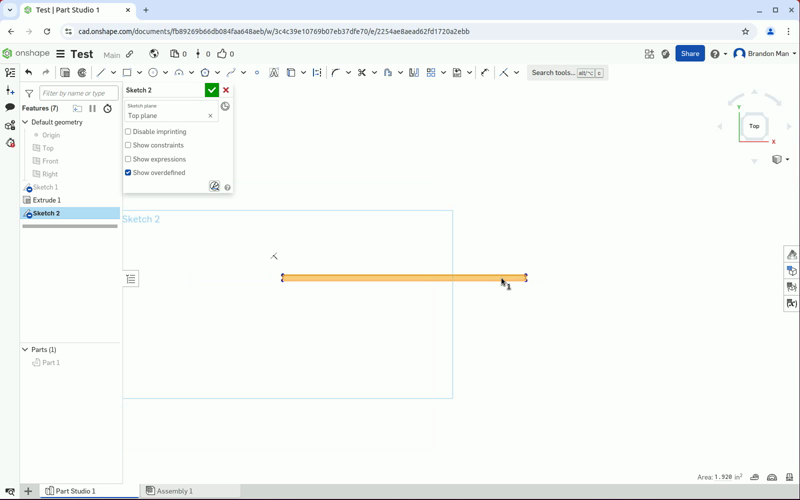
scroll(-6)
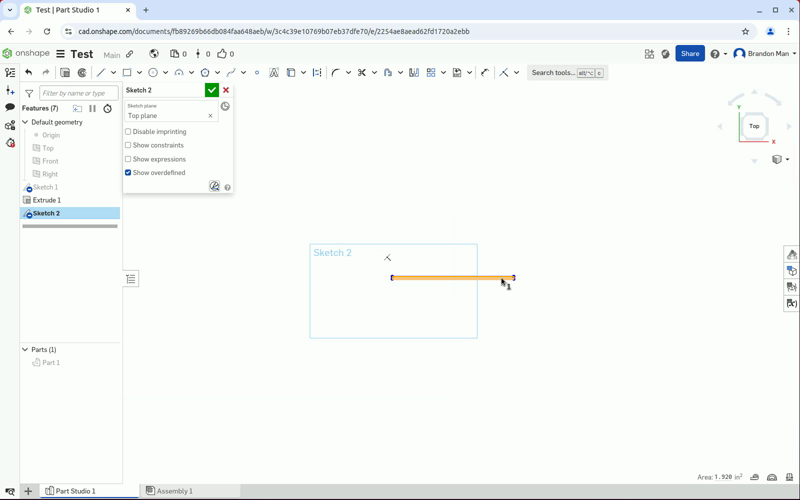
scroll(-6)
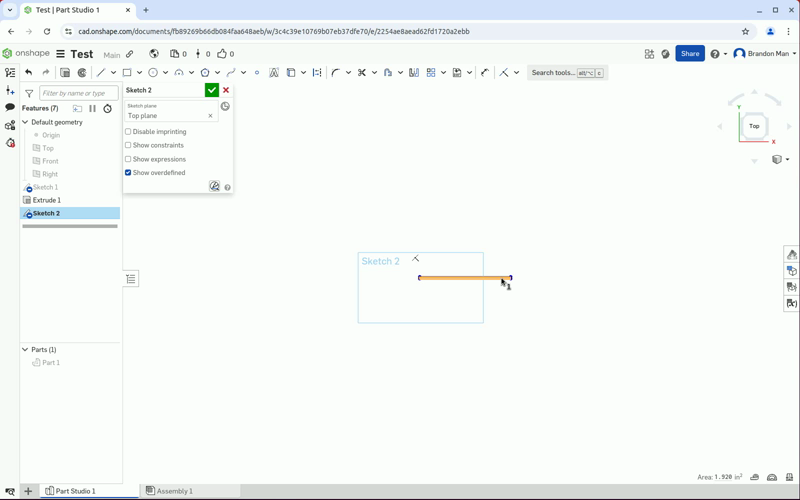
scroll(-6)
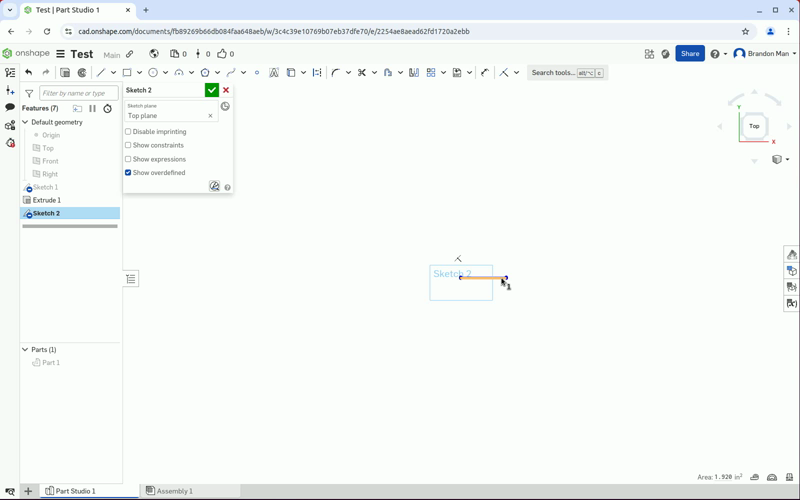
mouse_move(73, 352)
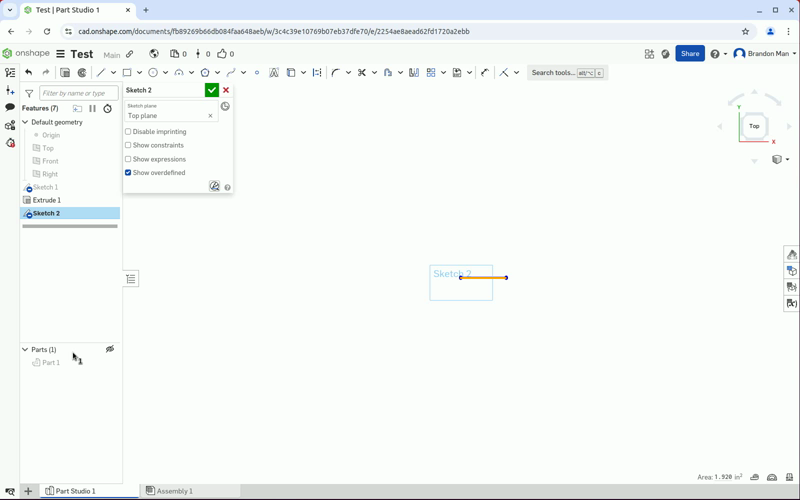
key(shift+y)
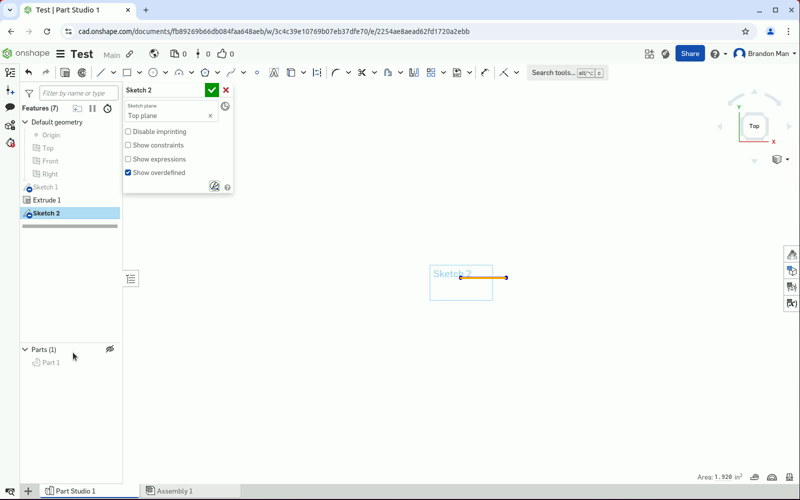
key(shift+e)
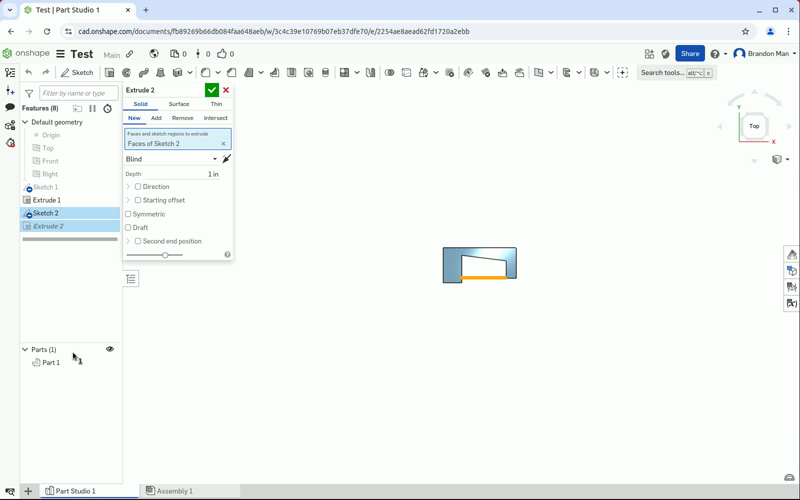
mouse_move(143, 106)
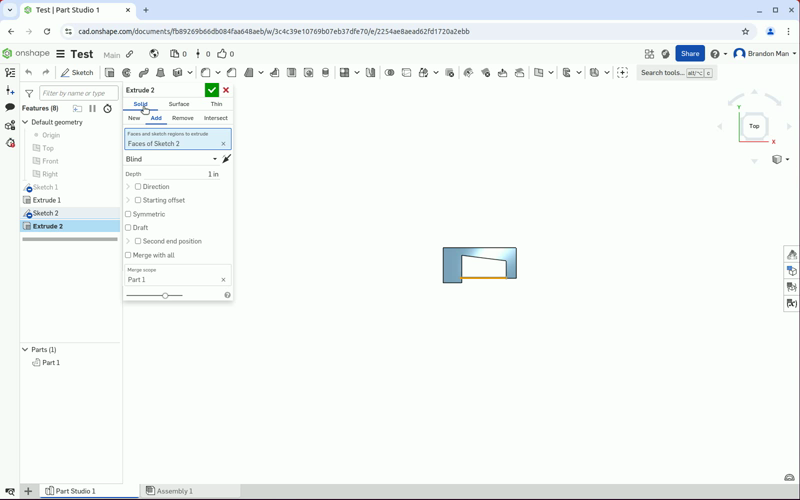
click(143, 106)
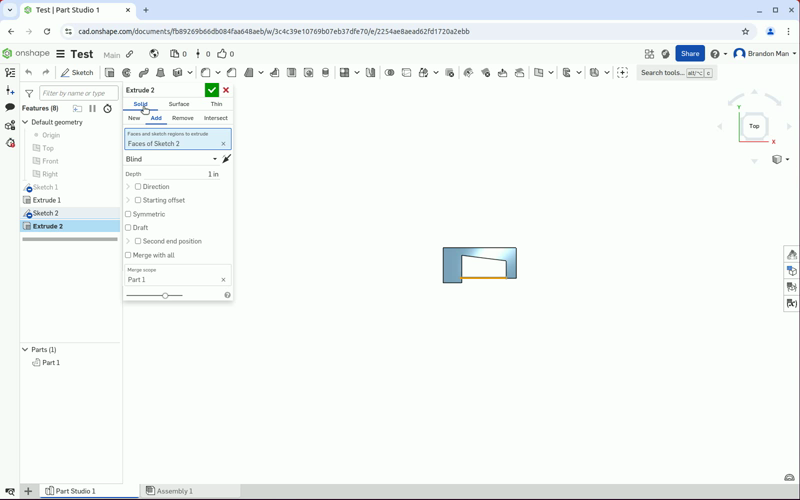
mouse_move(137, 120)
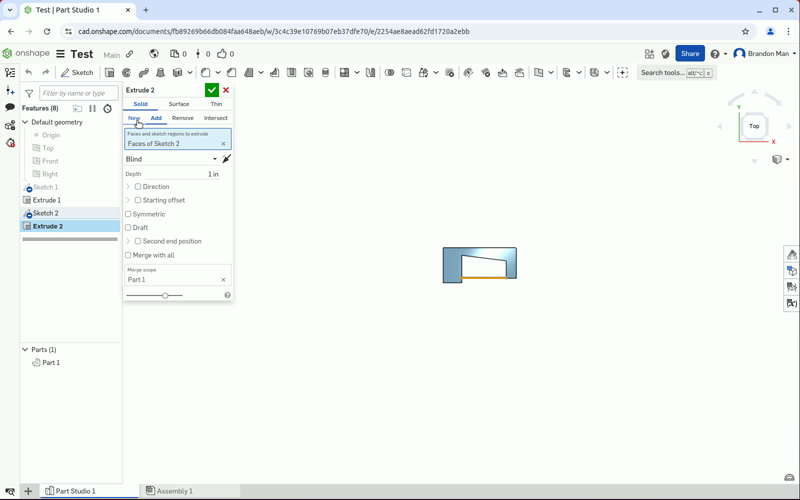
click(137, 120)
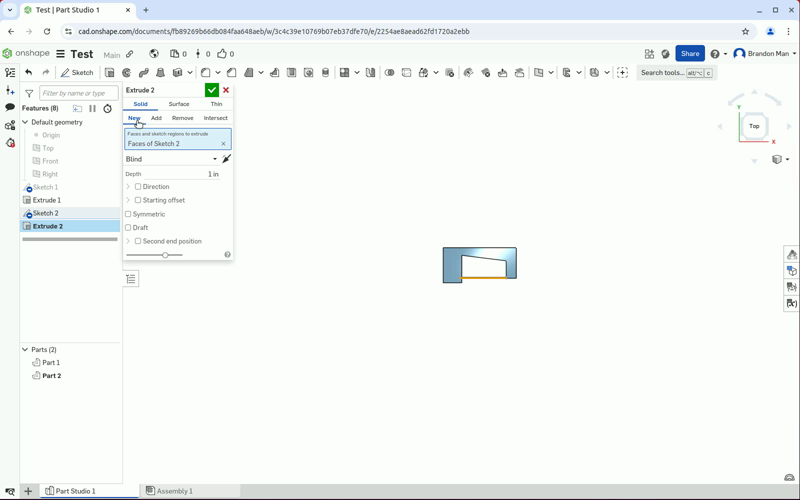
key(tab, 4)
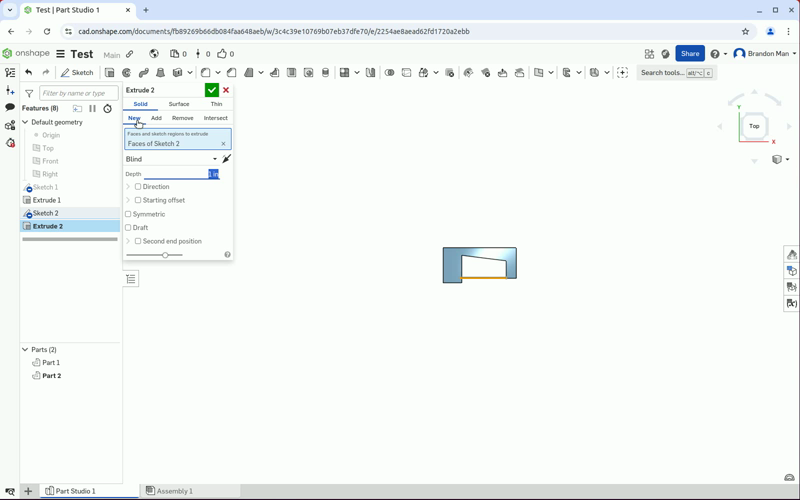
text(0.722)
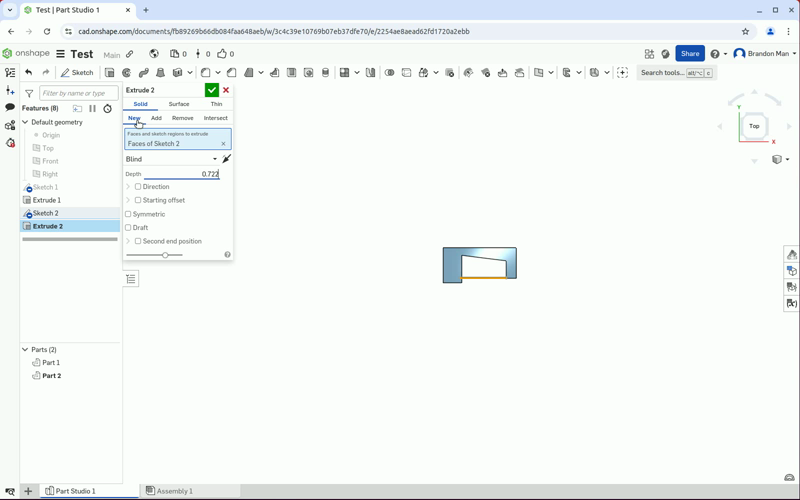
key(enter)
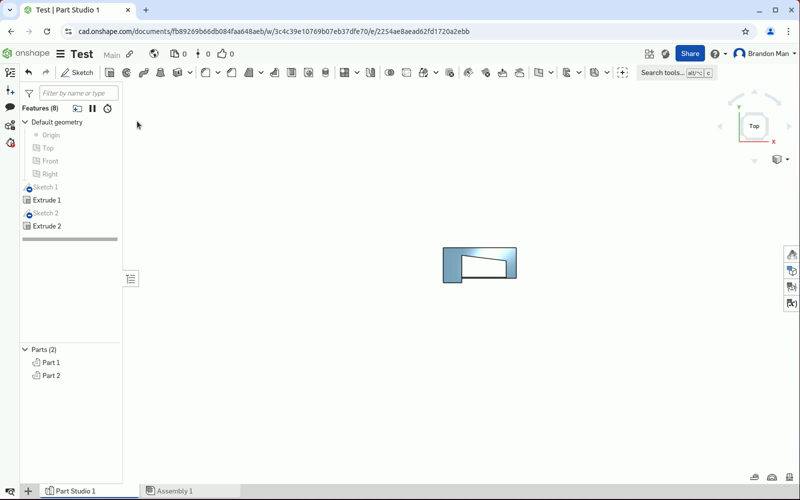
key(shift+h)
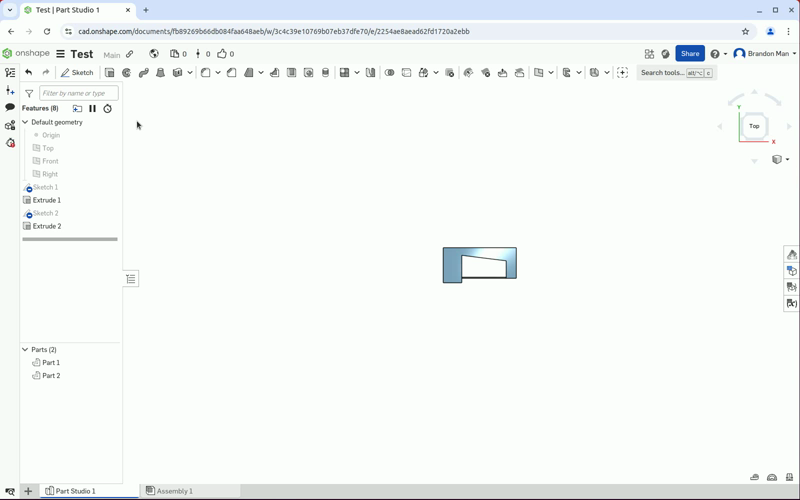
key(shift+h)
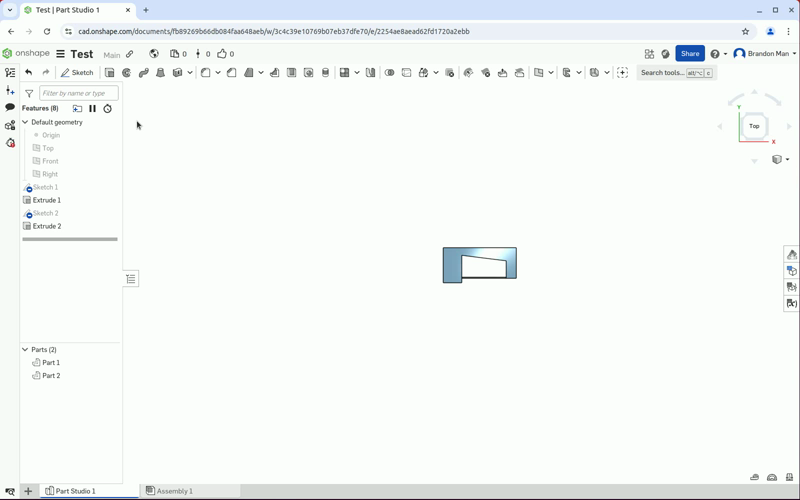
mouse_move(73, 189)
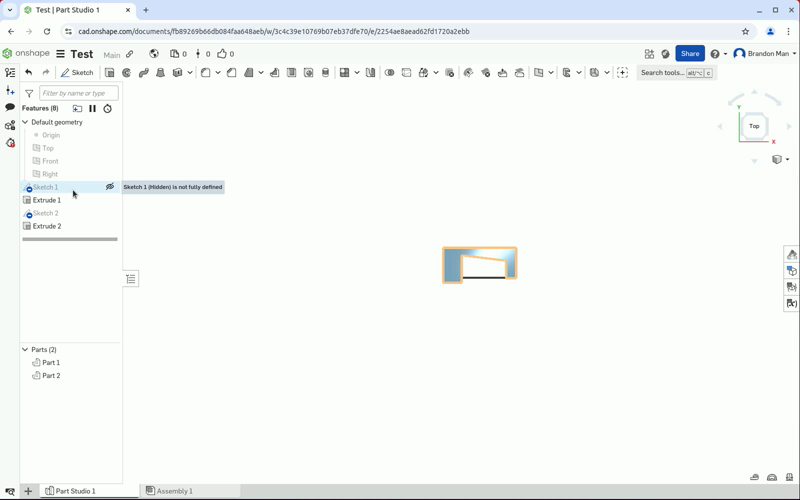
click(73, 189)
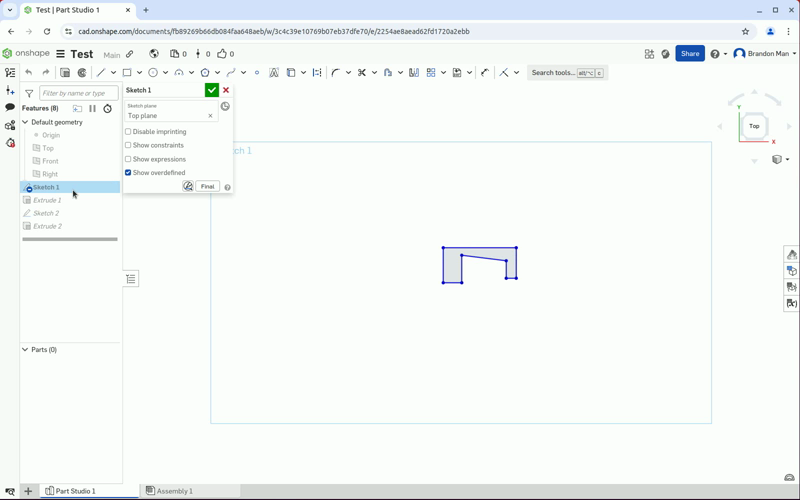
mouse_move(229, 92)
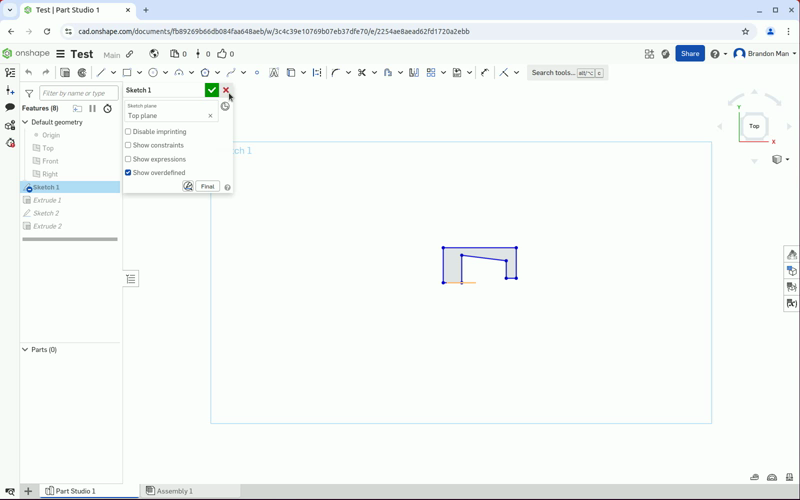
click(229, 92)
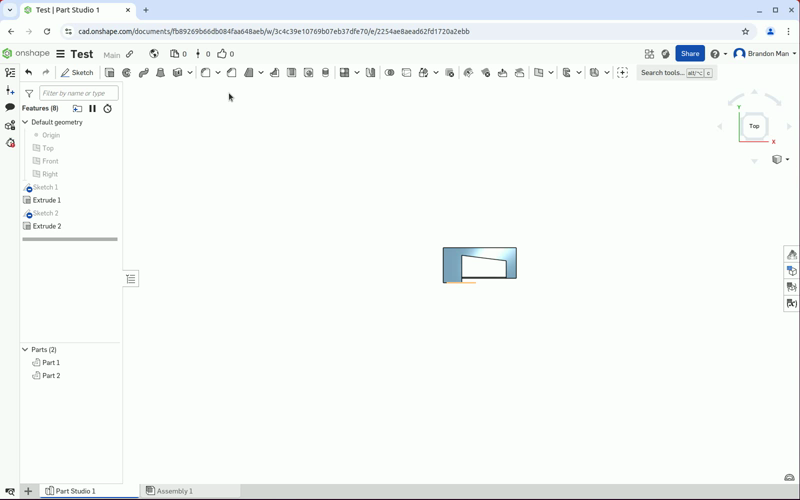
mouse_move(541, 75)
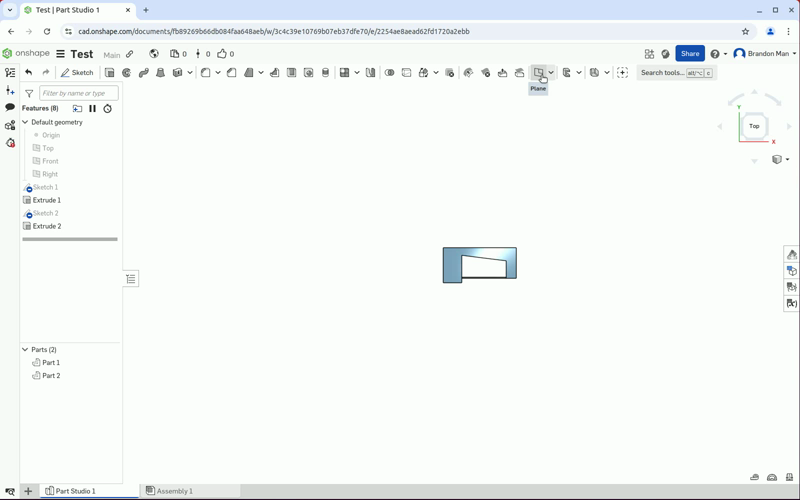
click(541, 75)
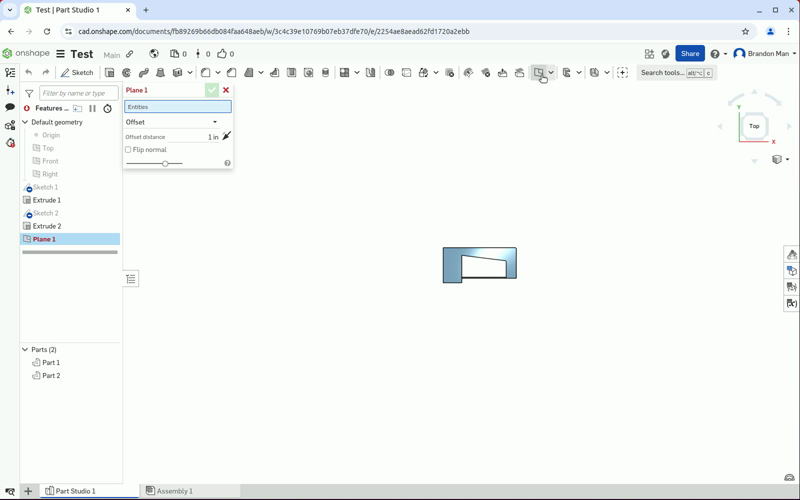
mouse_move(73, 150)
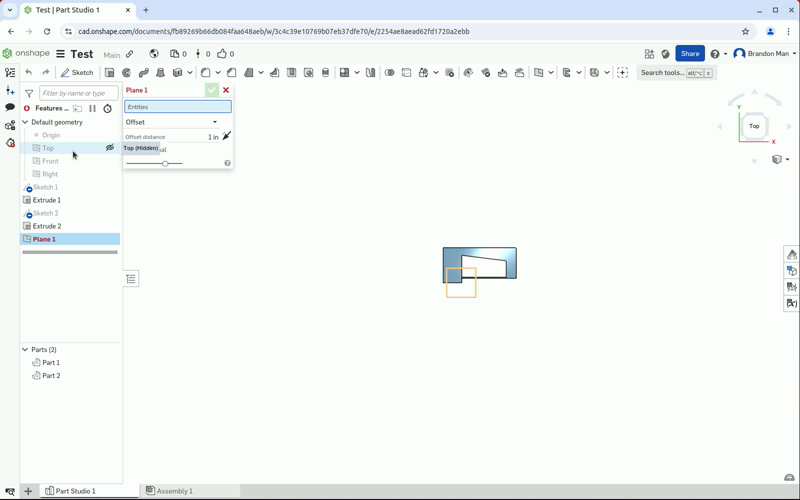
click(73, 150)
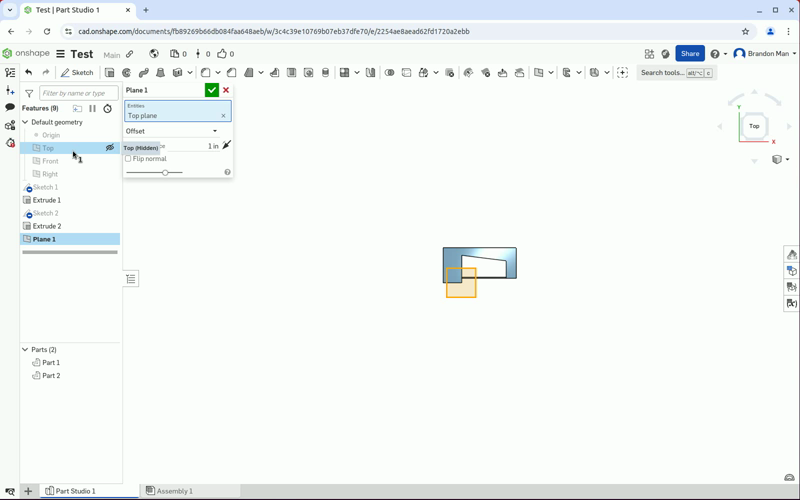
key(tab, 2)
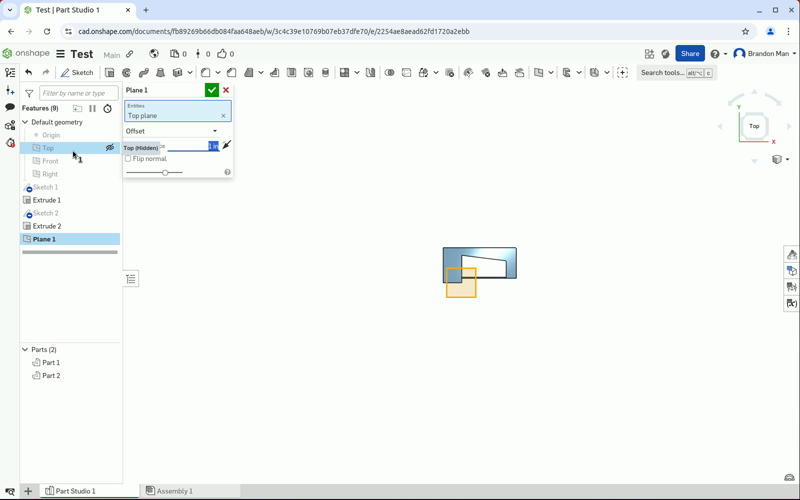
text(0.709)
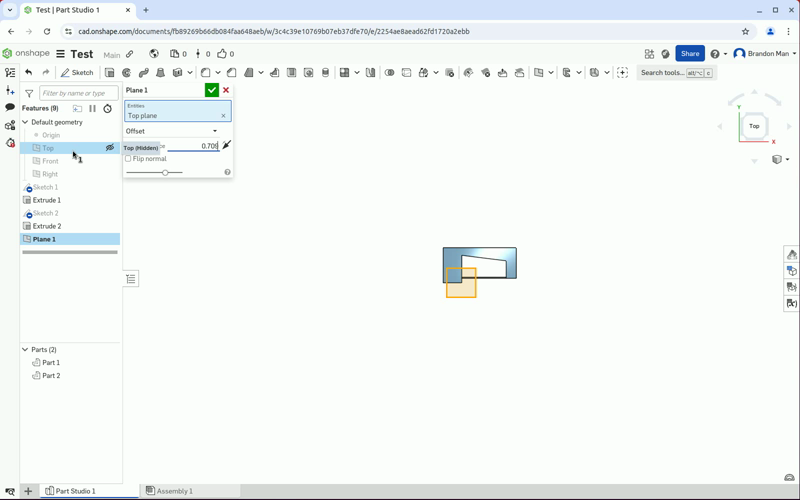
key(enter, 2)
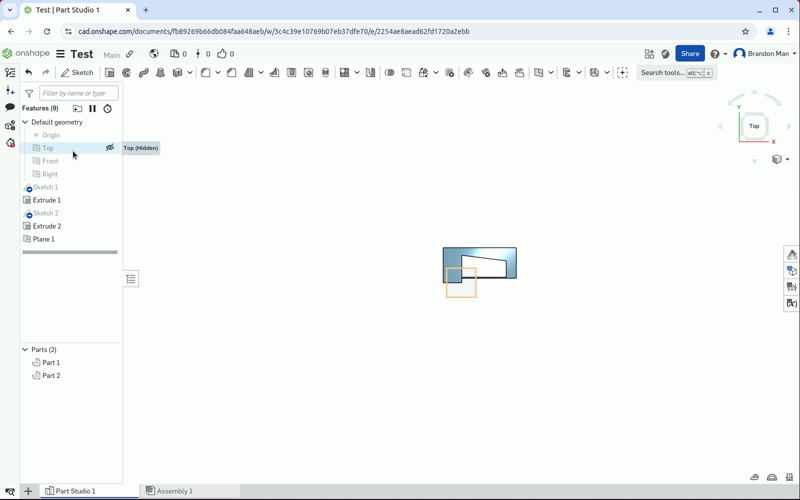
key(shift+s)
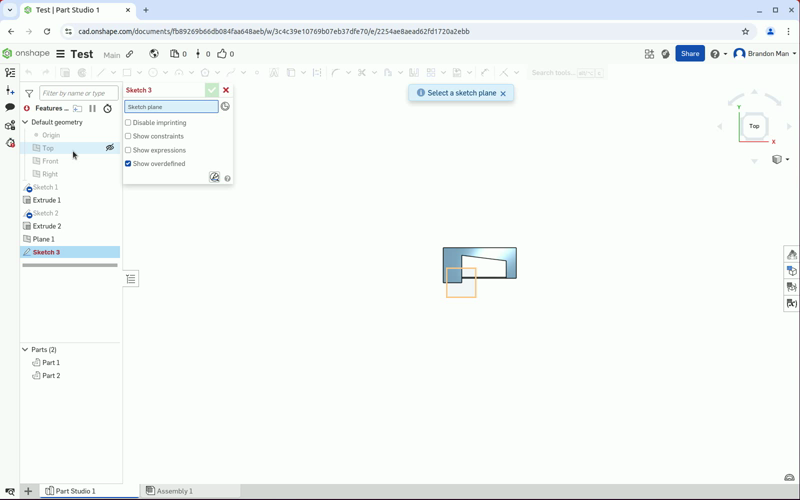
mouse_move(73, 241)
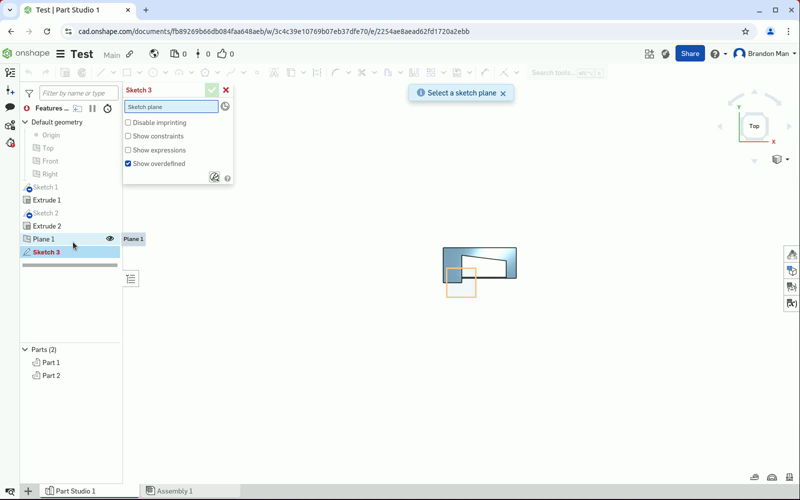
click(73, 241)
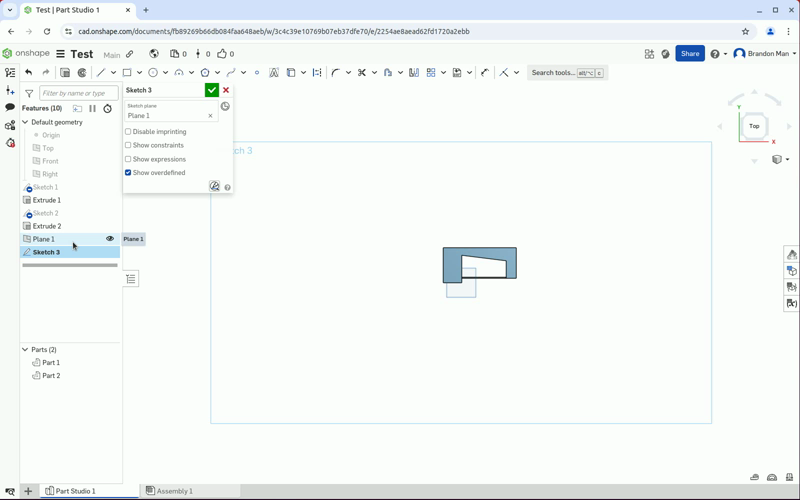
mouse_move(73, 352)
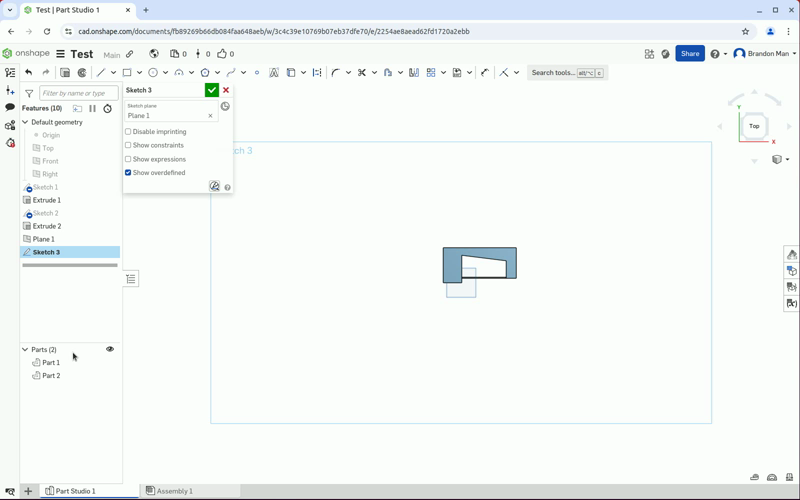
key(y)
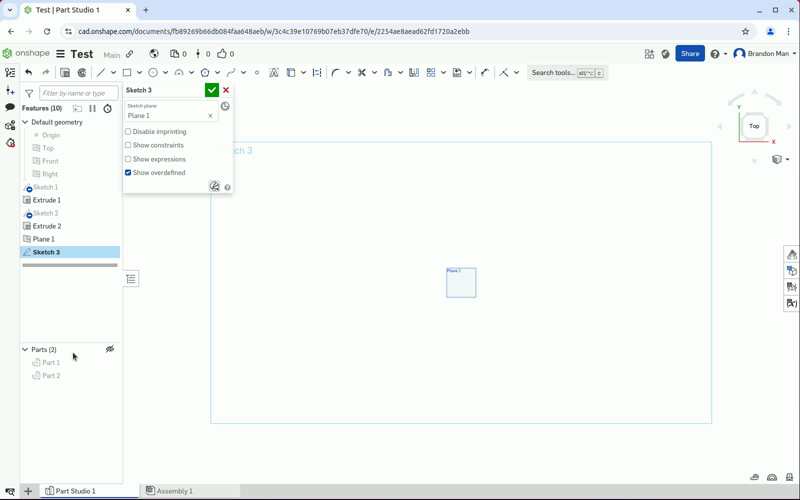
key(l)
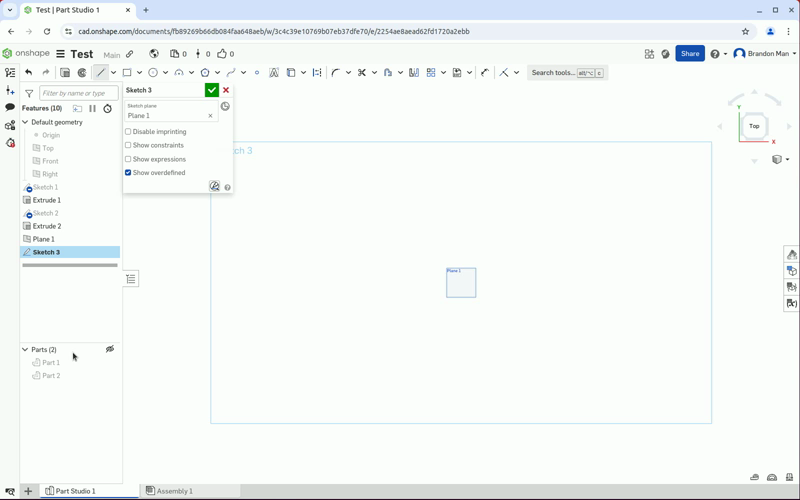
key_down(shift)
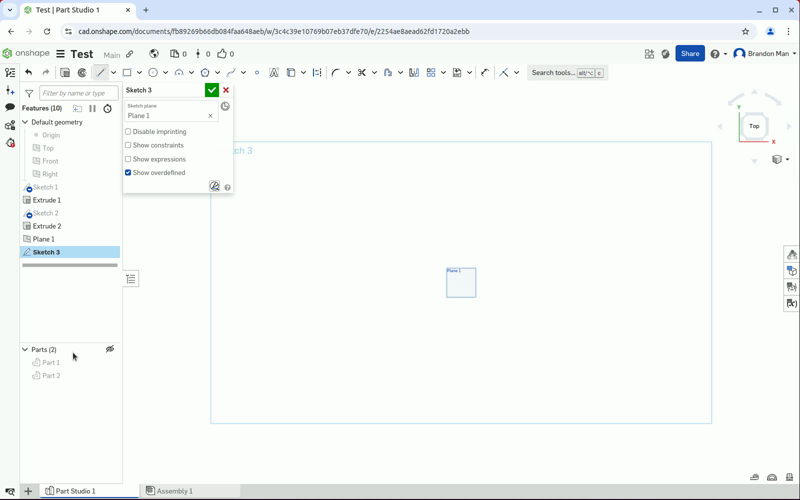
mouse_move(460, 278)
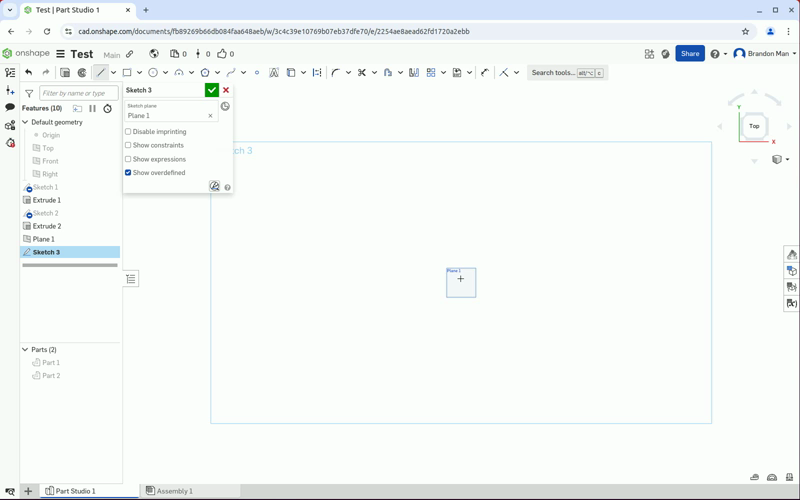
click(460, 278)
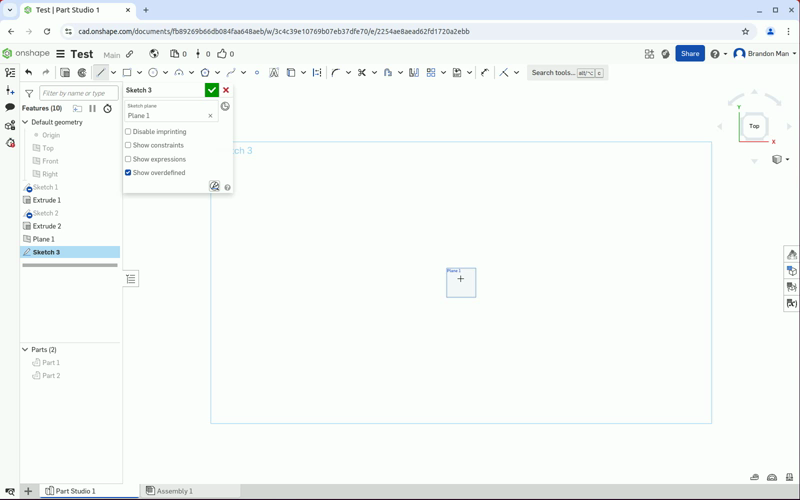
key_up(shift)
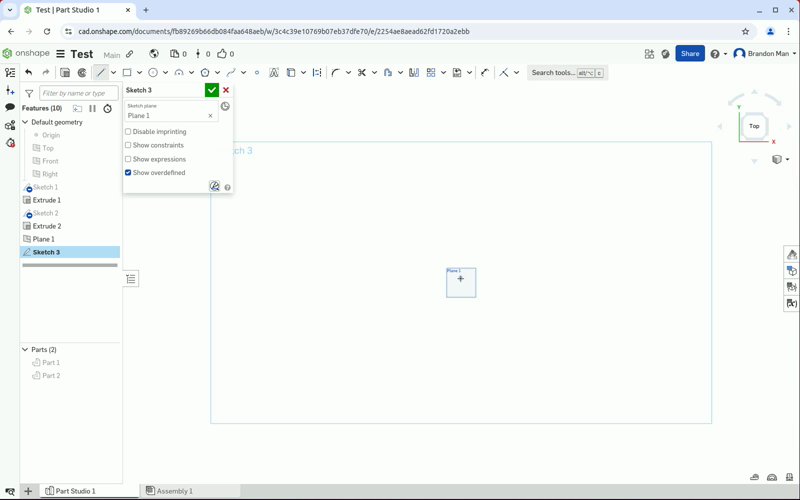
key_down(shift)
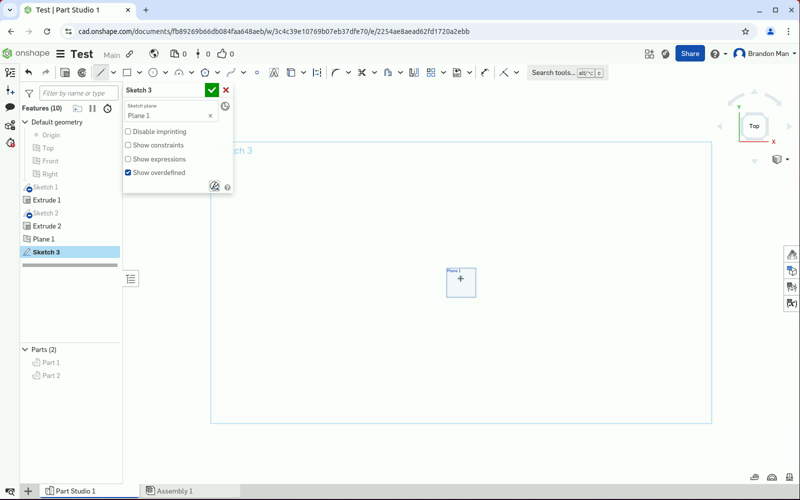
mouse_move(490, 278)
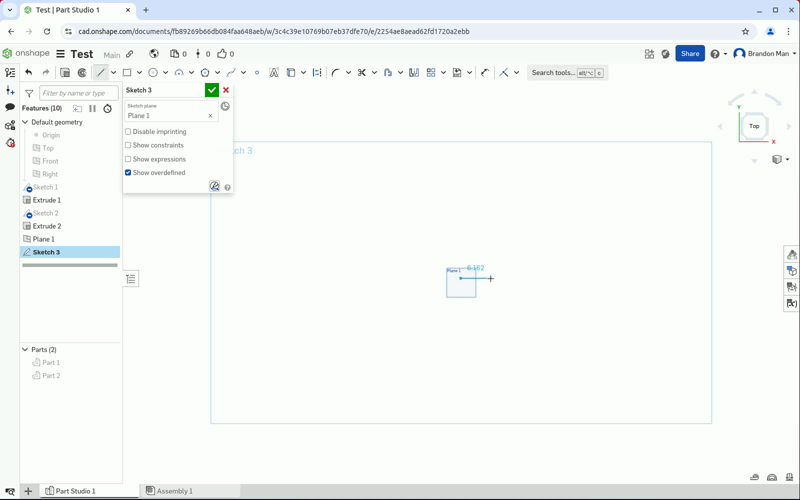
mouse_move(506, 278)
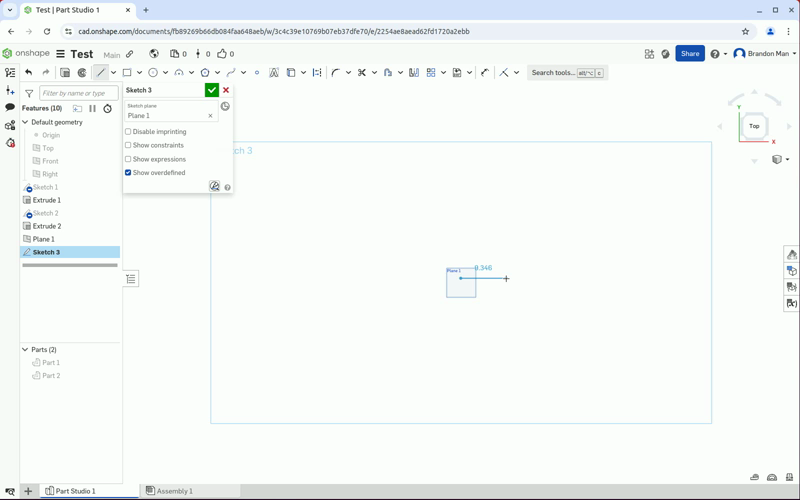
click(506, 278)
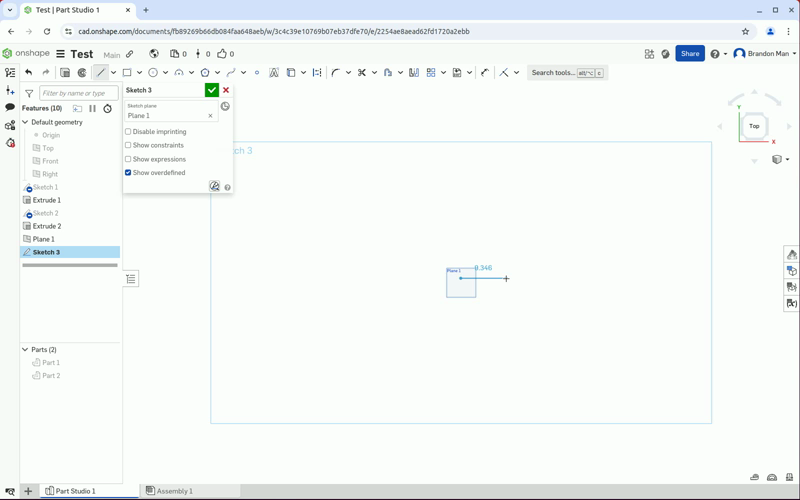
key_up(shift)
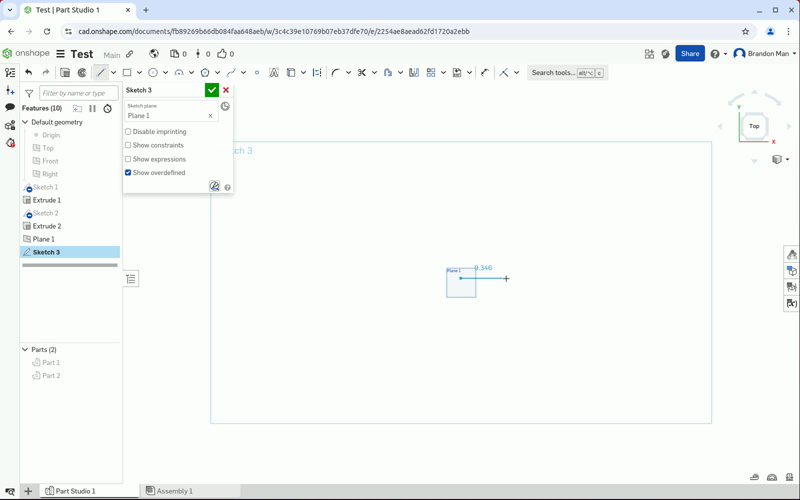
key_down(shift)
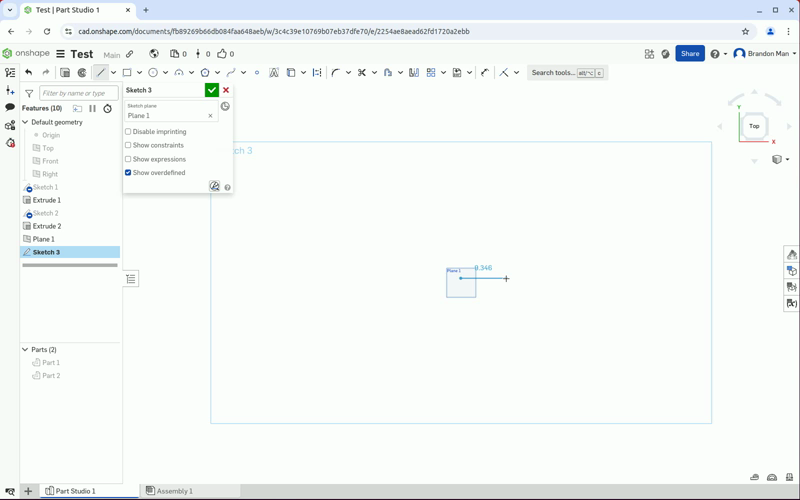
mouse_move(536, 278)
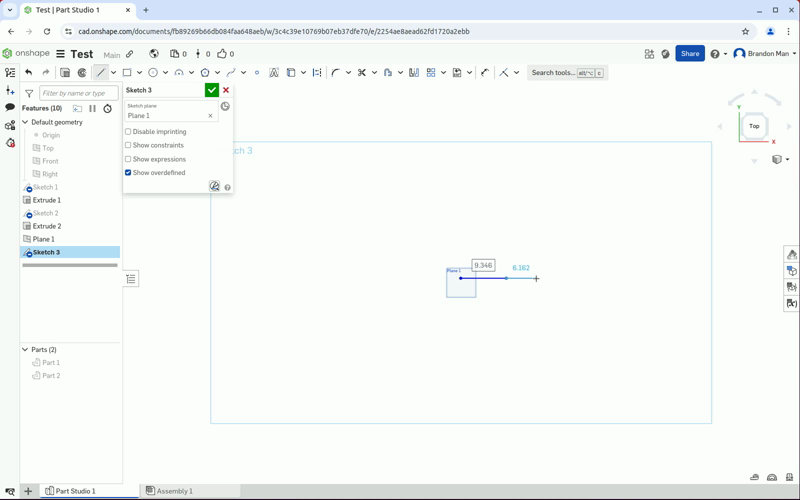
mouse_move(506, 277)
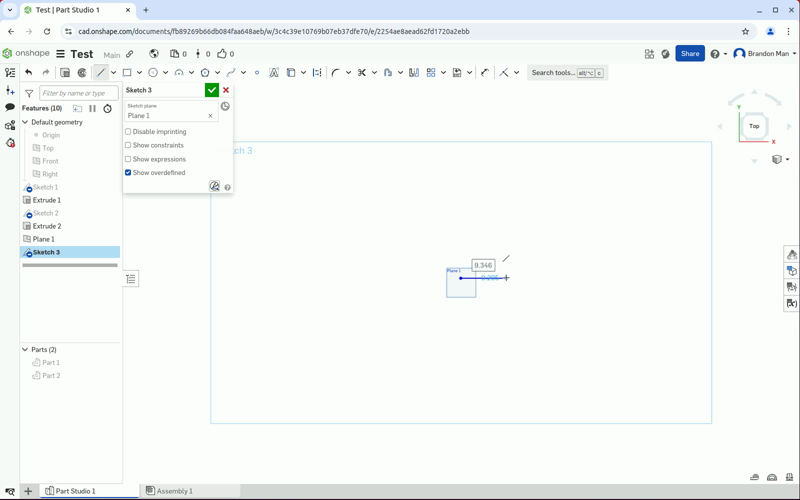
scroll(6)
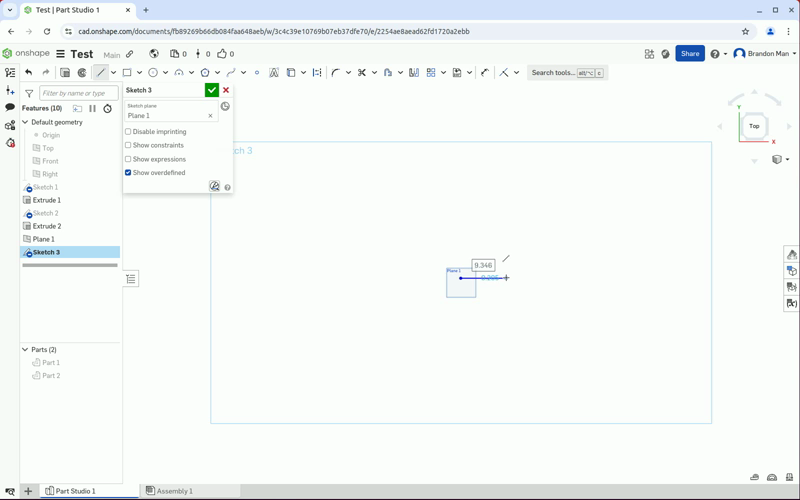
scroll(6)
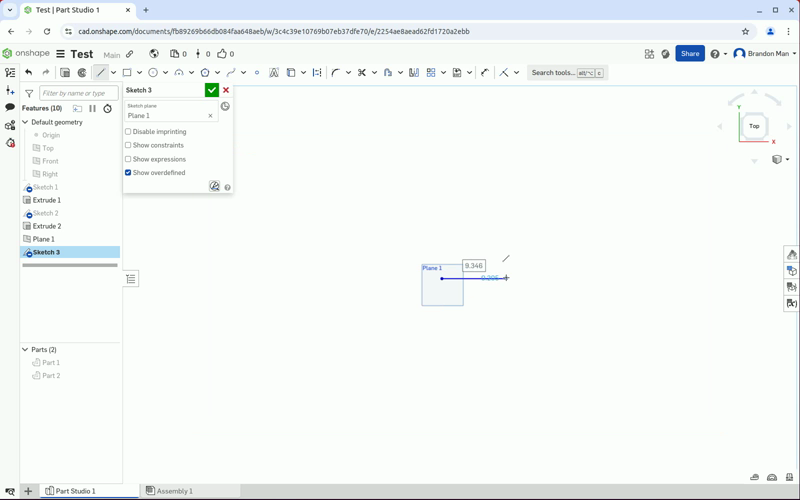
scroll(6)
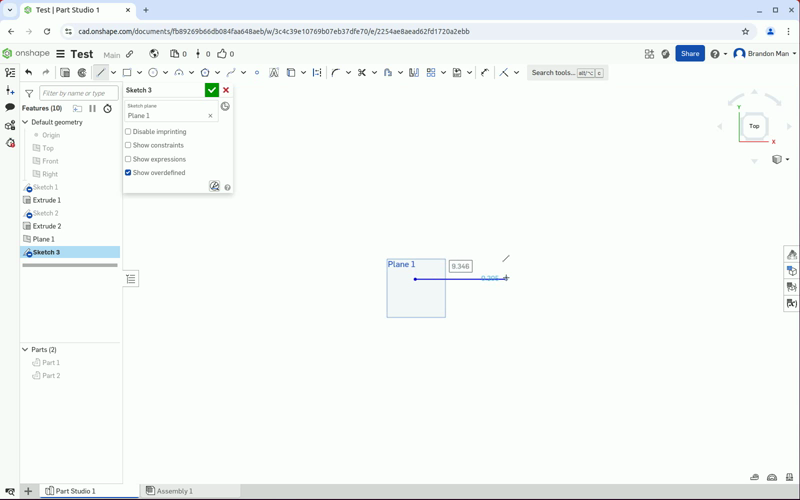
scroll(6)
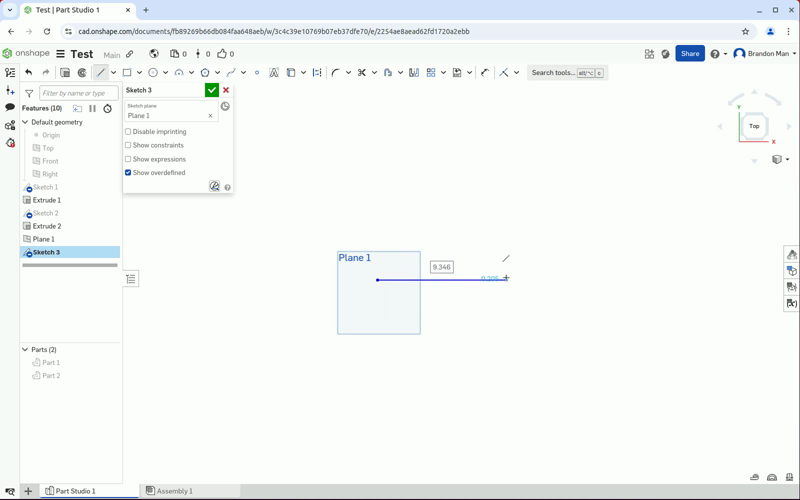
scroll(6)
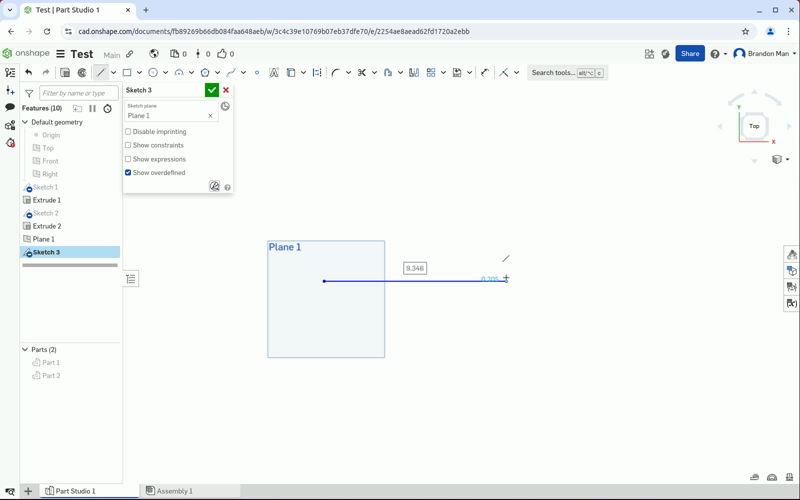
scroll(6)
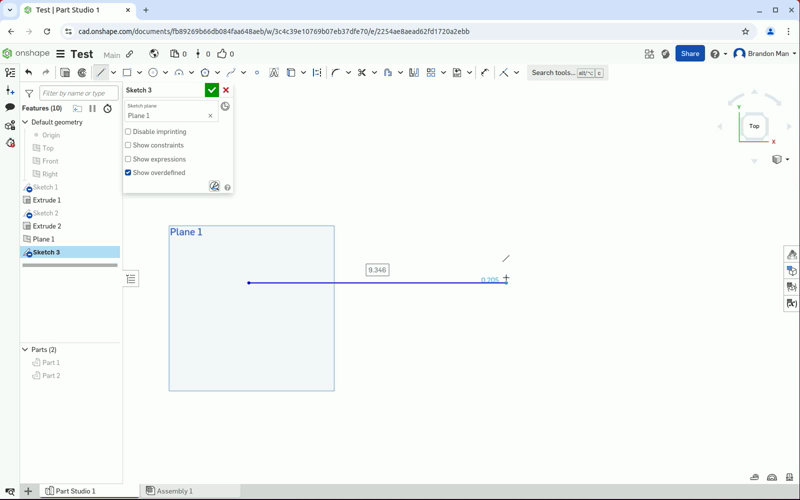
scroll(6)
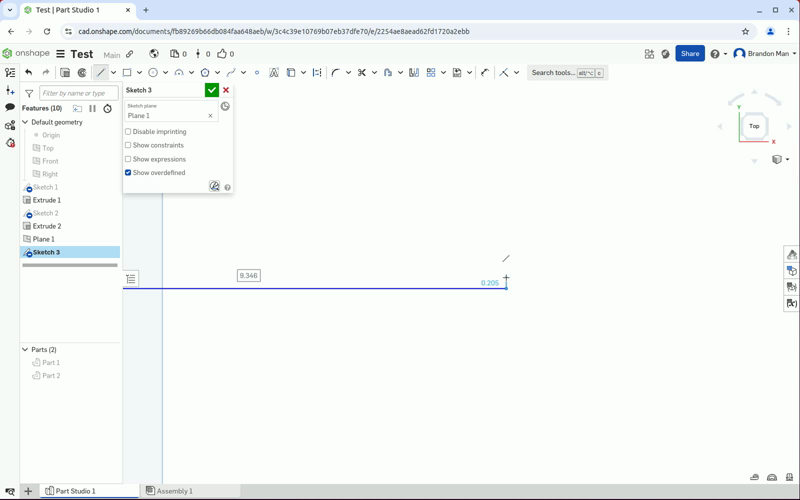
click(506, 277)
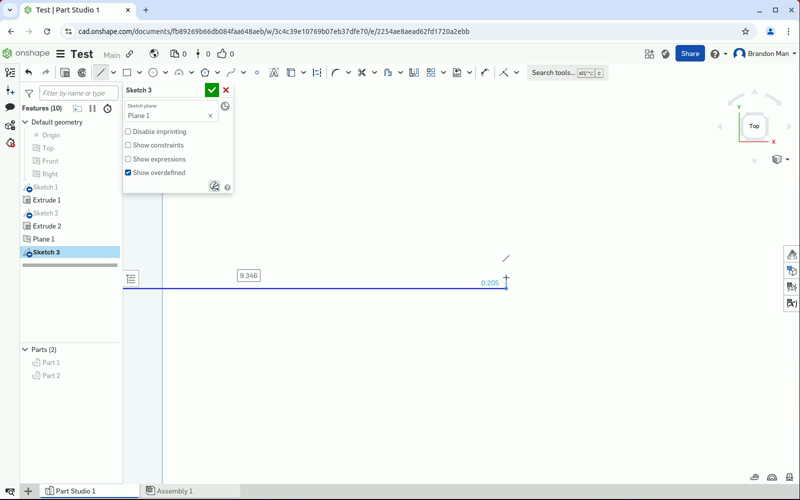
scroll(-6)
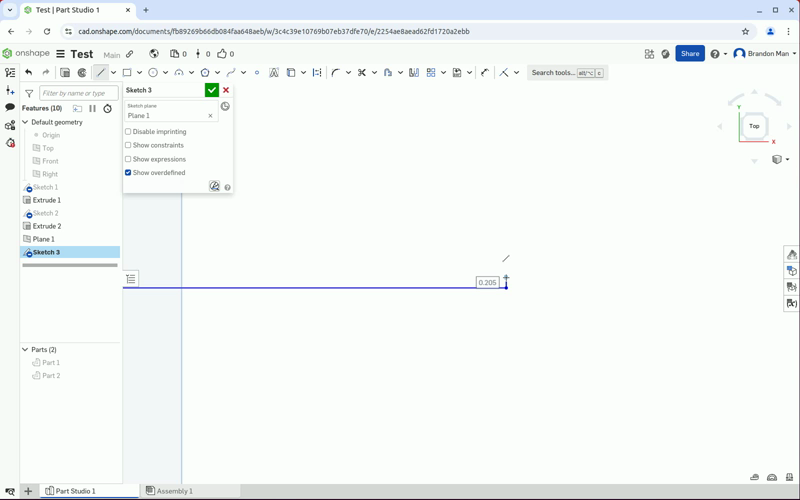
scroll(-6)
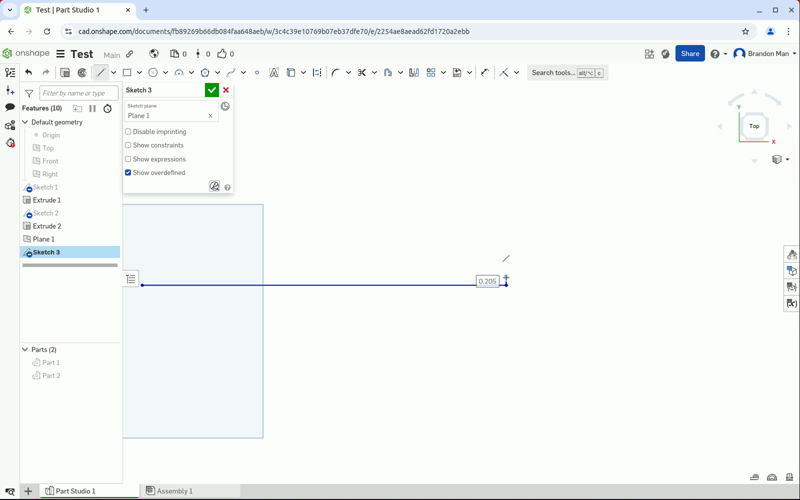
scroll(-6)
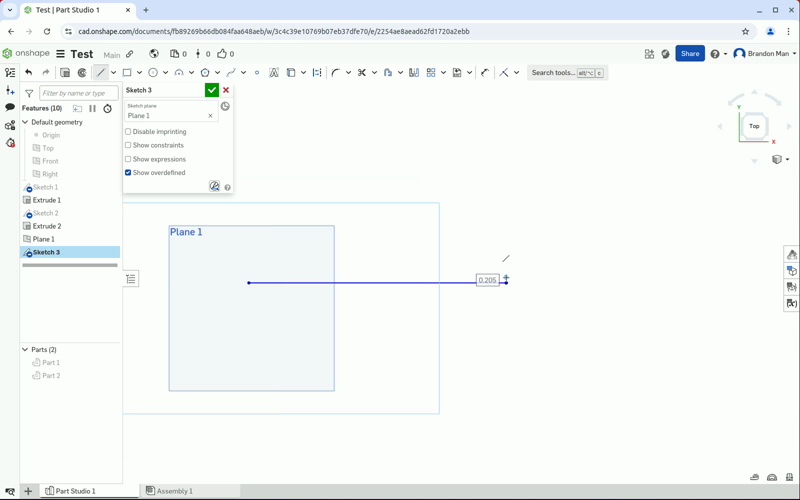
scroll(-6)
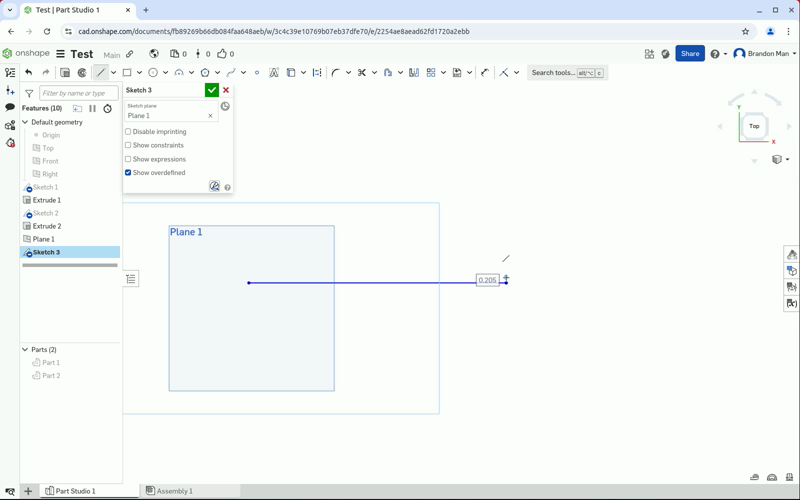
scroll(-6)
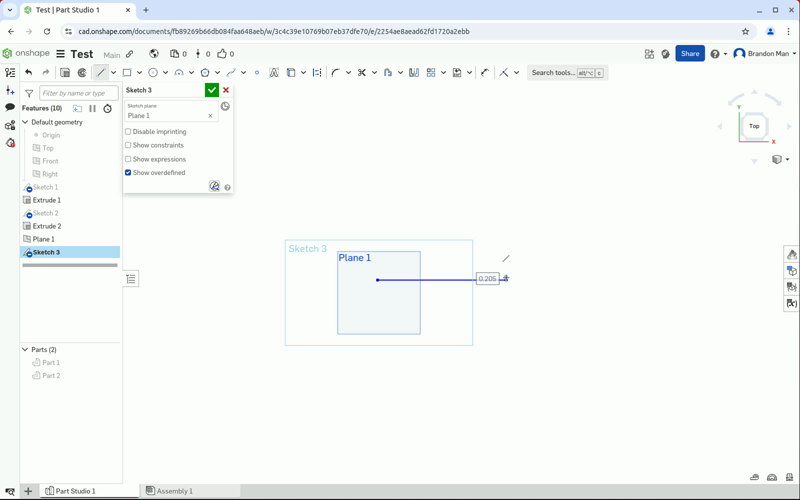
scroll(-6)
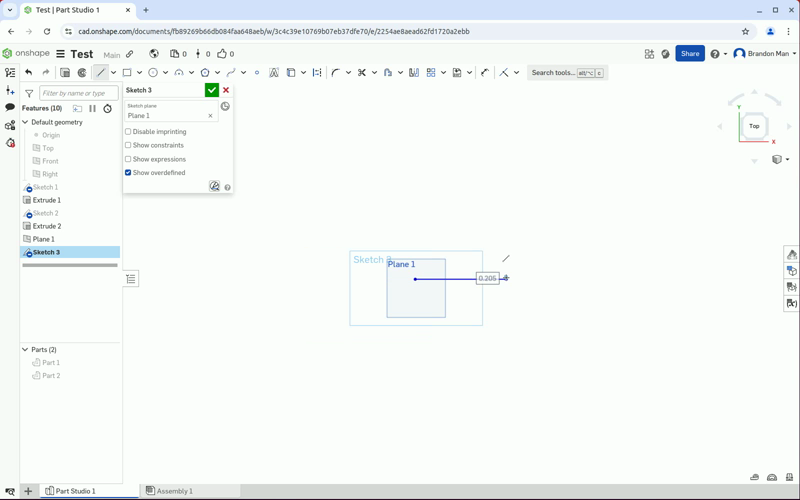
scroll(-6)
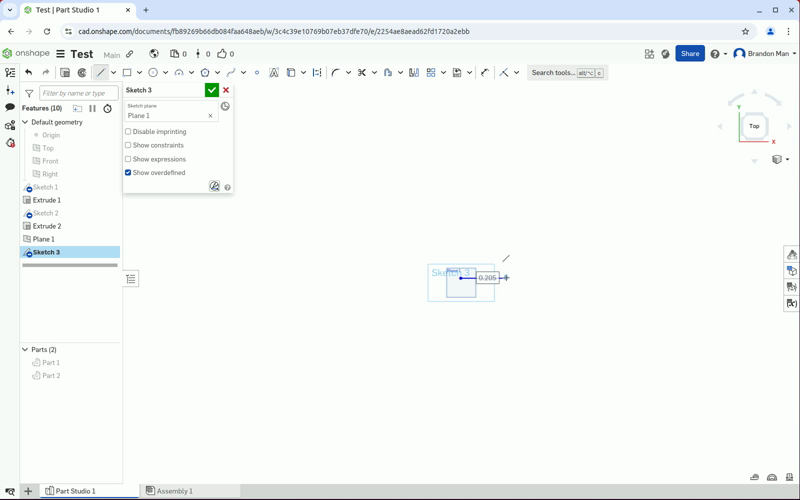
key_up(shift)
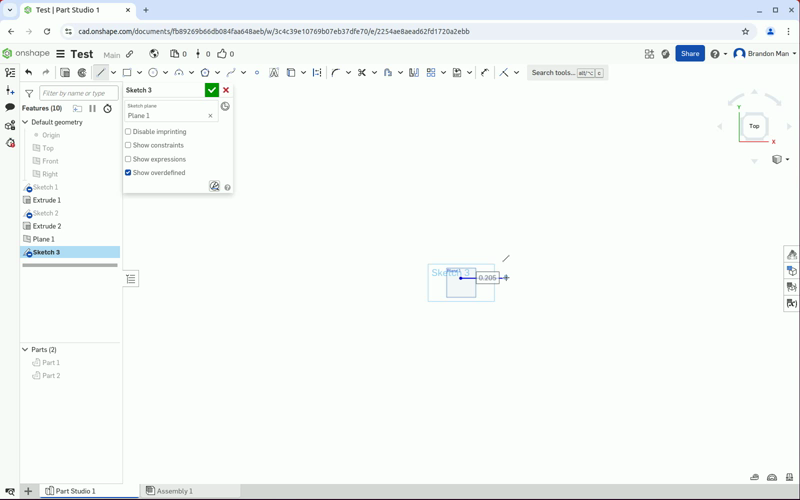
key_down(shift)
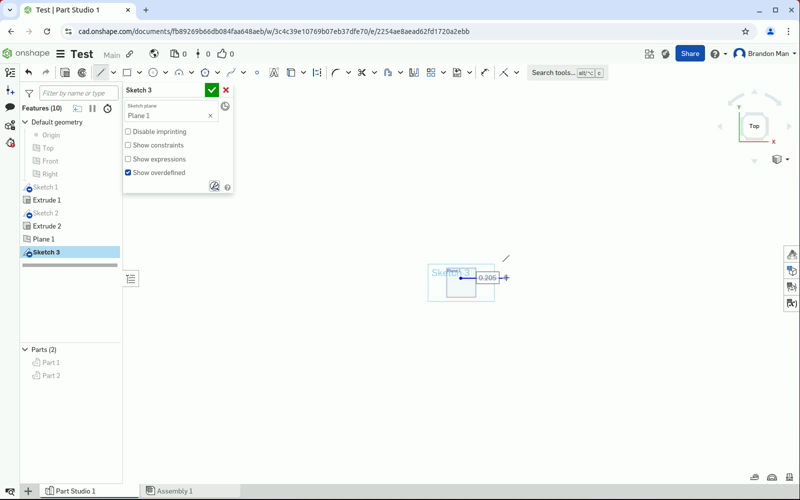
mouse_move(536, 277)
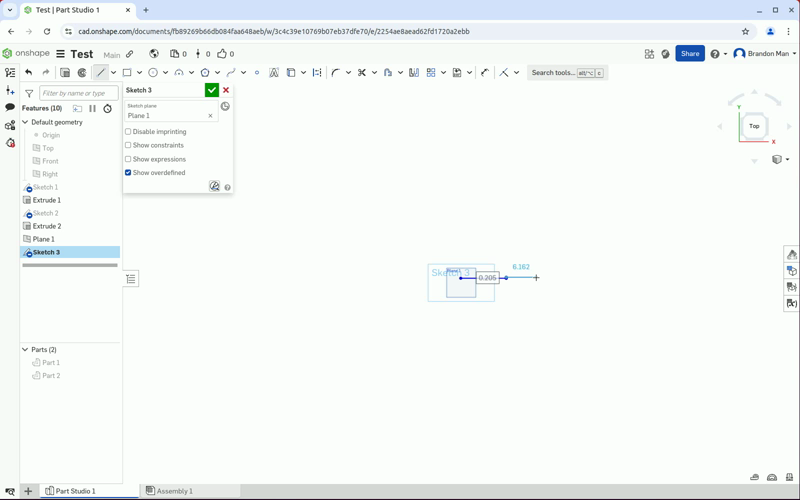
mouse_move(460, 277)
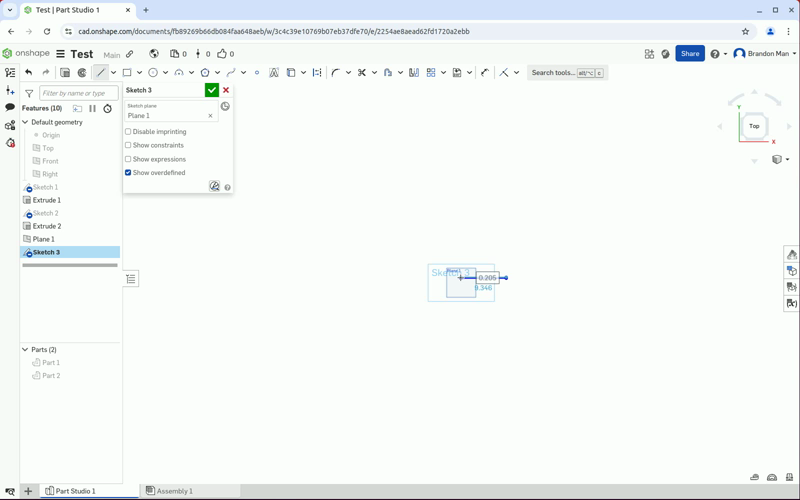
scroll(6)
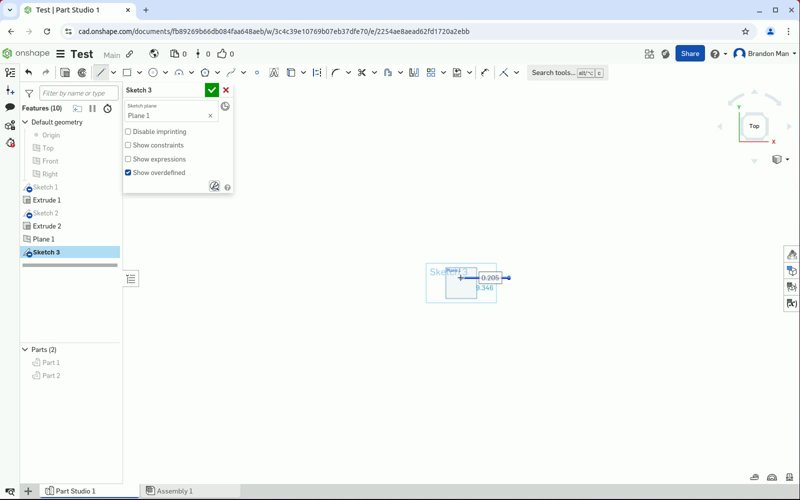
scroll(6)
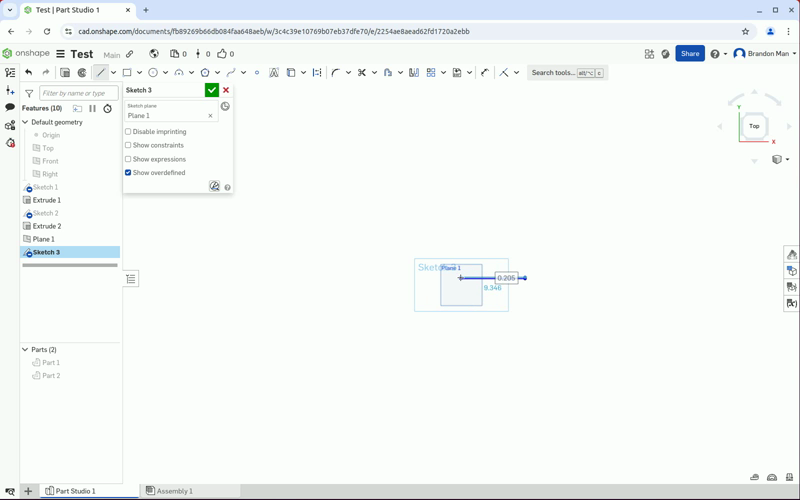
scroll(6)
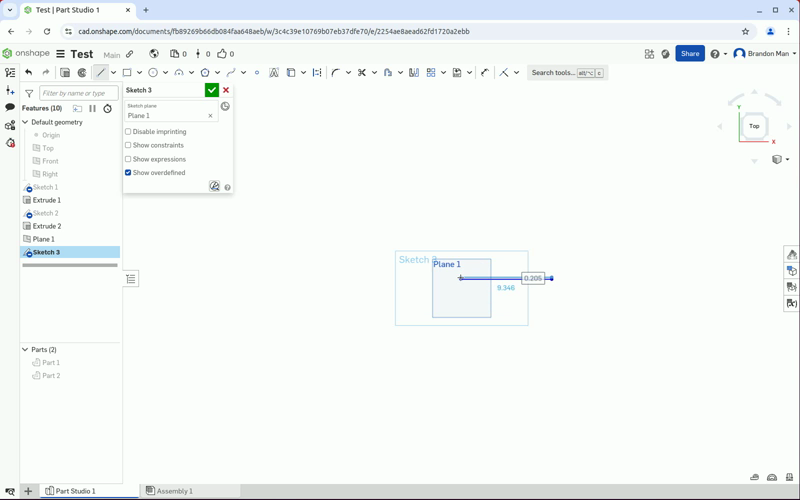
scroll(6)
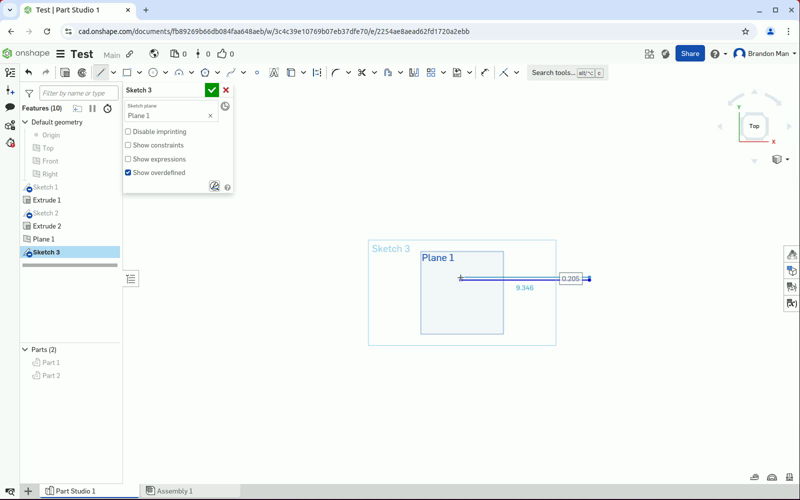
scroll(6)
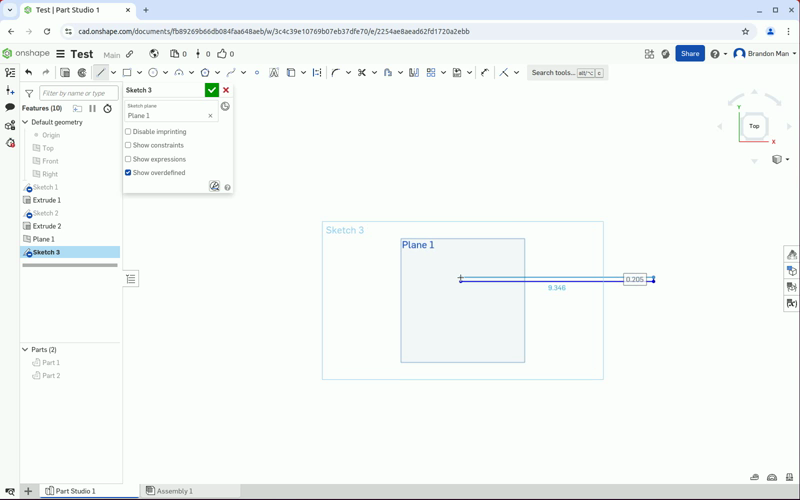
scroll(6)
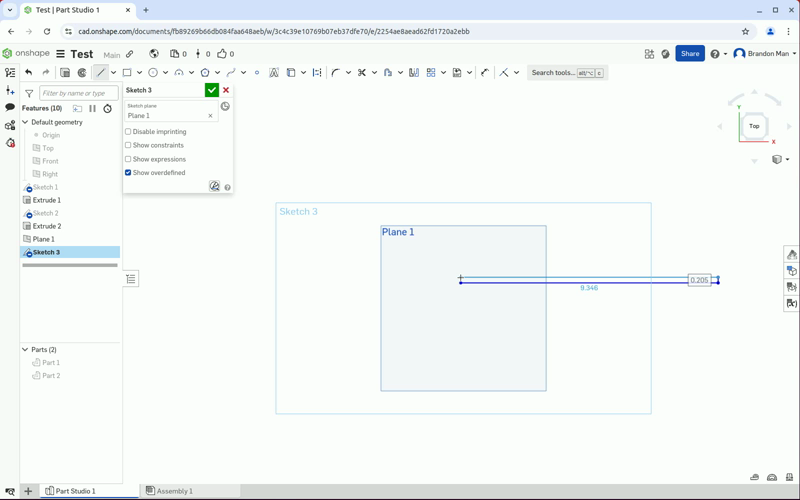
scroll(6)
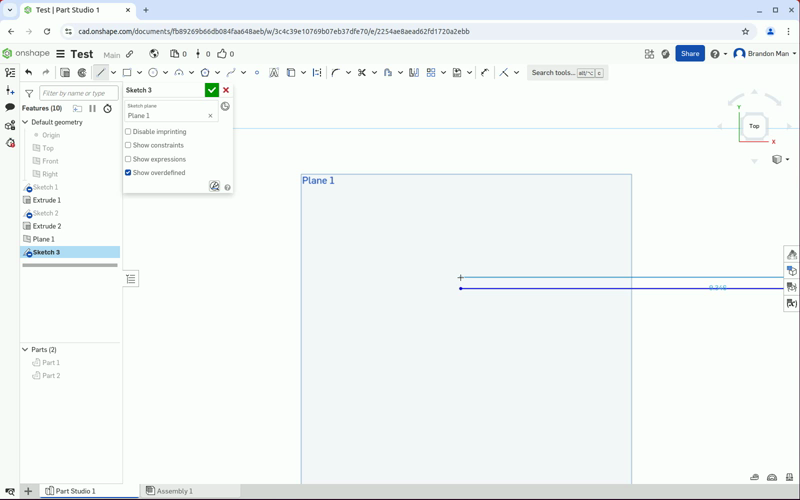
click(460, 277)
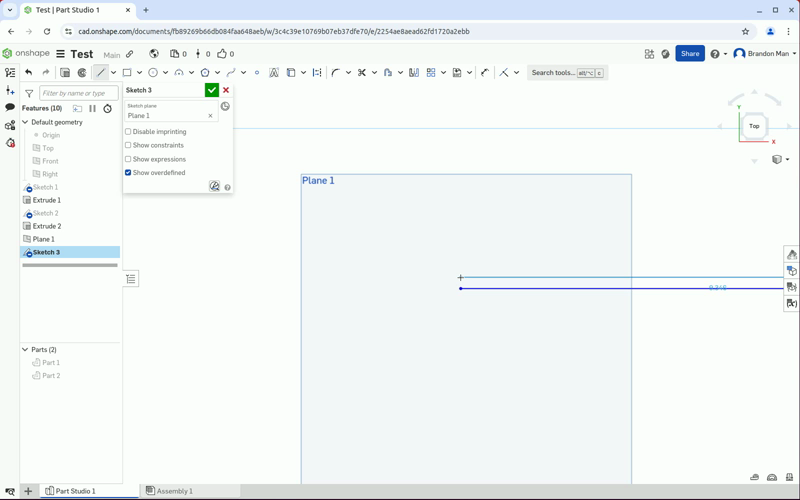
scroll(-6)
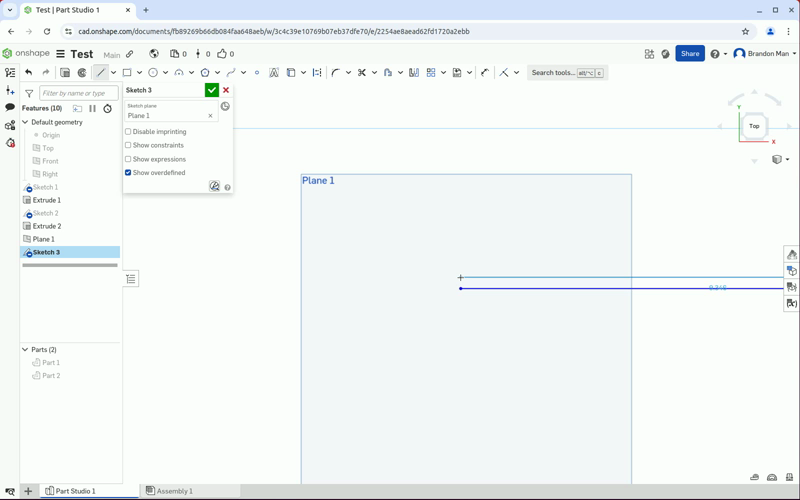
scroll(-6)
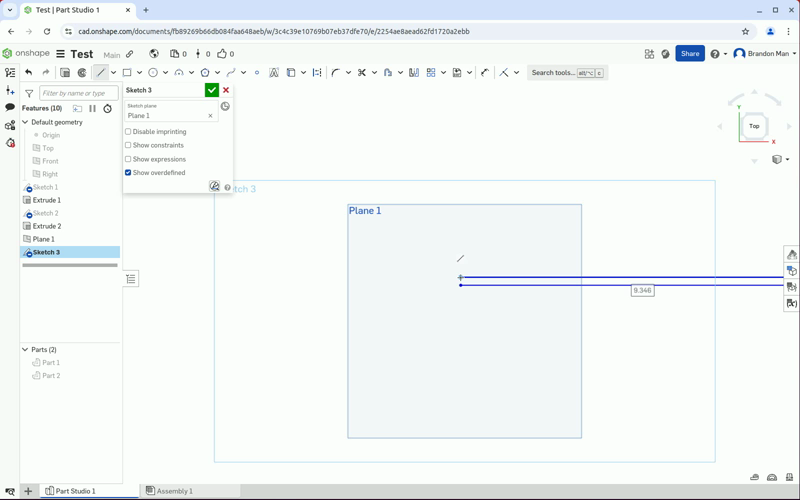
scroll(-6)
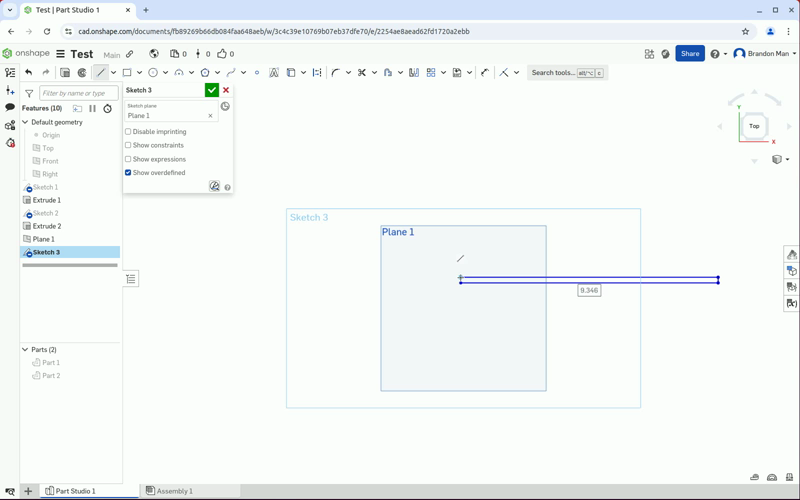
scroll(-6)
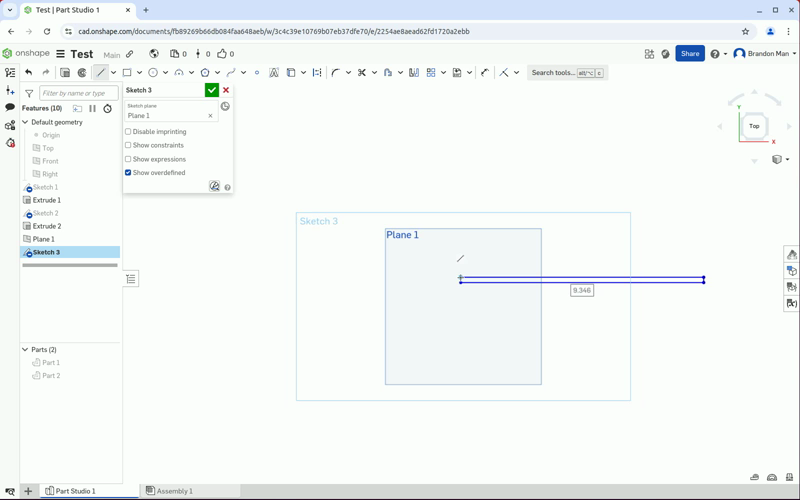
scroll(-6)
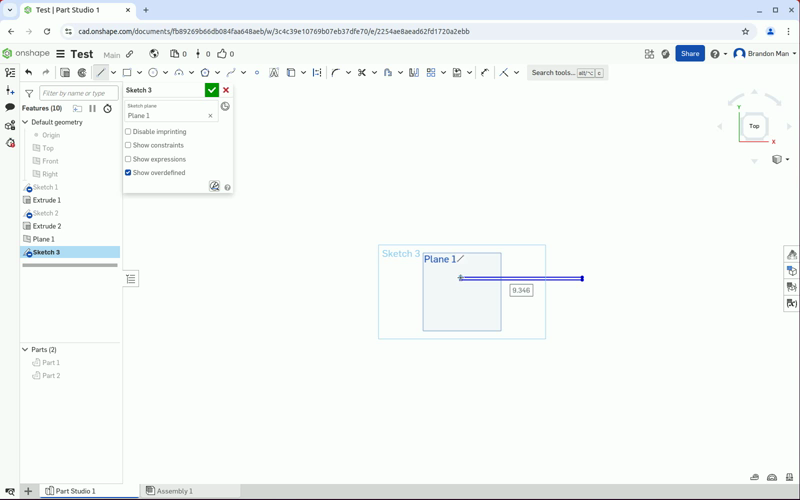
scroll(-6)
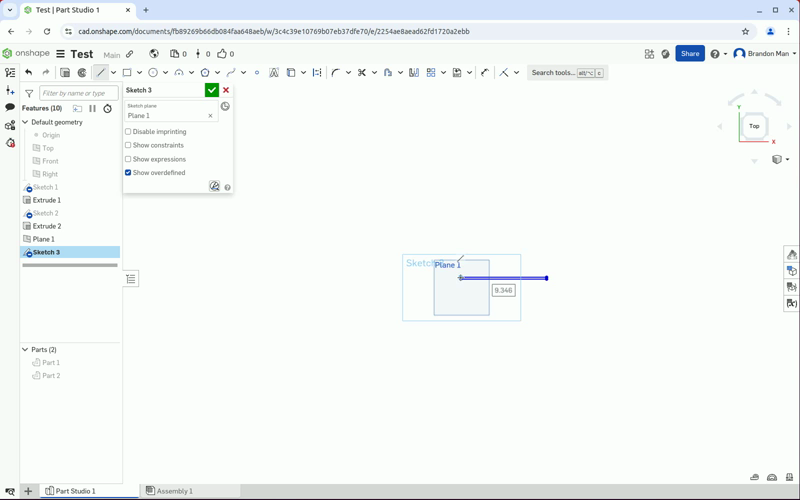
scroll(-6)
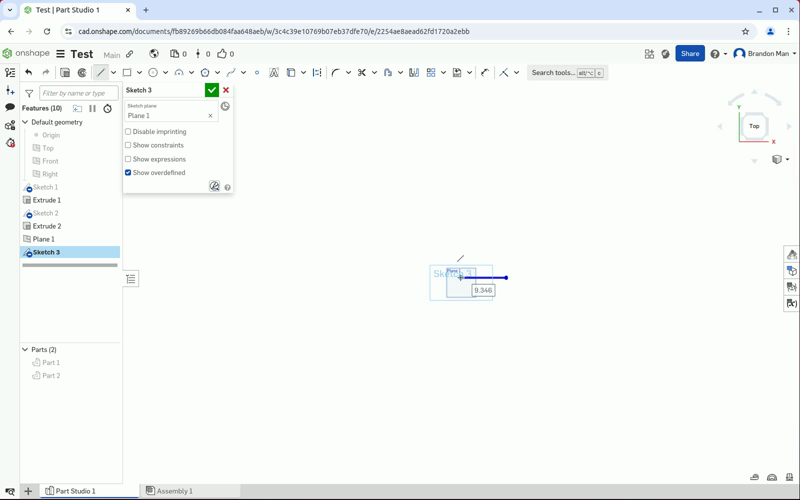
key_up(shift)
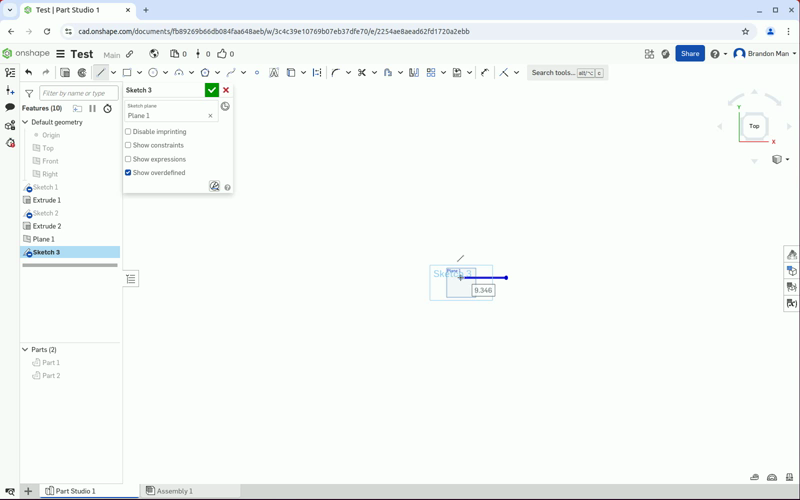
mouse_move(490, 277)
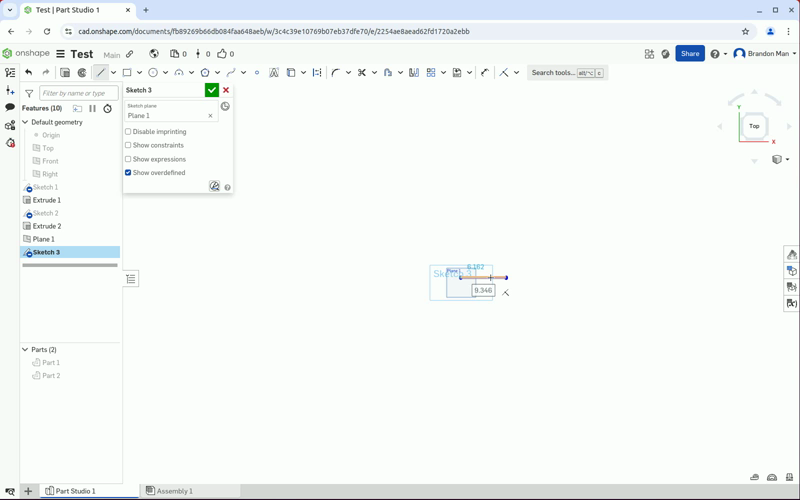
key_down(shift)
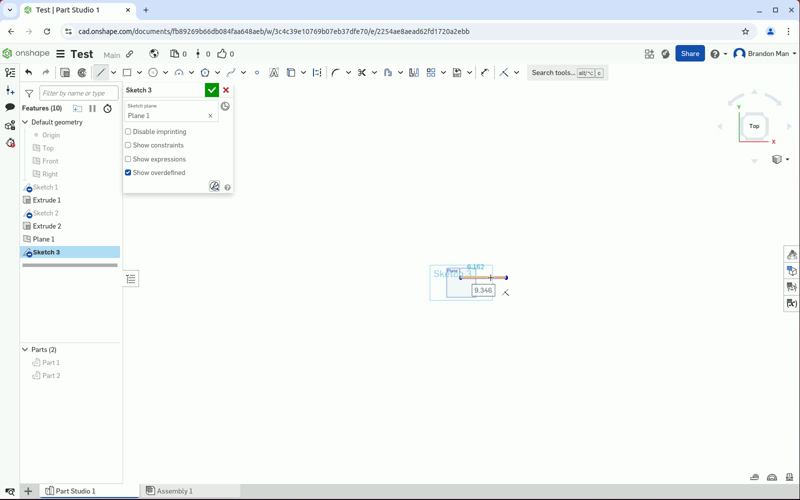
mouse_move(460, 278)
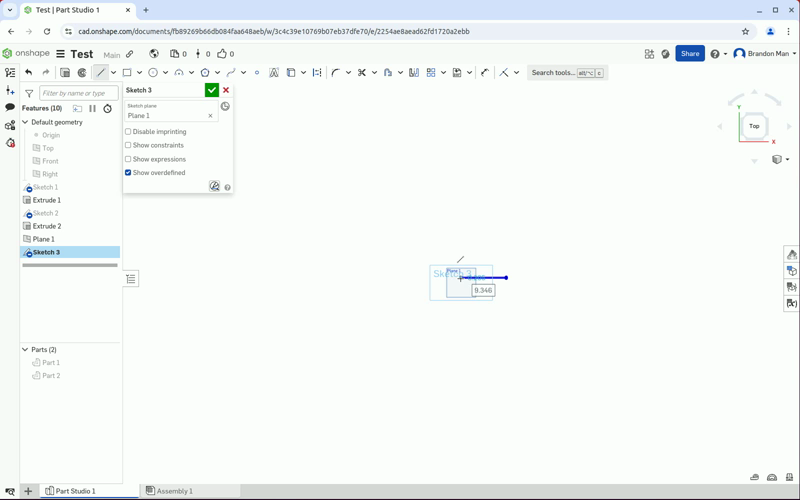
scroll(6)
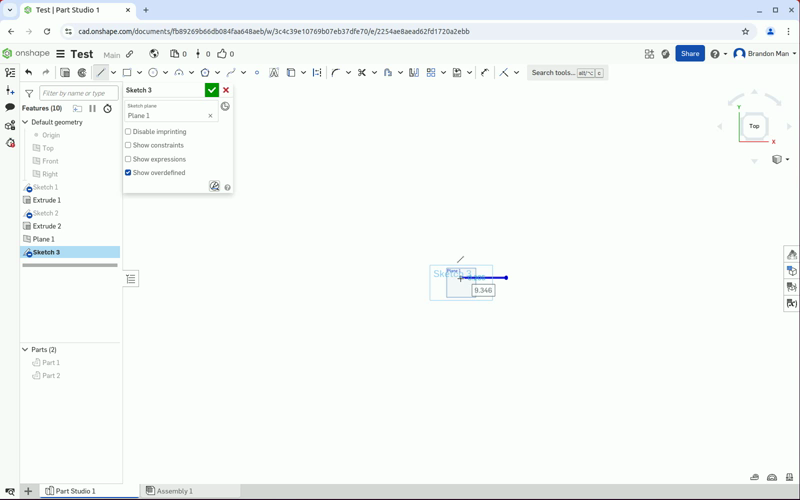
scroll(6)
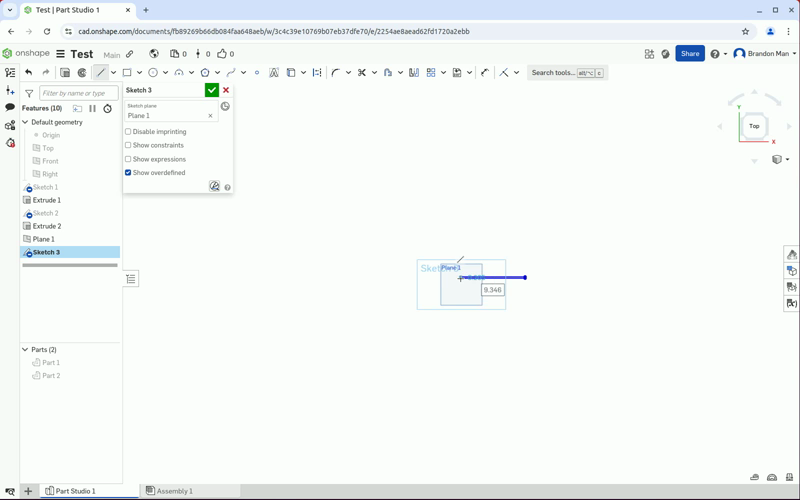
scroll(6)
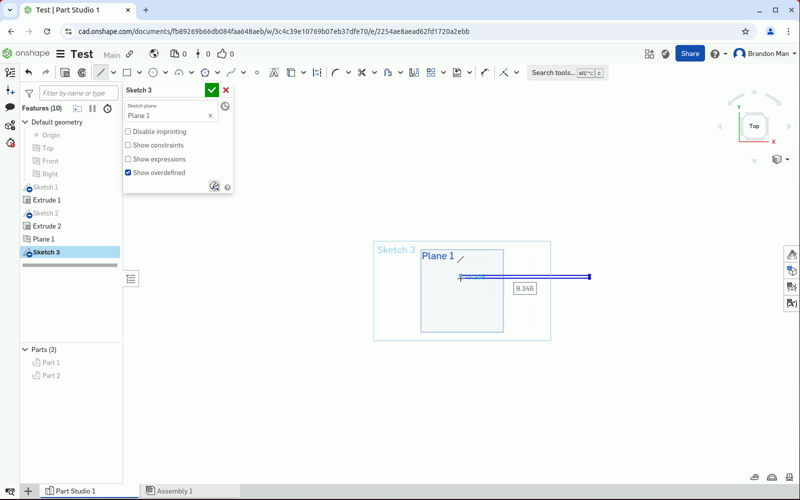
scroll(6)
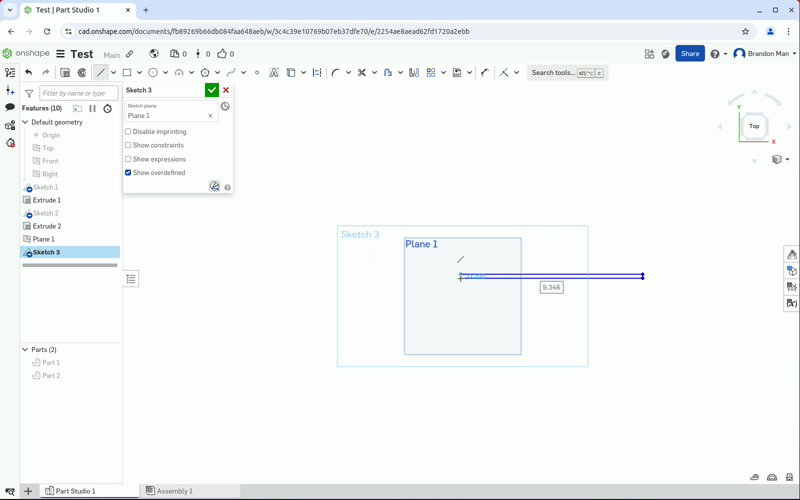
scroll(6)
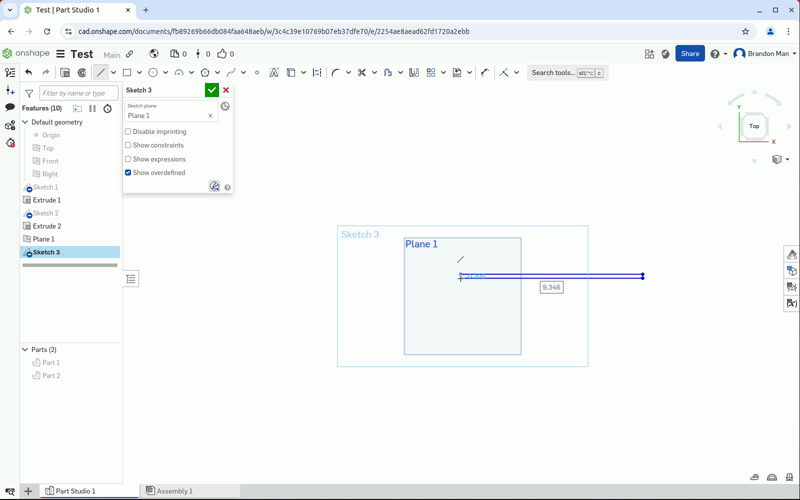
scroll(6)
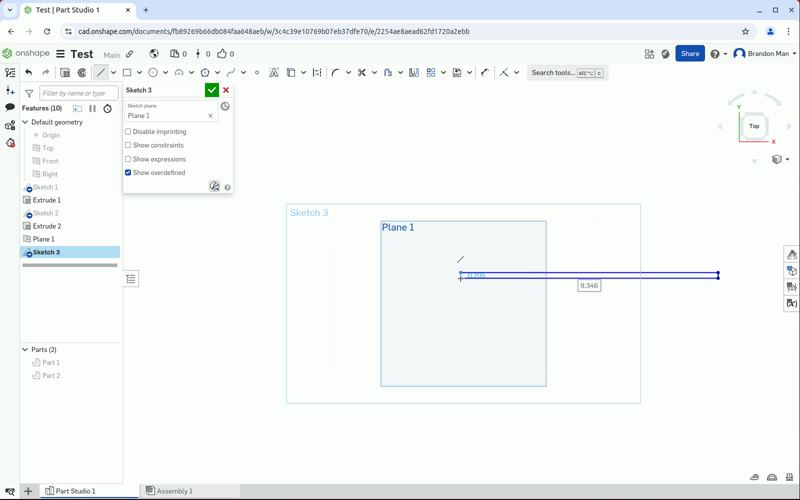
scroll(6)
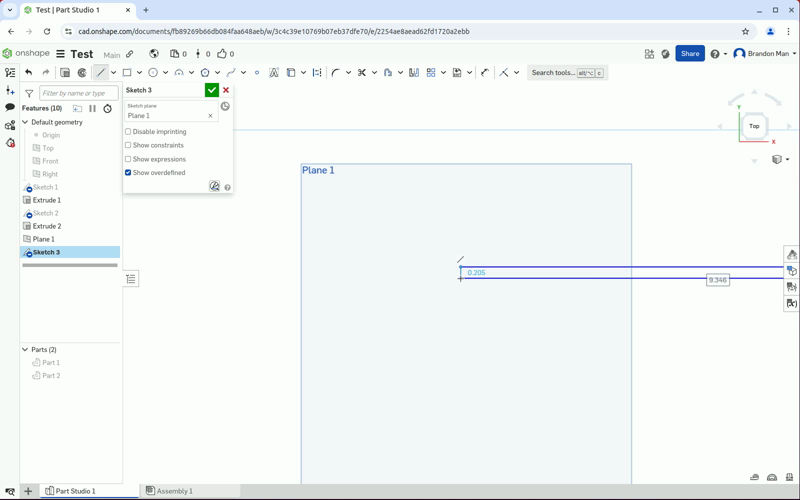
key_up(shift)
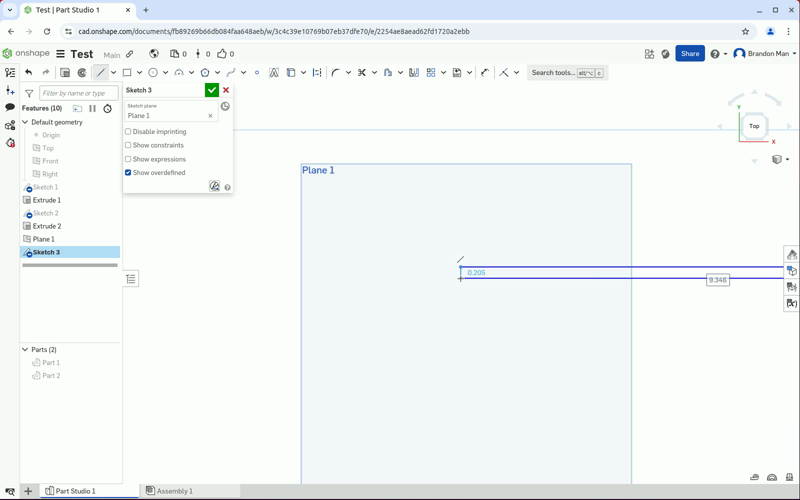
click(460, 278)
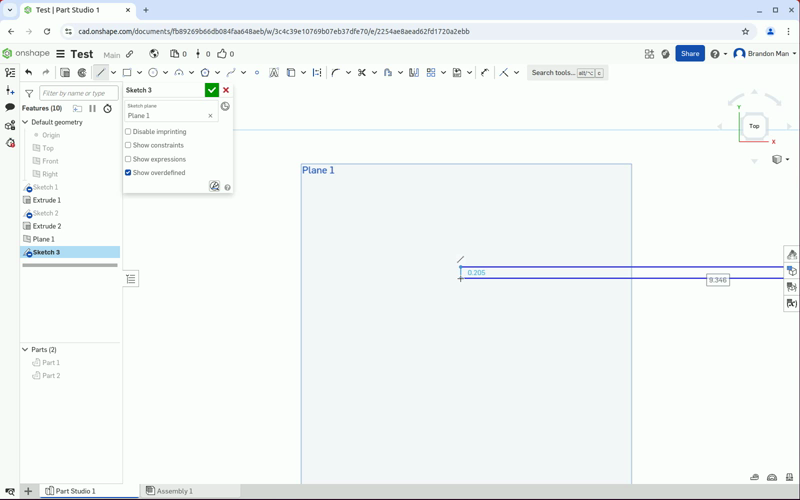
scroll(-6)
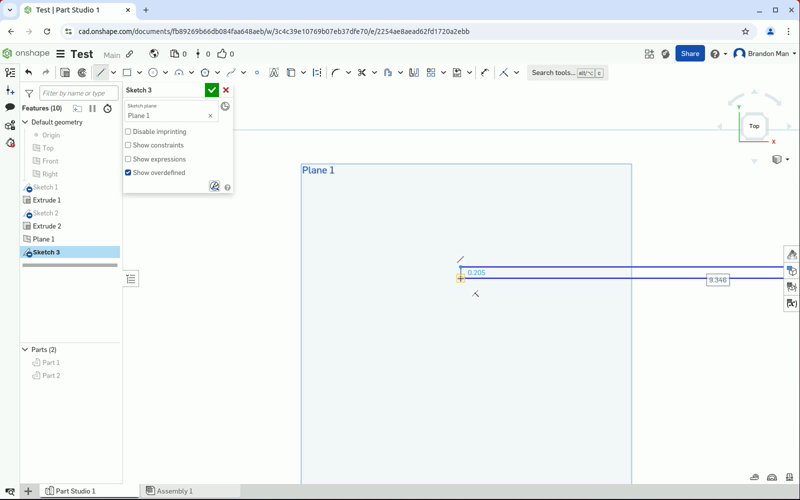
scroll(-6)
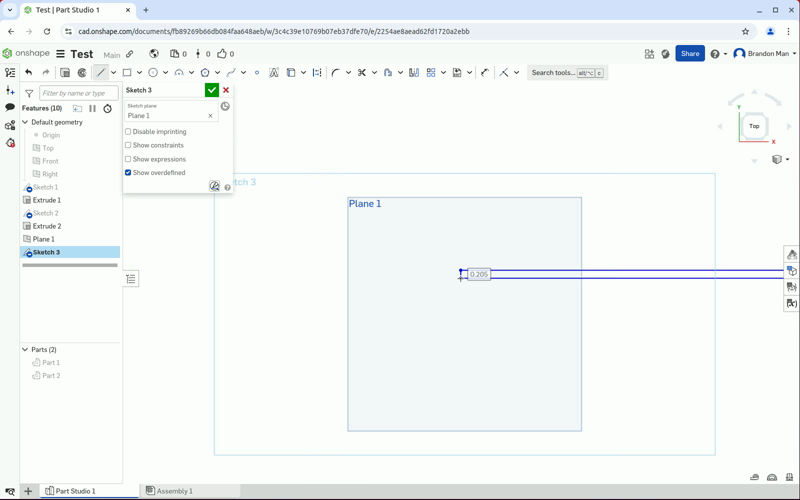
scroll(-6)
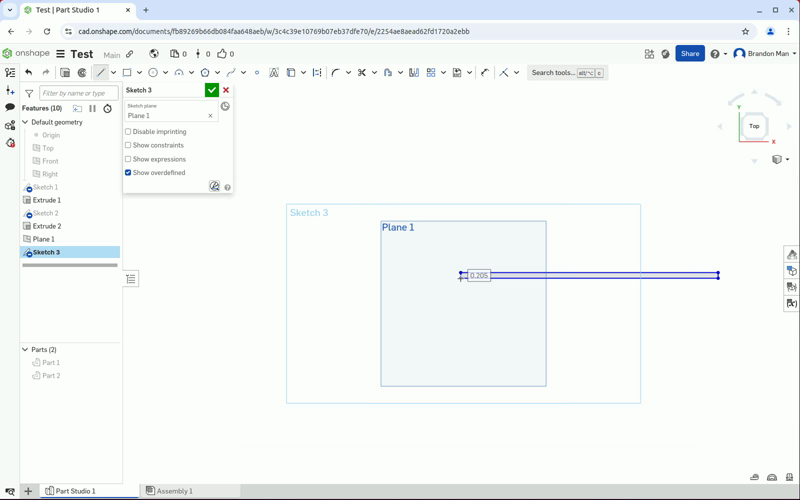
scroll(-6)
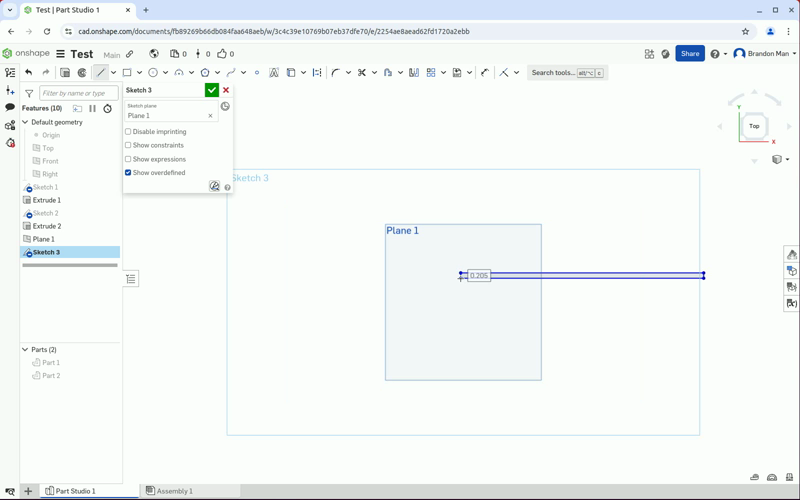
scroll(-6)
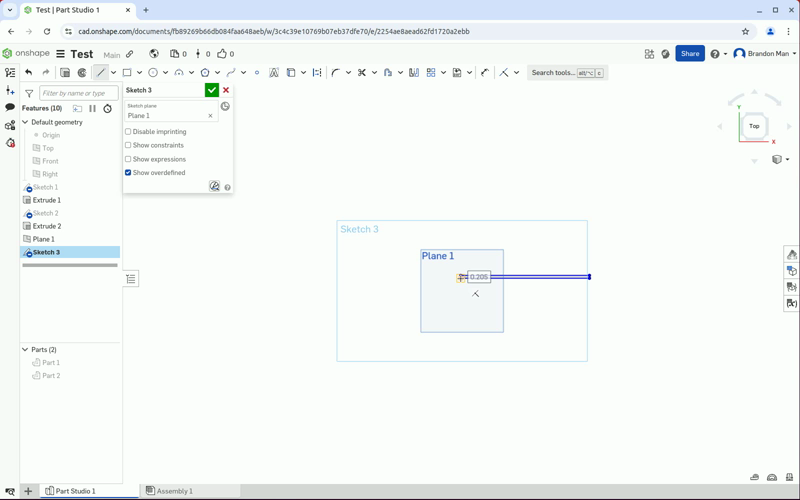
scroll(-6)
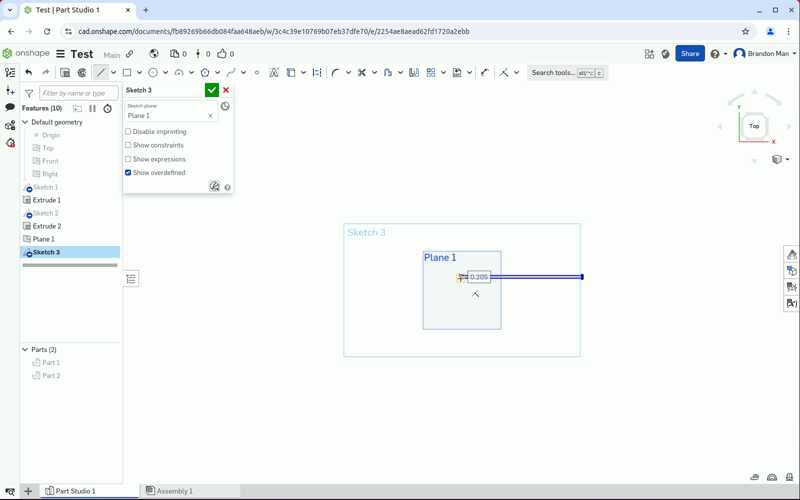
scroll(-6)
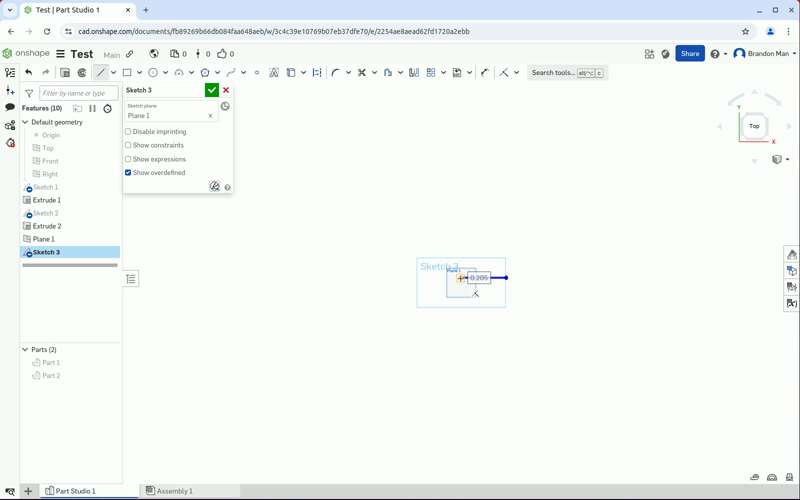
key(esc)
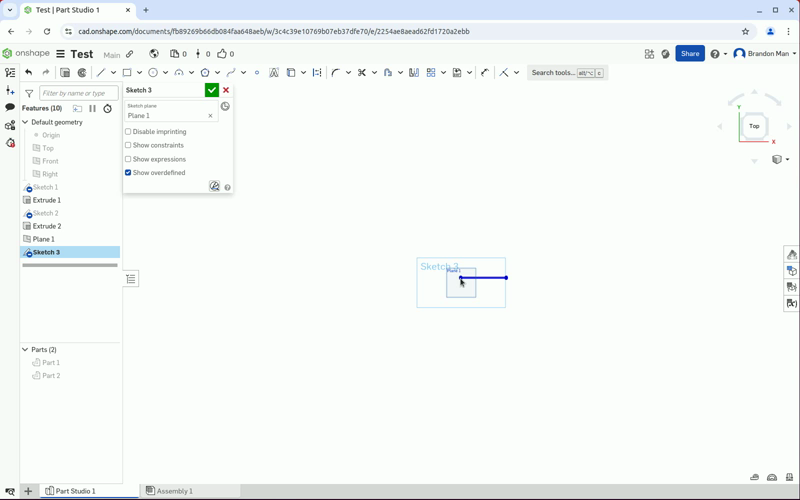
mouse_move(462, 277)
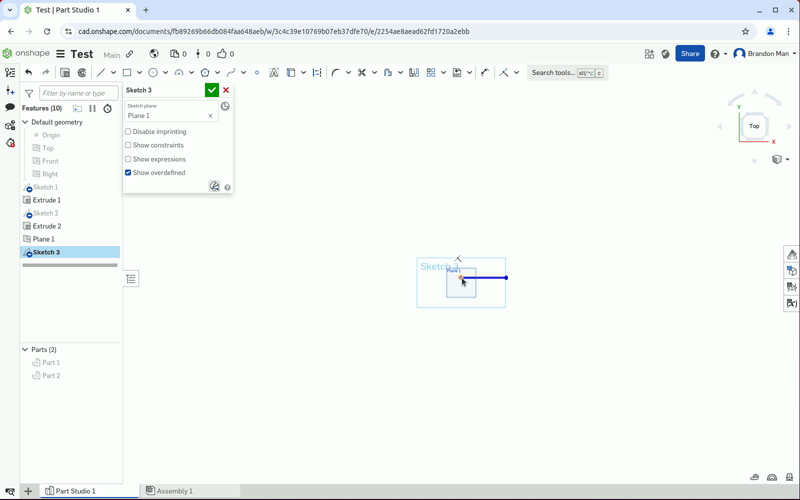
scroll(6)
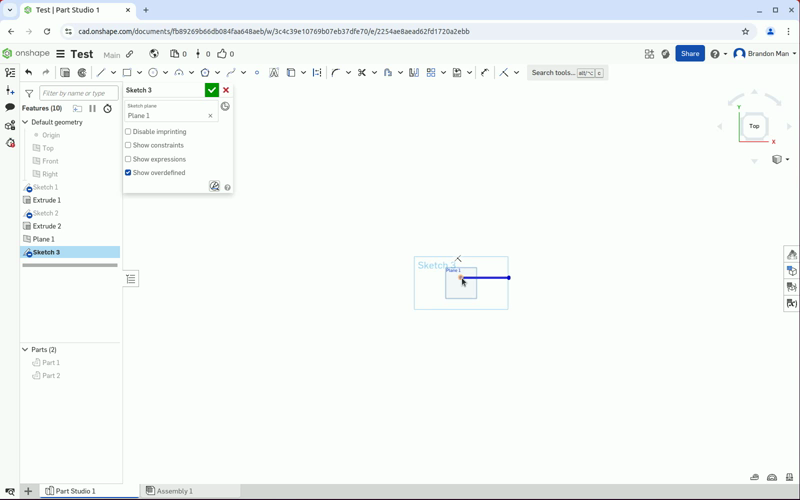
scroll(6)
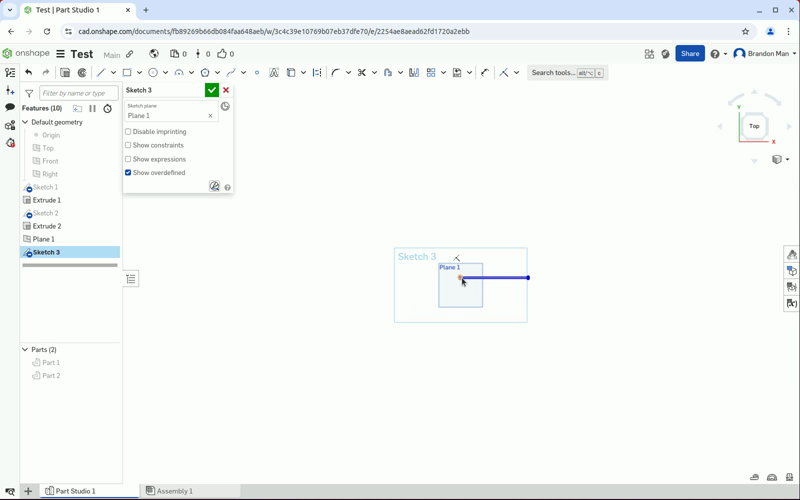
scroll(6)
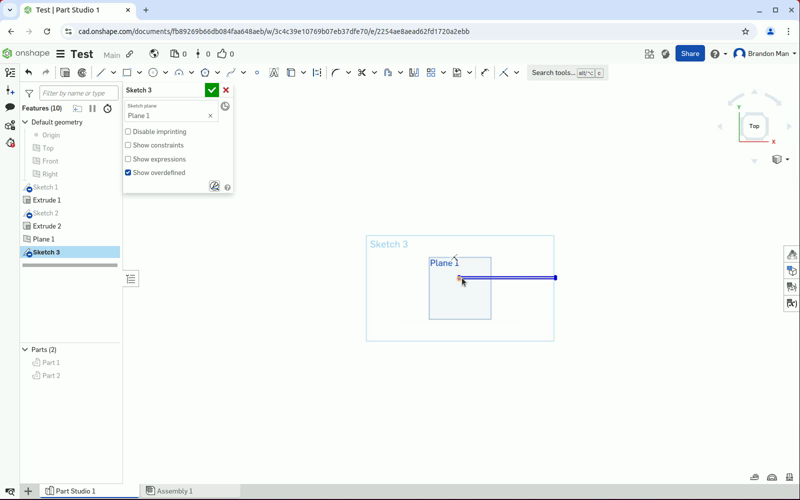
scroll(6)
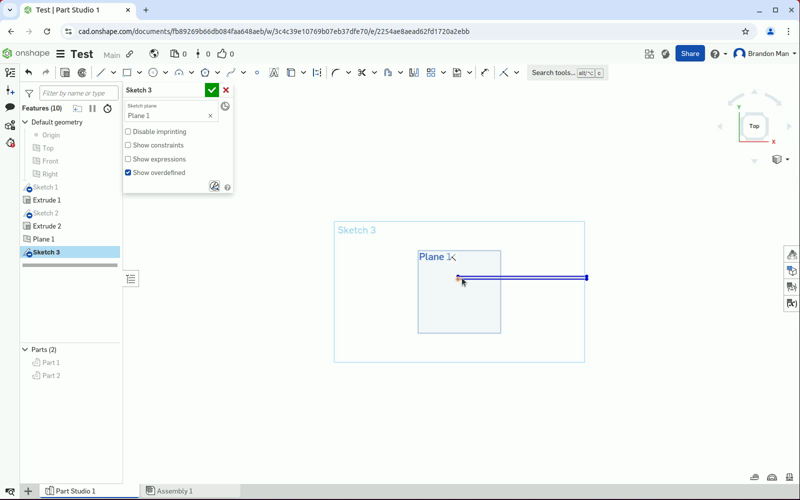
scroll(6)
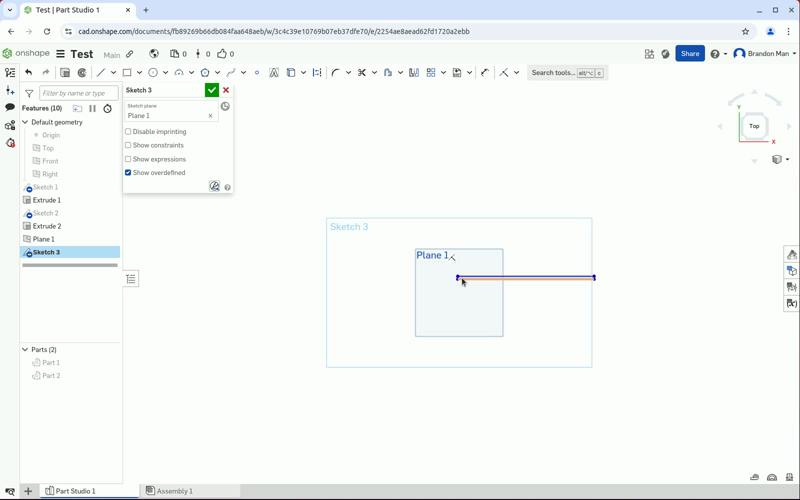
scroll(6)
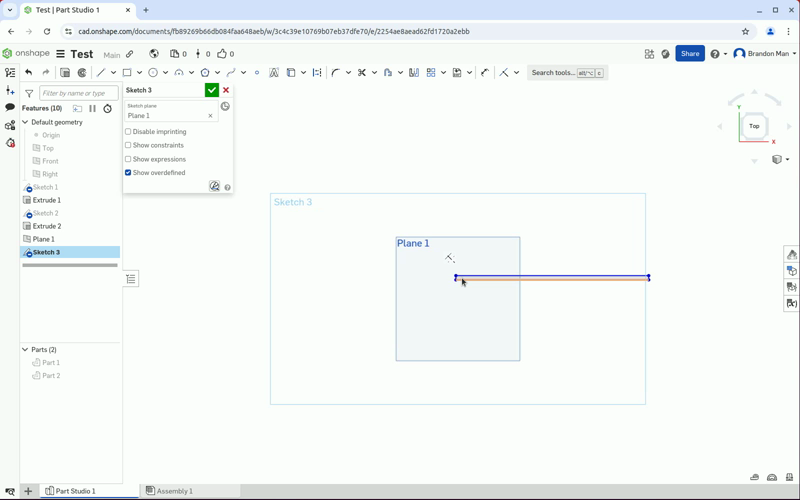
scroll(6)
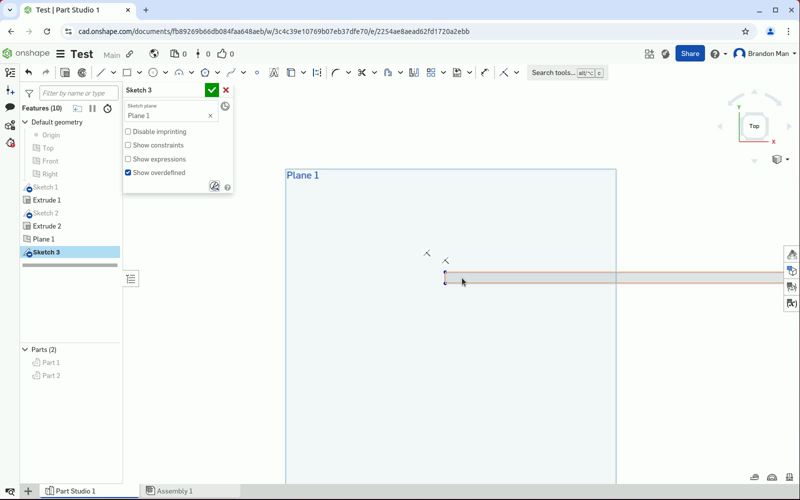
click(462, 277)
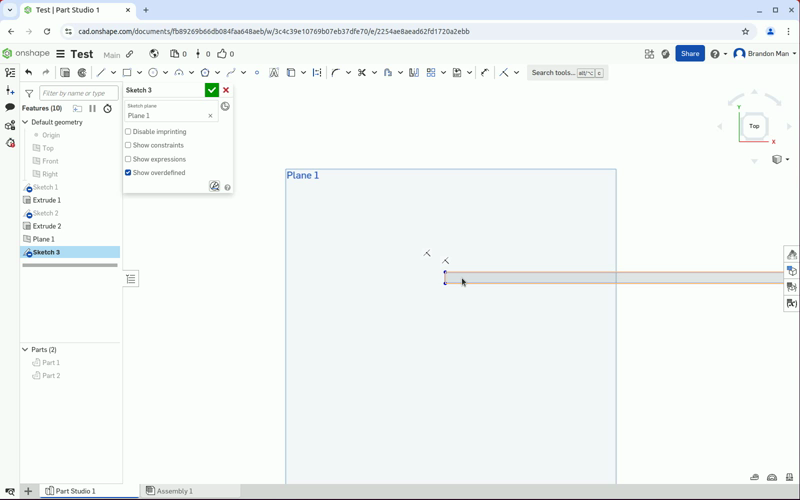
scroll(-6)
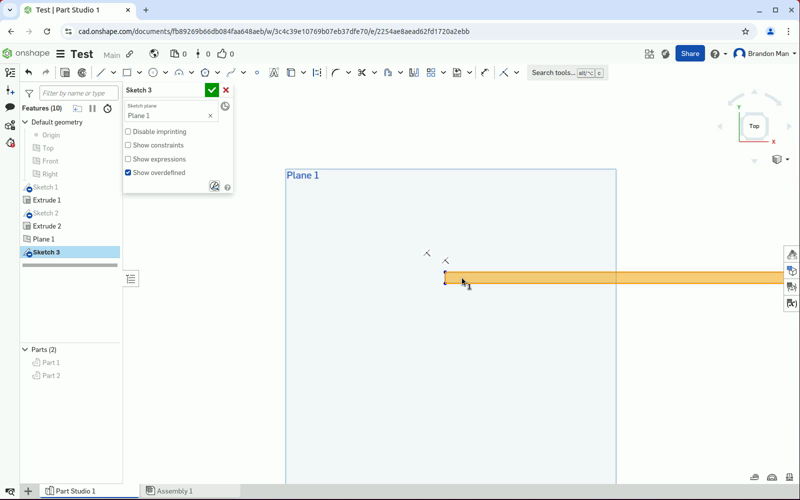
scroll(-6)
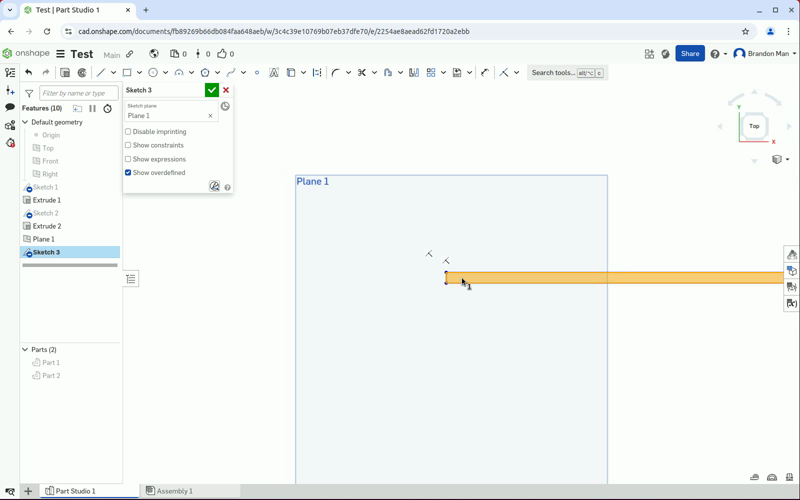
scroll(-6)
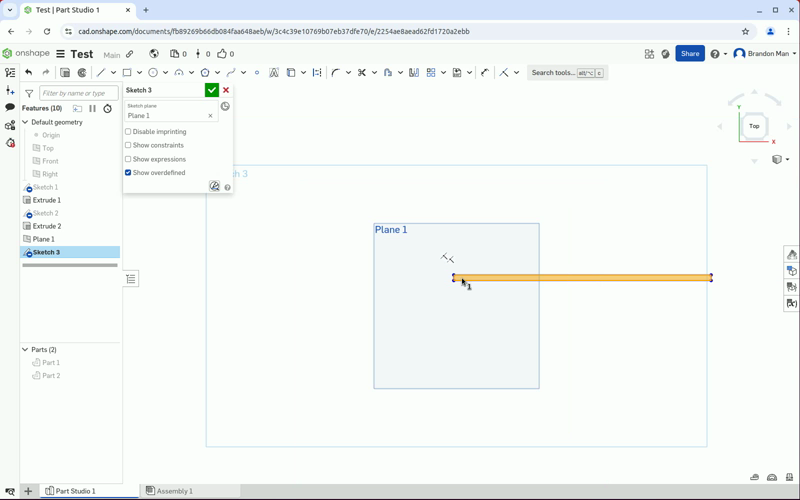
scroll(-6)
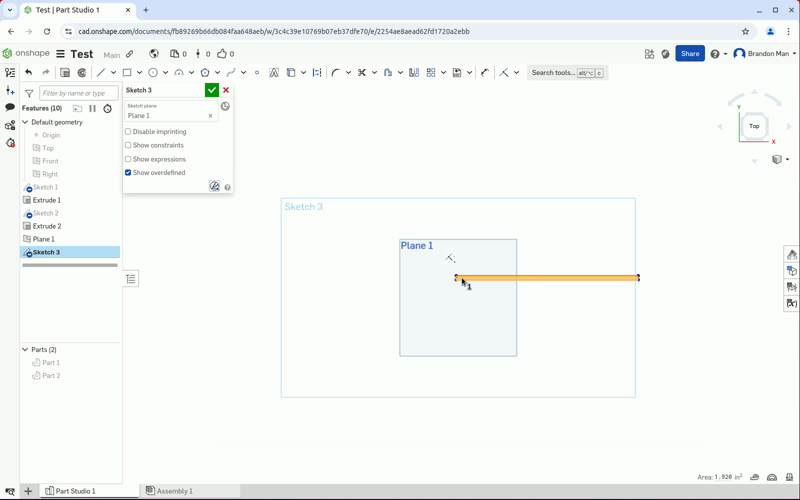
scroll(-6)
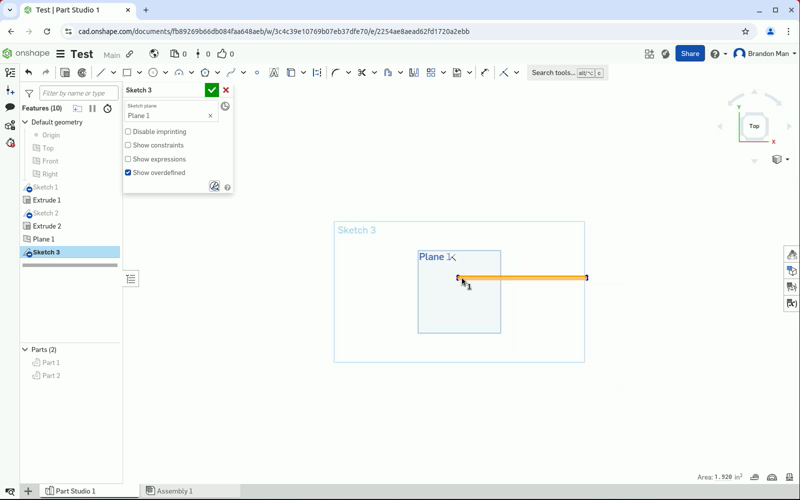
scroll(-6)
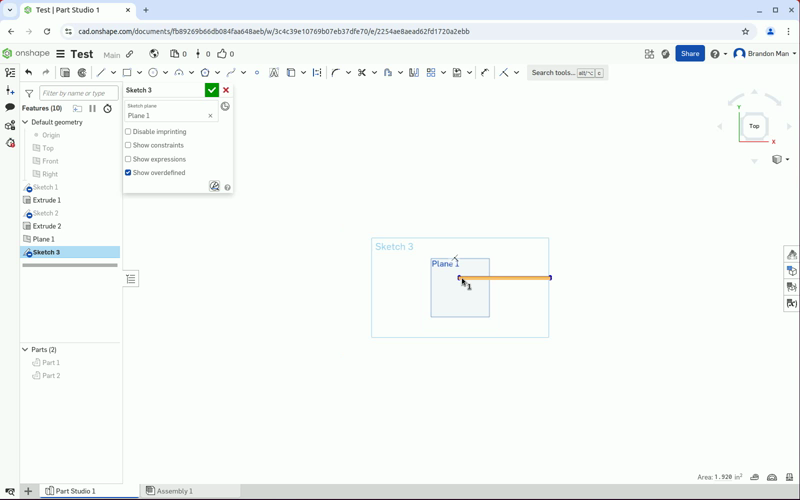
scroll(-6)
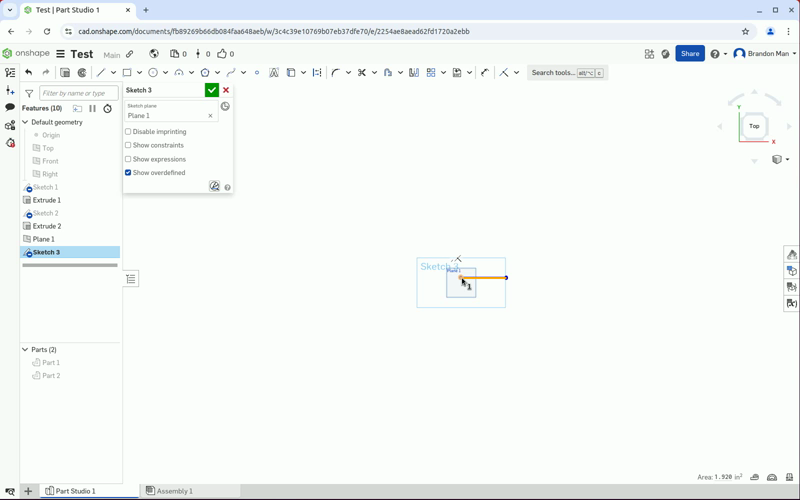
mouse_move(73, 352)
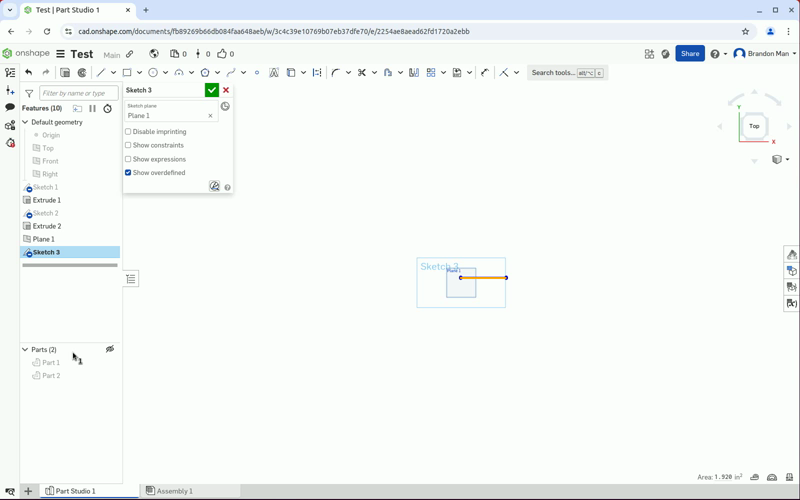
key(shift+y)
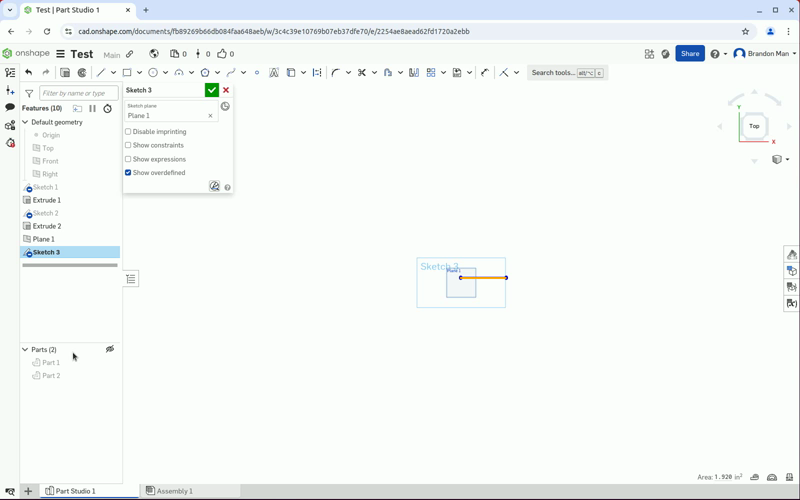
key(shift+e)
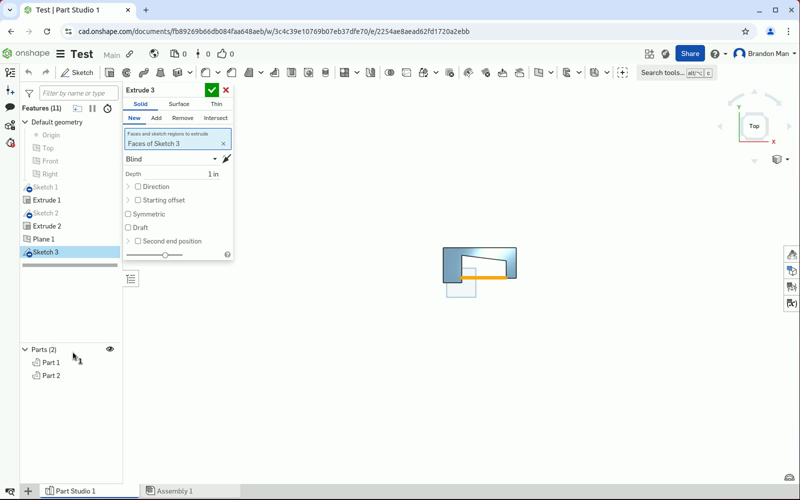
mouse_move(143, 106)
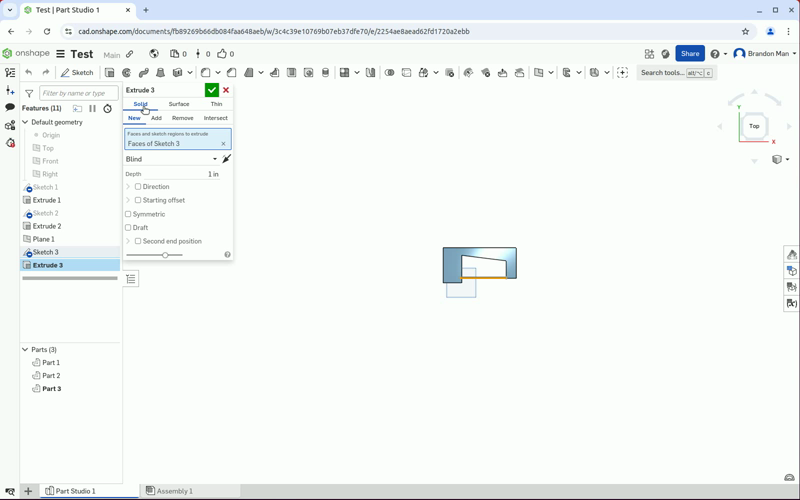
click(143, 106)
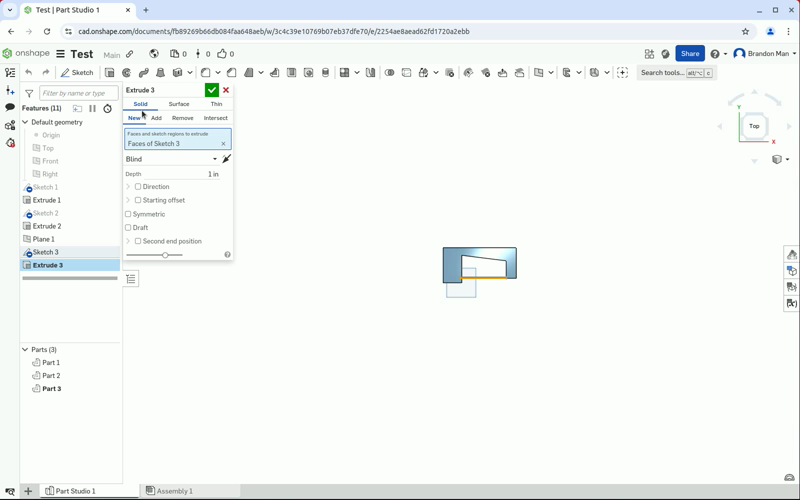
mouse_move(137, 120)
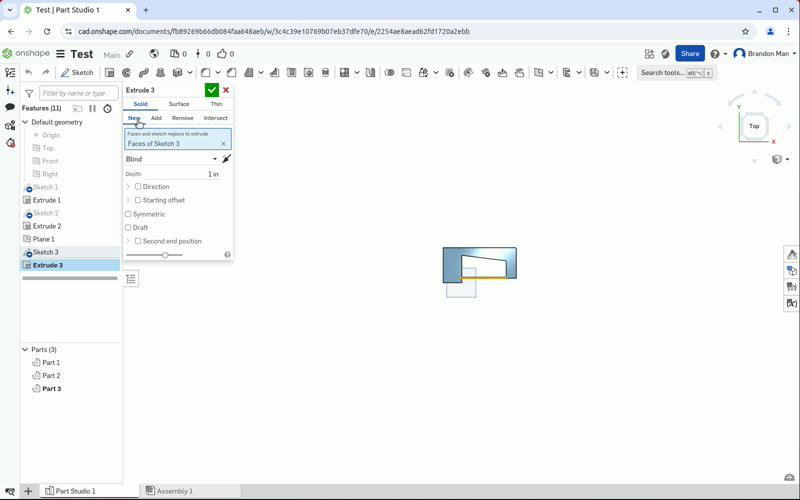
click(137, 120)
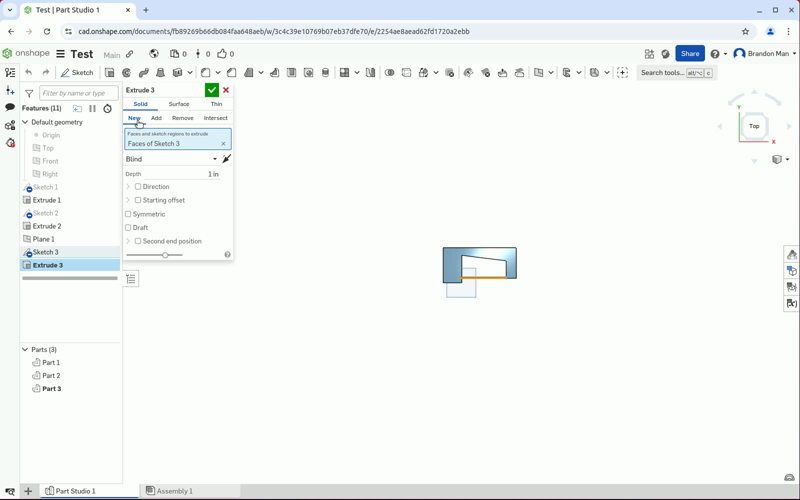
key(tab, 4)
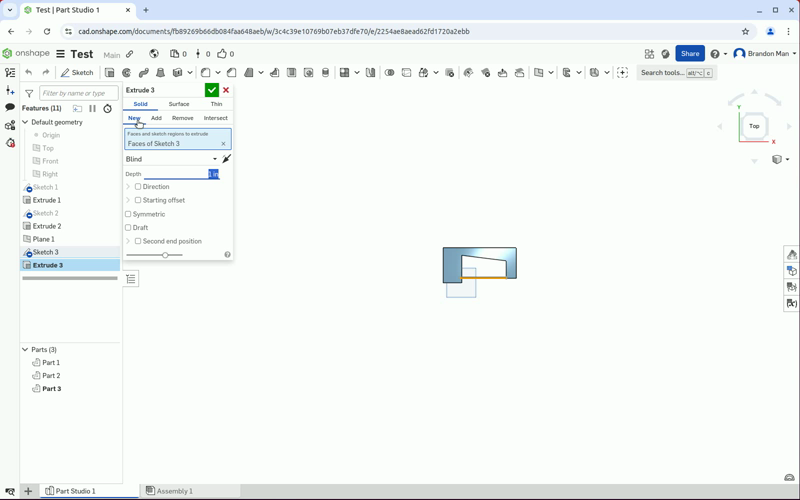
text(-0.241)
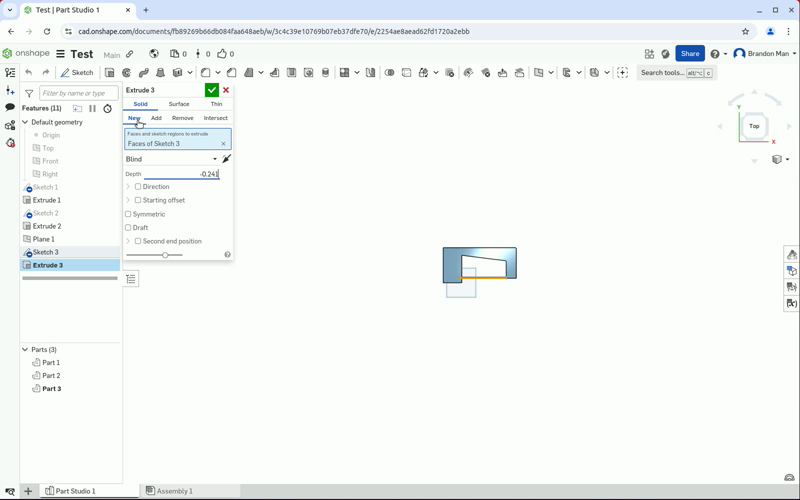
key(enter)
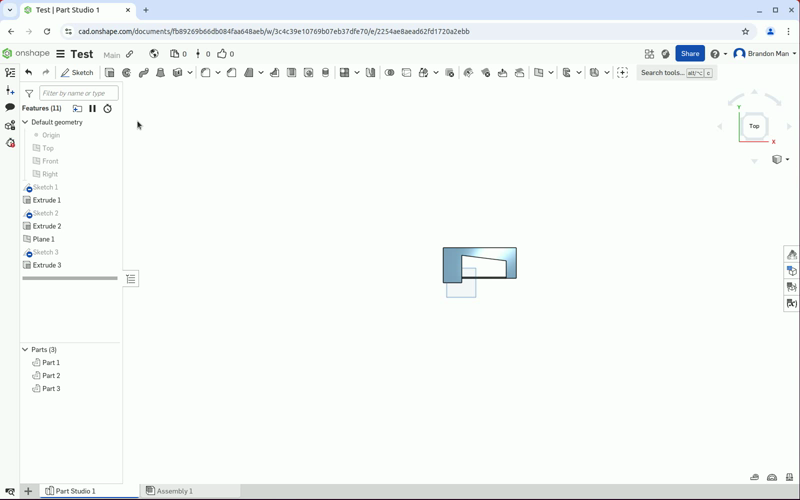
key(shift+h)
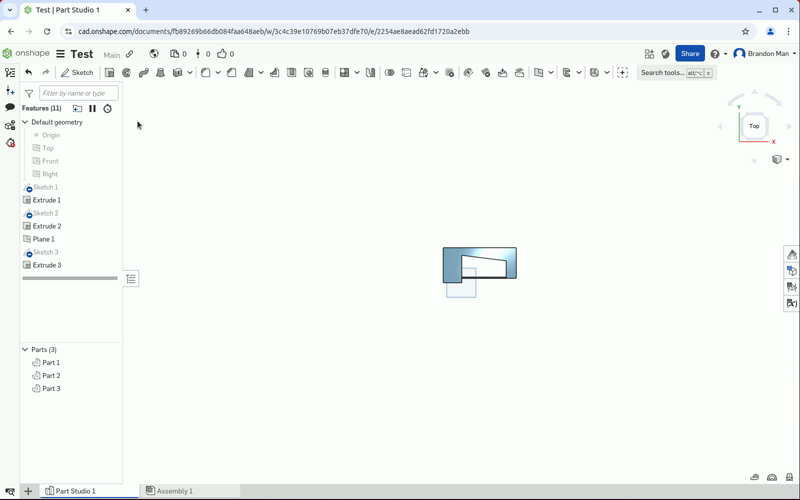
key(shift+h)
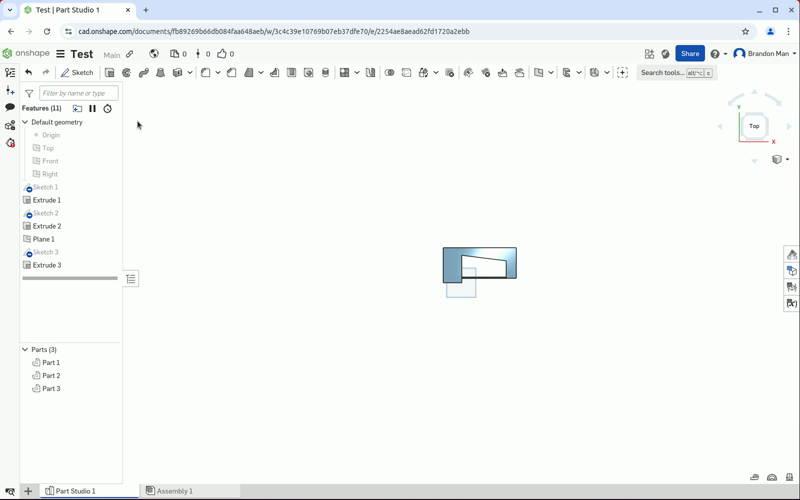
mouse_move(73, 189)
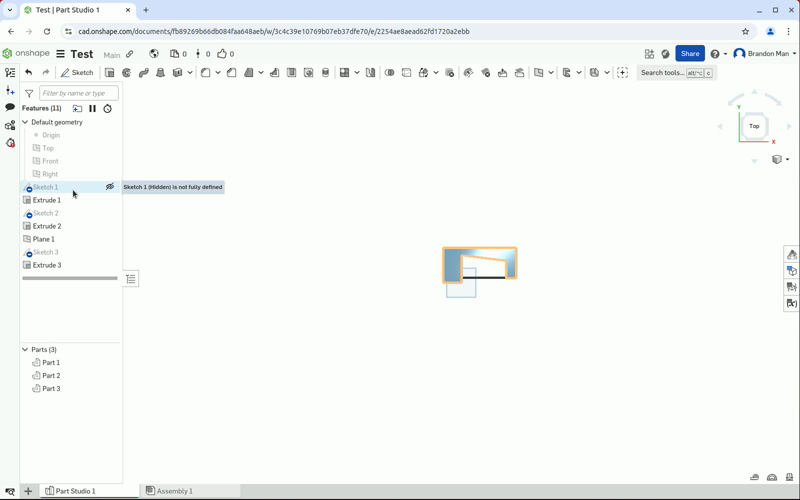
click(73, 189)
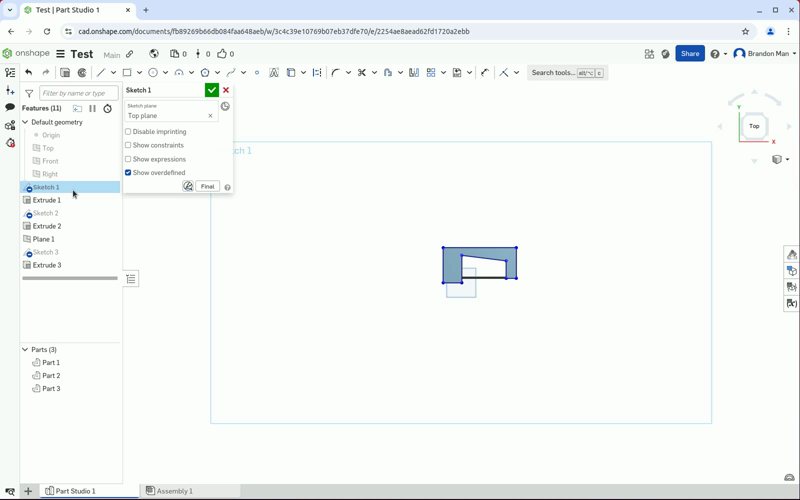
mouse_move(229, 92)
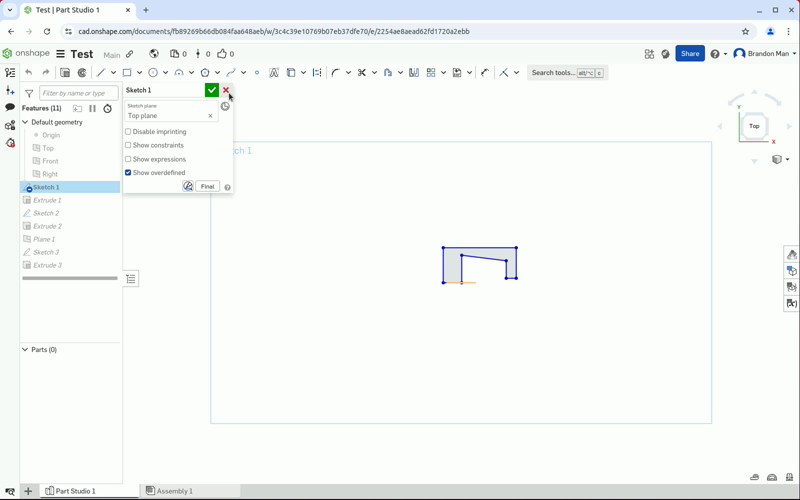
click(229, 92)
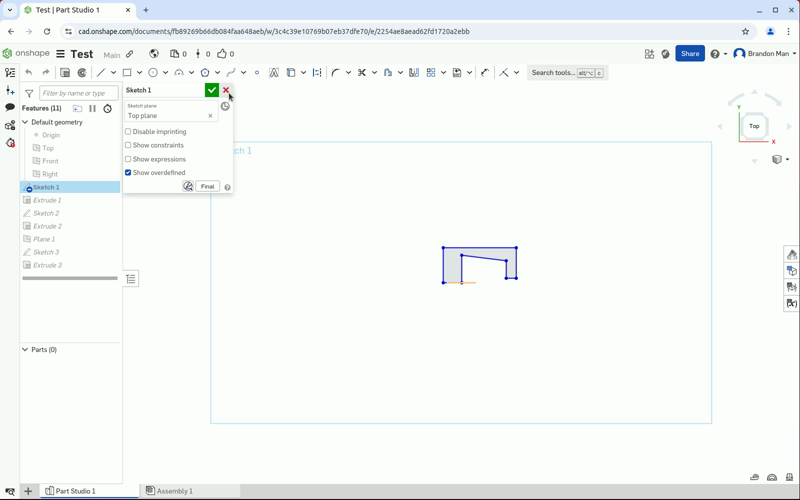
key(shift+s)
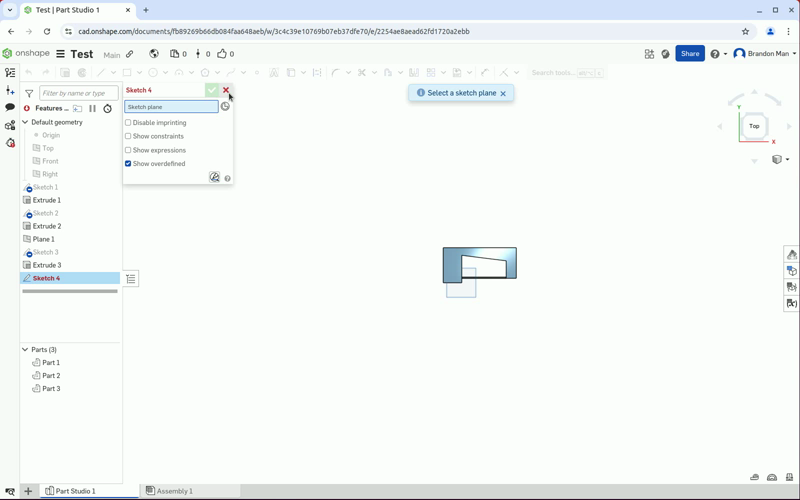
mouse_move(73, 241)
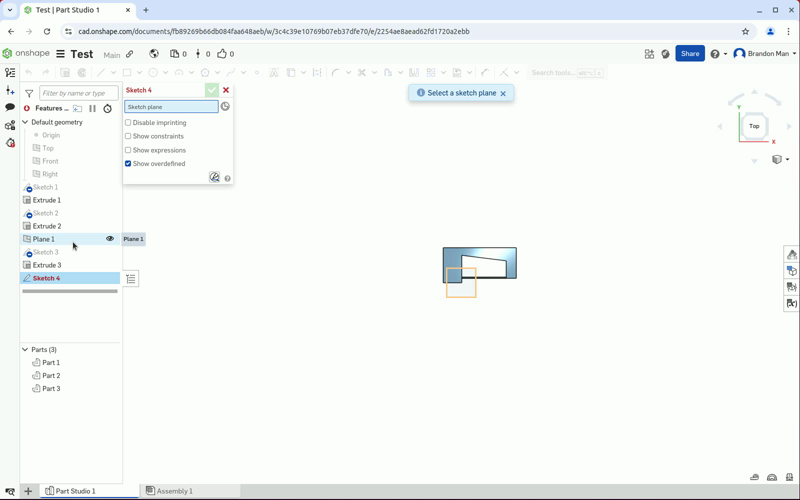
click(73, 241)
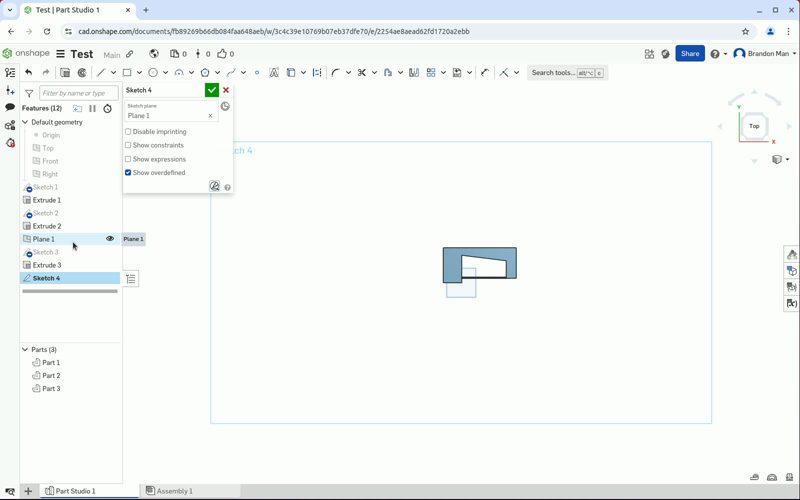
mouse_move(73, 352)
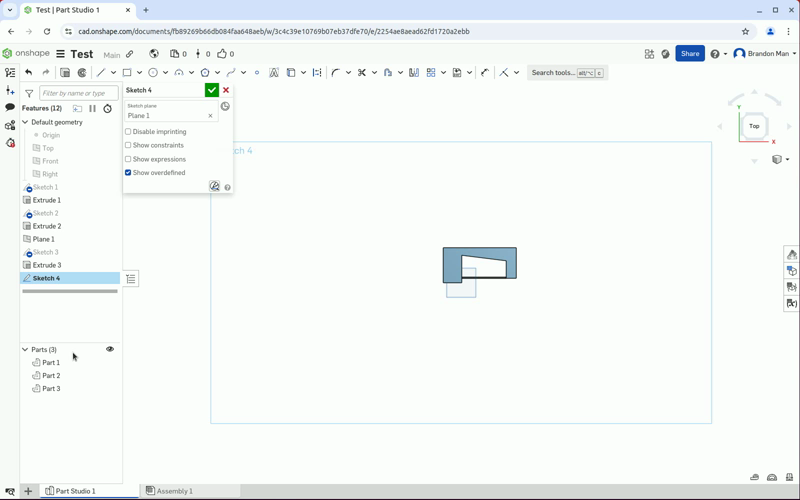
key(y)
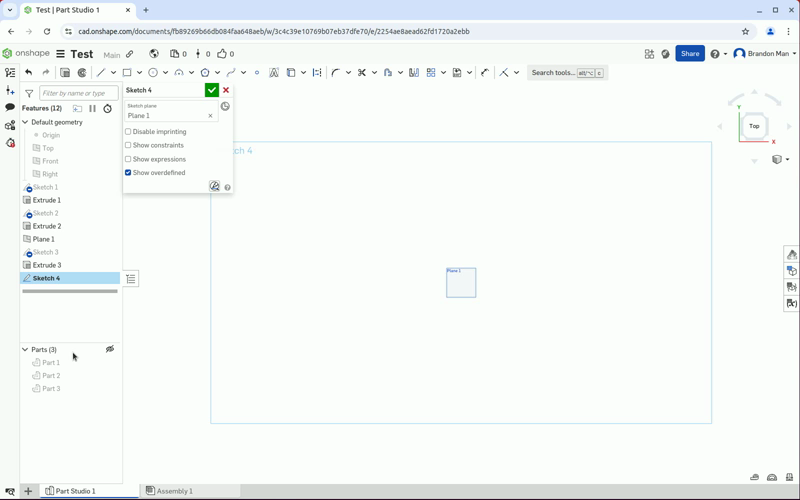
key(l)
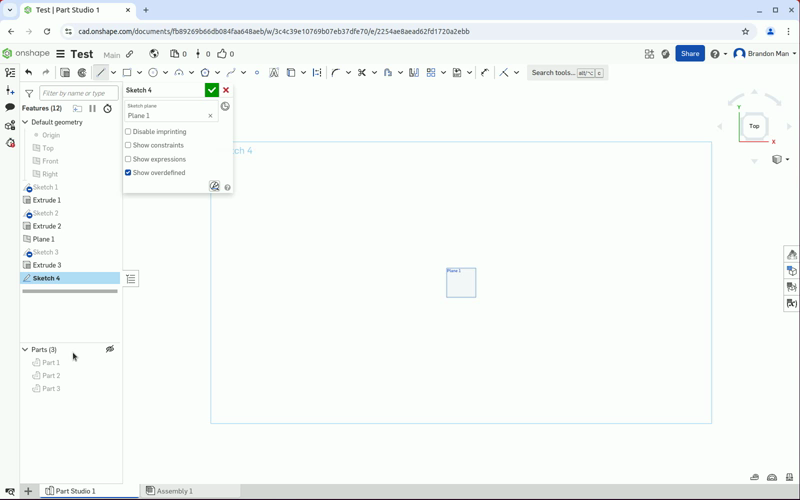
key_down(shift)
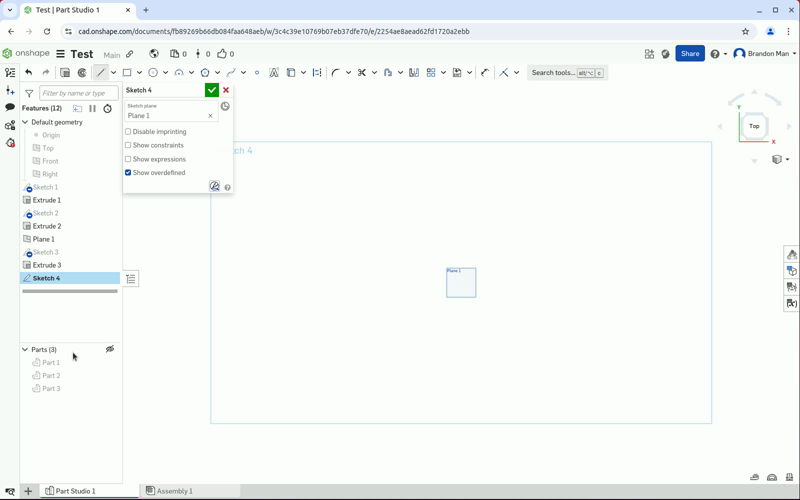
mouse_move(460, 276)
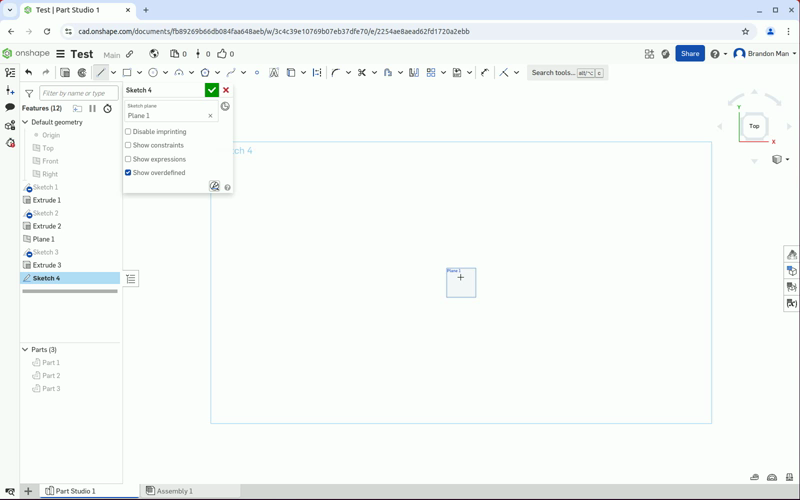
click(460, 276)
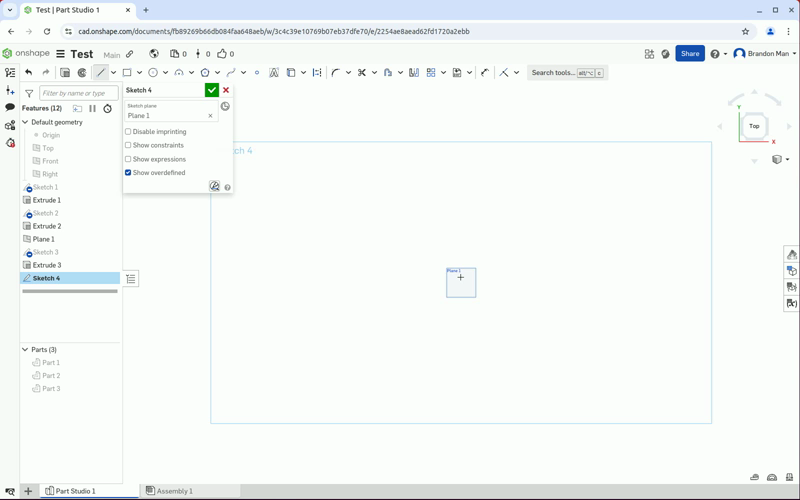
key_up(shift)
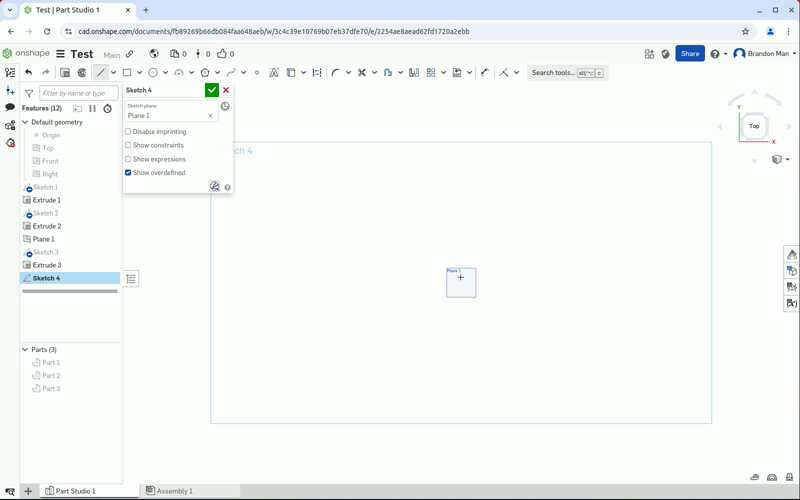
key_down(shift)
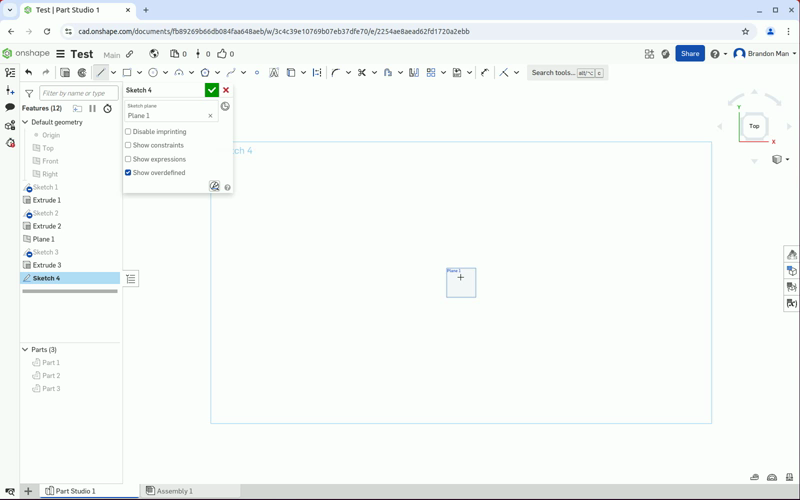
mouse_move(490, 276)
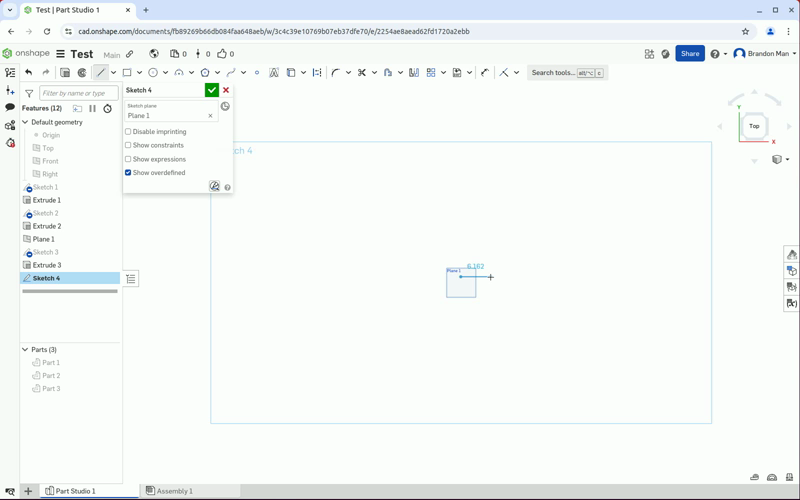
mouse_move(506, 276)
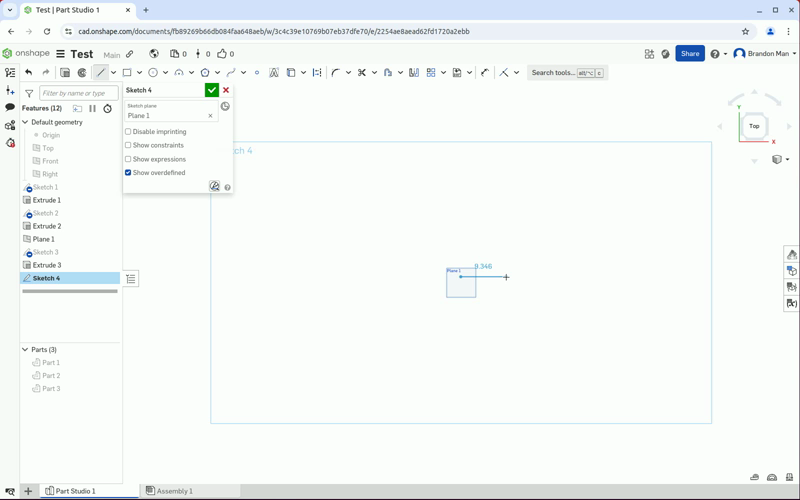
click(506, 276)
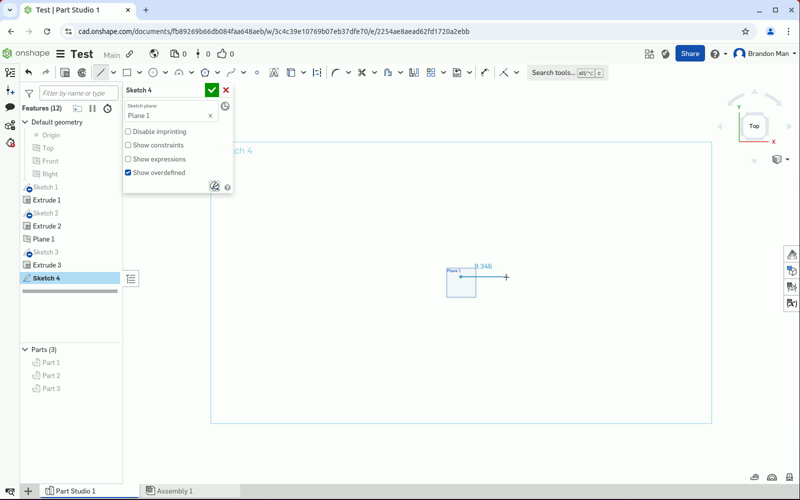
key_up(shift)
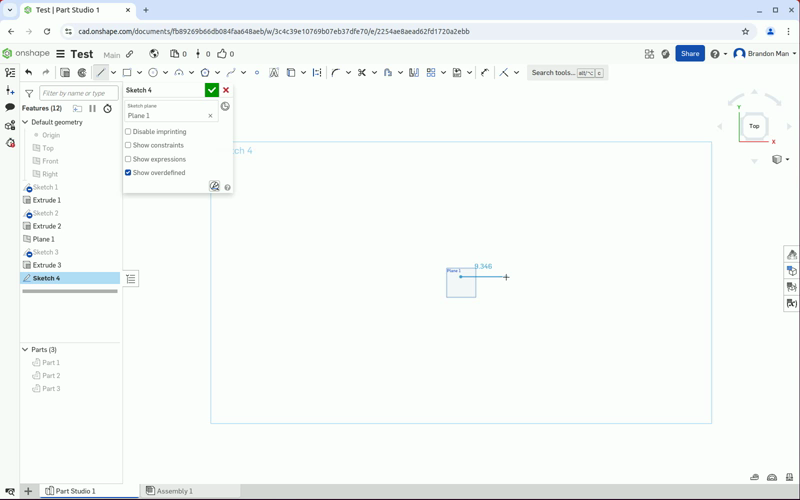
key_down(shift)
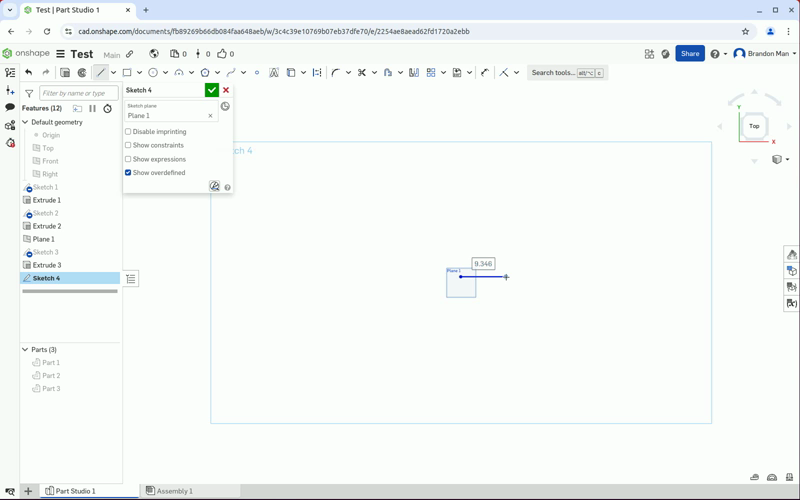
mouse_move(536, 276)
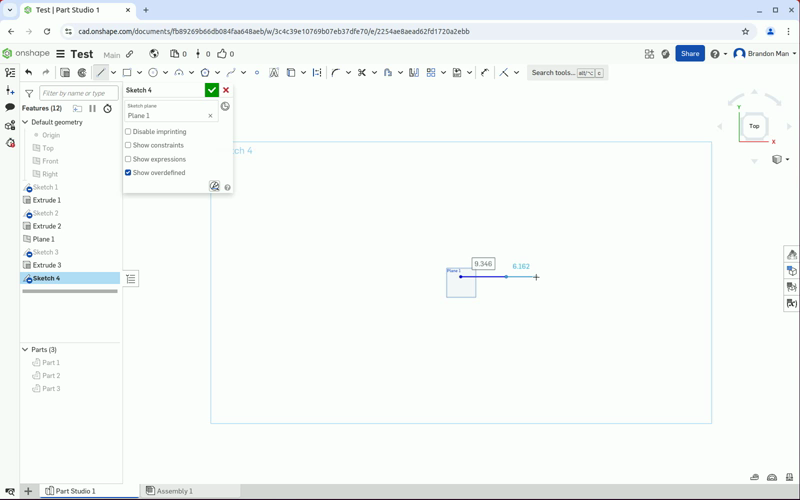
mouse_move(506, 260)
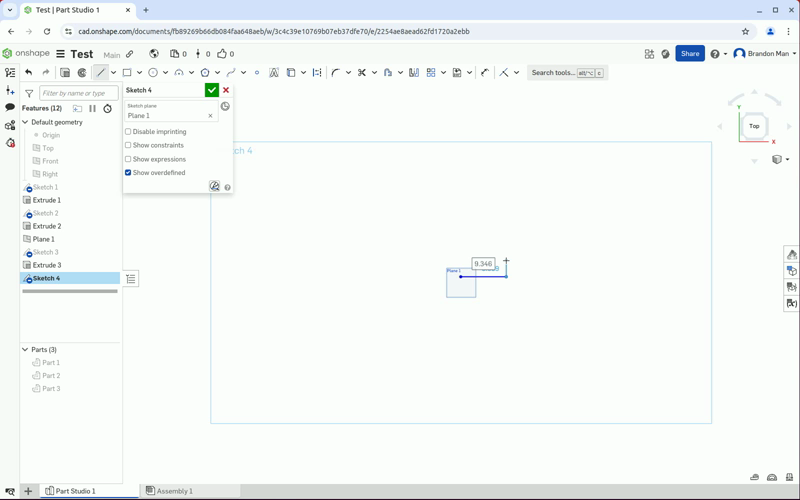
click(506, 260)
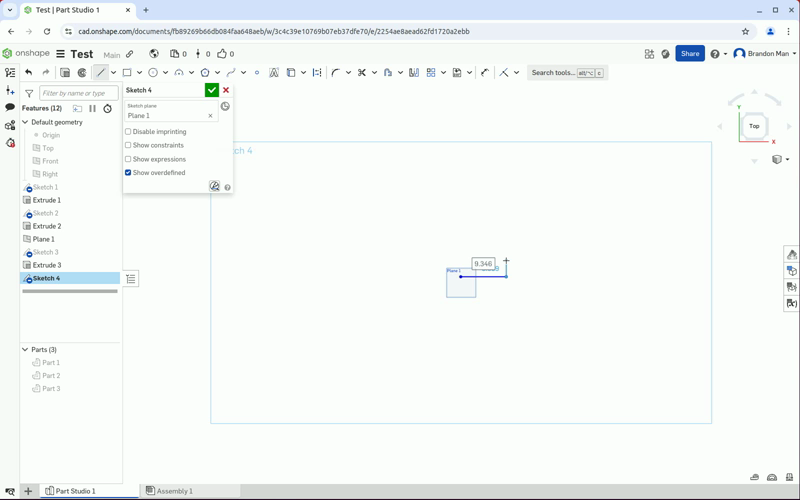
key_up(shift)
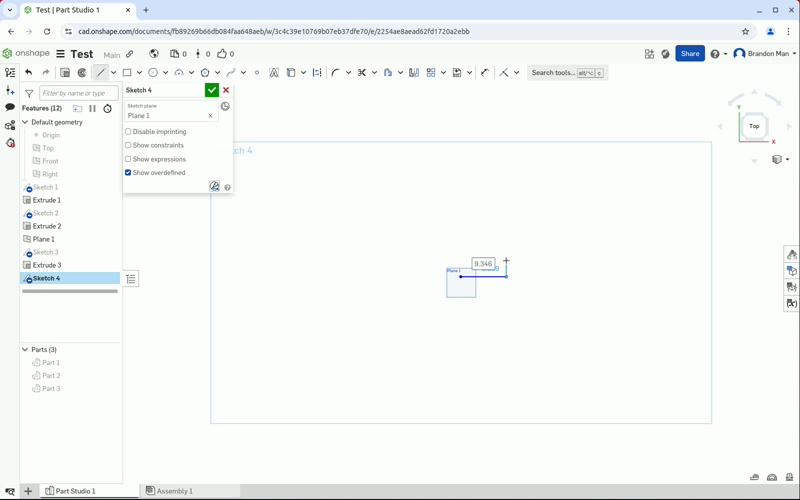
key_down(shift)
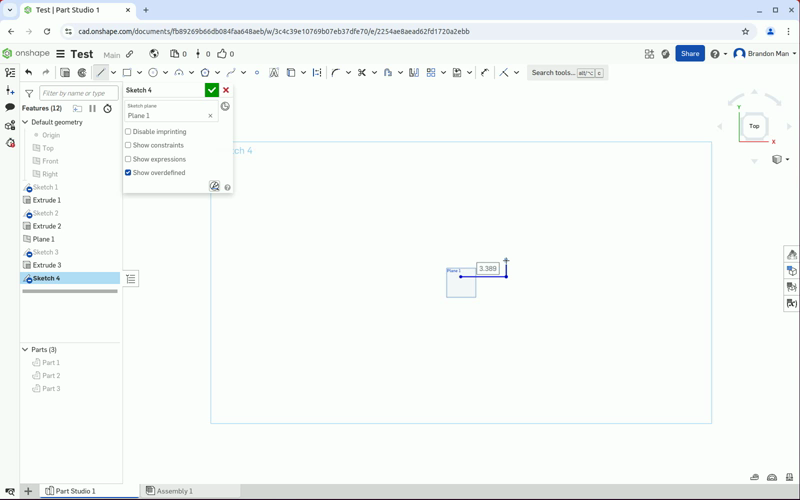
mouse_move(536, 260)
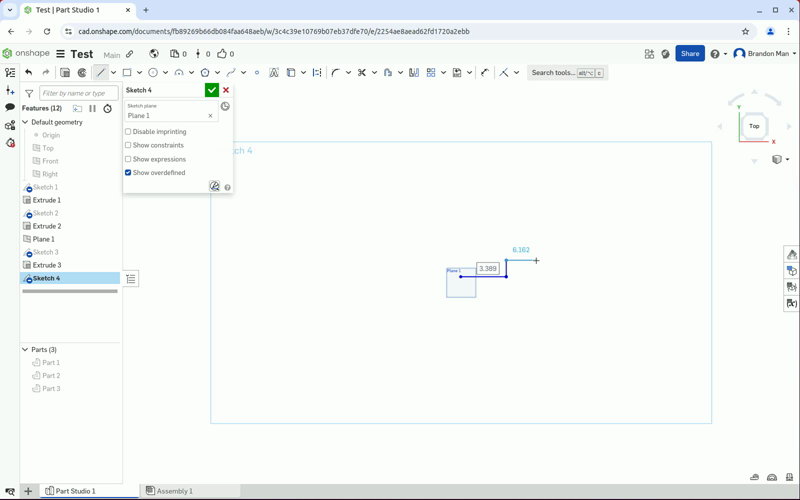
mouse_move(460, 255)
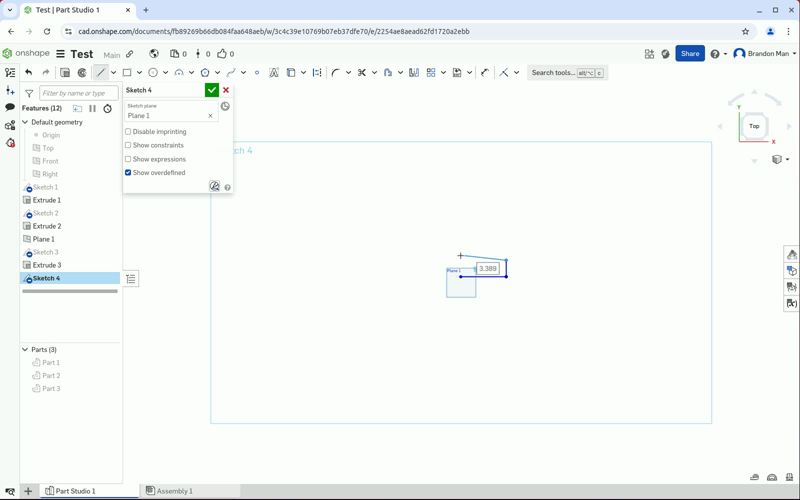
click(460, 255)
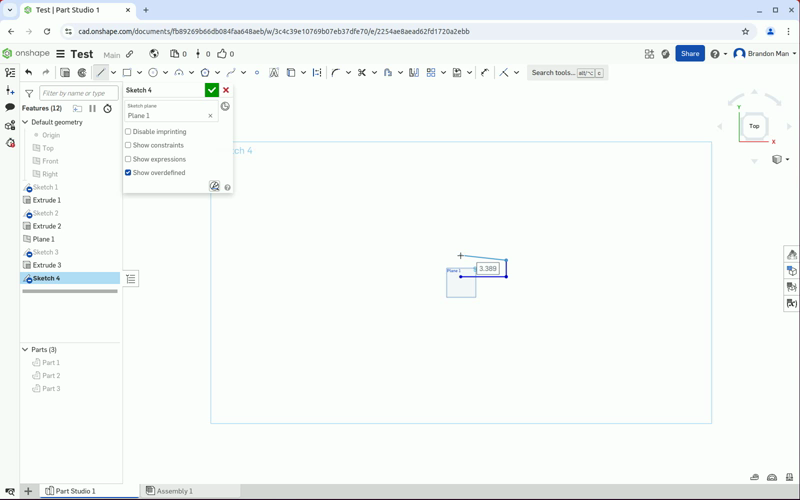
key_up(shift)
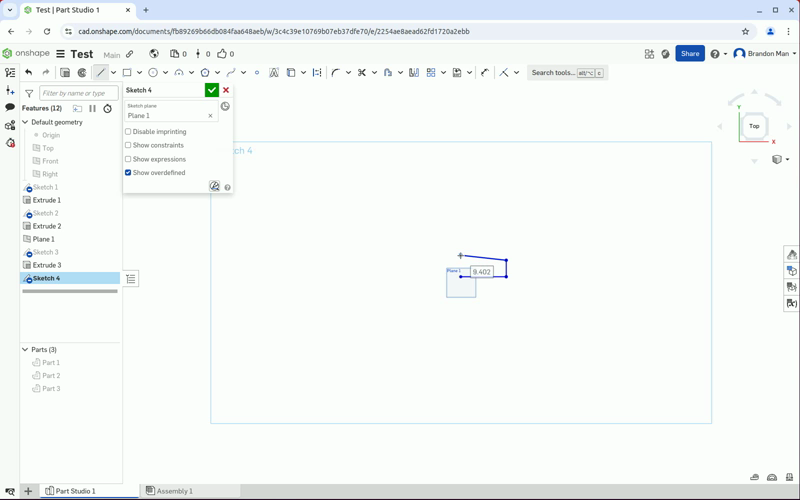
mouse_move(490, 255)
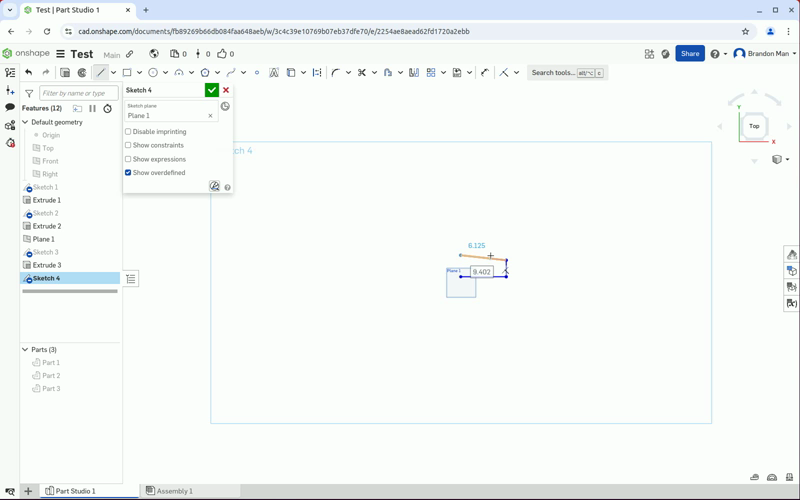
key_down(shift)
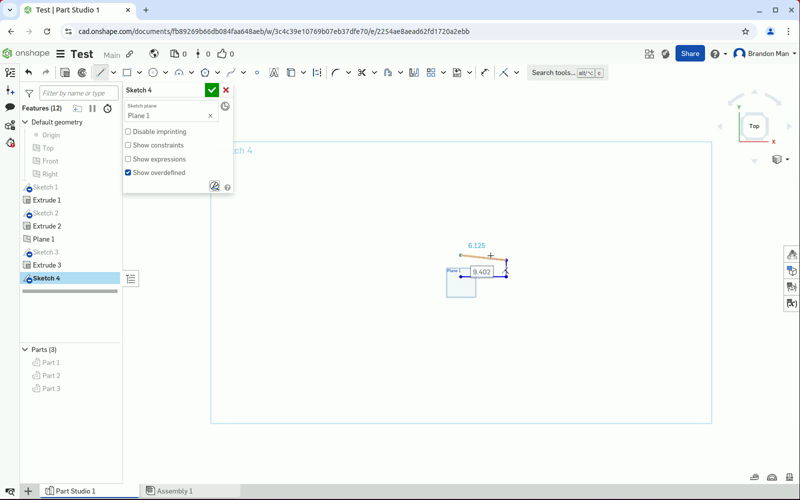
mouse_move(460, 276)
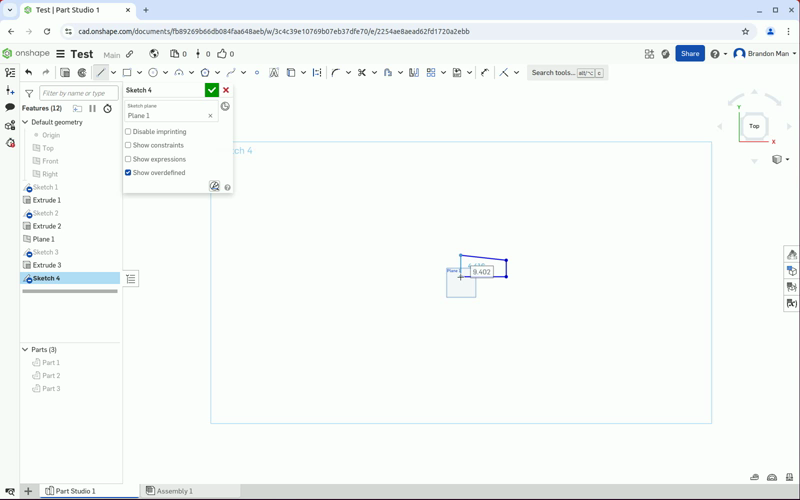
key_up(shift)
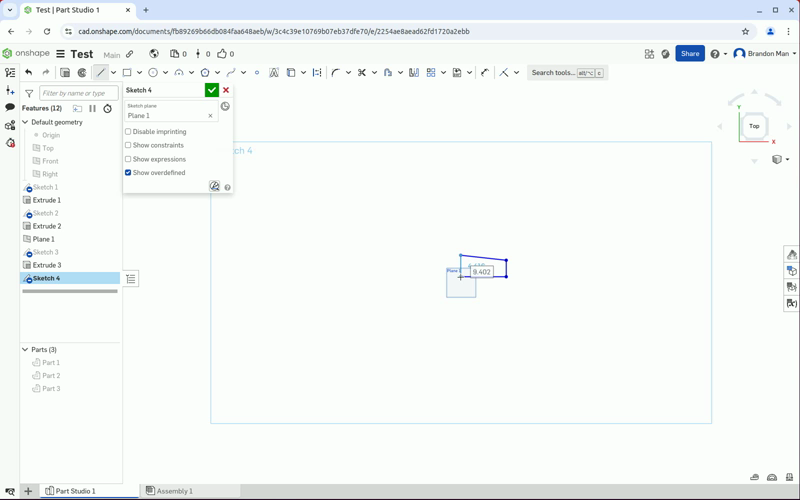
click(460, 276)
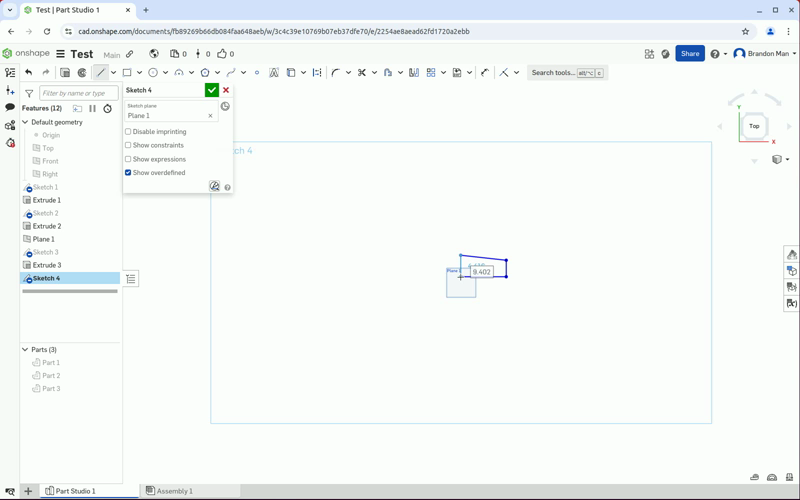
key(esc)
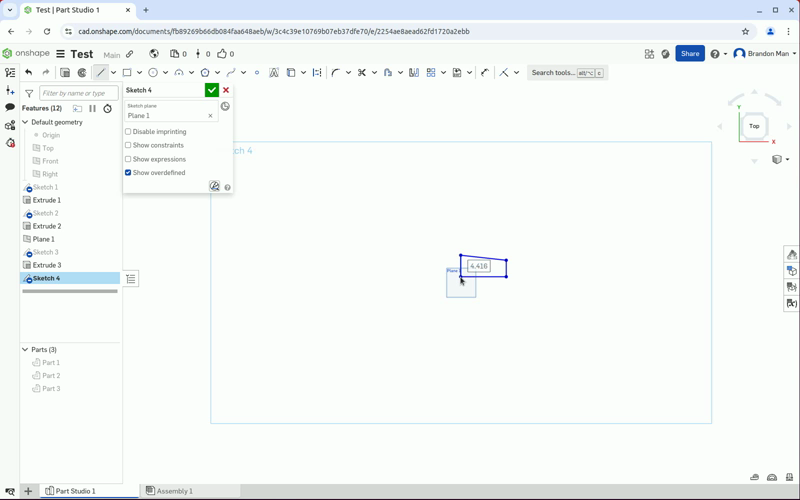
mouse_move(478, 272)
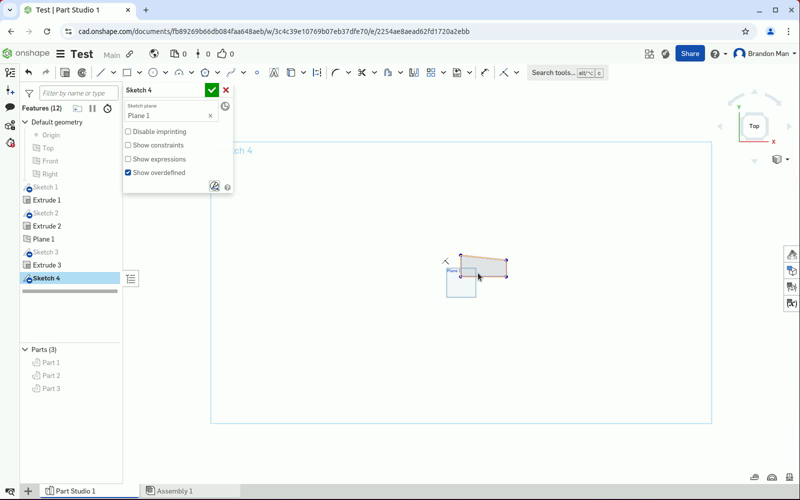
scroll(6)
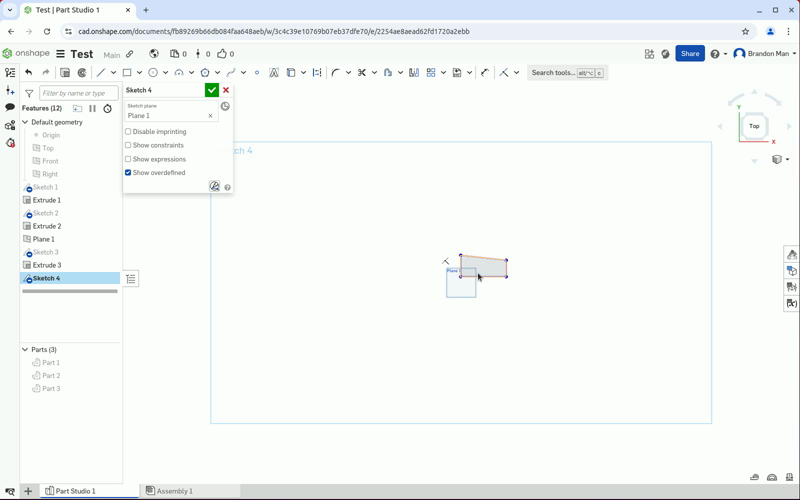
scroll(6)
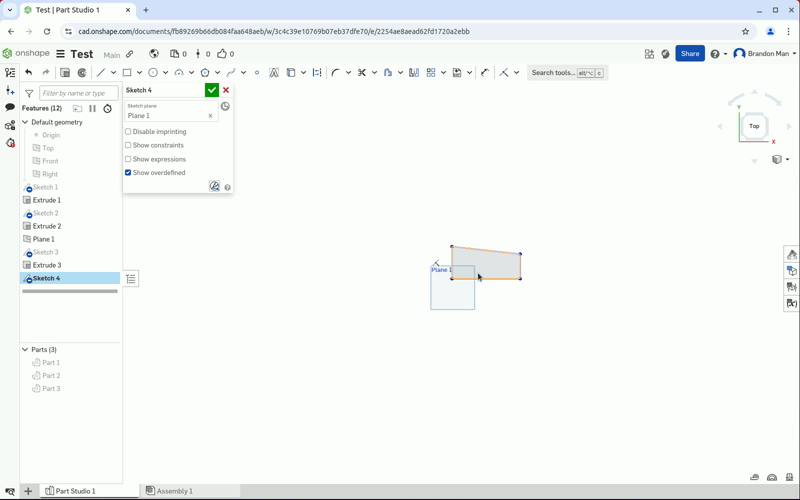
scroll(6)
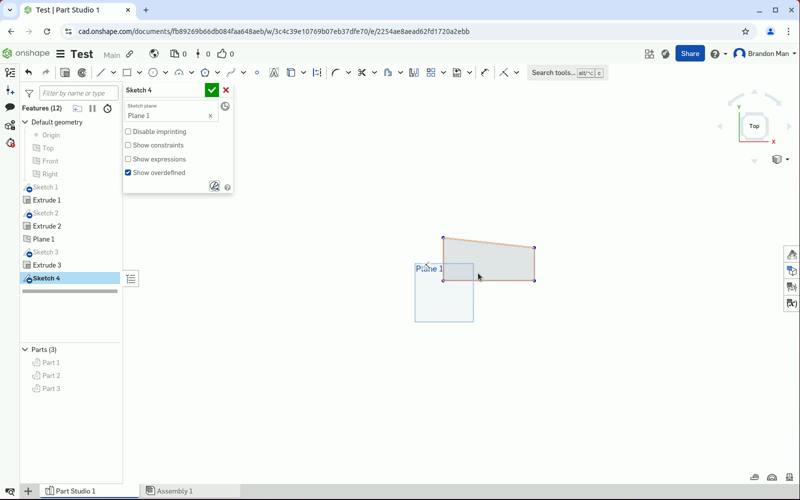
scroll(6)
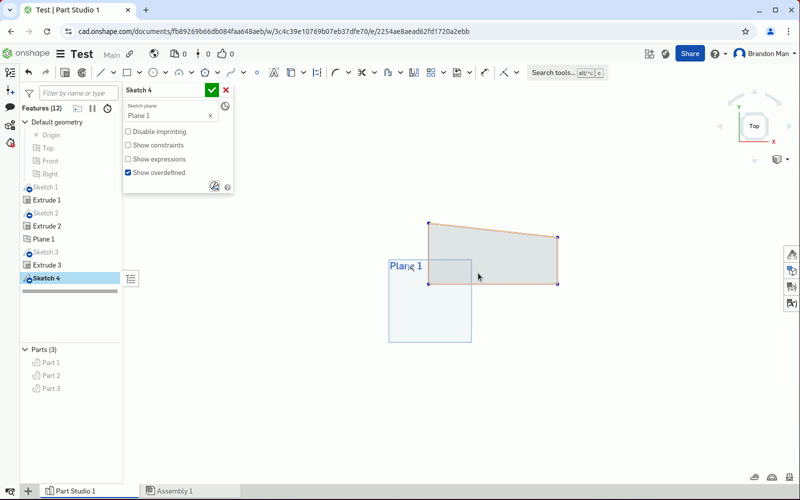
scroll(6)
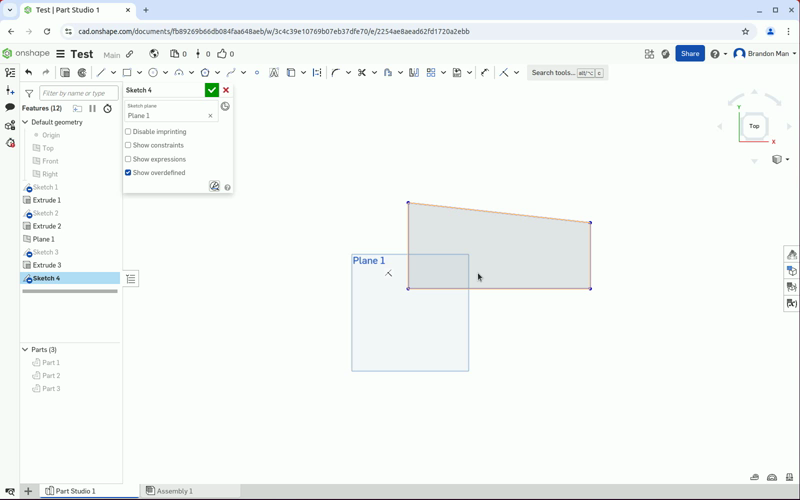
scroll(6)
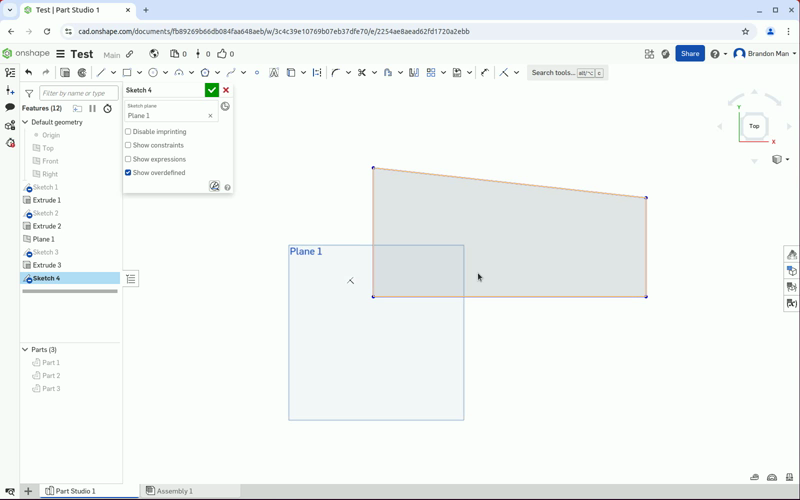
scroll(6)
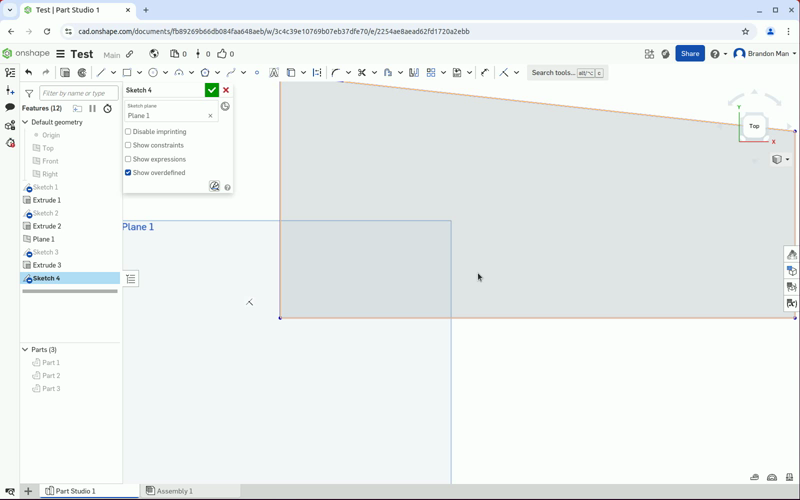
click(478, 272)
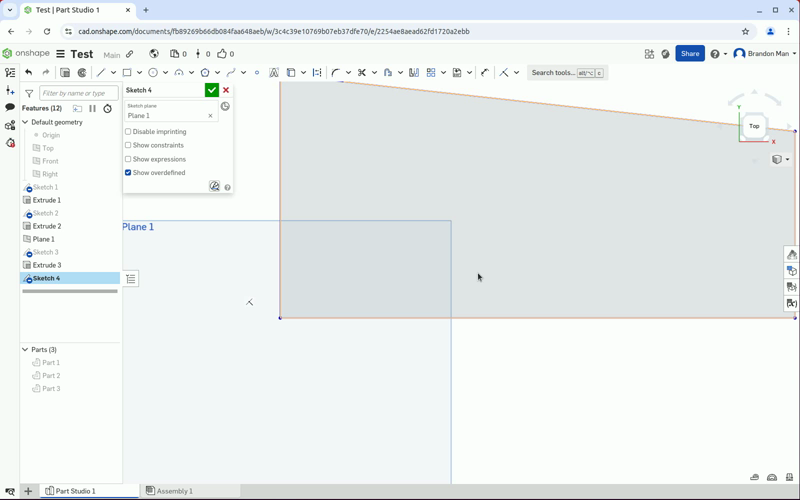
scroll(-6)
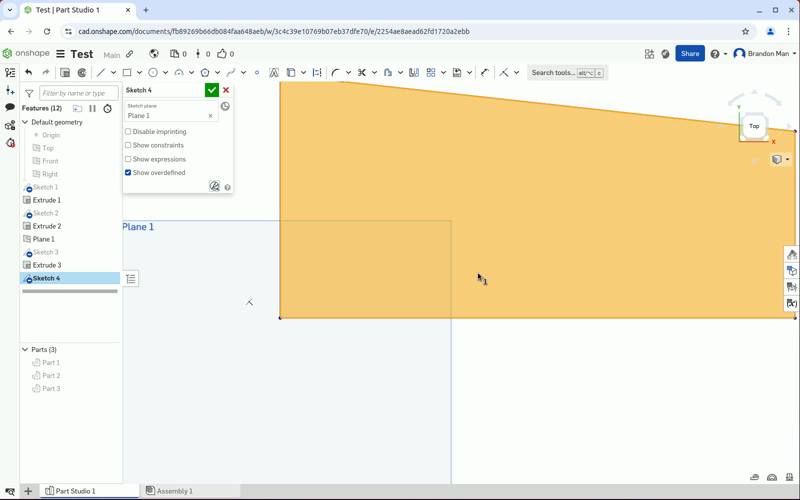
scroll(-6)
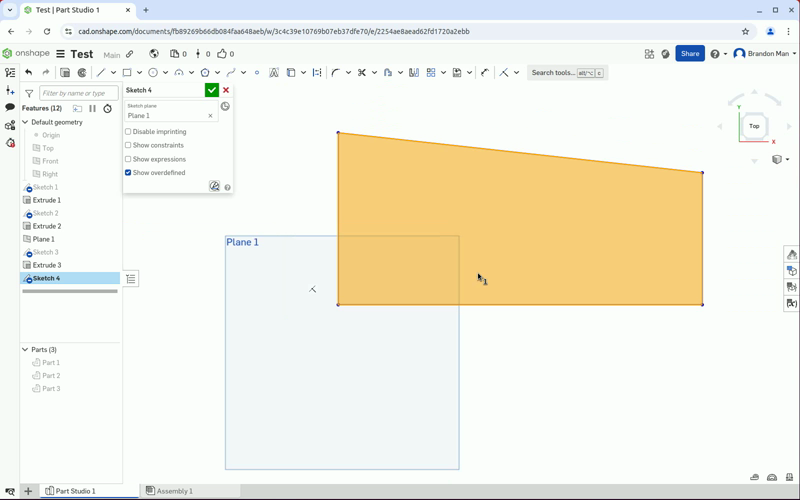
scroll(-6)
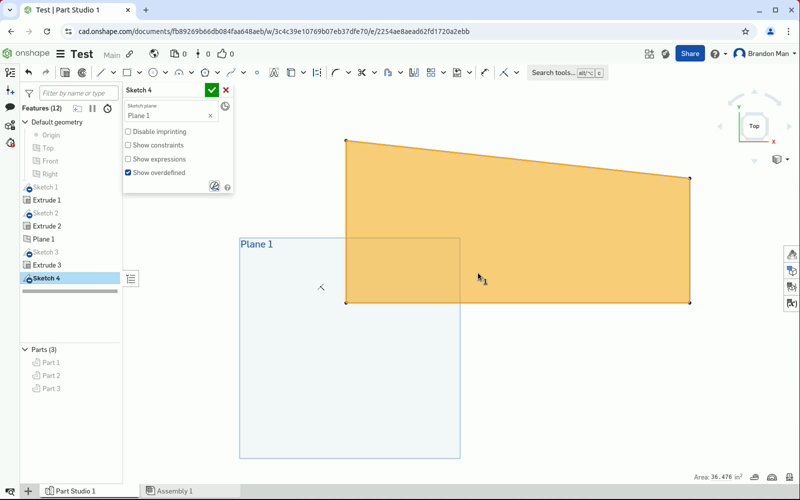
scroll(-6)
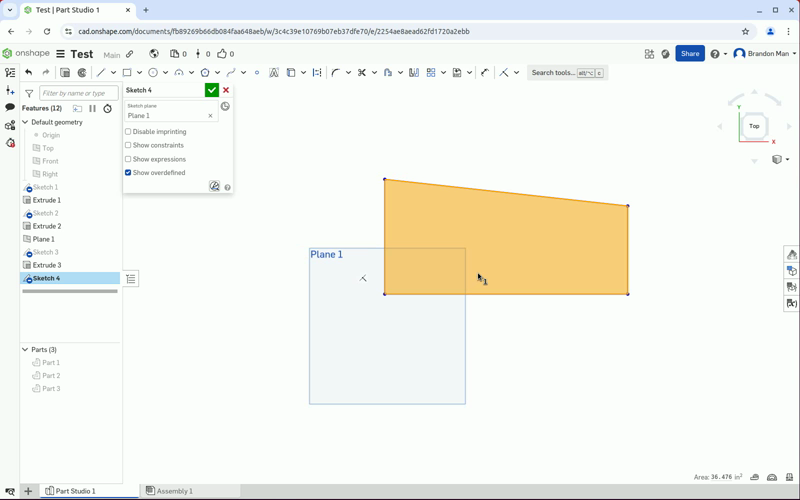
scroll(-6)
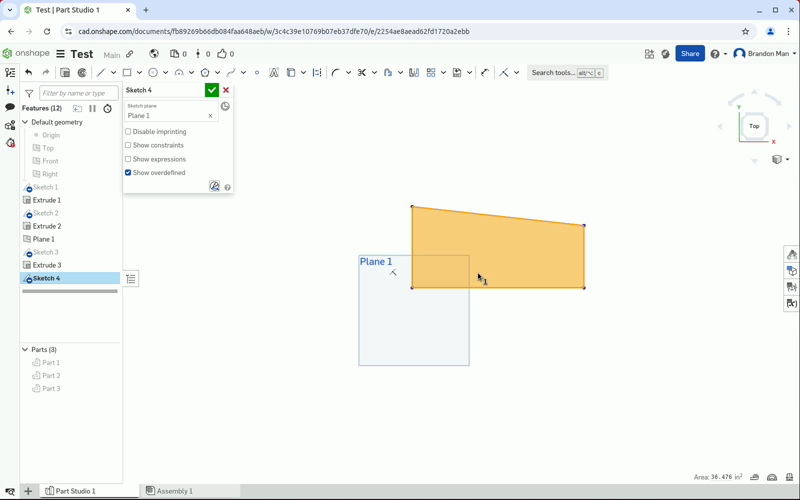
scroll(-6)
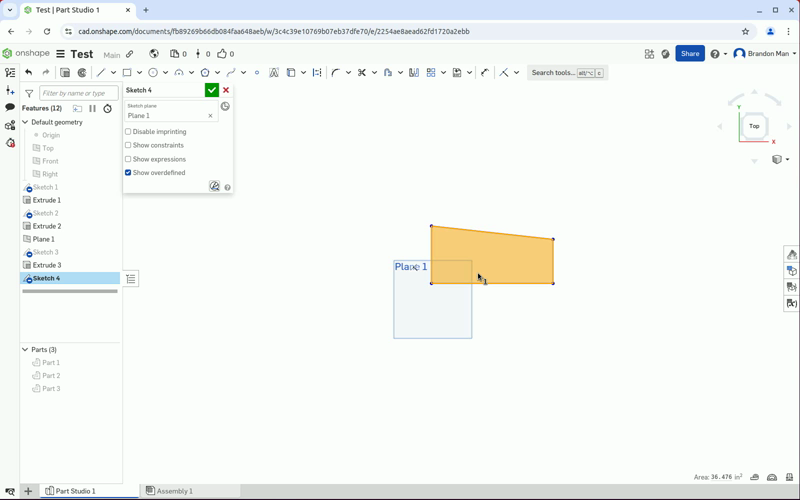
scroll(-6)
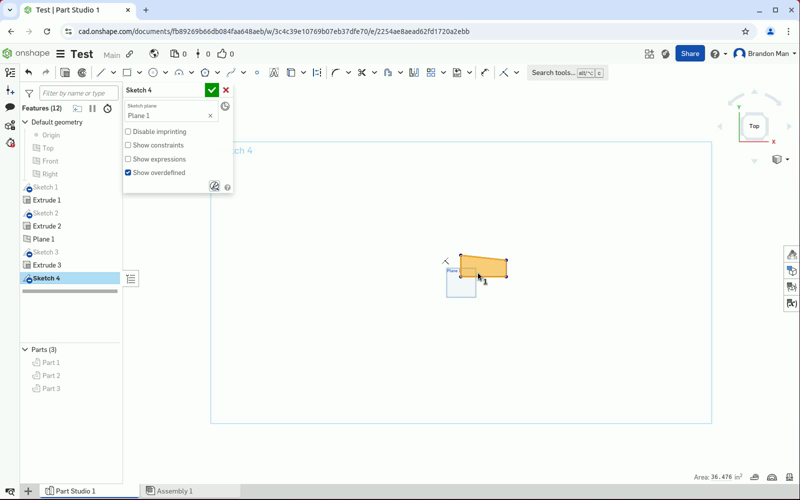
mouse_move(73, 352)
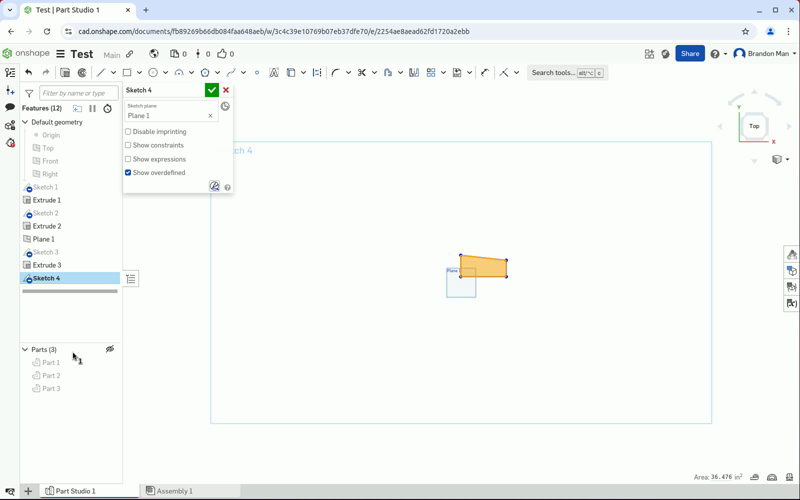
key(shift+y)
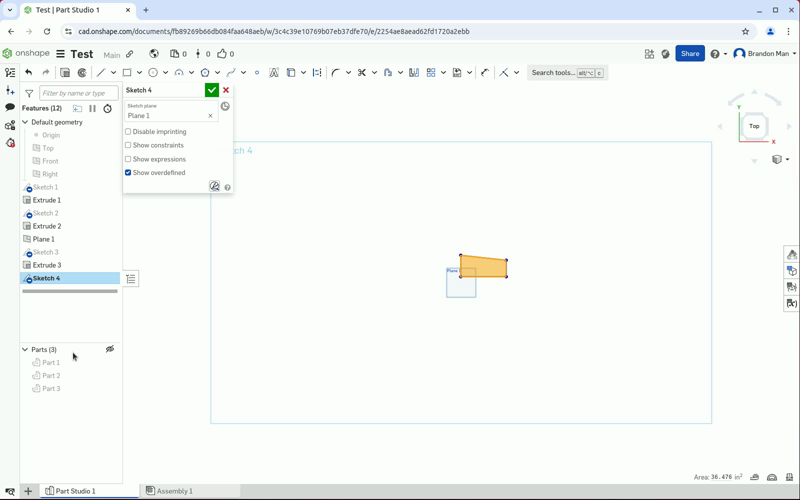
key(shift+e)
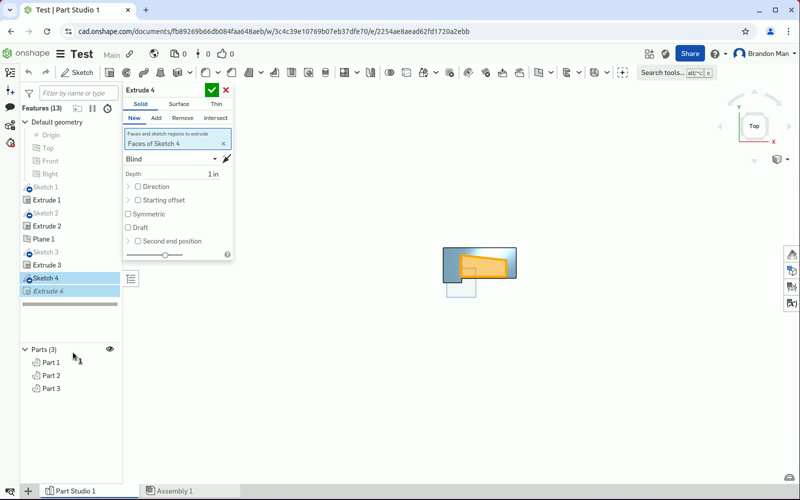
mouse_move(143, 106)
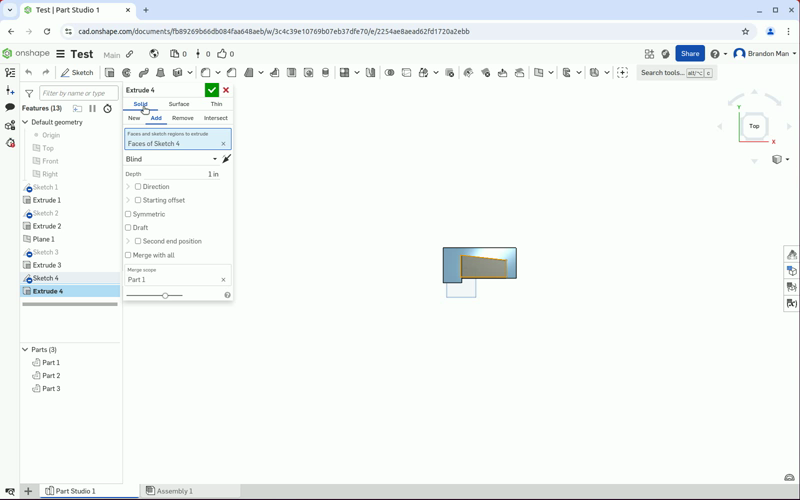
click(143, 106)
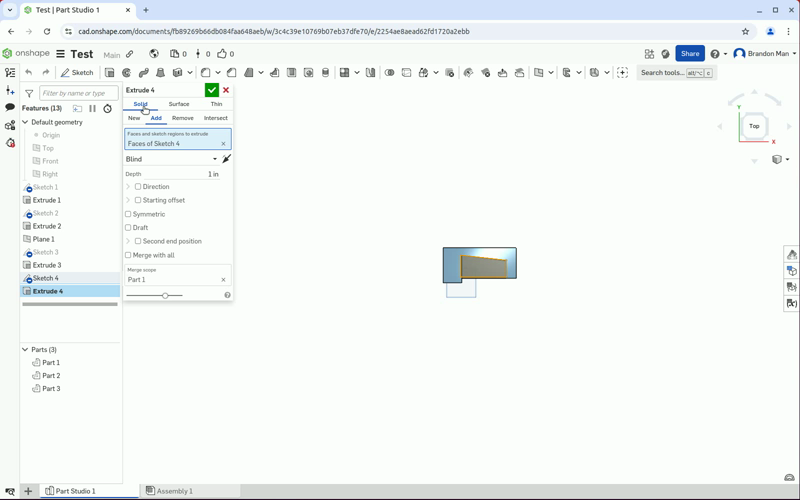
mouse_move(137, 120)
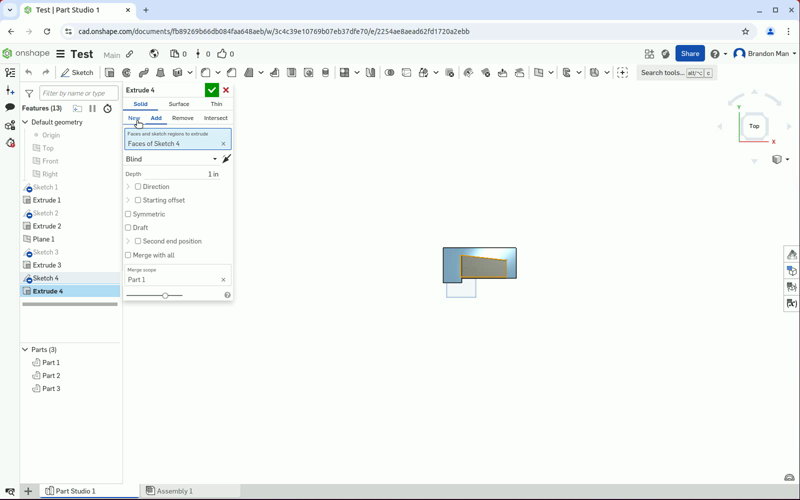
click(137, 120)
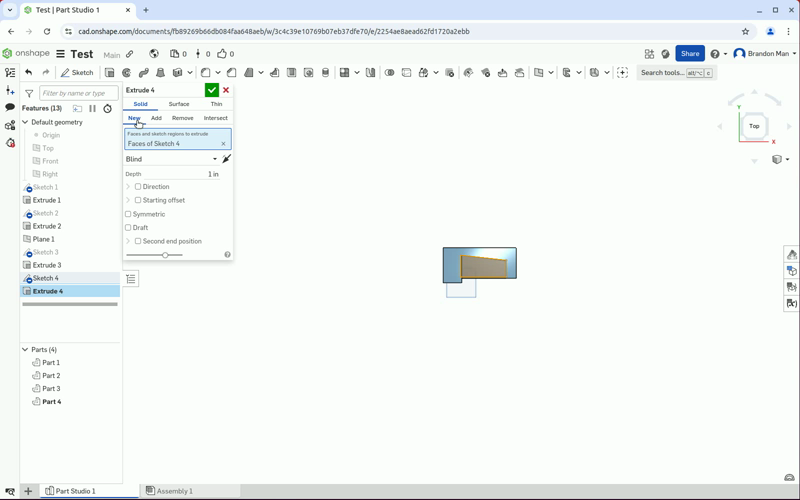
key(tab, 4)
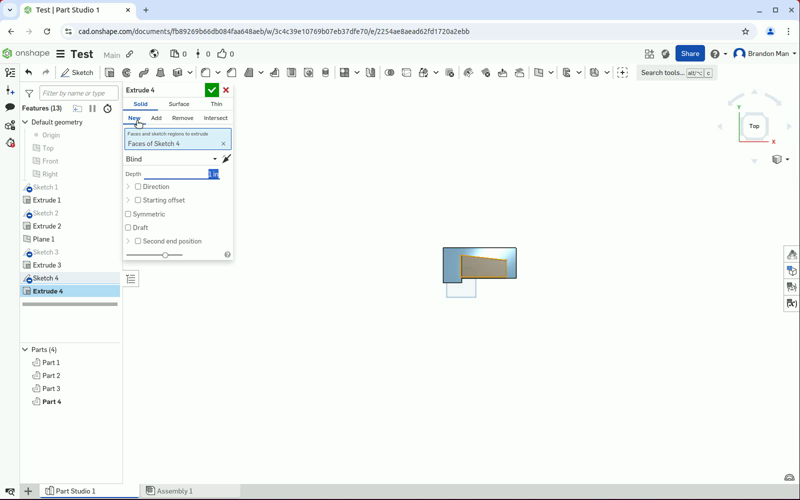
text(-0.241)
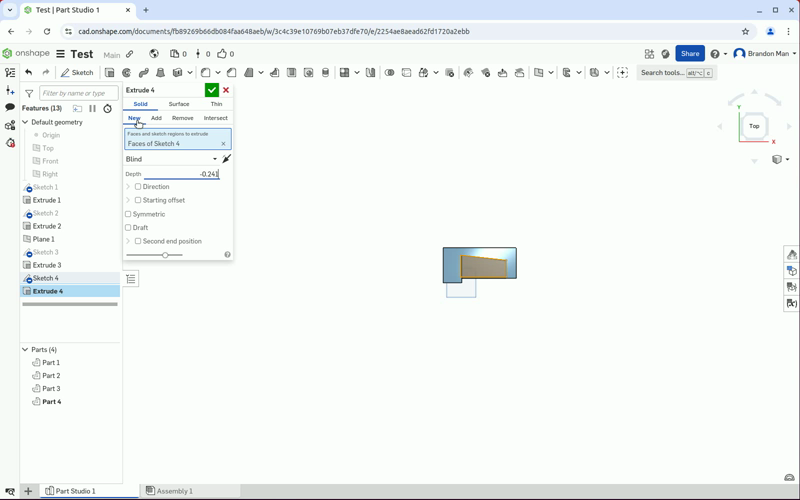
key(enter)
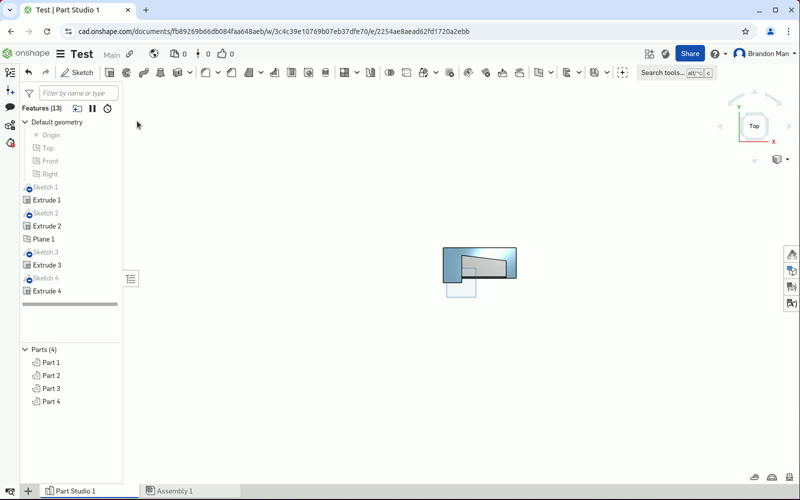
key(shift+h)
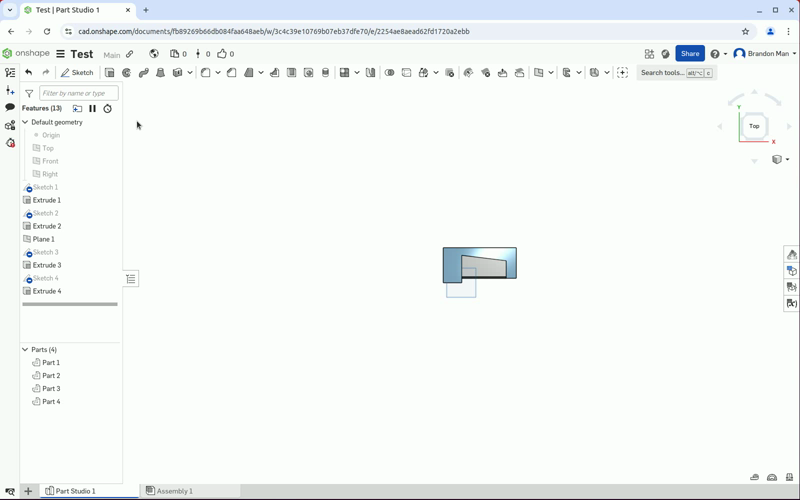
key(shift+h)
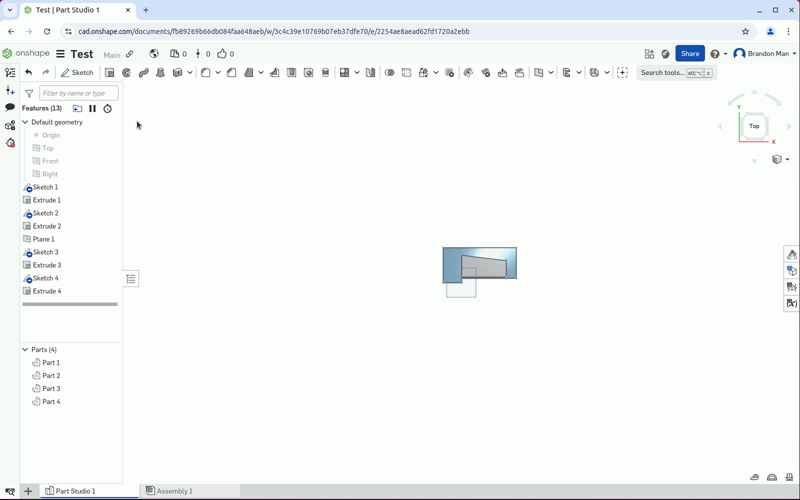
key(shift+7)
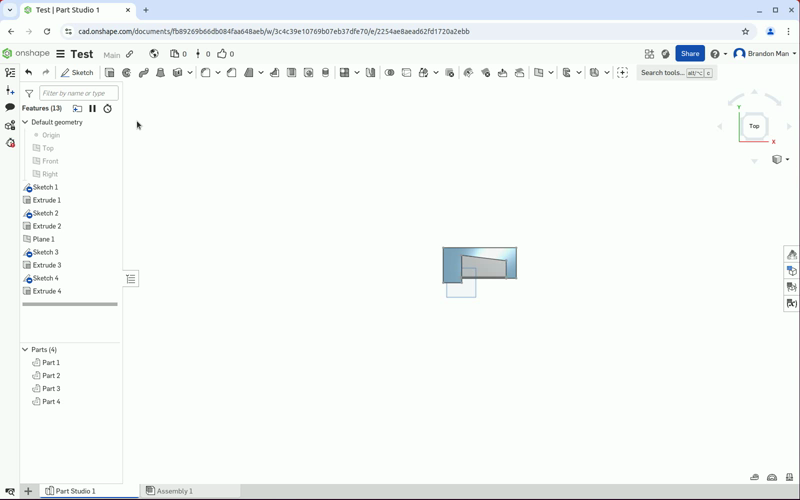
key(up, 3)
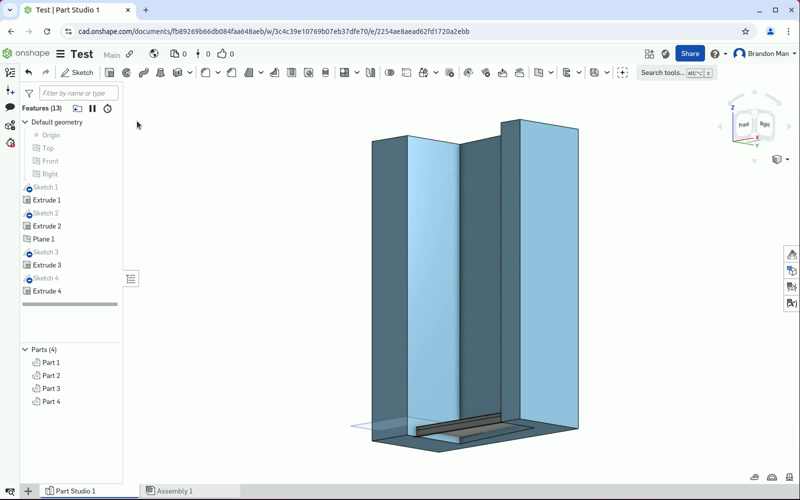
key(left, 3)
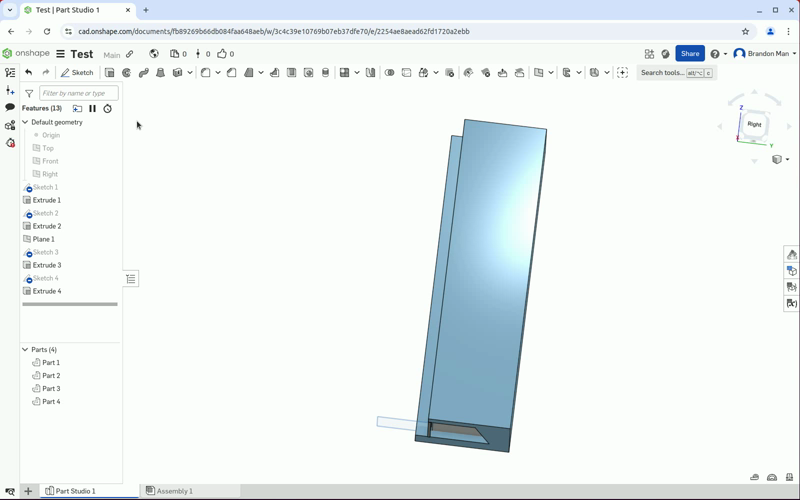
key(right, 3)
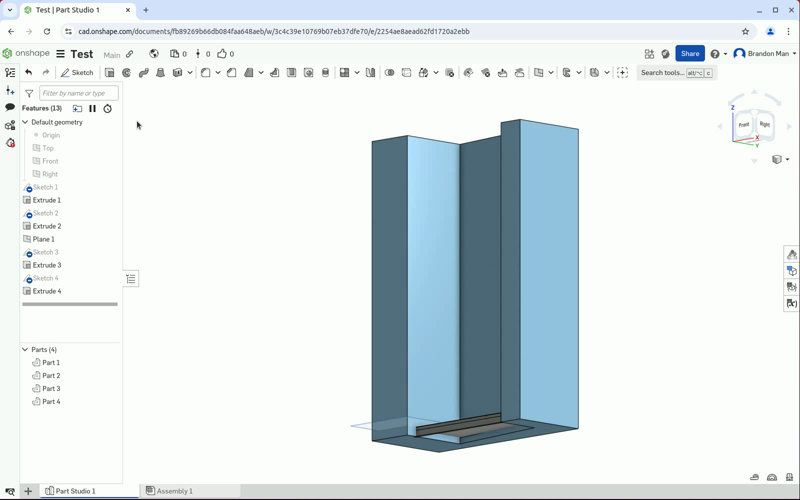
key(down, 3)
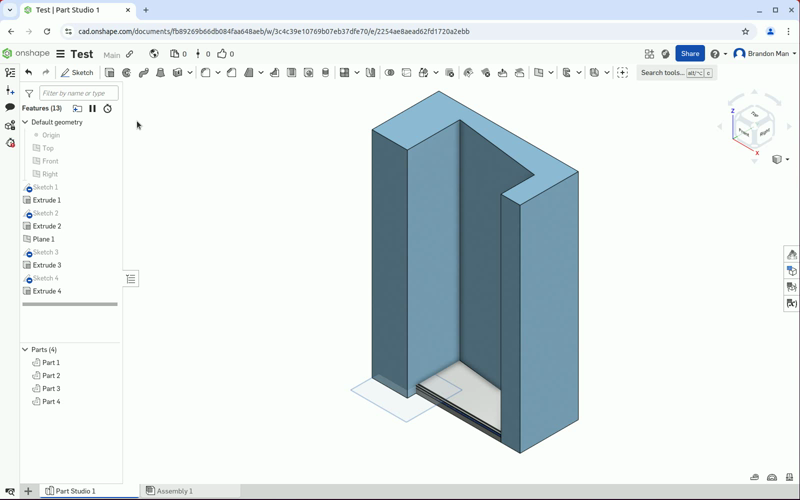
mouse_move(73, 189)
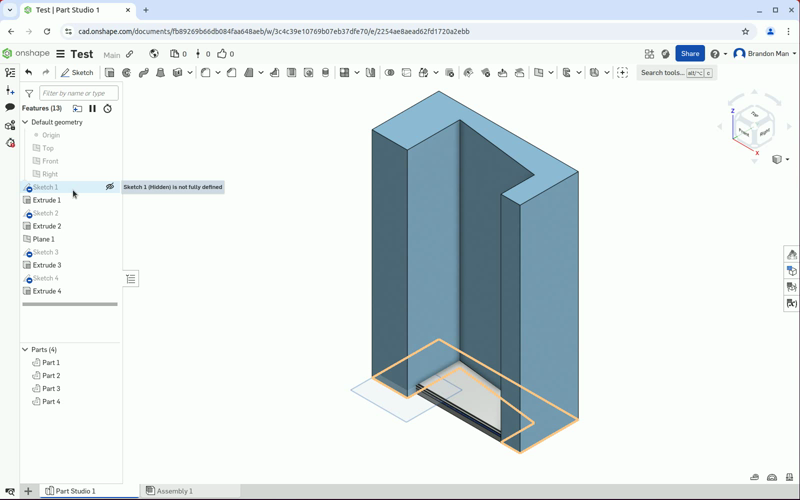
click(73, 189)